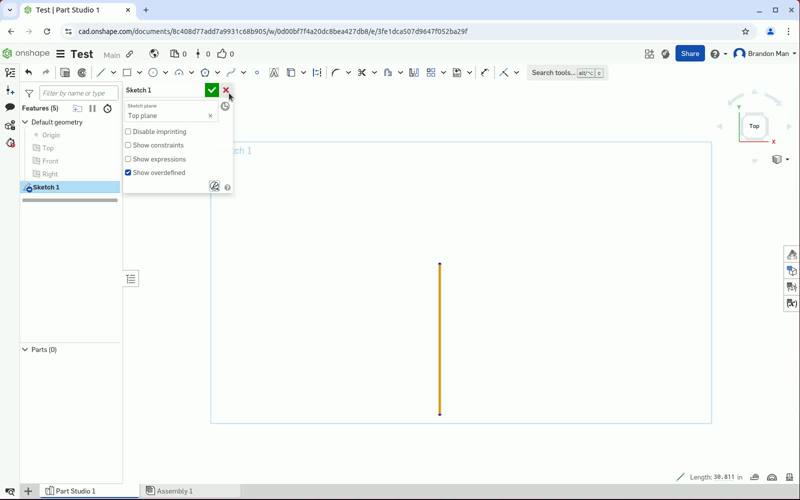
key(shift+h)
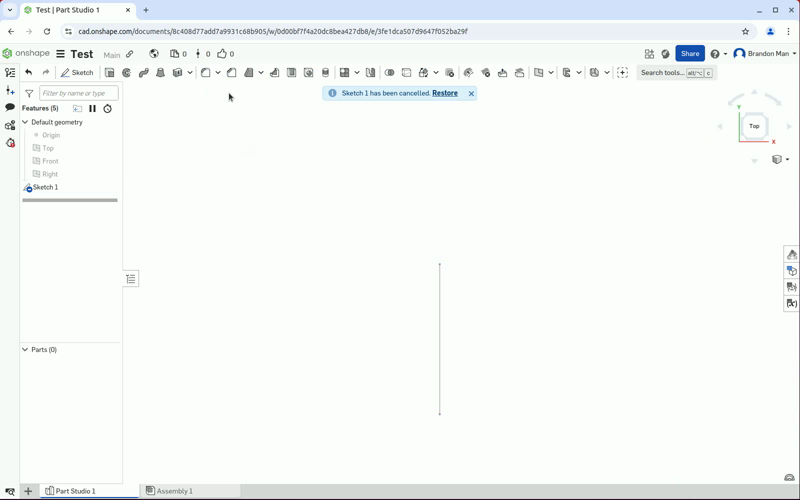
key(shift+s)
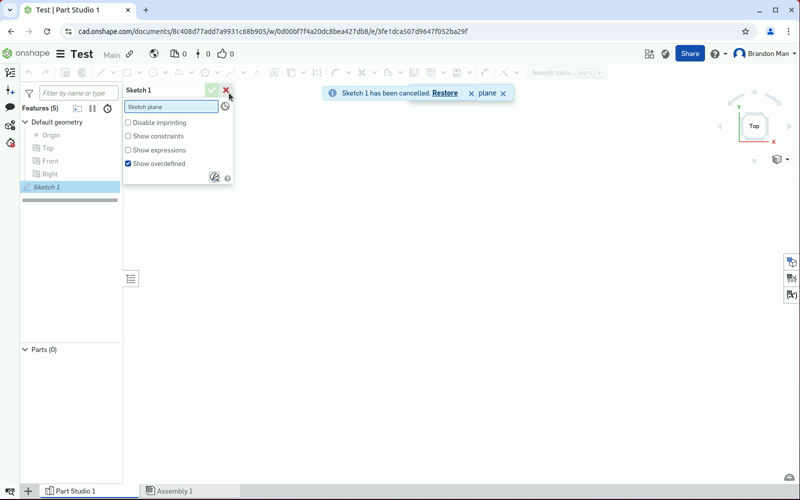
mouse_move(73, 150)
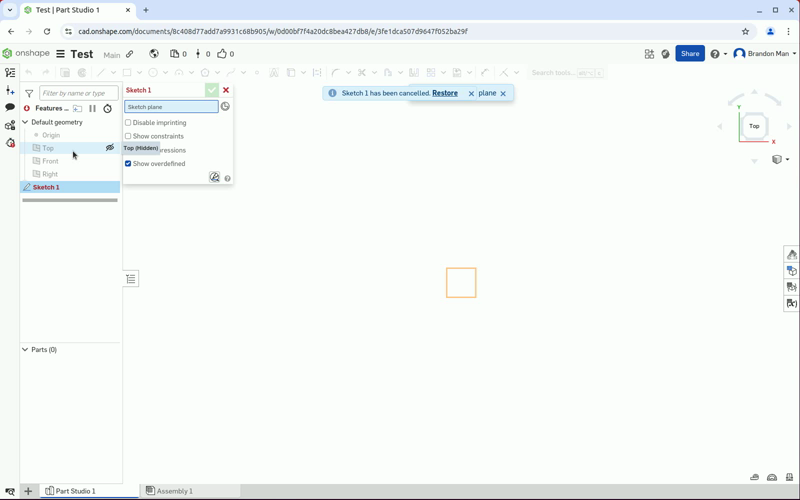
click(73, 150)
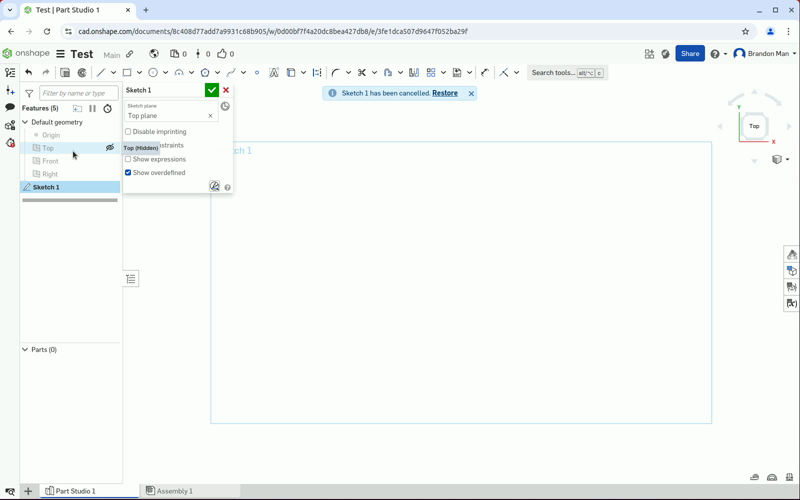
mouse_move(73, 352)
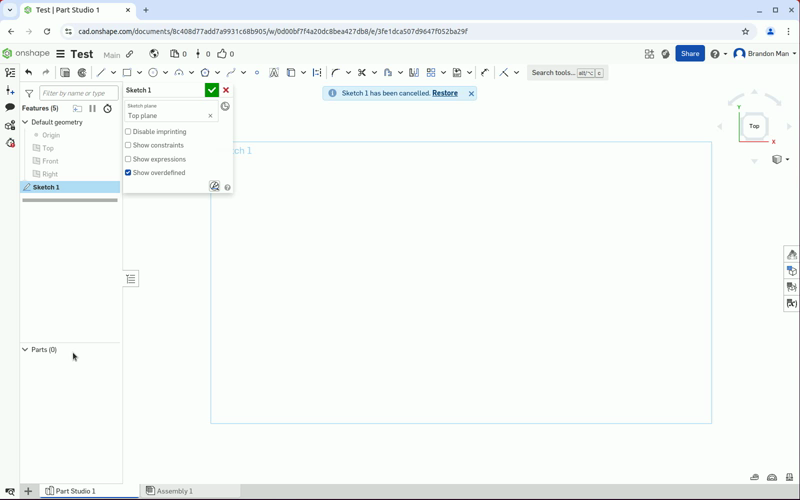
key(y)
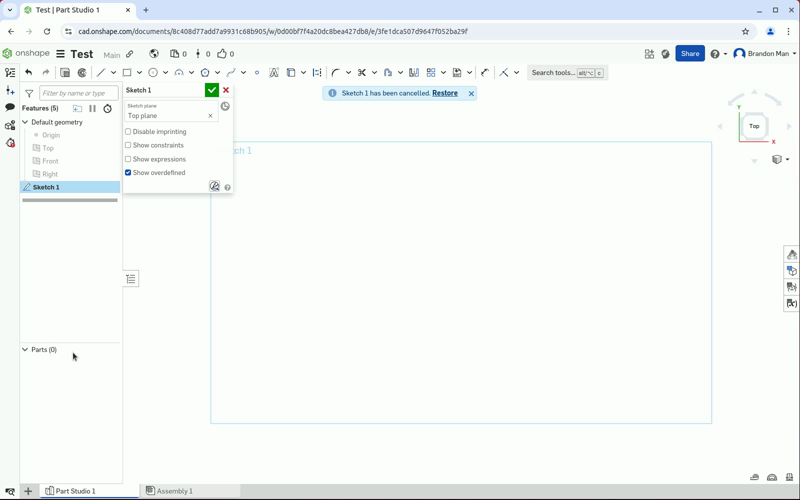
key(l)
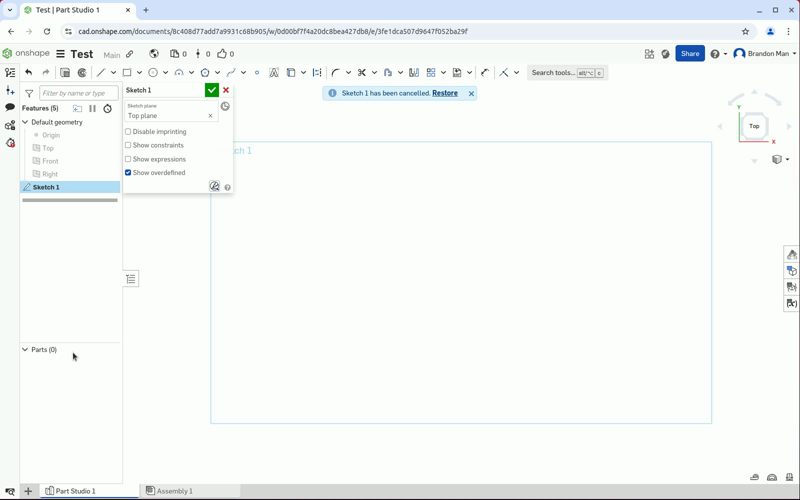
key_down(shift)
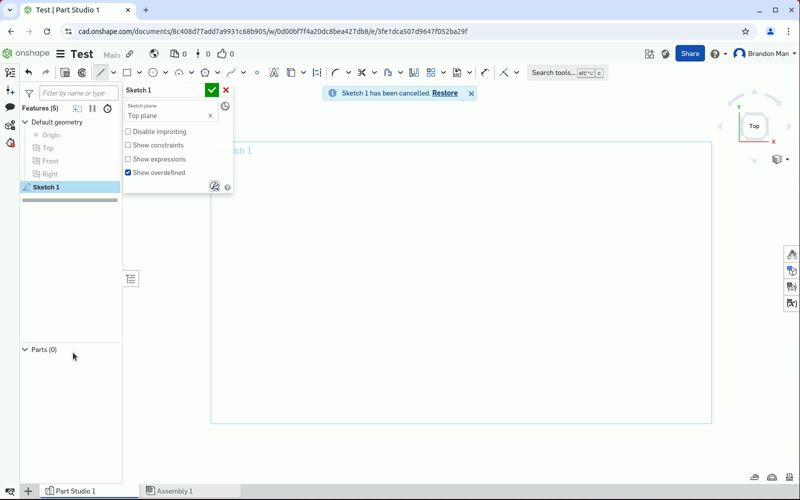
mouse_move(348, 330)
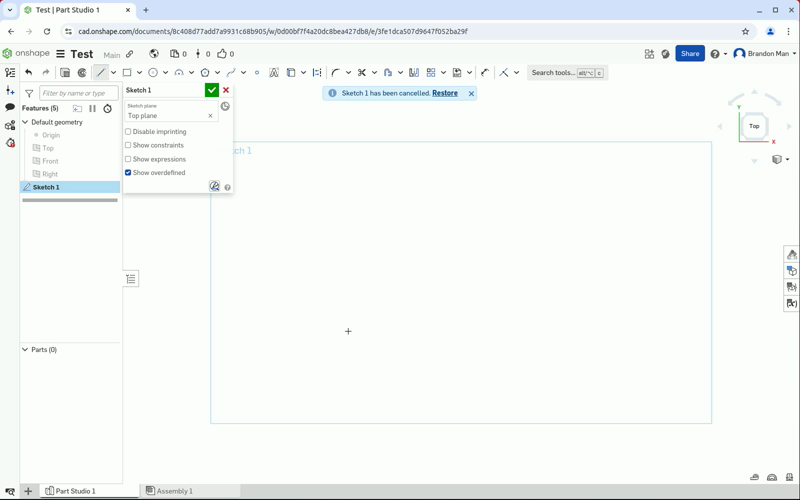
click(348, 330)
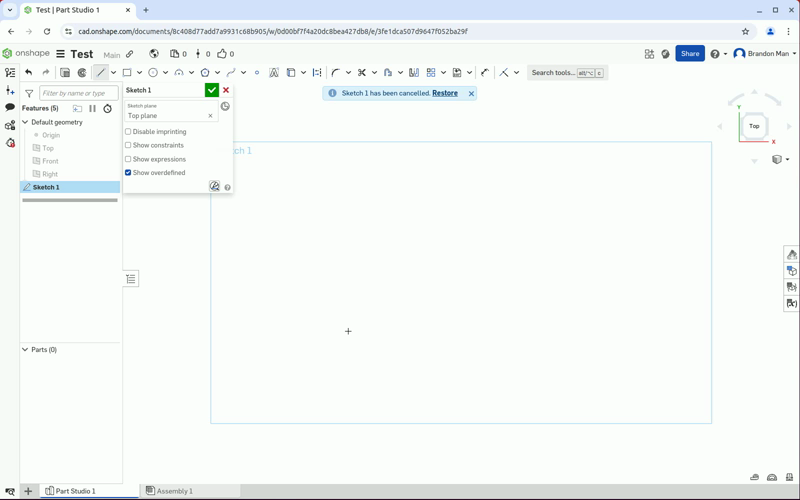
key_up(shift)
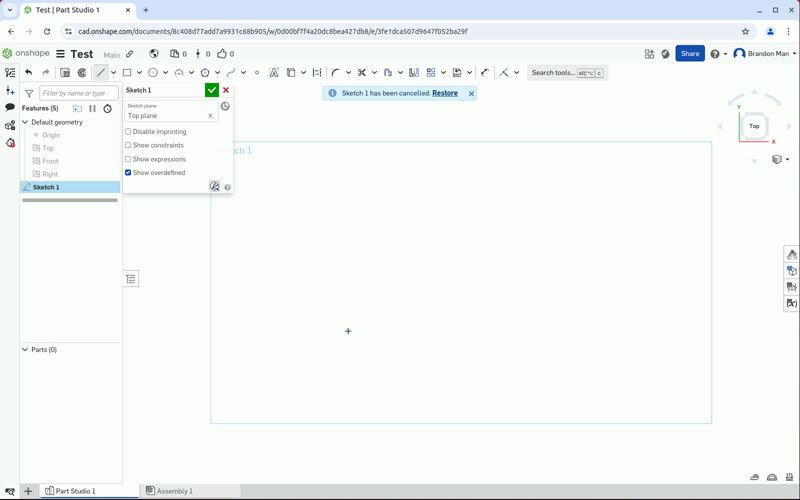
key_down(shift)
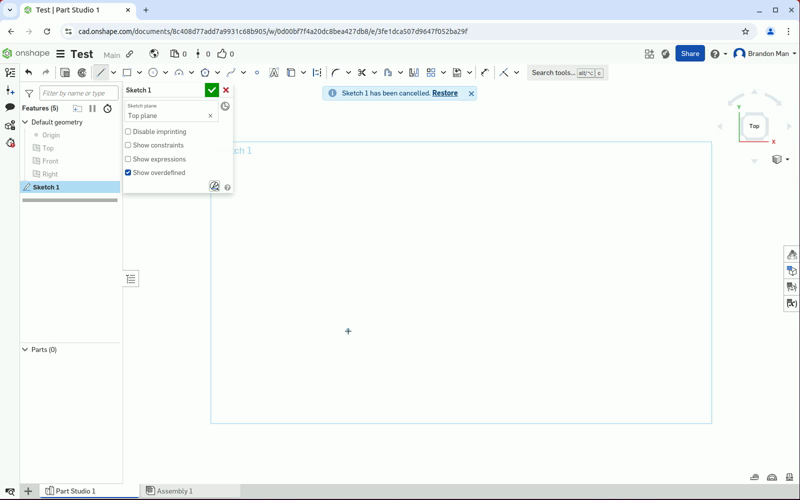
mouse_move(572, 330)
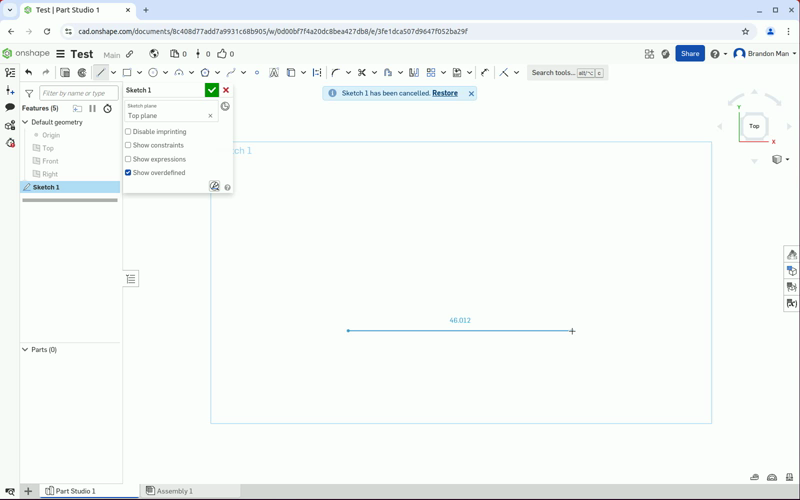
click(572, 330)
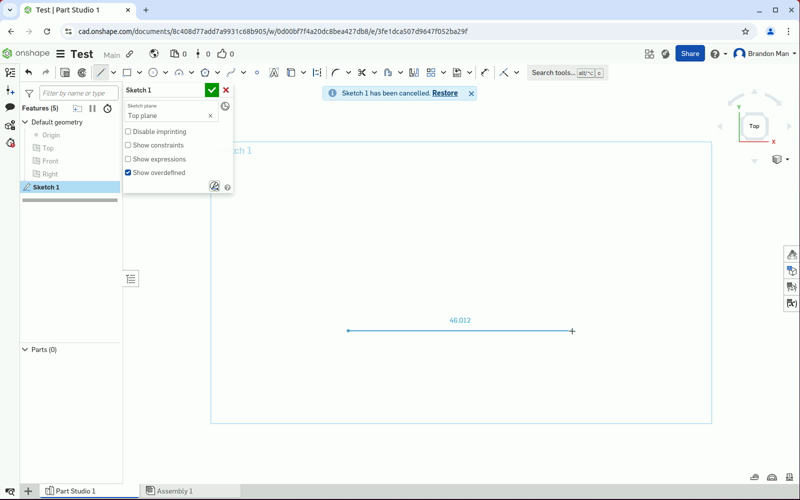
key_up(shift)
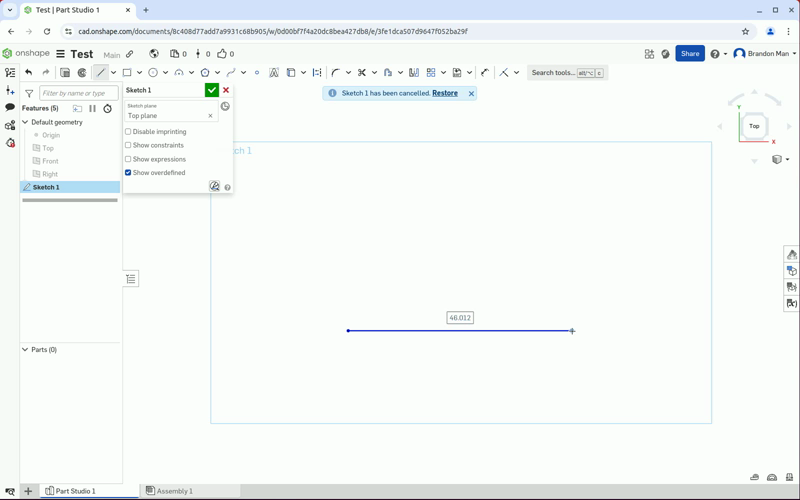
key_down(shift)
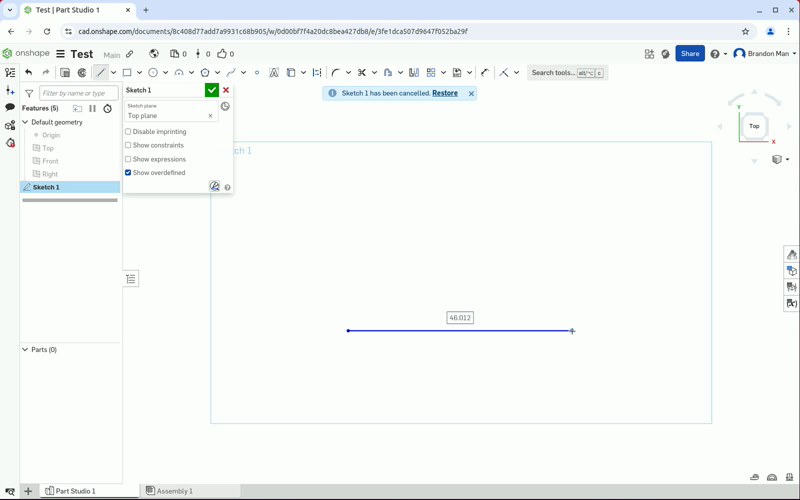
mouse_move(572, 236)
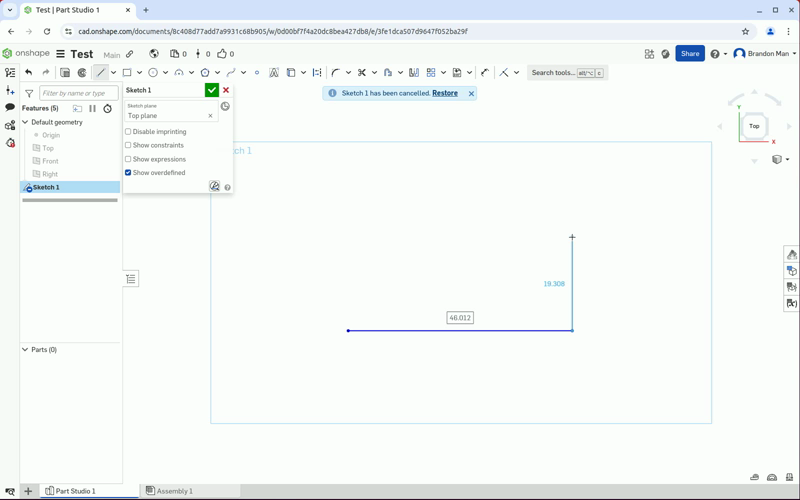
click(572, 236)
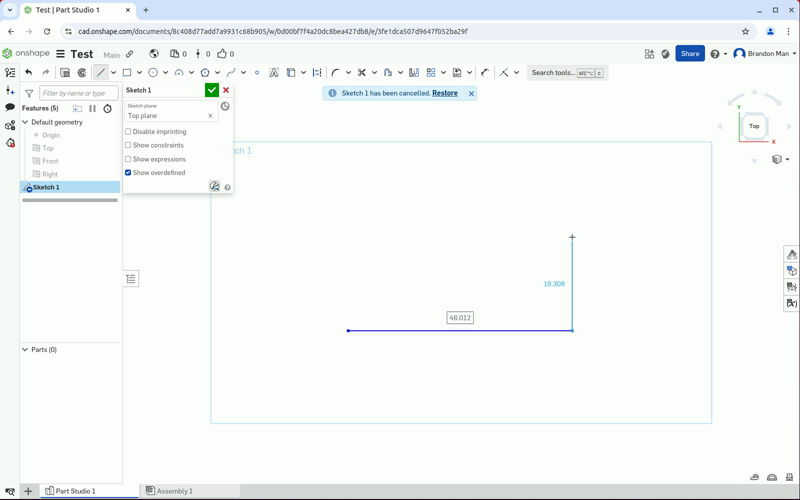
key_up(shift)
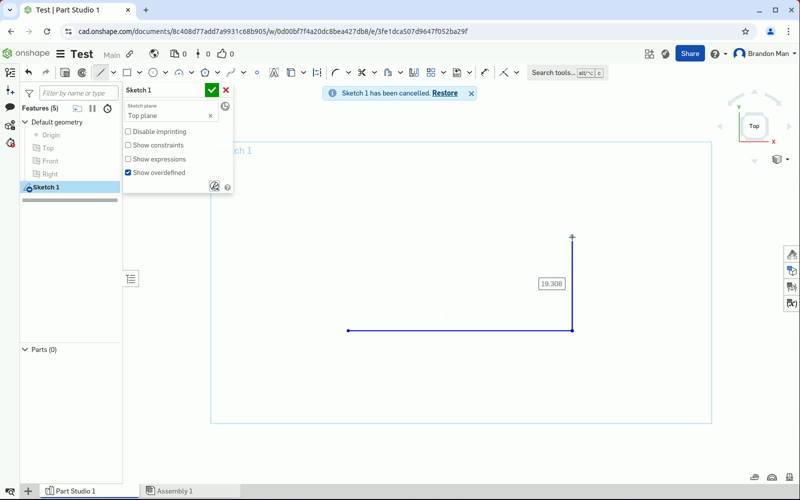
key_down(shift)
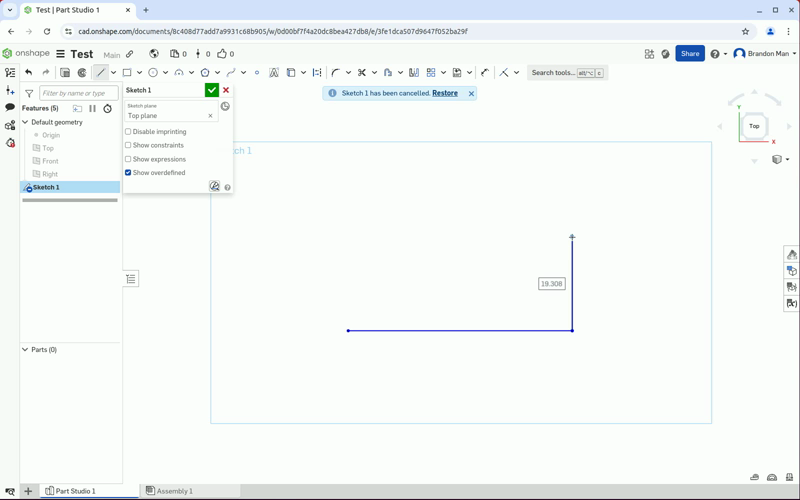
mouse_move(348, 236)
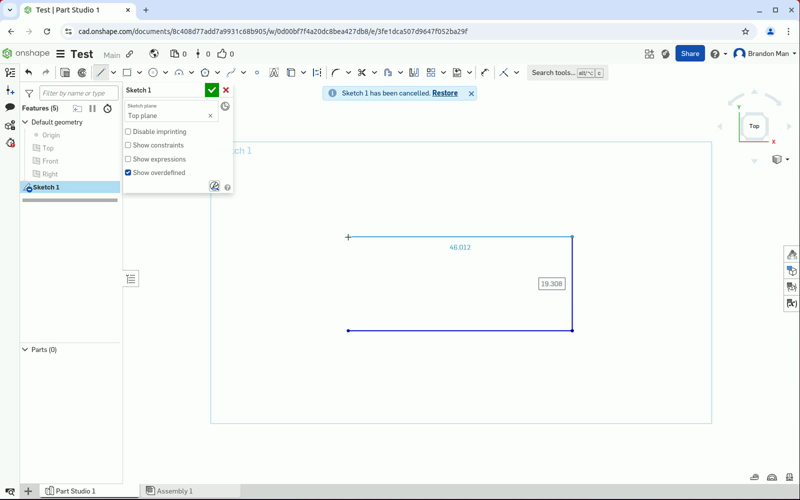
click(348, 236)
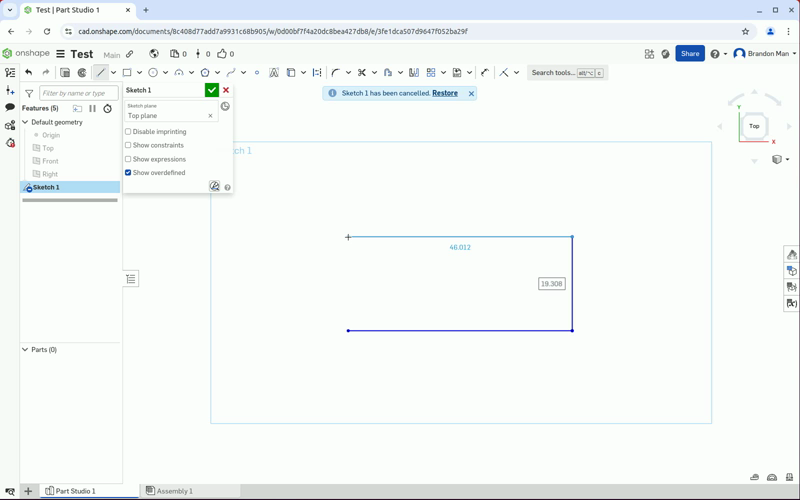
key_up(shift)
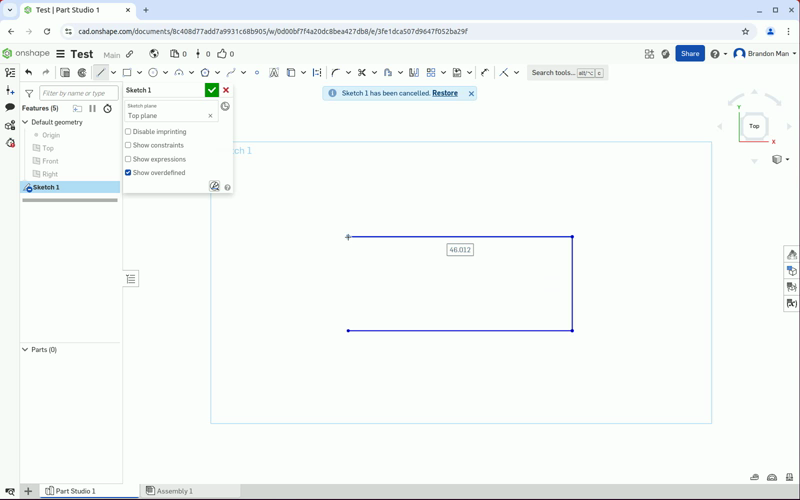
key_down(shift)
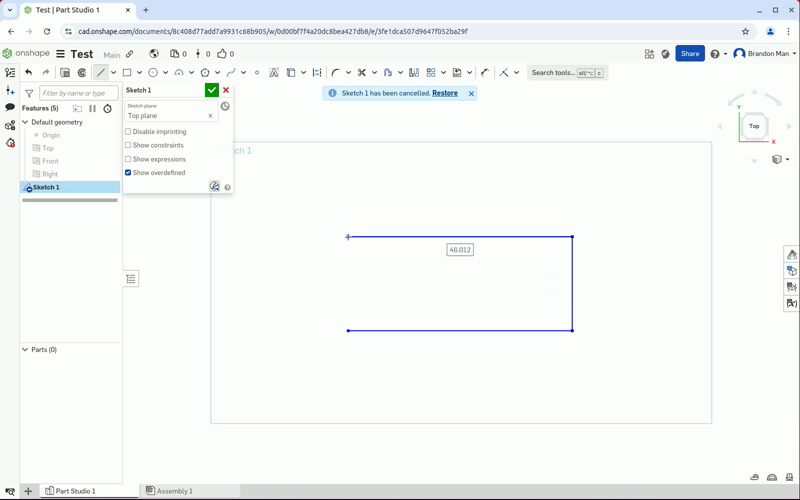
mouse_move(348, 330)
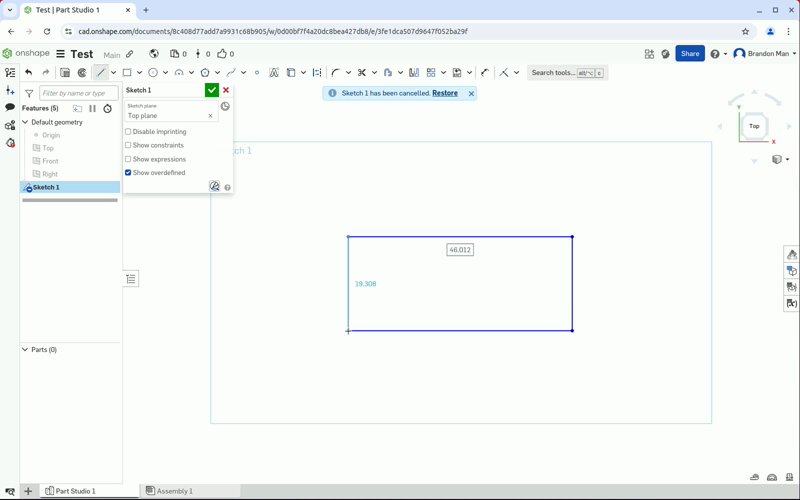
key_up(shift)
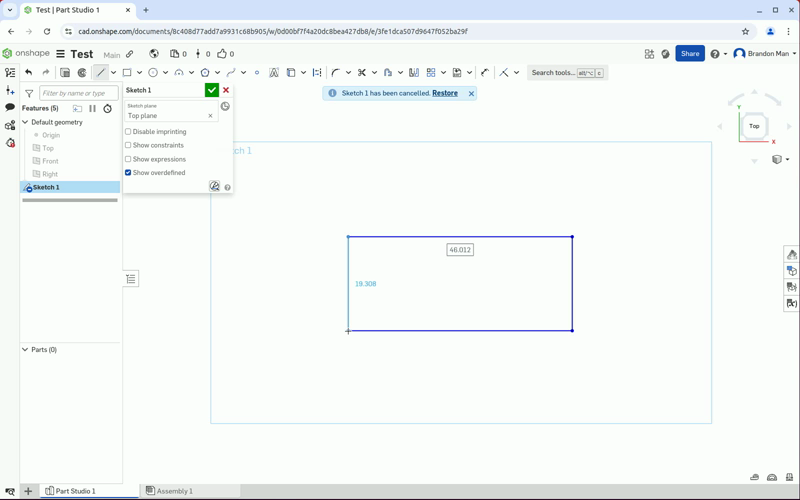
click(348, 330)
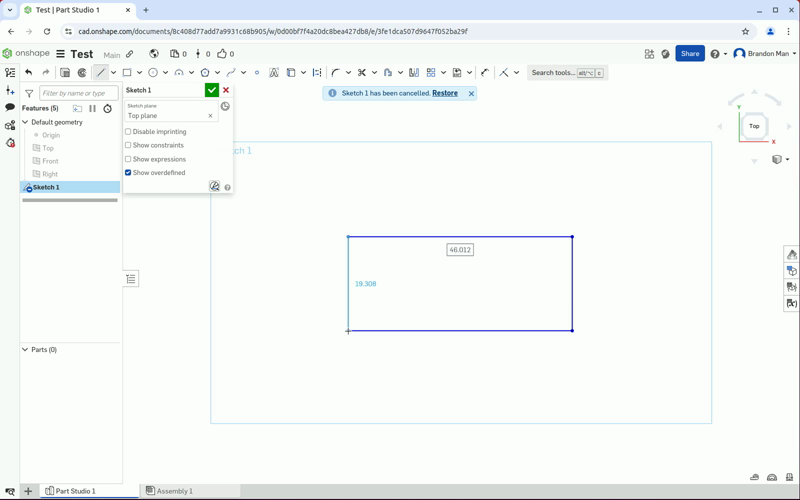
key(esc)
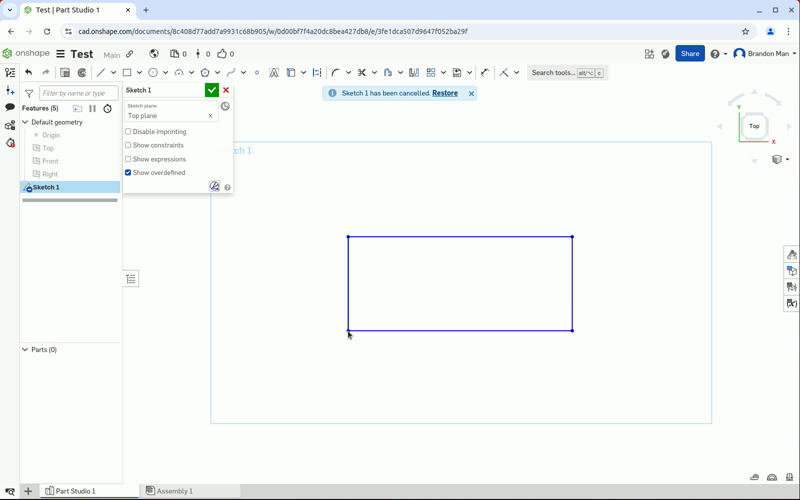
mouse_move(522, 299)
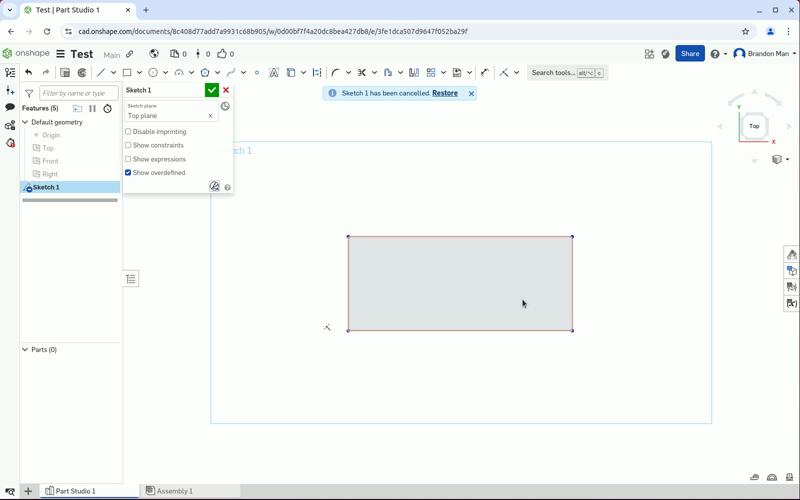
click(522, 299)
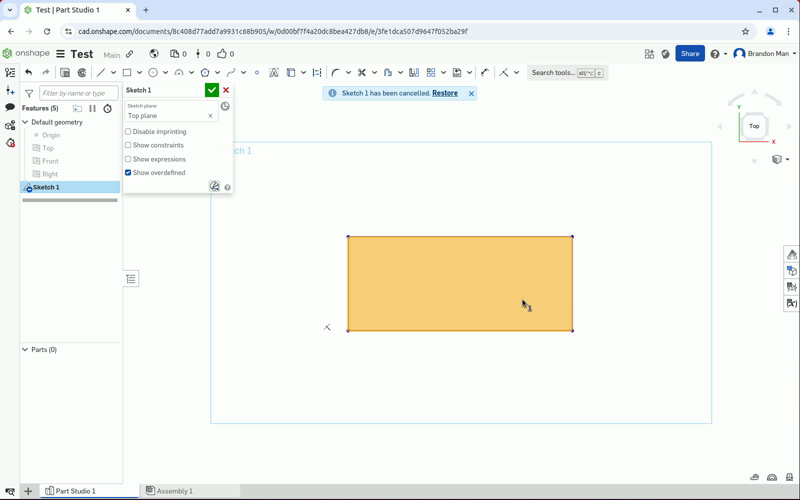
mouse_move(73, 352)
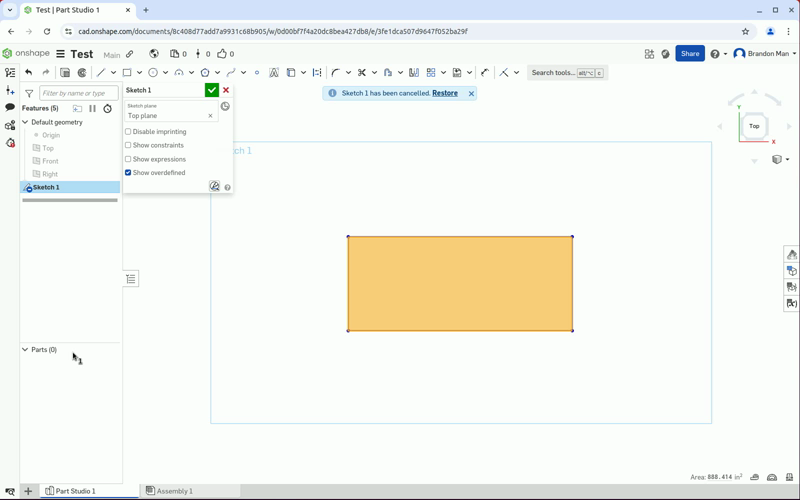
key(shift+y)
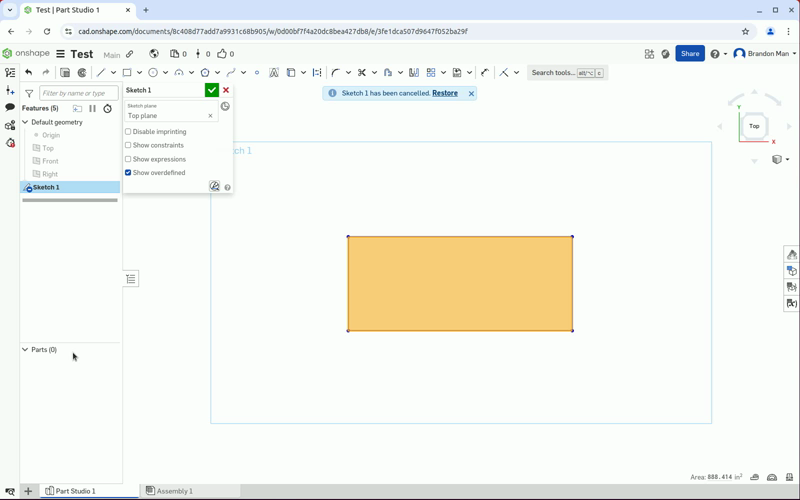
key(shift+e)
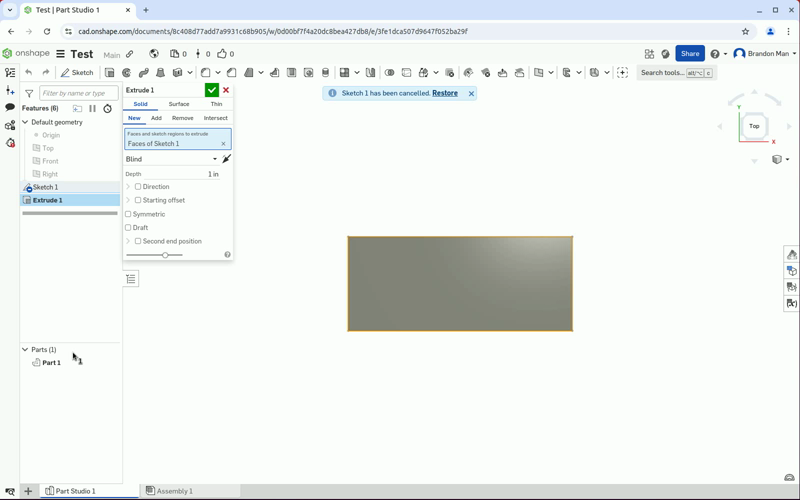
mouse_move(143, 106)
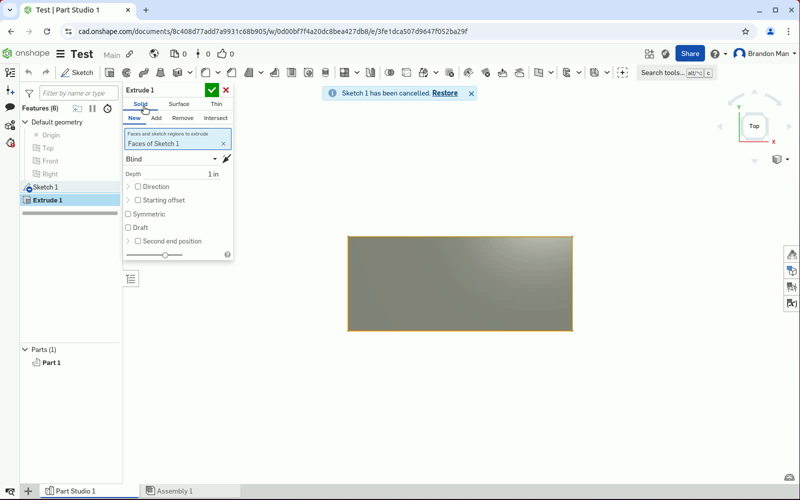
click(143, 106)
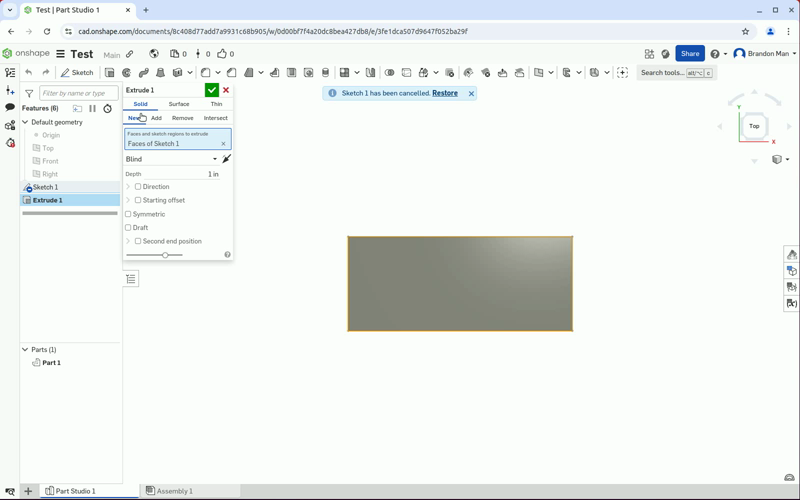
mouse_move(137, 120)
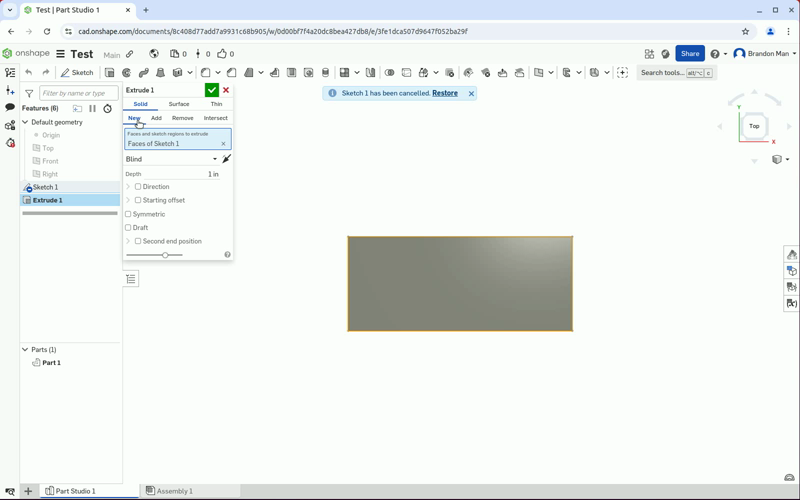
click(137, 120)
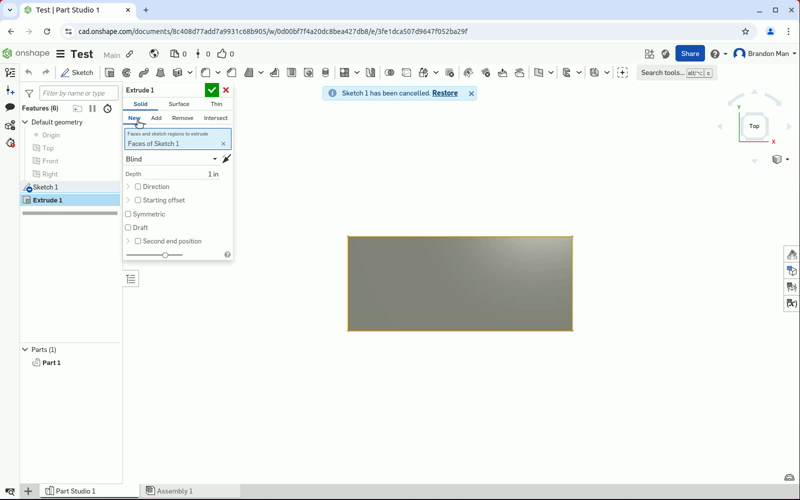
key(tab, 4)
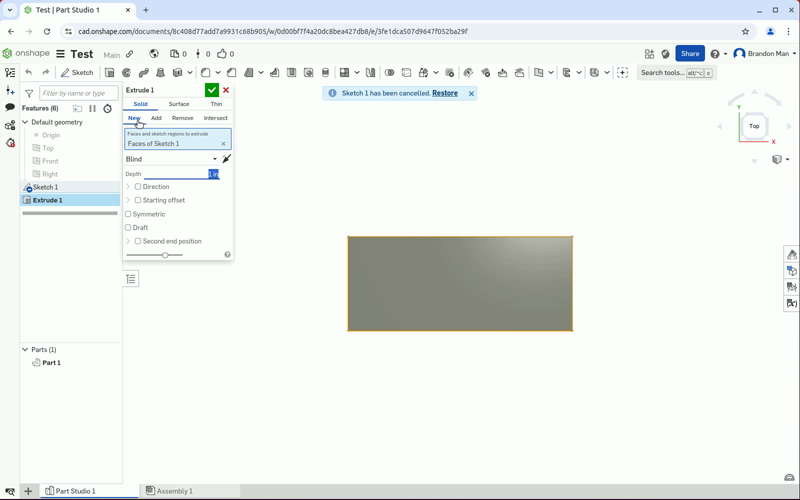
text(1.444)
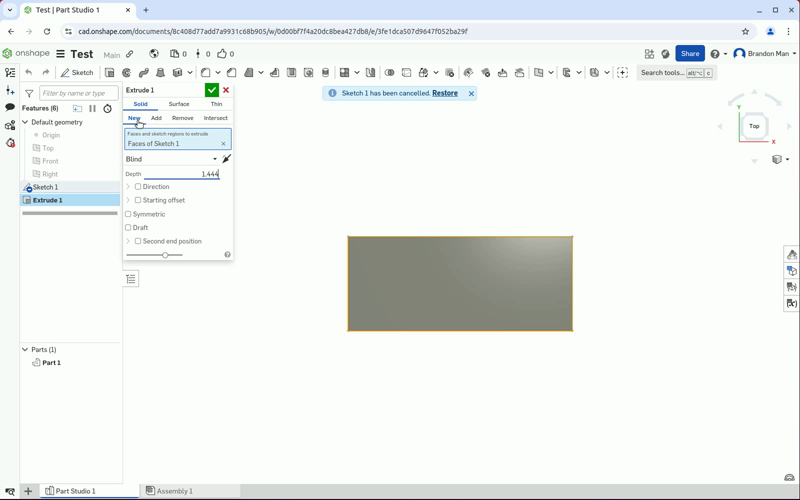
key(tab, 3)
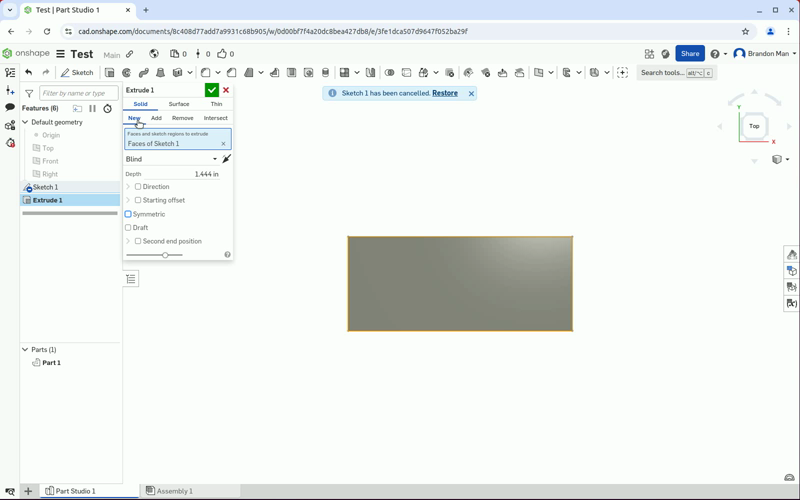
key(space)
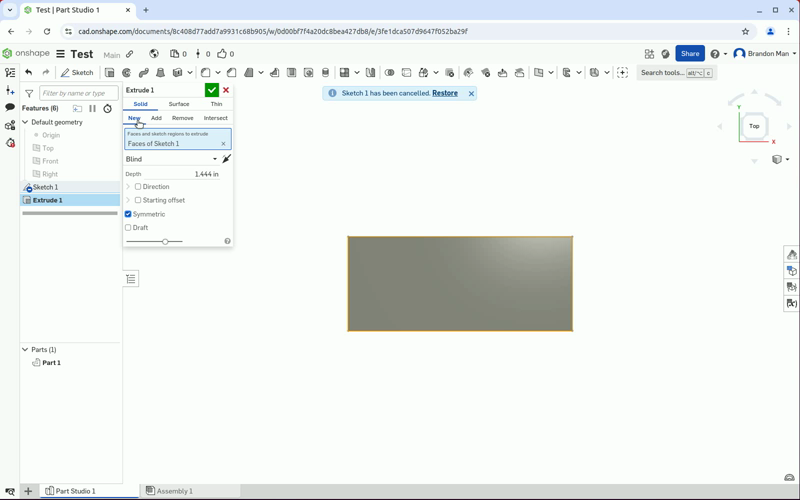
key(enter)
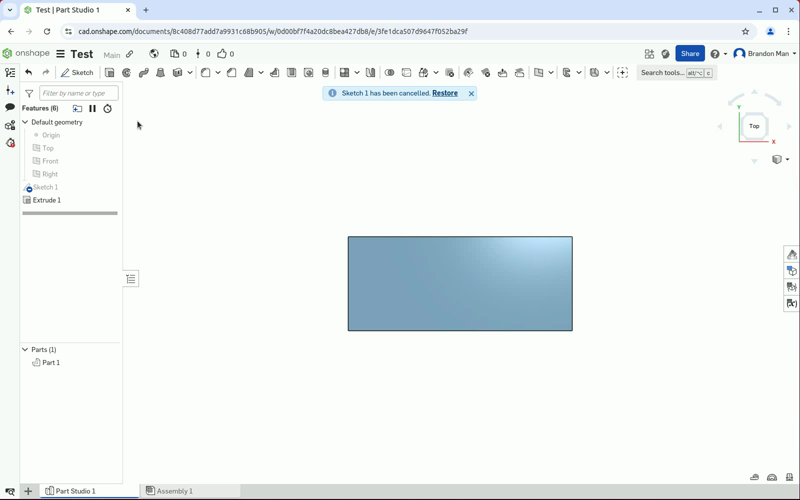
key(shift+h)
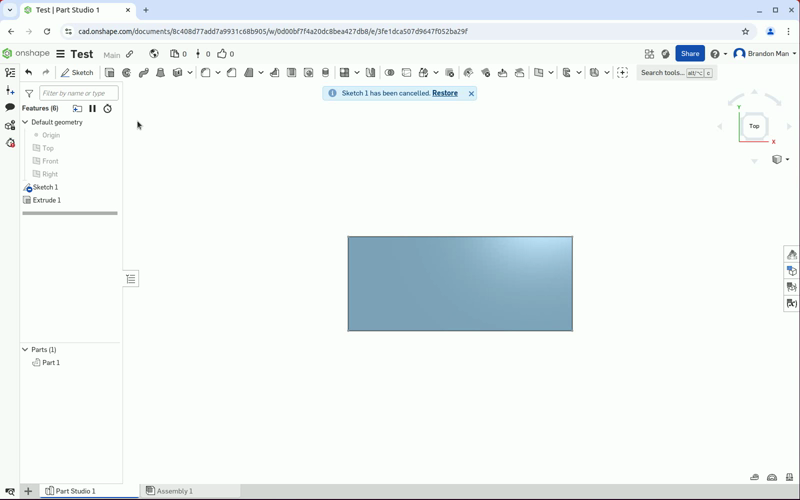
key(shift+h)
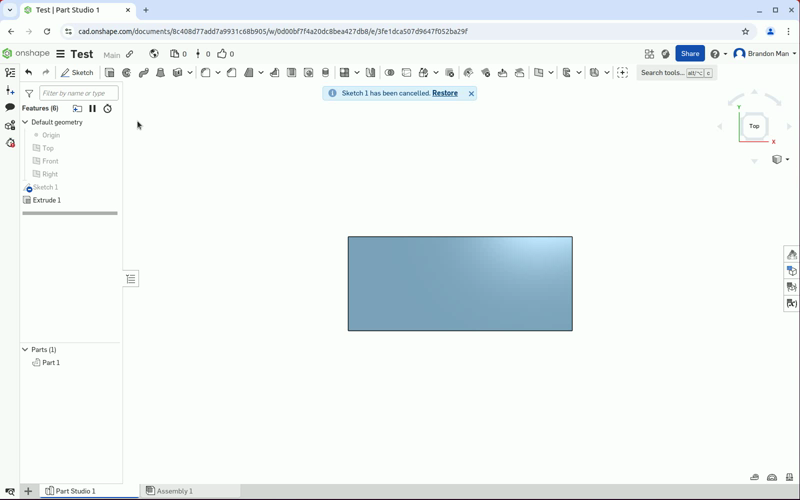
mouse_move(73, 189)
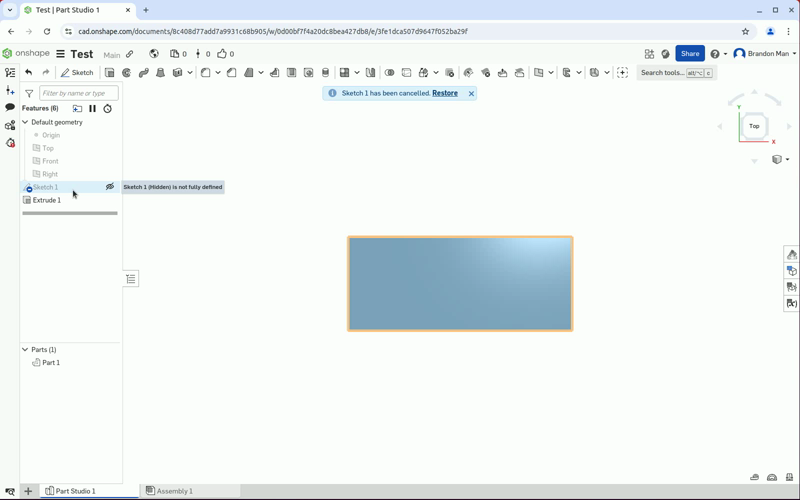
click(73, 189)
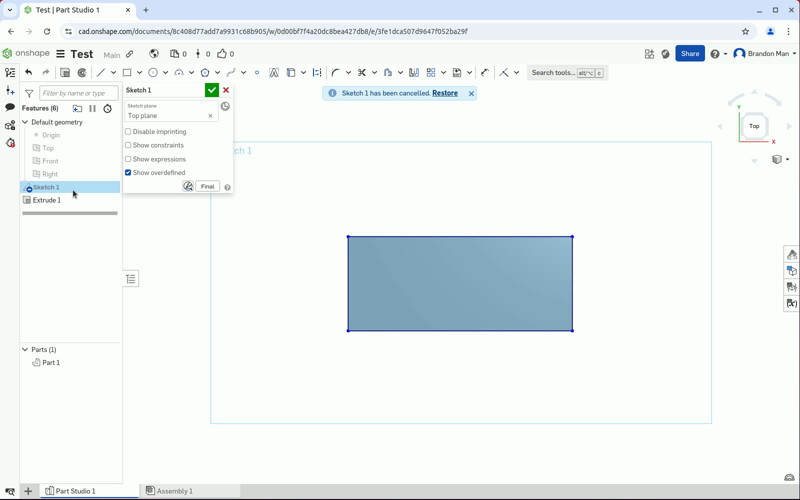
mouse_move(229, 92)
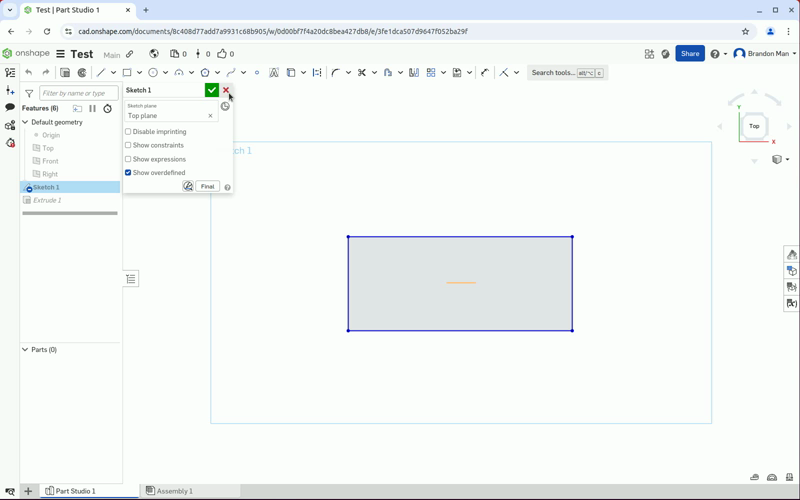
click(229, 92)
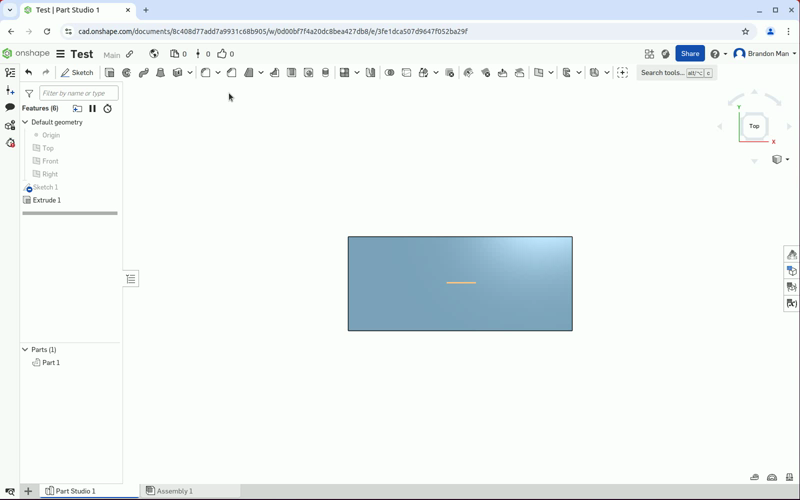
mouse_move(541, 75)
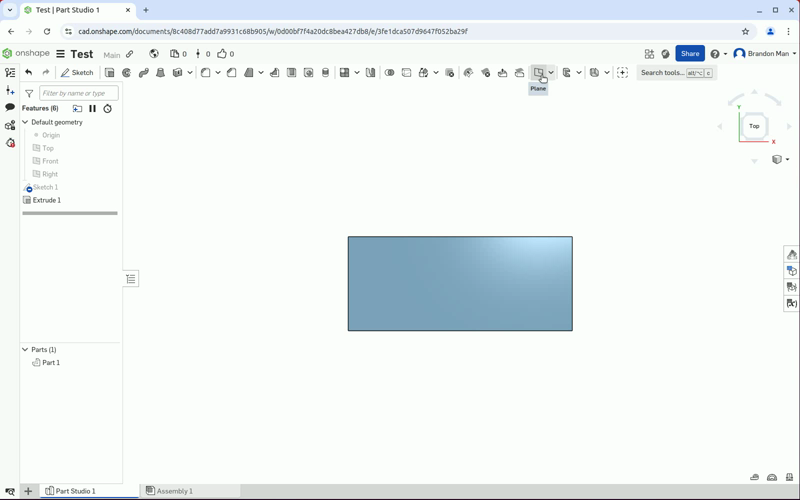
click(541, 75)
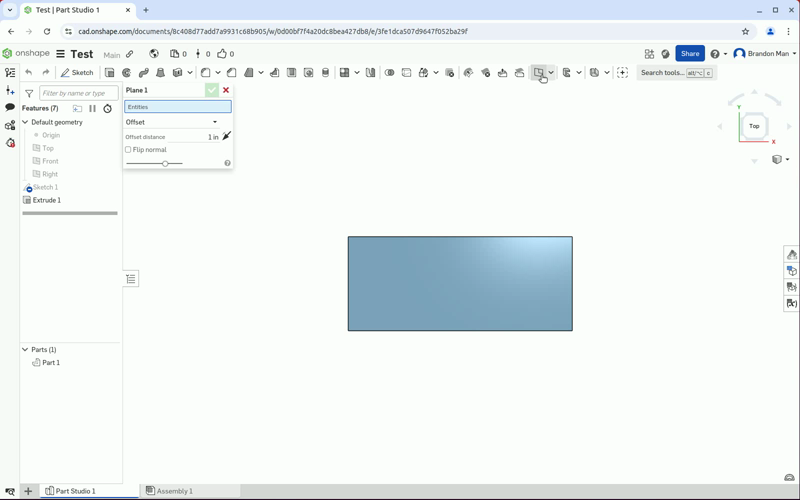
mouse_move(73, 150)
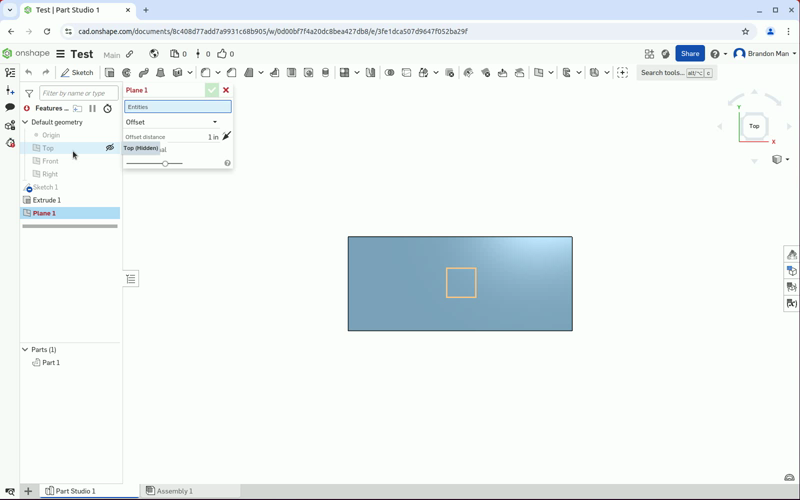
click(73, 150)
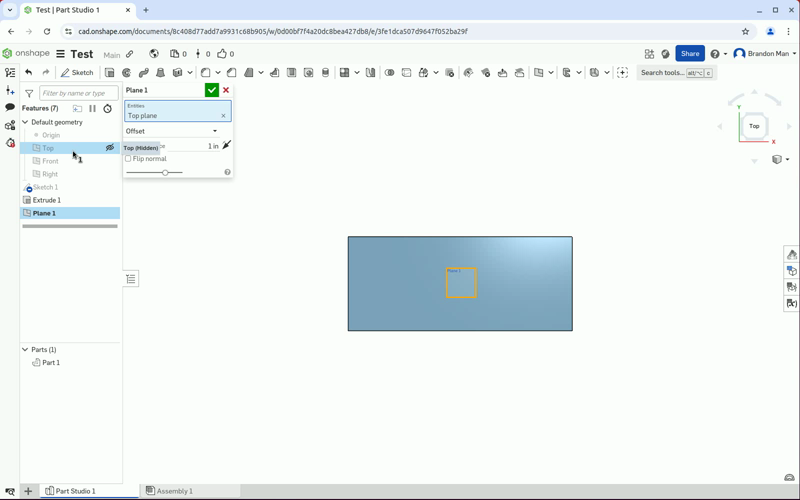
key(tab, 2)
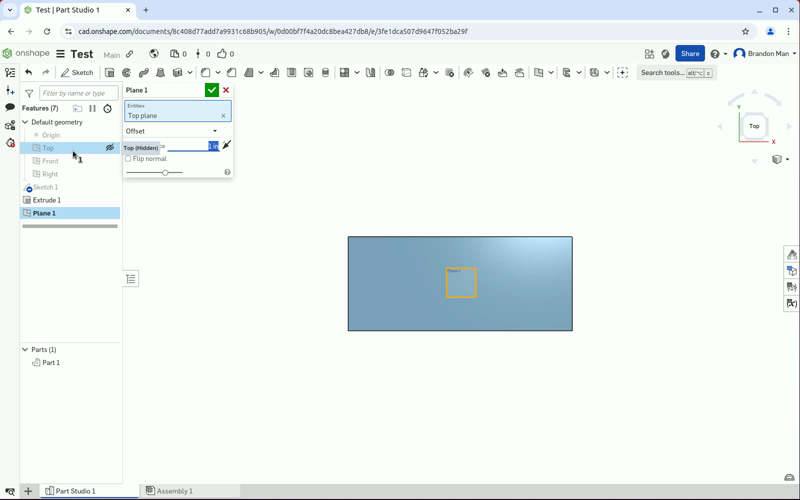
text(0.709)
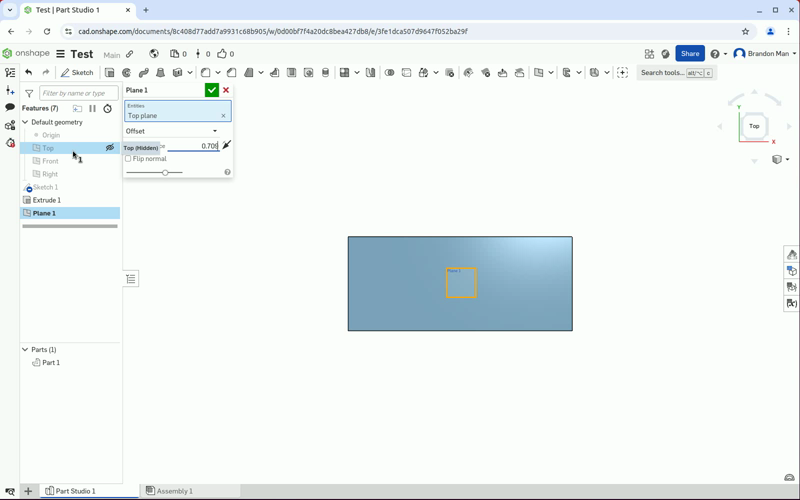
key(enter, 2)
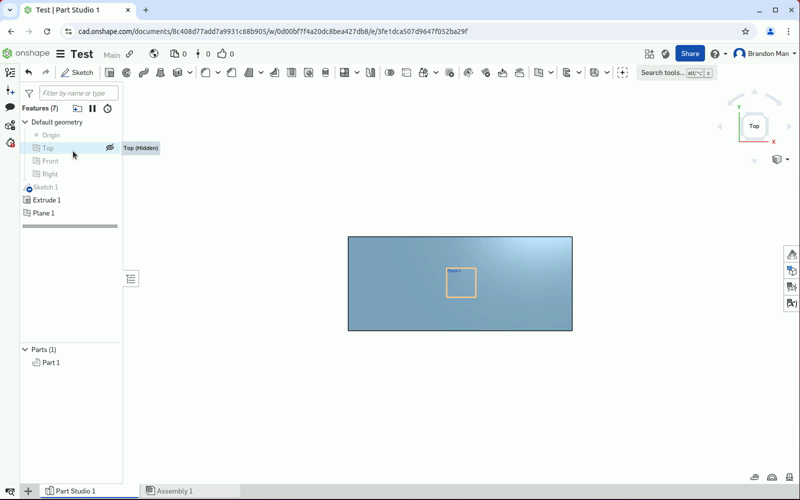
key(shift+s)
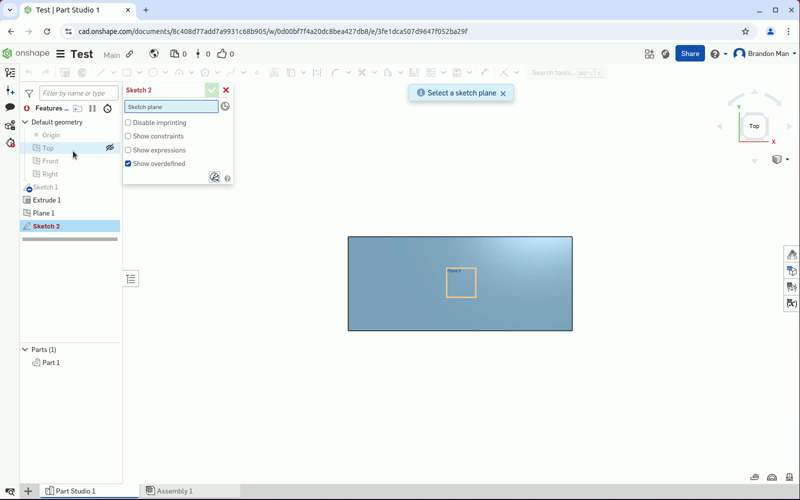
mouse_move(73, 215)
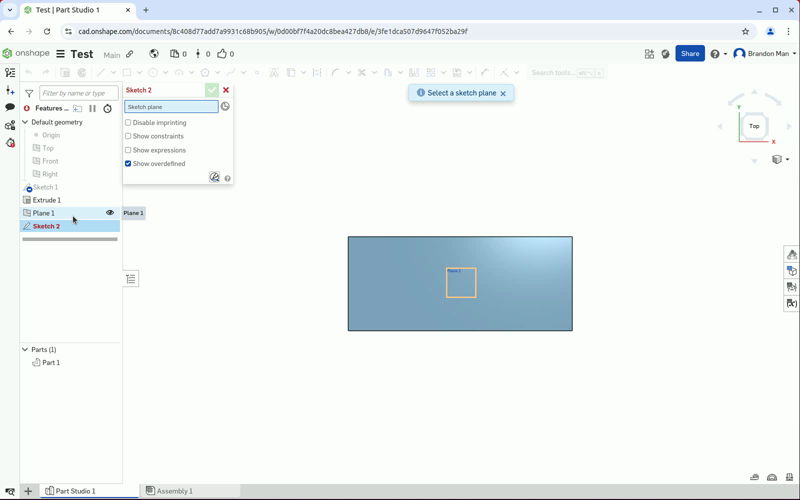
click(73, 215)
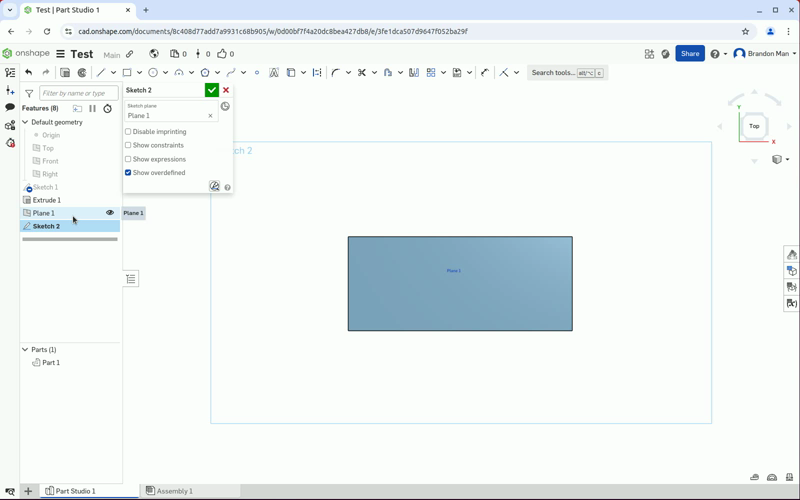
mouse_move(73, 352)
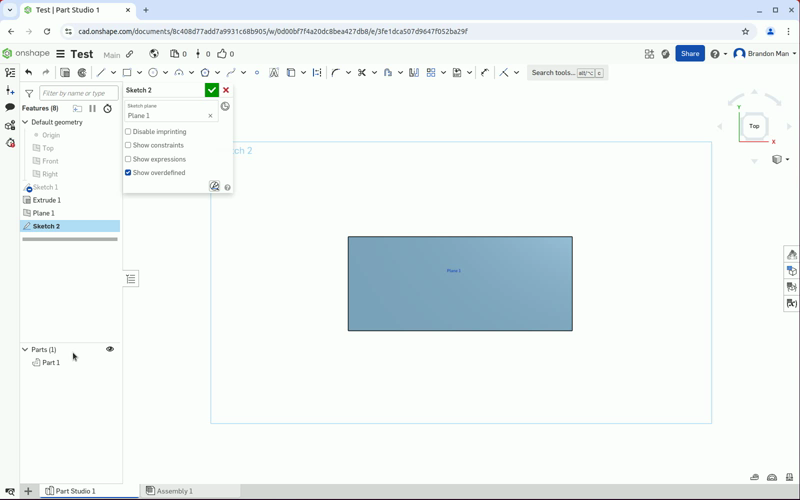
key(y)
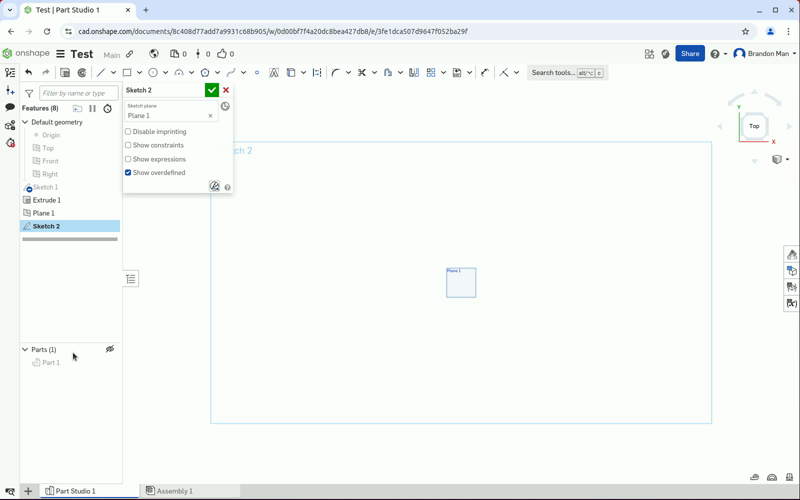
key(l)
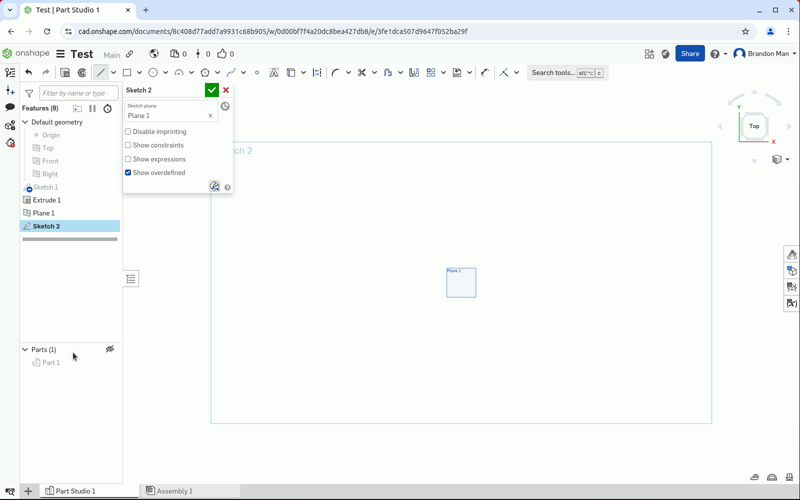
key_down(shift)
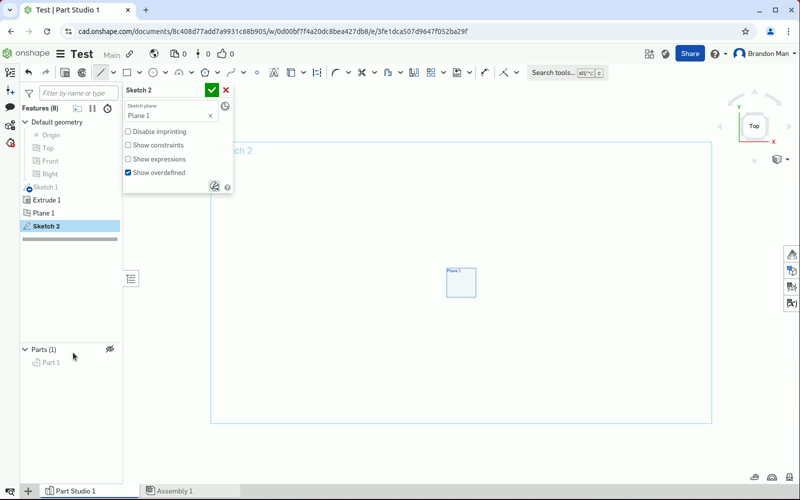
mouse_move(350, 238)
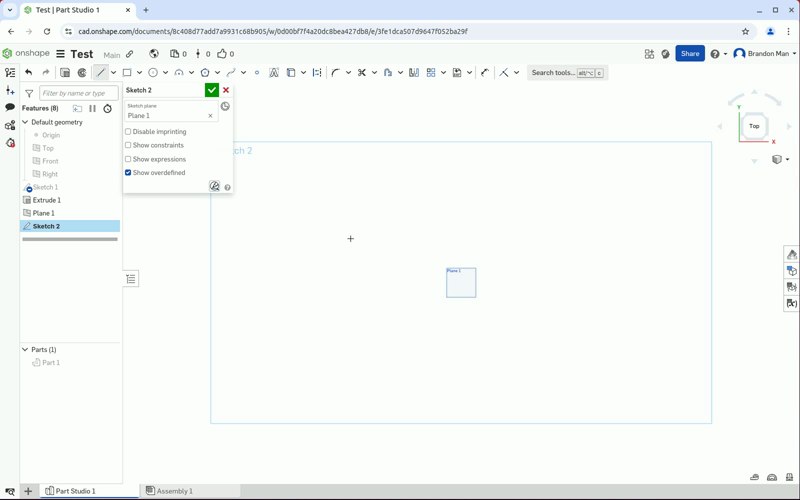
click(350, 238)
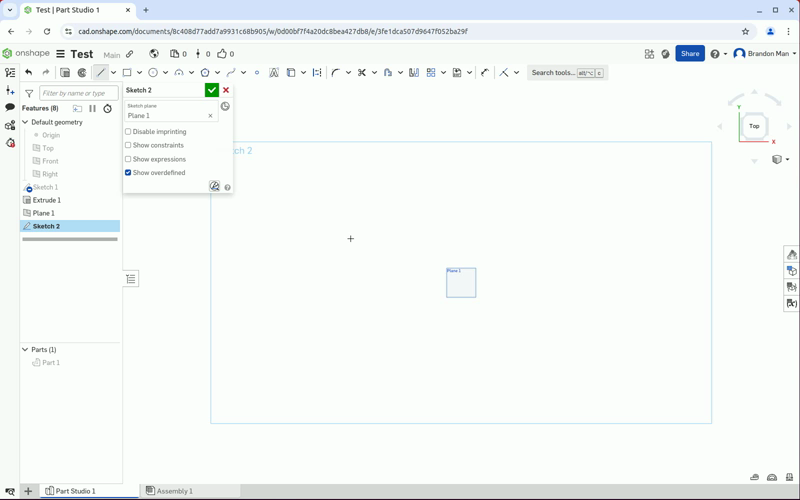
key_up(shift)
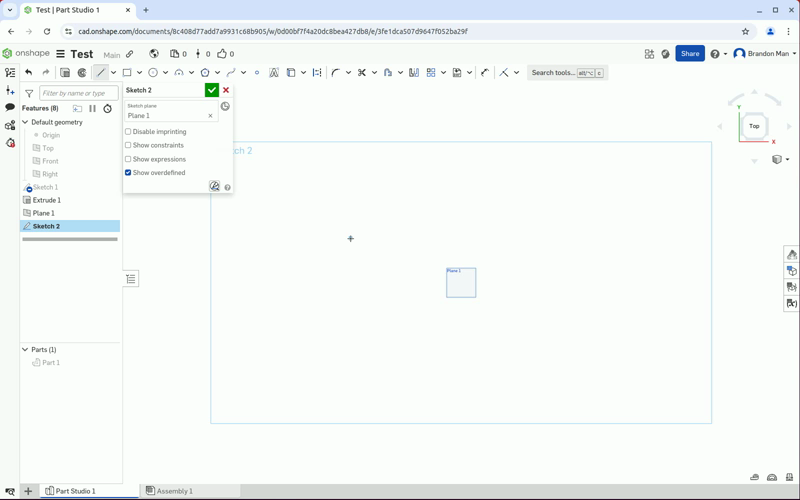
key_down(shift)
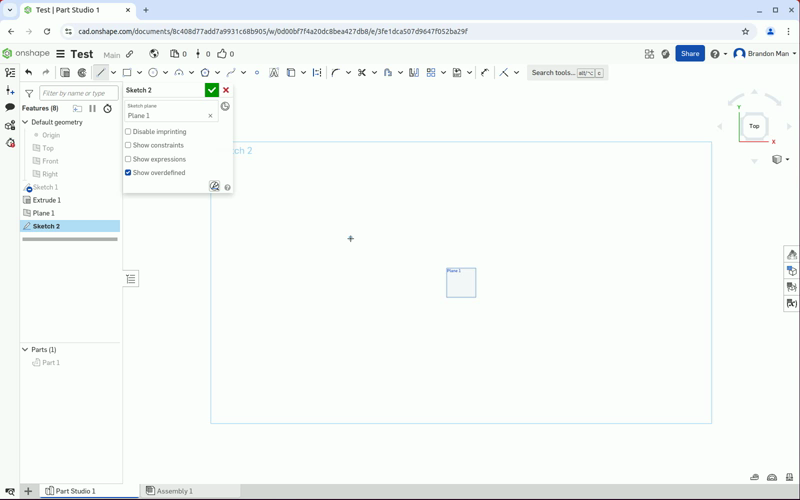
mouse_move(570, 238)
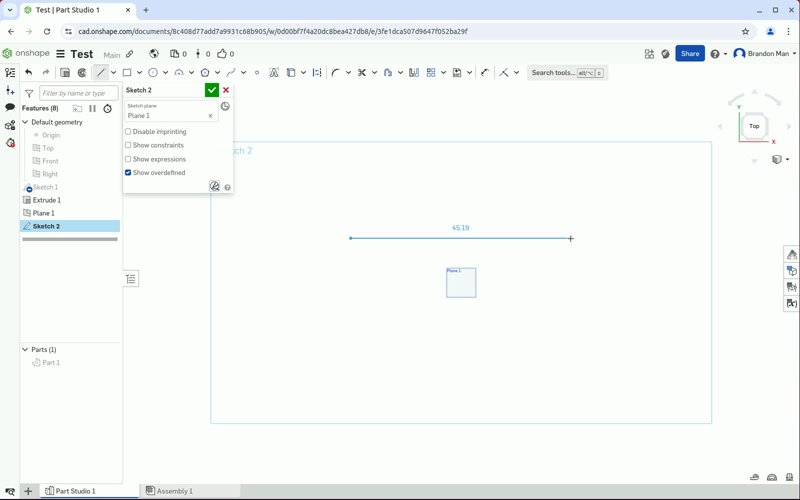
click(570, 238)
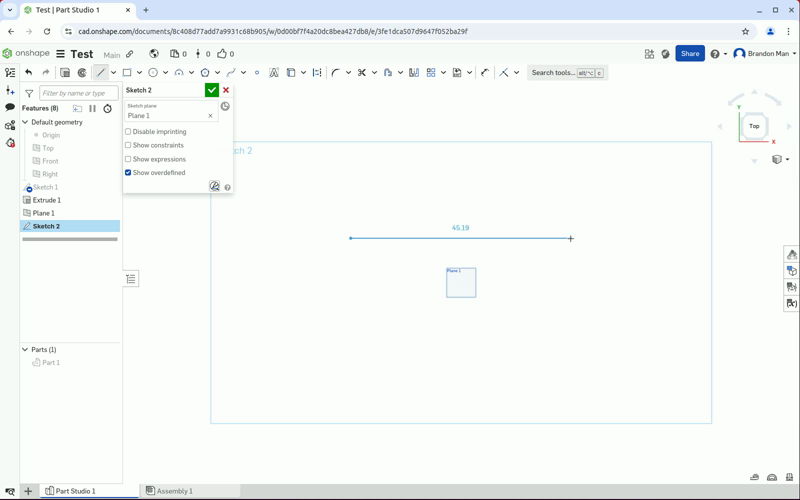
key_up(shift)
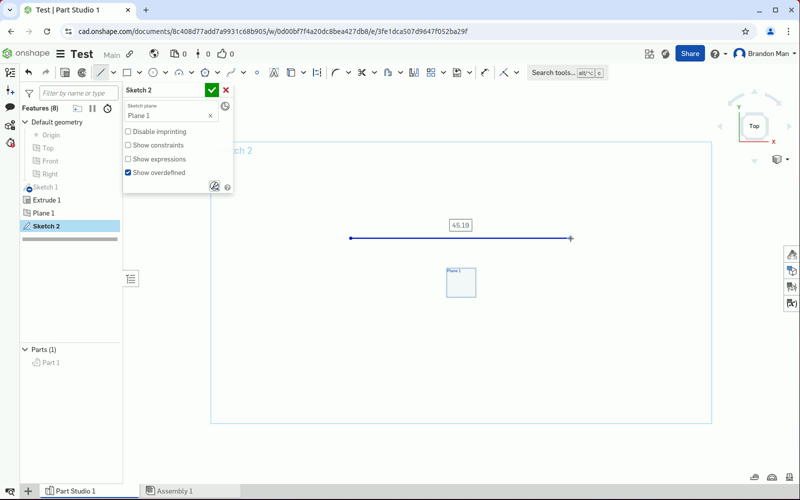
key_down(shift)
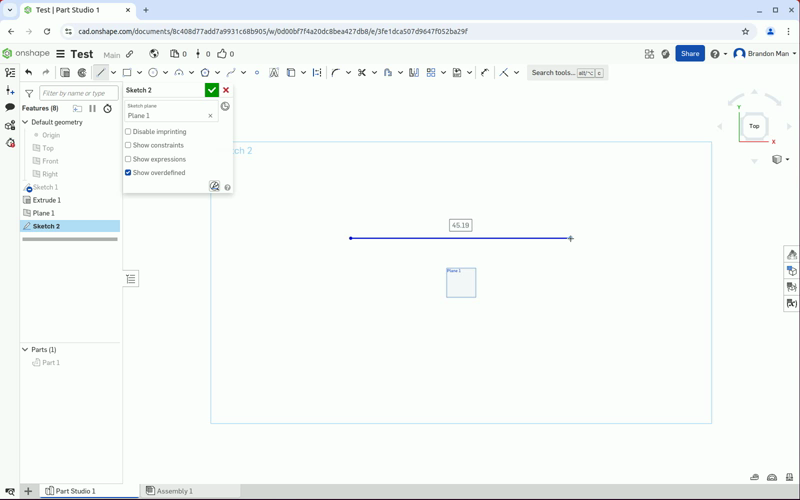
mouse_move(589, 238)
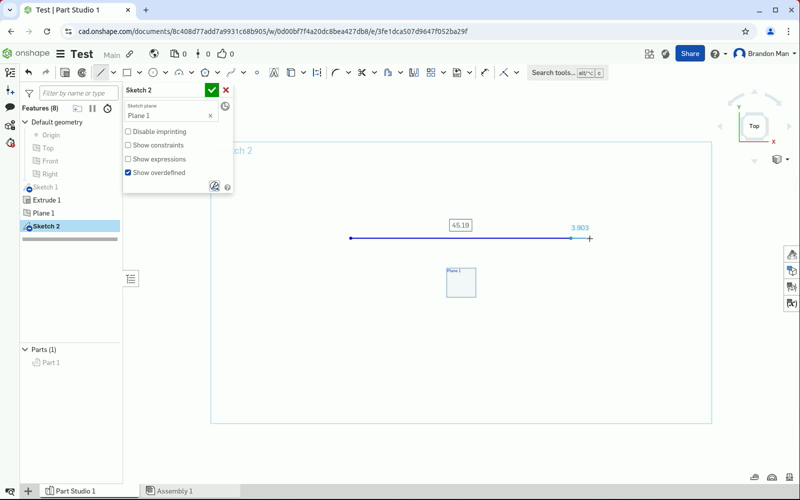
mouse_move(570, 236)
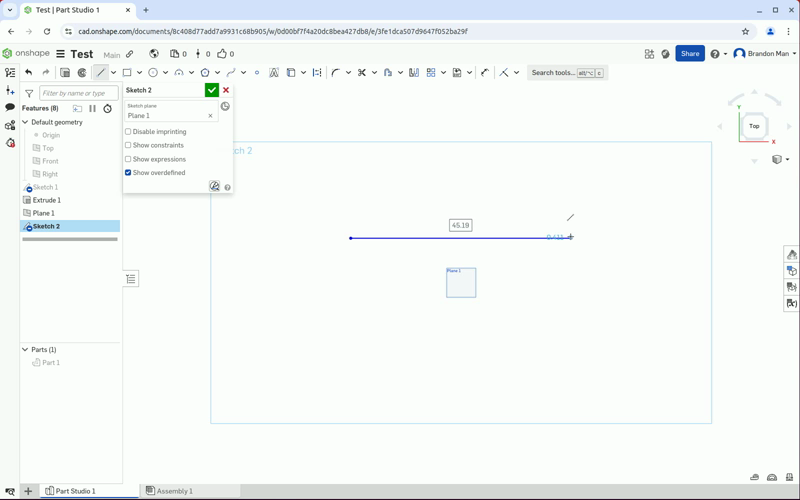
scroll(6)
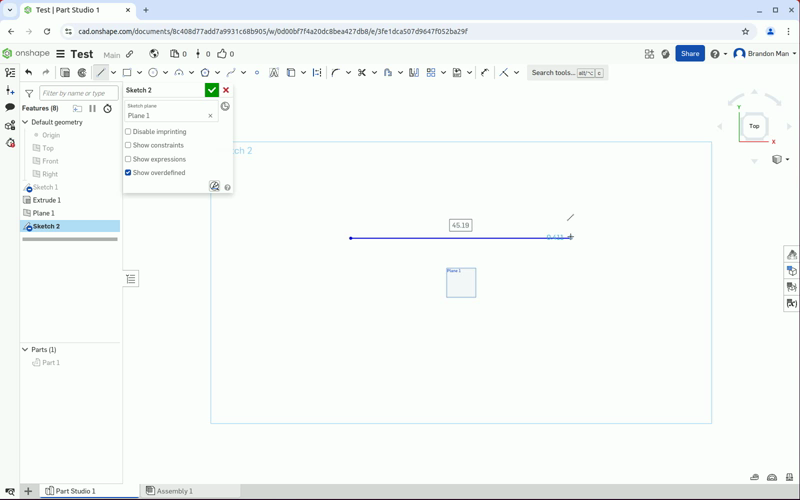
scroll(6)
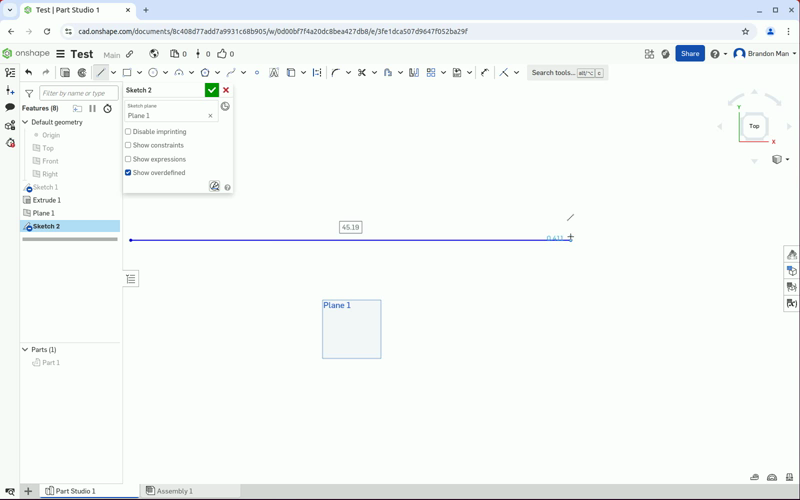
scroll(6)
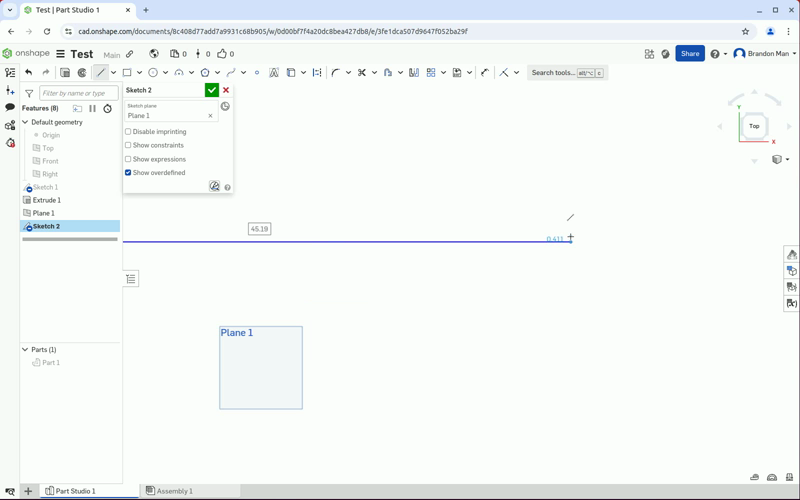
scroll(6)
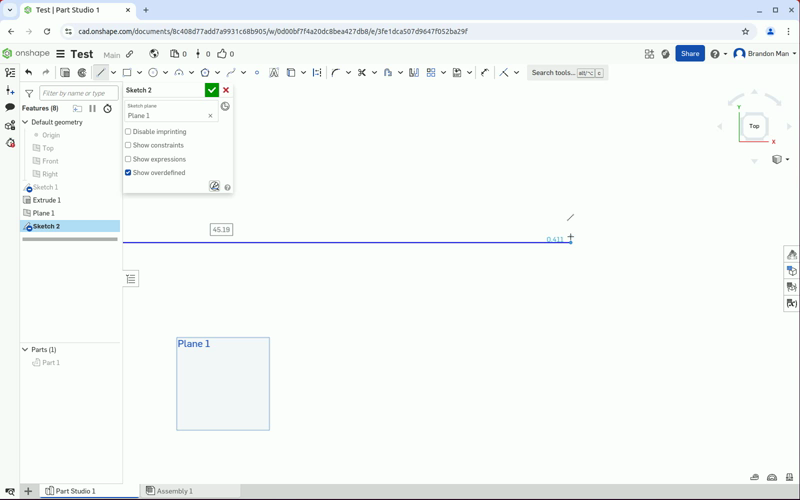
scroll(6)
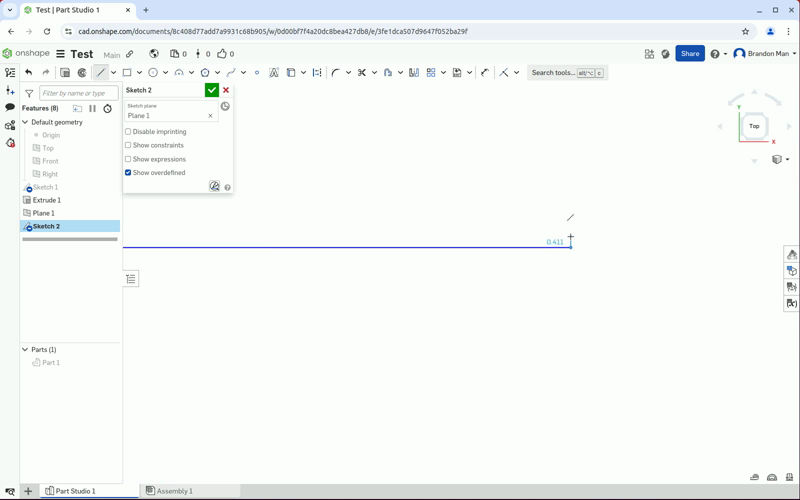
scroll(6)
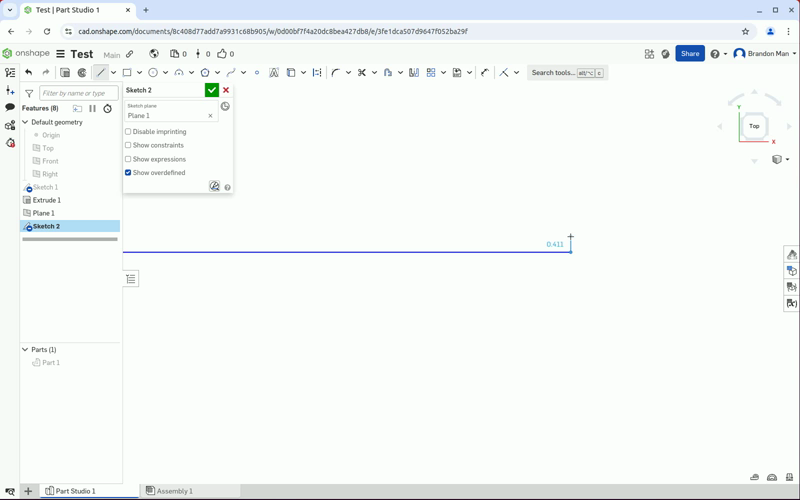
scroll(6)
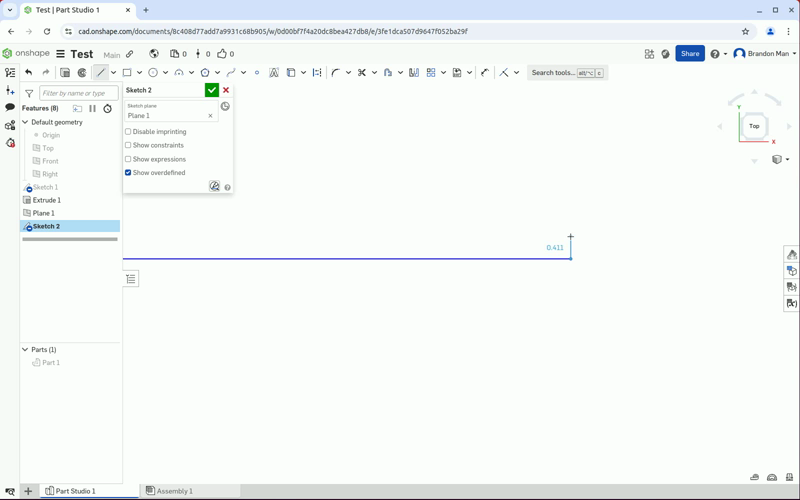
click(570, 236)
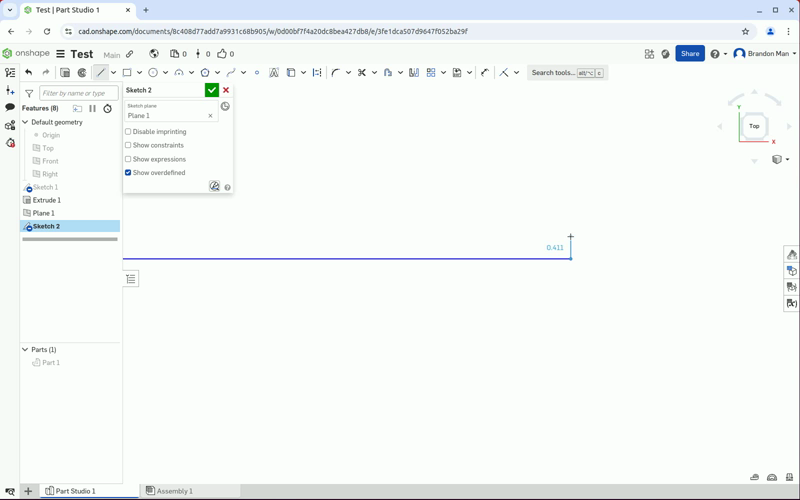
scroll(-6)
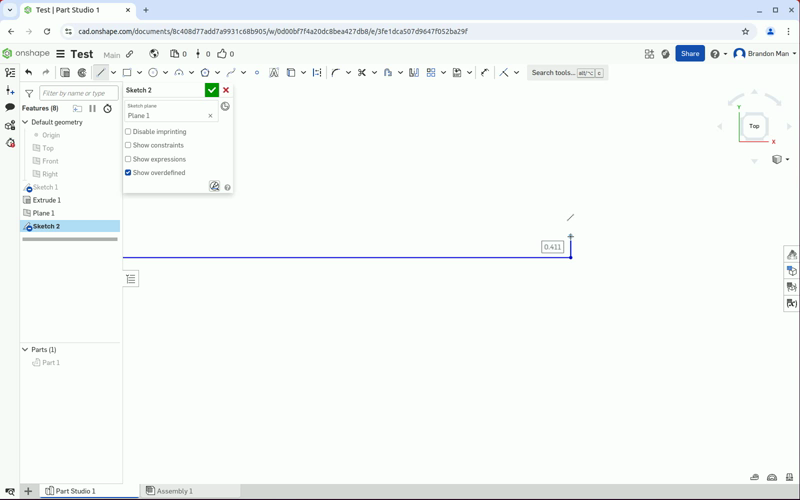
scroll(-6)
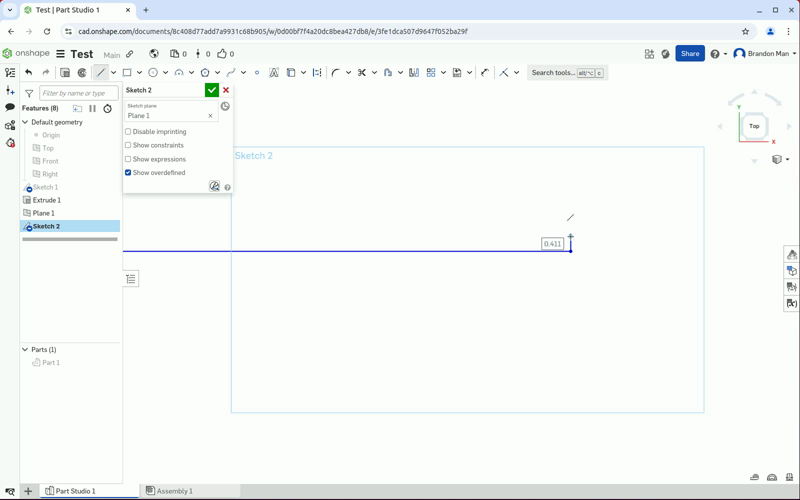
scroll(-6)
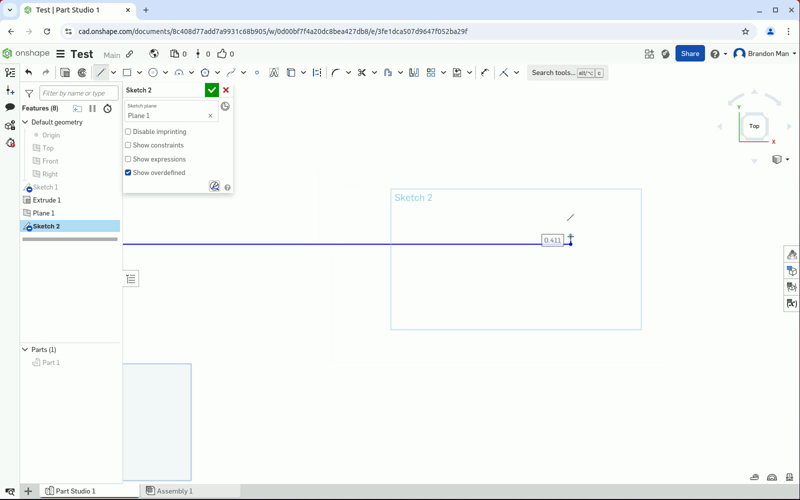
scroll(-6)
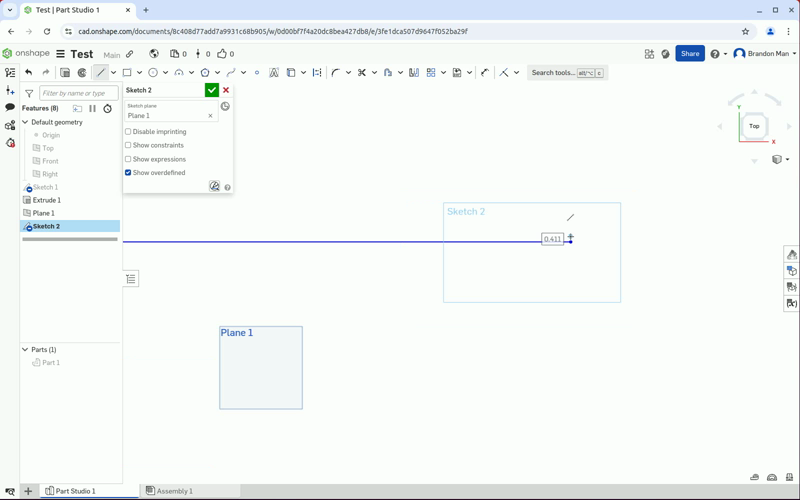
scroll(-6)
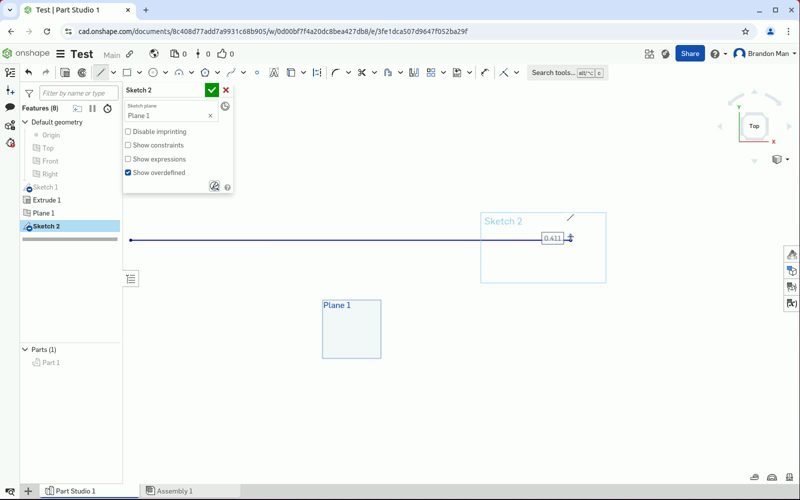
scroll(-6)
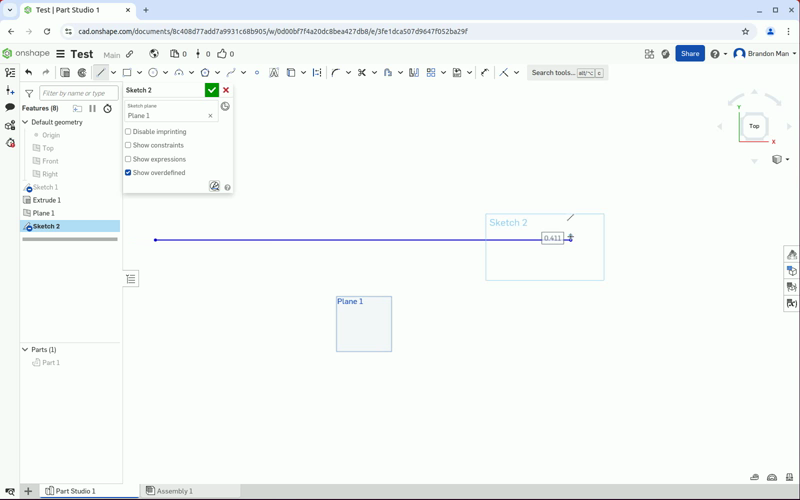
scroll(-6)
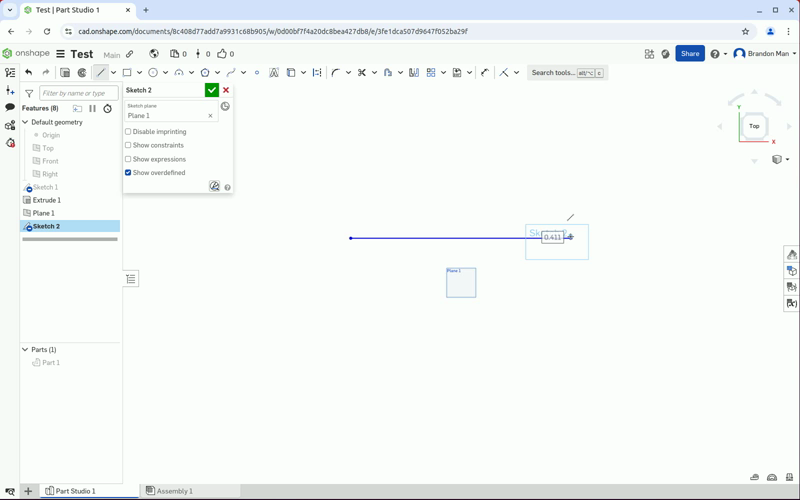
key_up(shift)
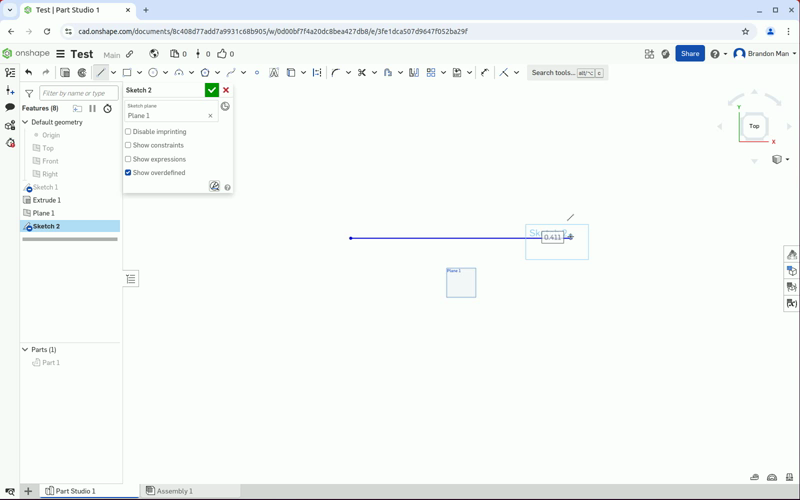
key_down(shift)
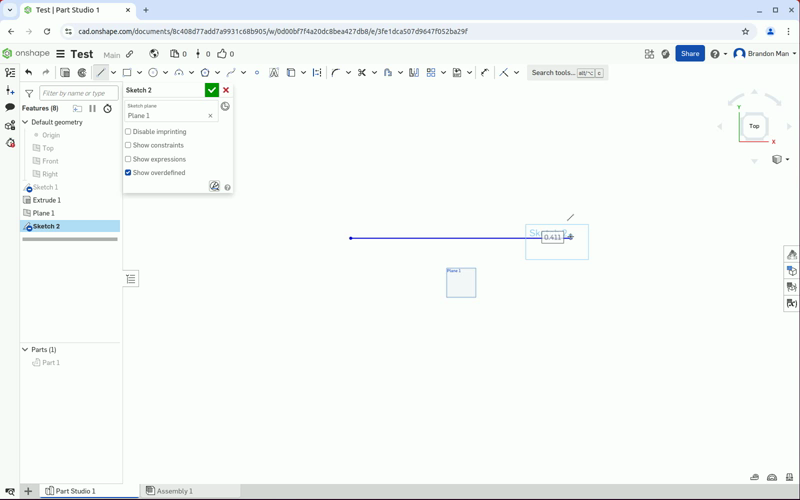
mouse_move(350, 236)
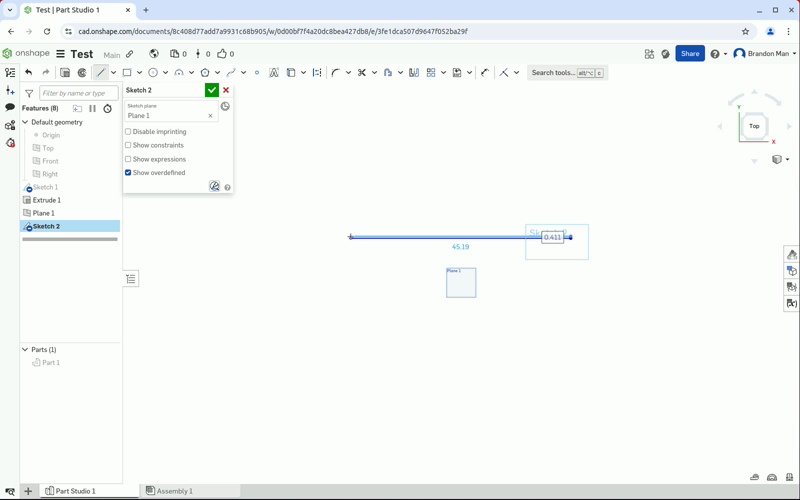
scroll(6)
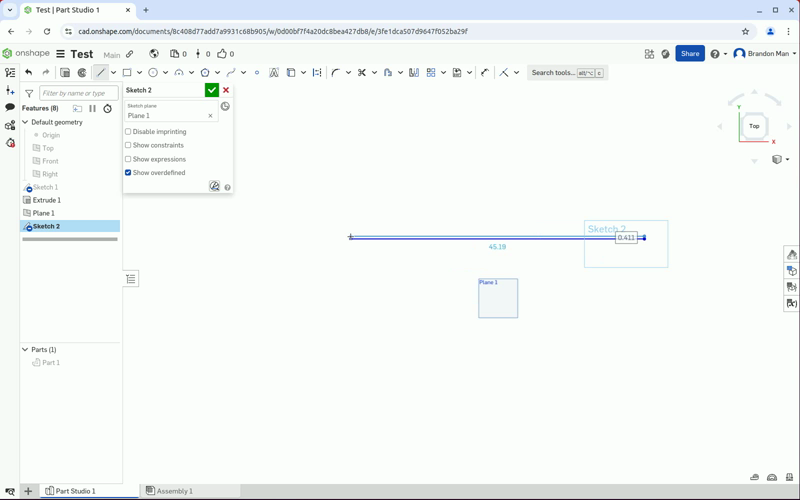
scroll(6)
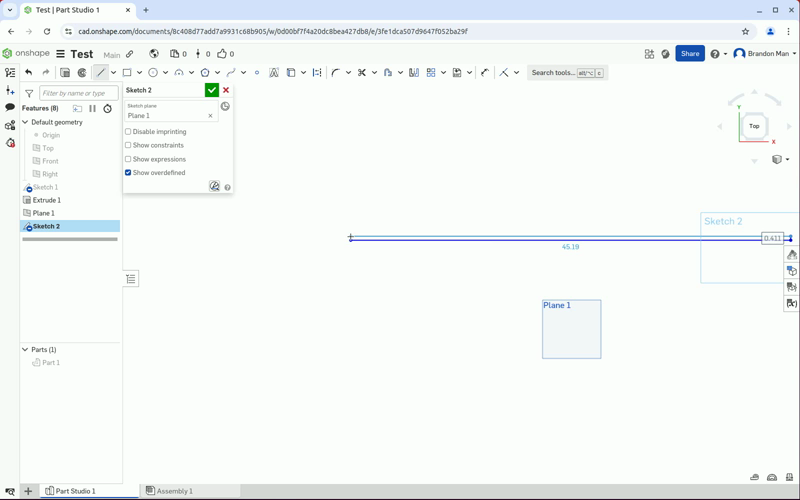
scroll(6)
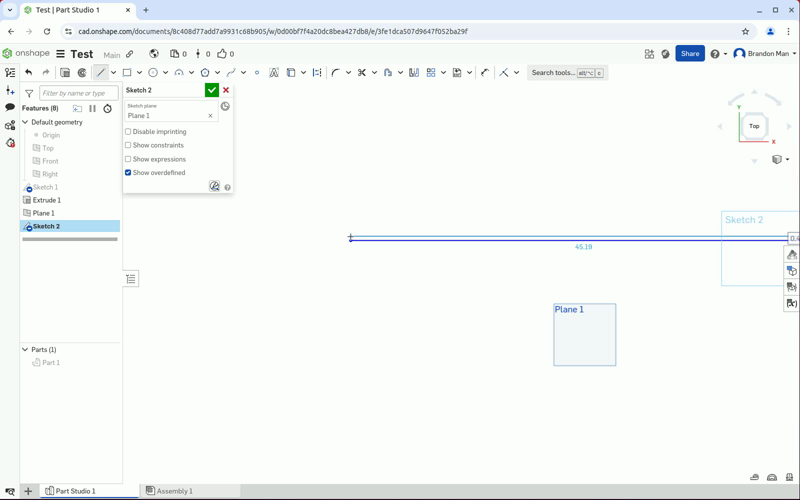
scroll(6)
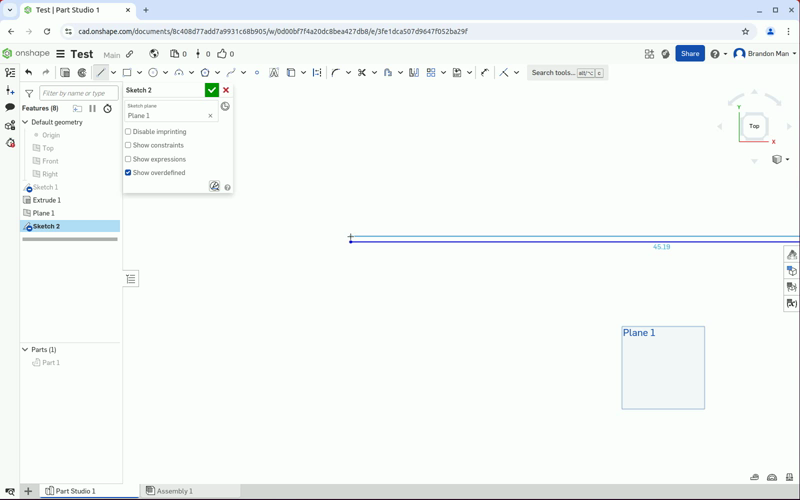
scroll(6)
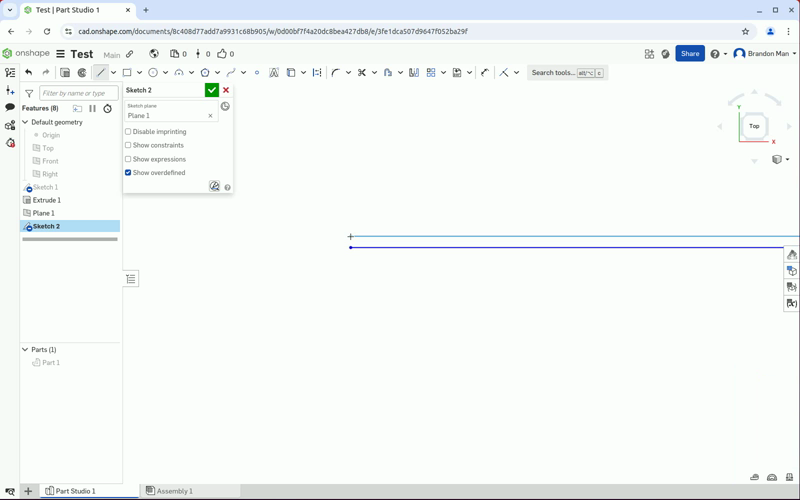
scroll(6)
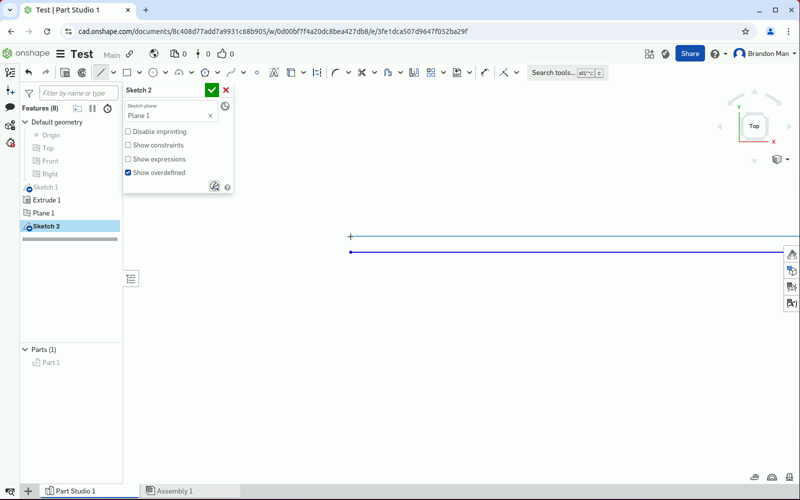
scroll(6)
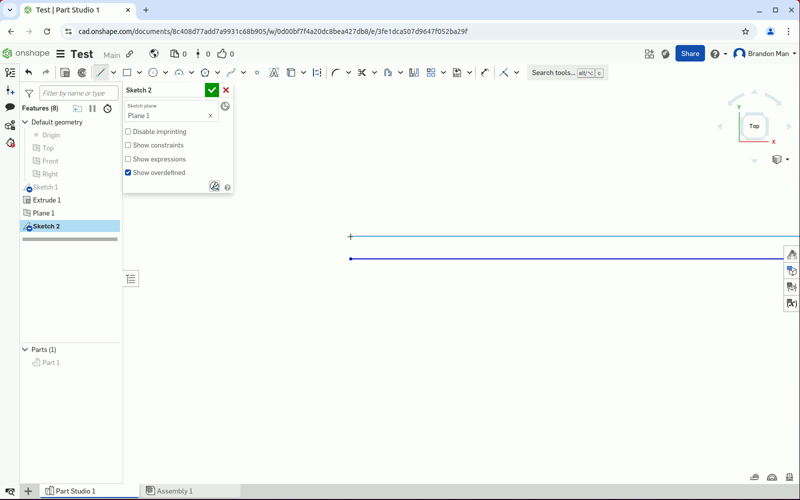
click(350, 236)
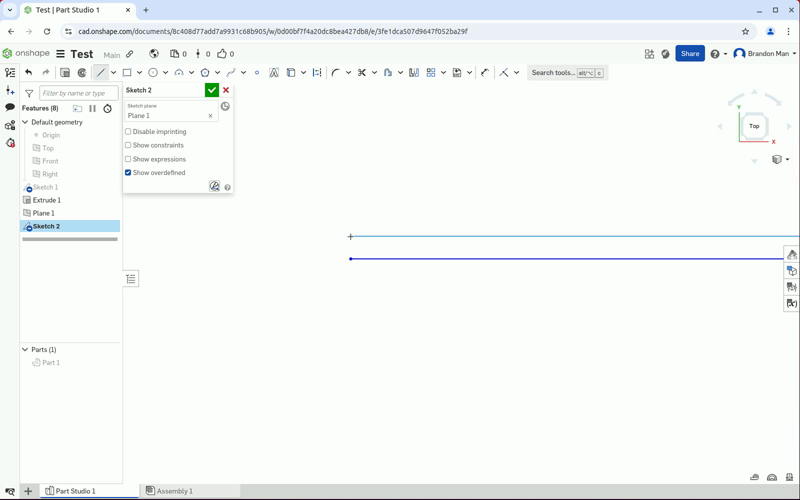
scroll(-6)
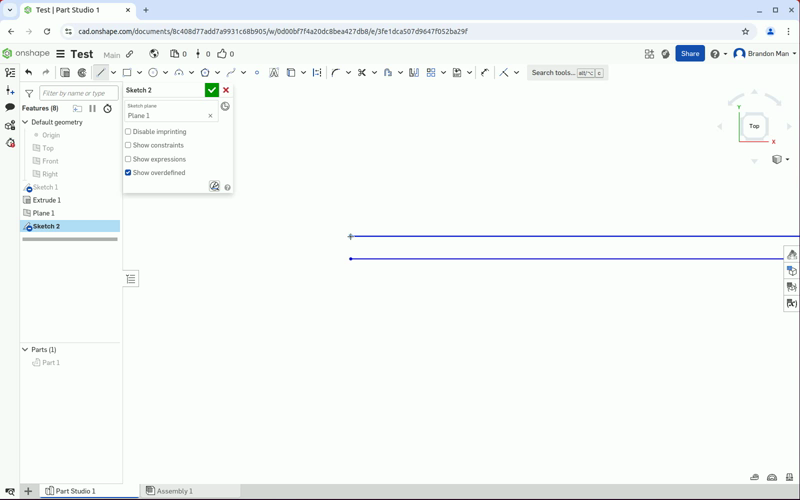
scroll(-6)
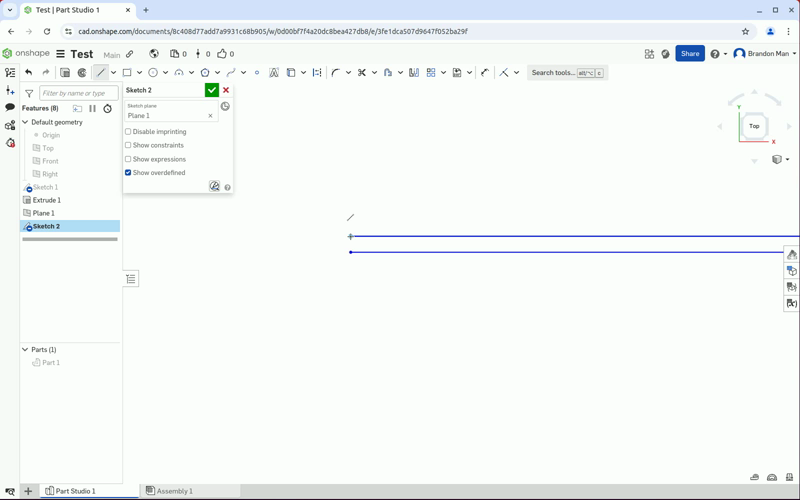
scroll(-6)
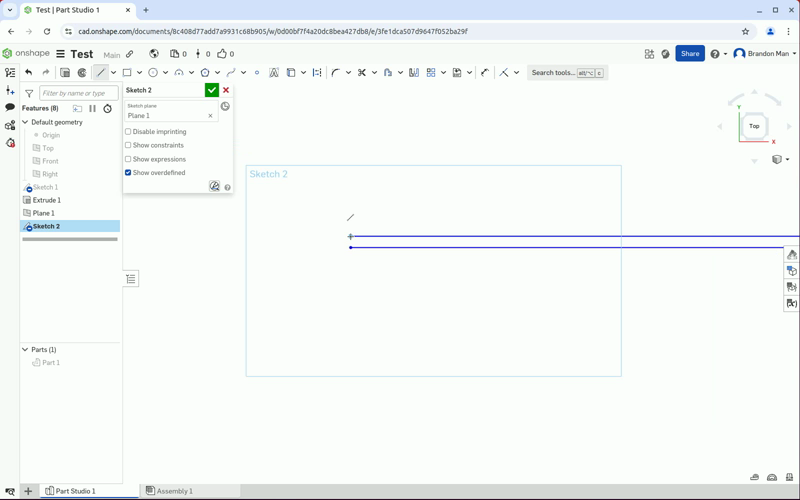
scroll(-6)
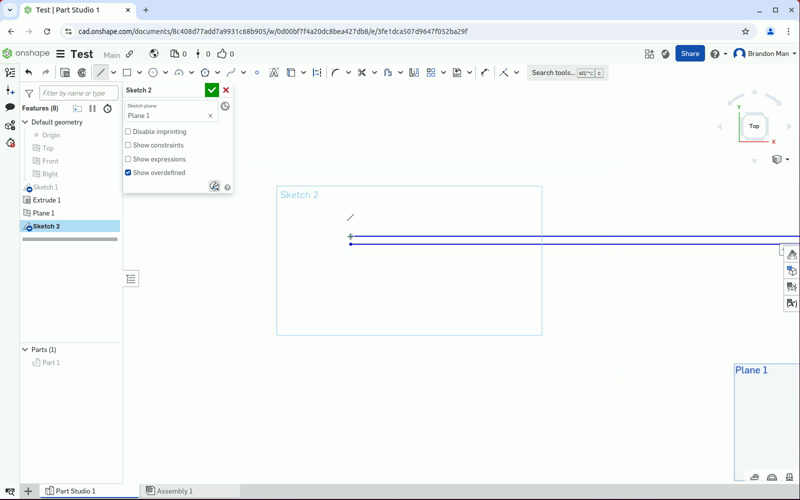
scroll(-6)
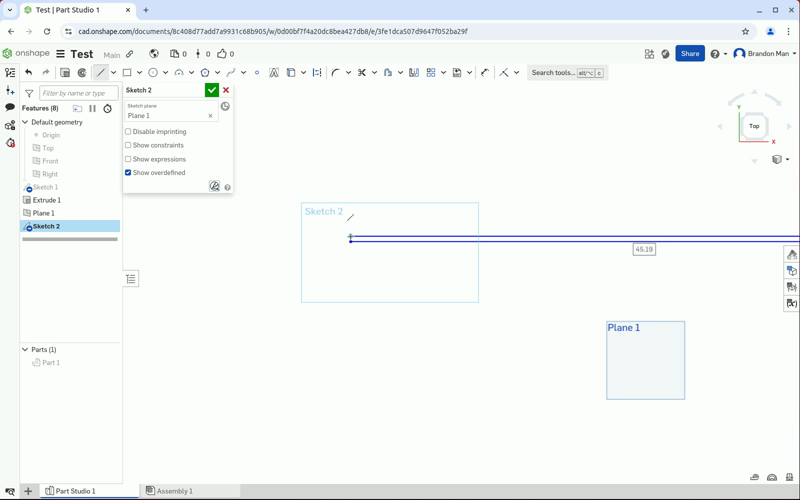
scroll(-6)
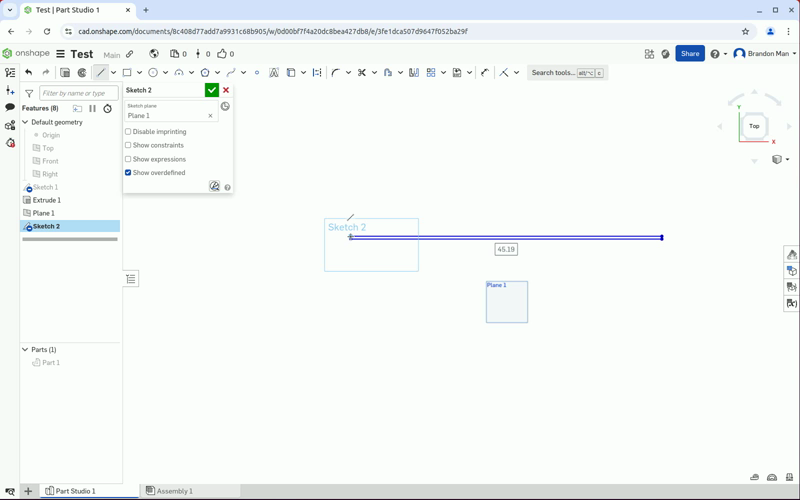
scroll(-6)
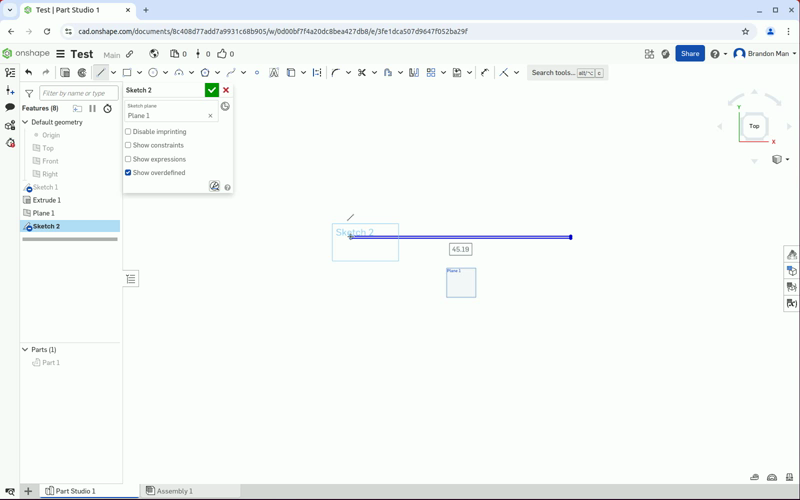
key_up(shift)
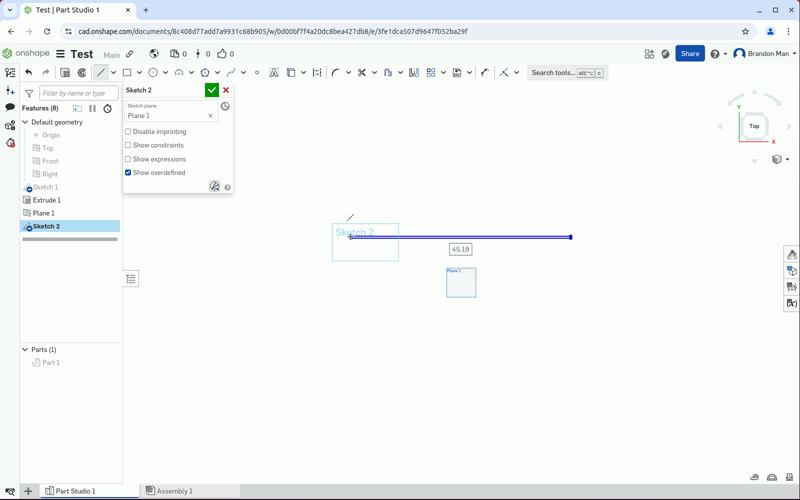
mouse_move(380, 236)
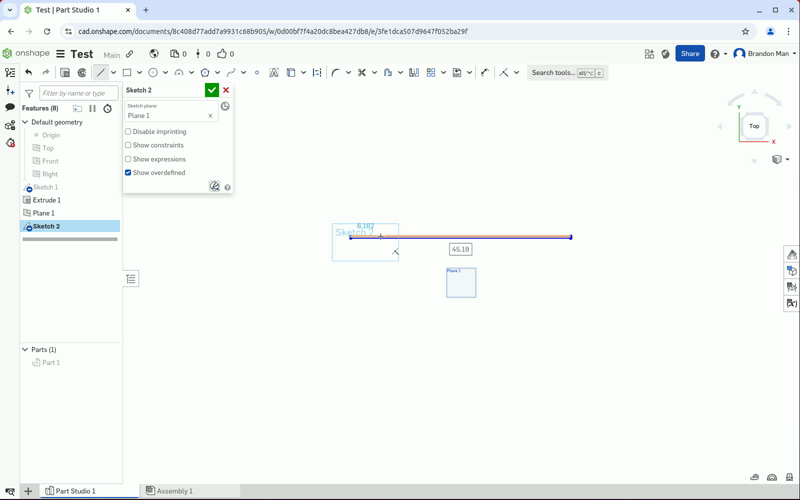
key_down(shift)
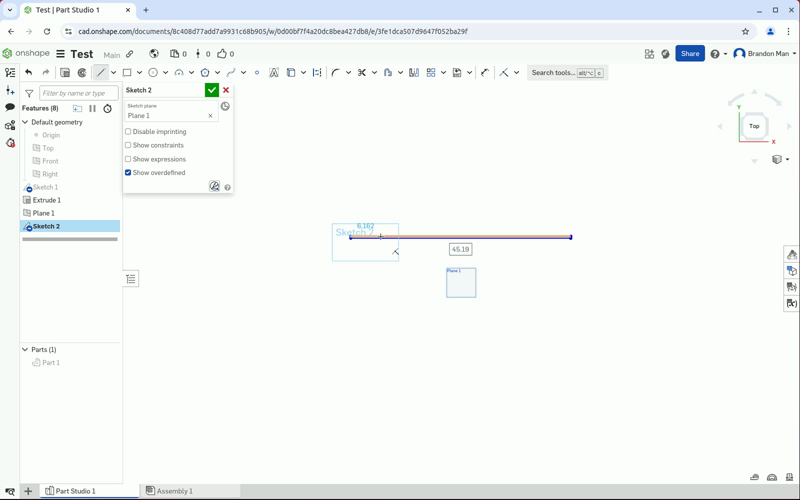
mouse_move(350, 238)
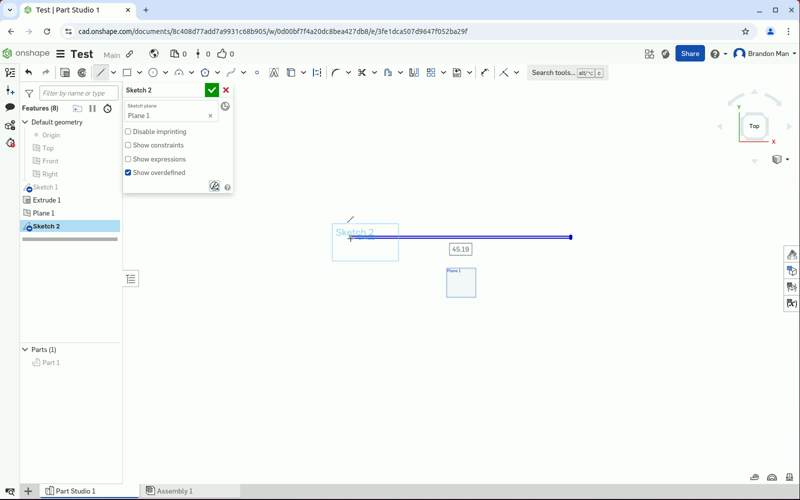
scroll(6)
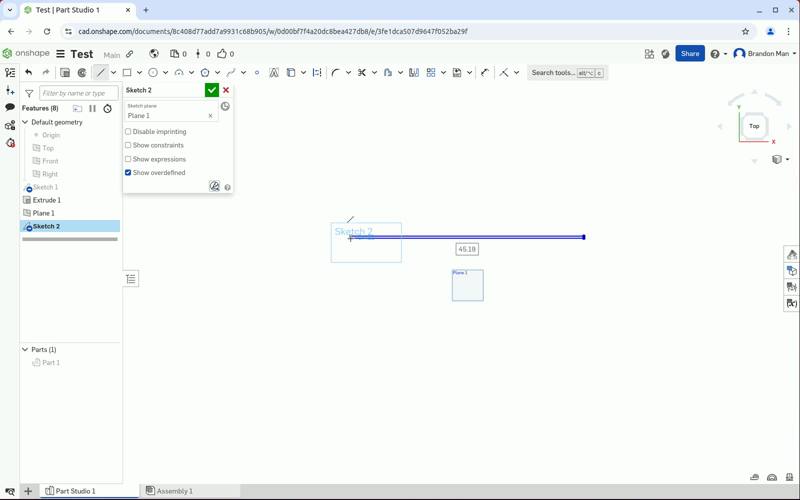
scroll(6)
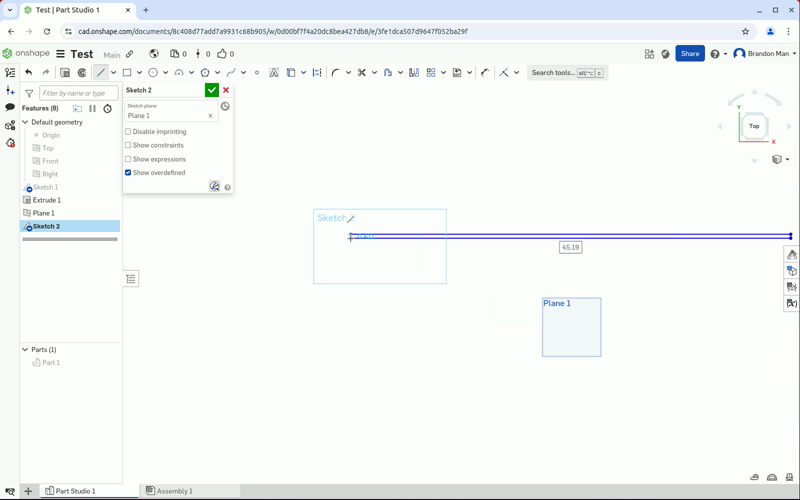
scroll(6)
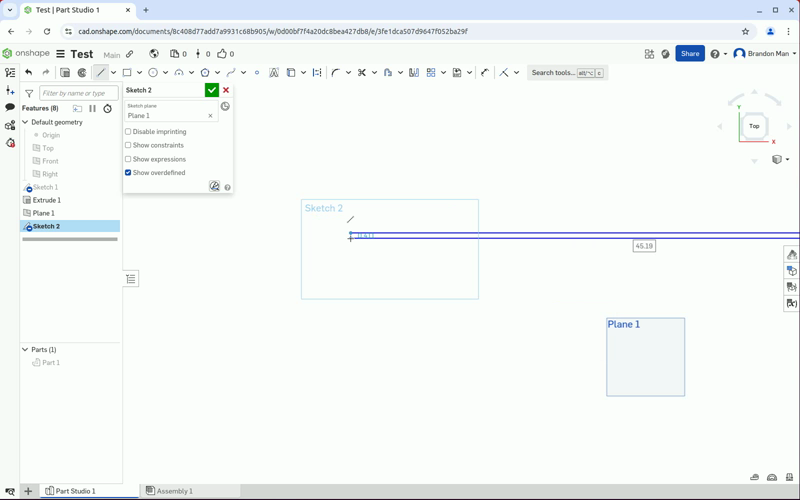
scroll(6)
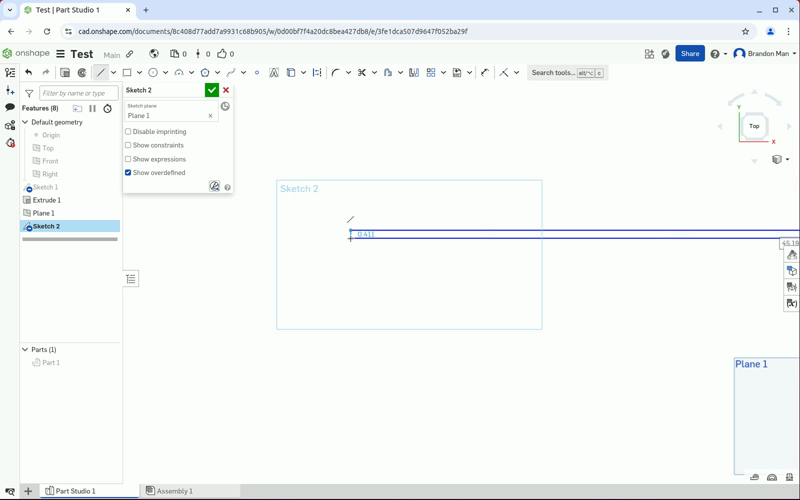
scroll(6)
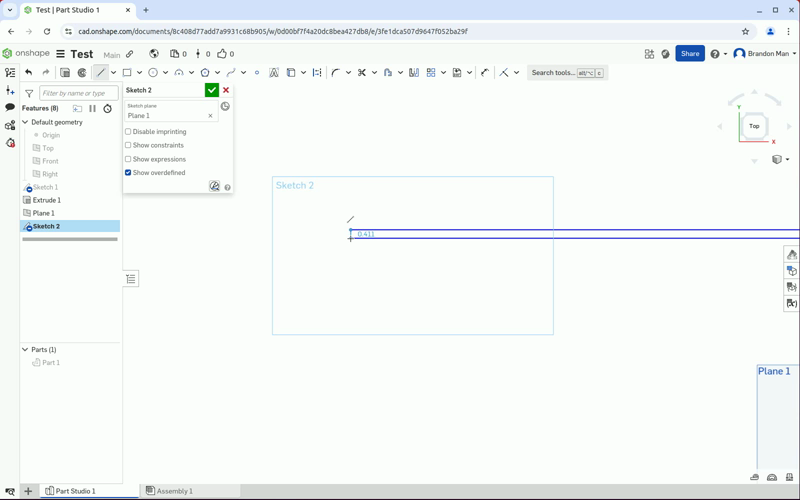
scroll(6)
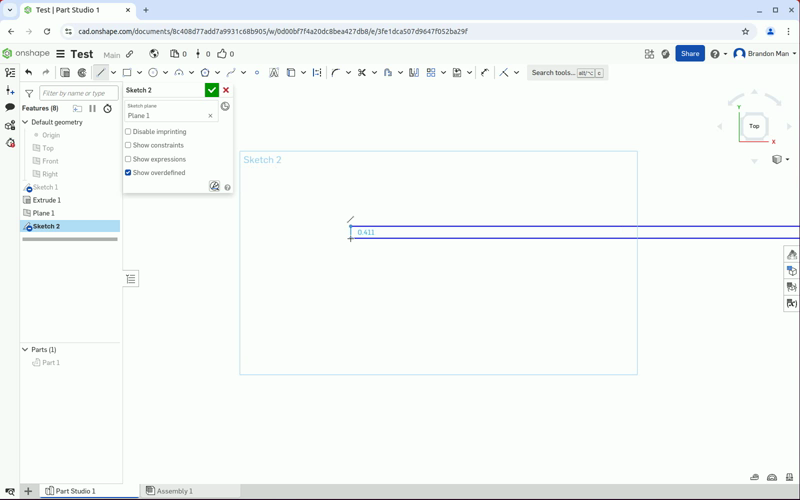
scroll(6)
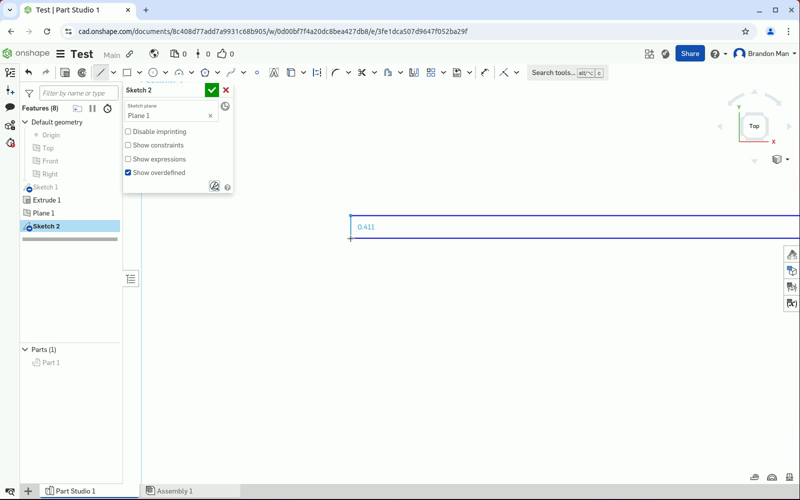
key_up(shift)
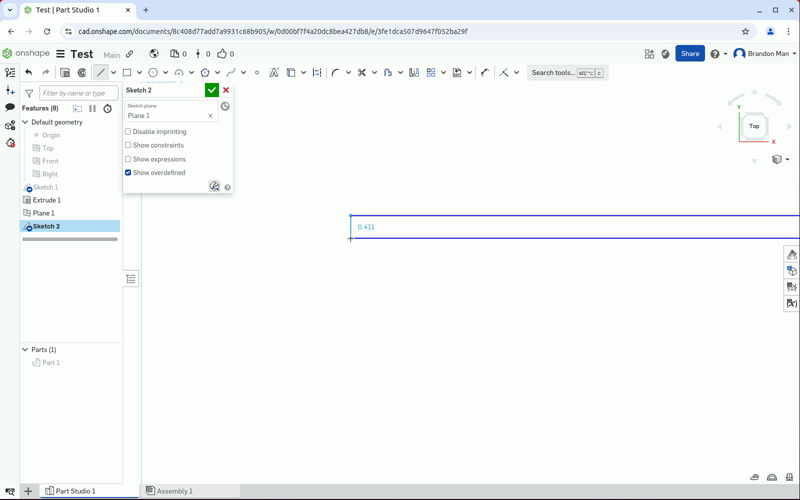
click(350, 238)
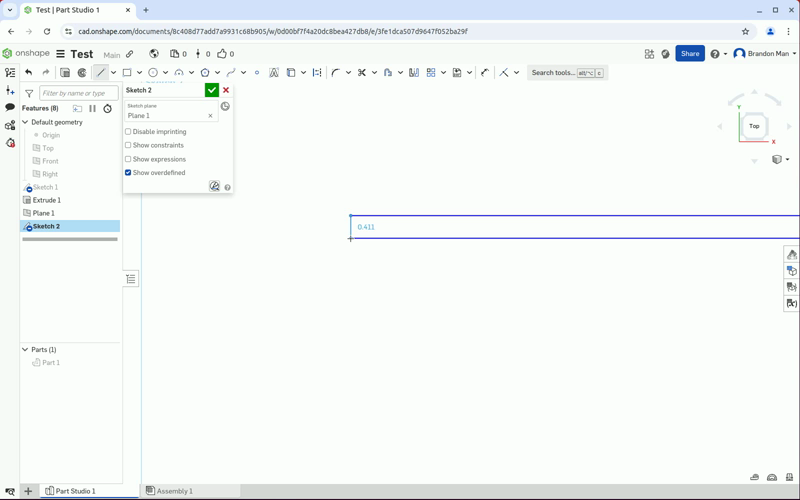
scroll(-6)
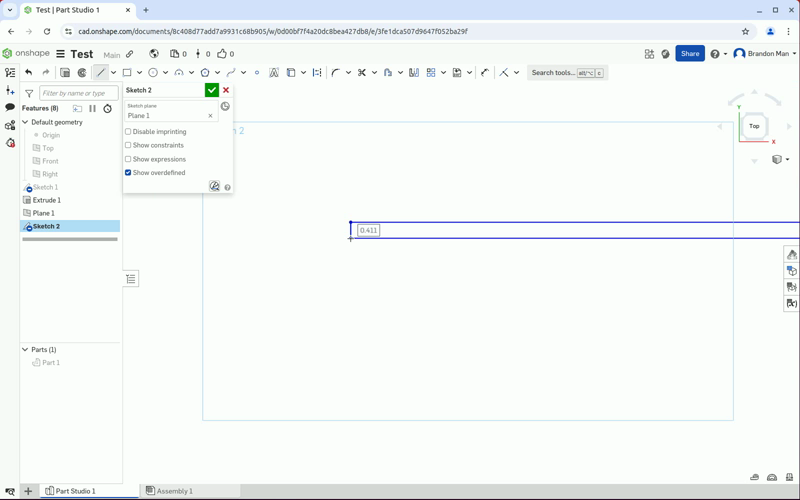
scroll(-6)
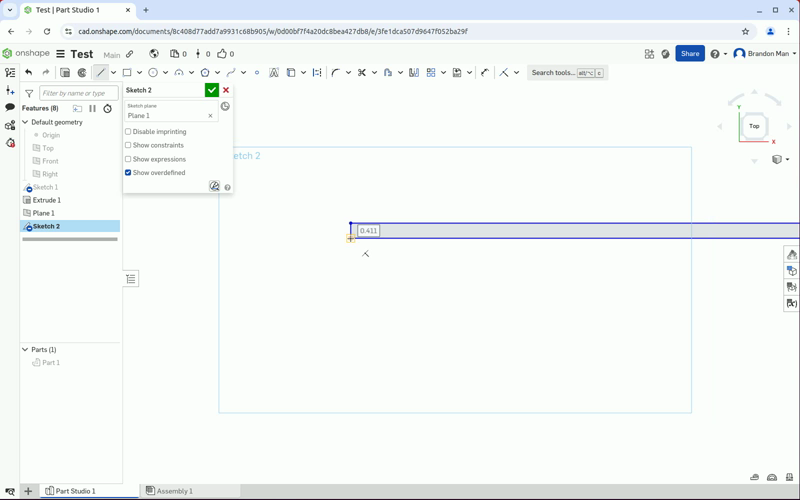
scroll(-6)
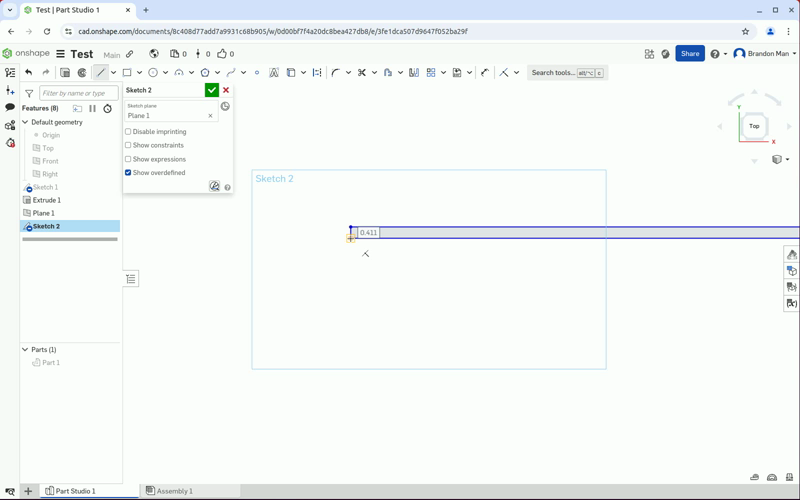
scroll(-6)
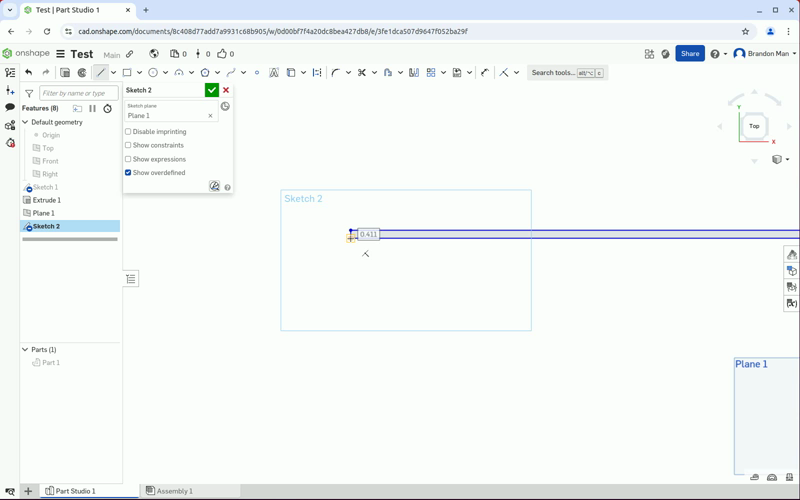
scroll(-6)
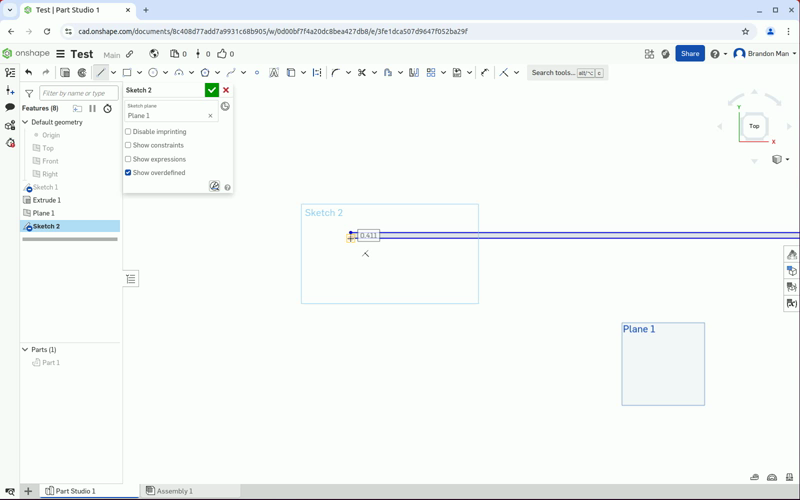
scroll(-6)
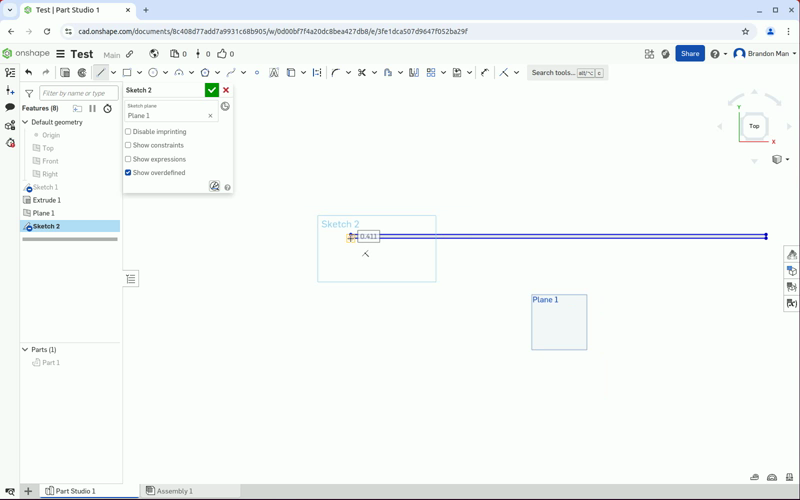
scroll(-6)
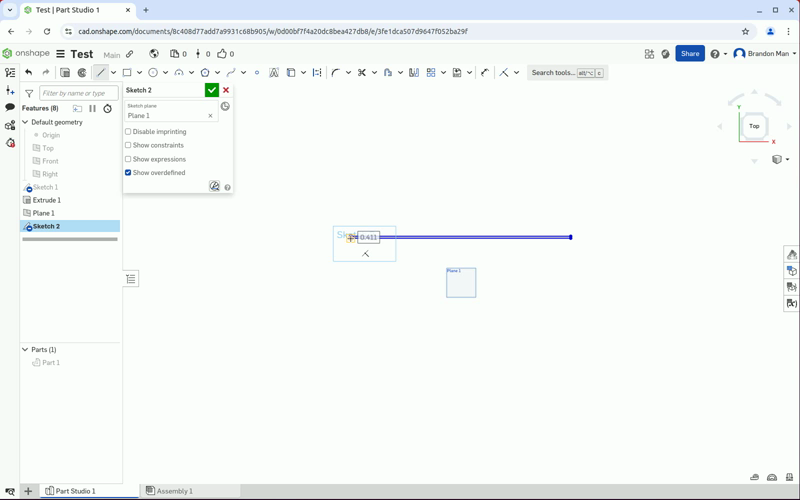
key(esc)
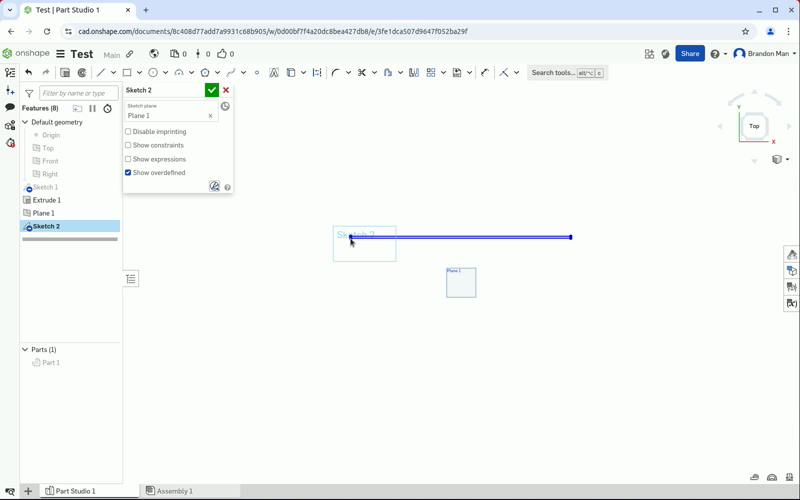
mouse_move(501, 236)
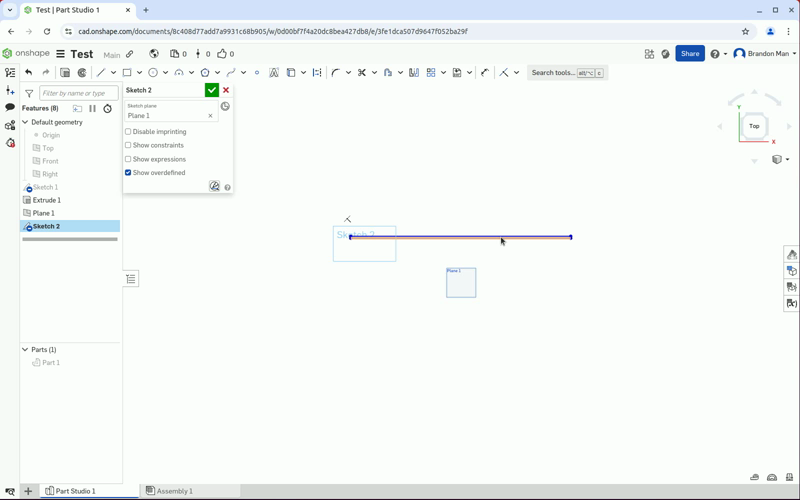
scroll(6)
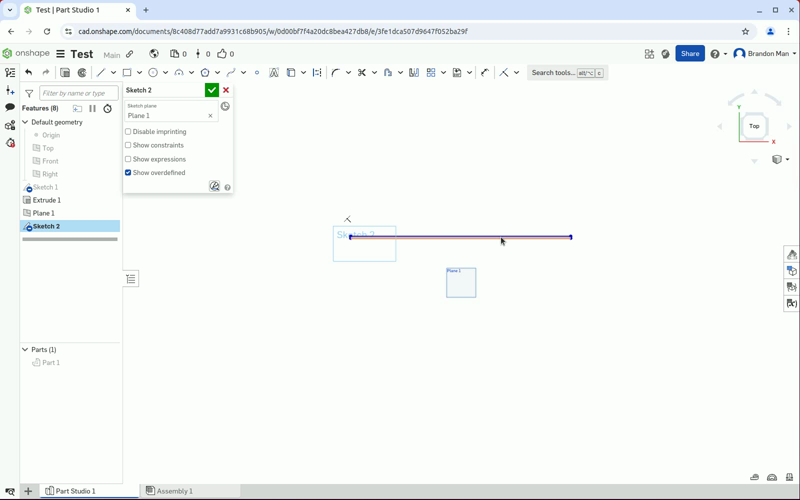
scroll(6)
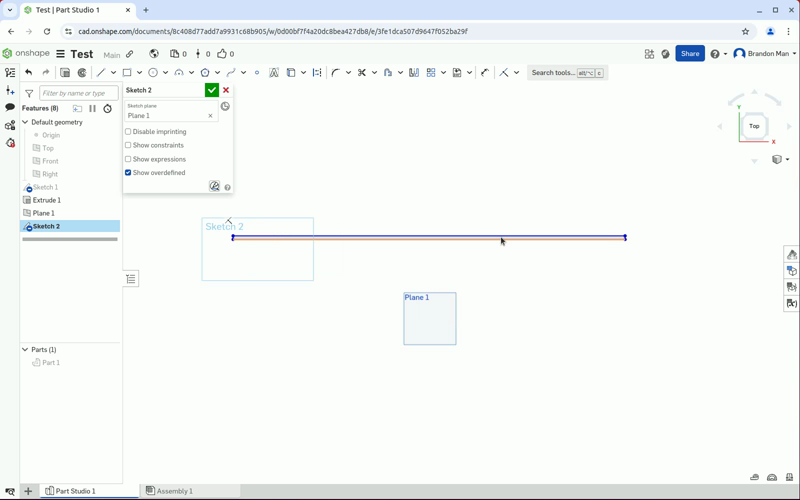
scroll(6)
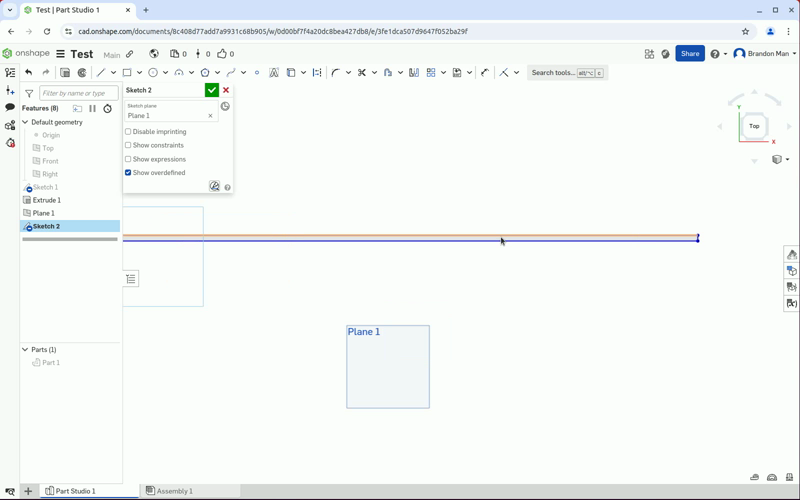
scroll(6)
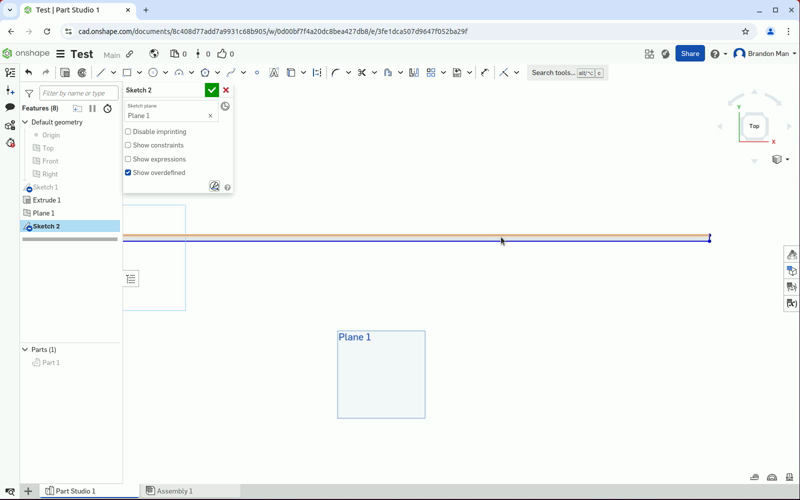
scroll(6)
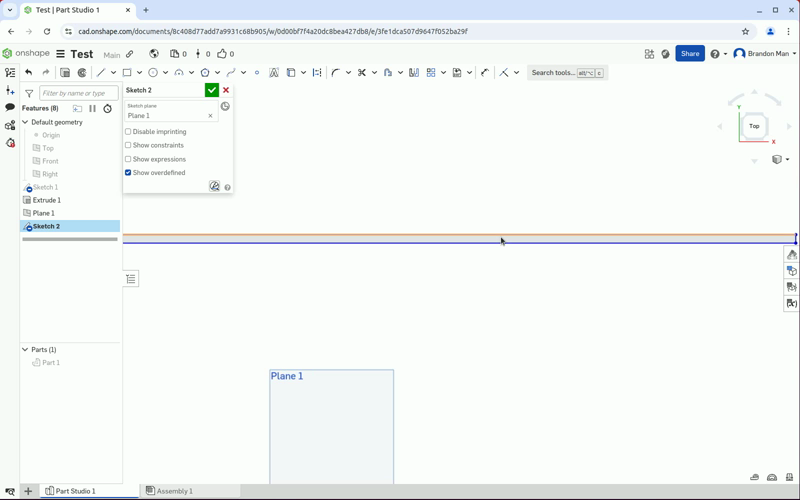
scroll(6)
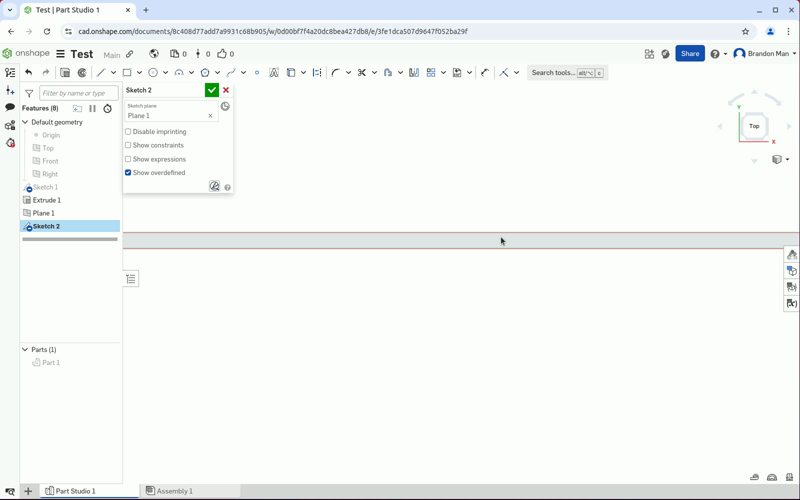
scroll(6)
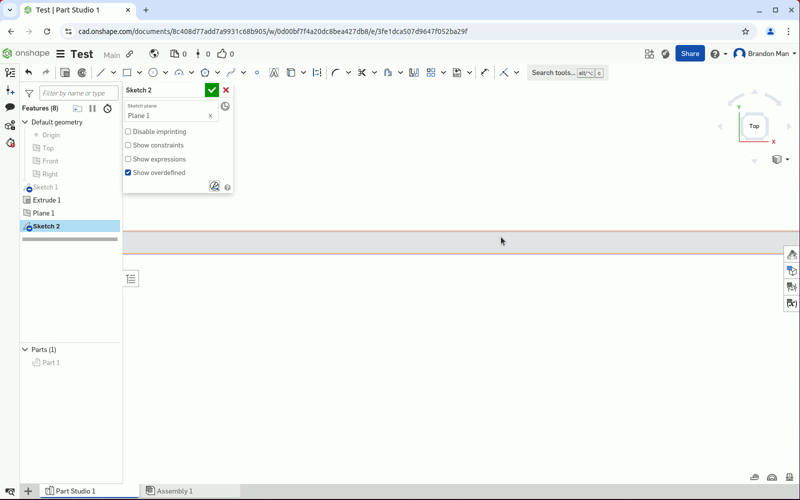
click(501, 236)
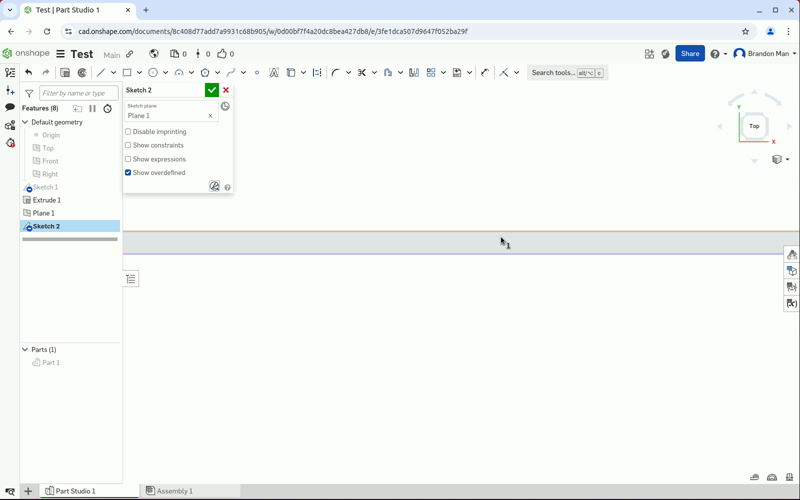
scroll(-6)
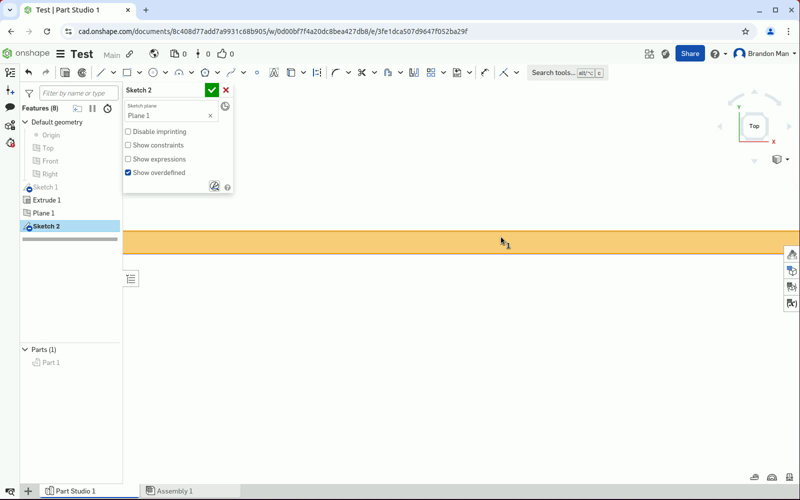
scroll(-6)
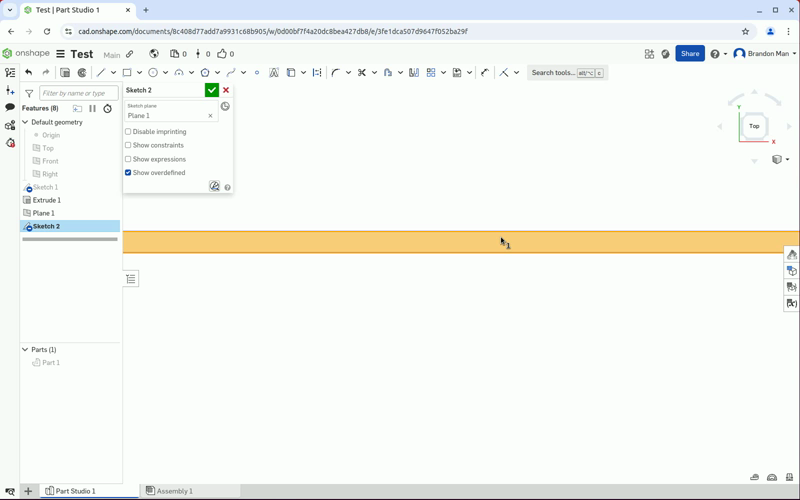
scroll(-6)
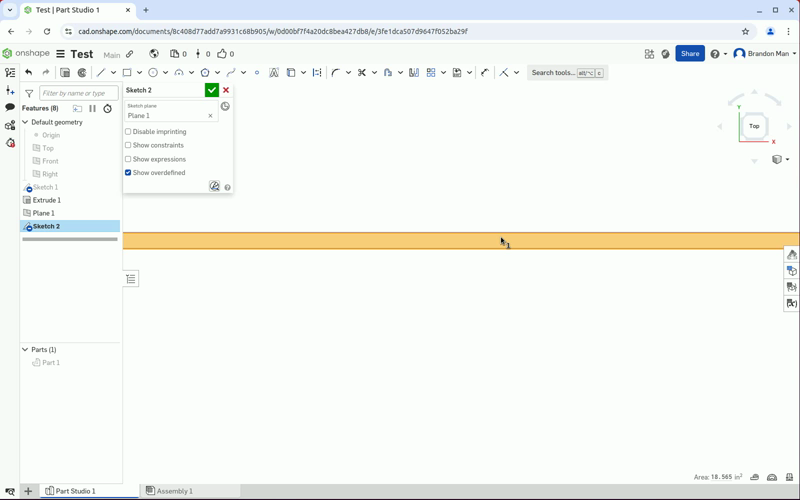
scroll(-6)
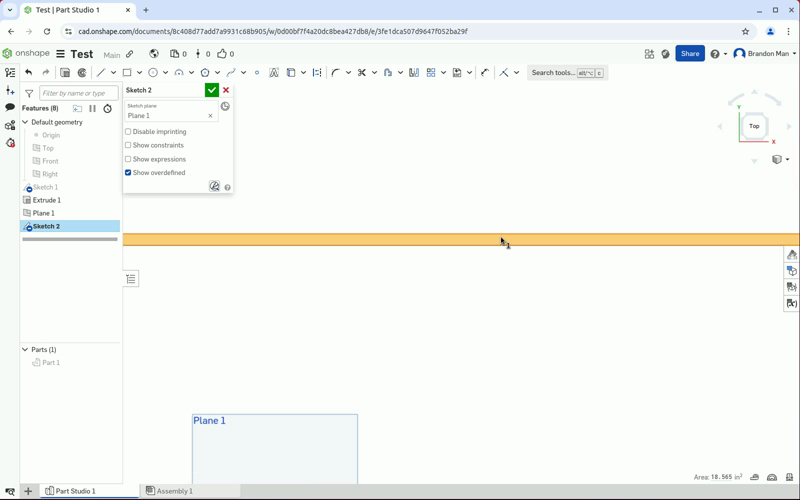
scroll(-6)
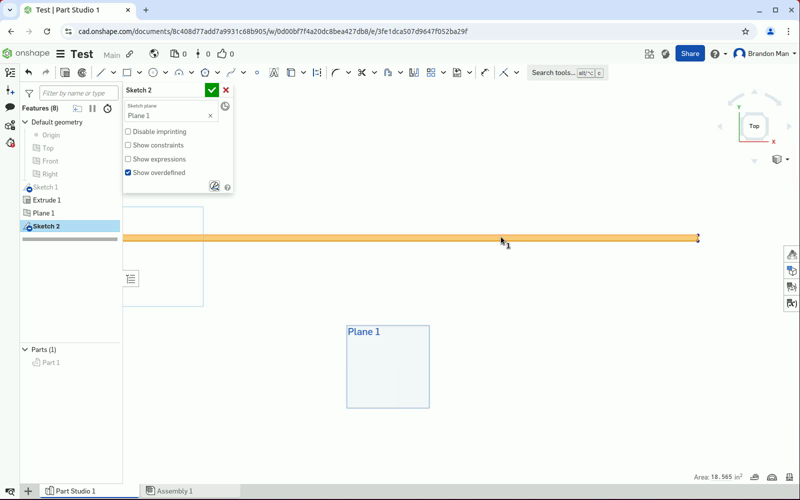
scroll(-6)
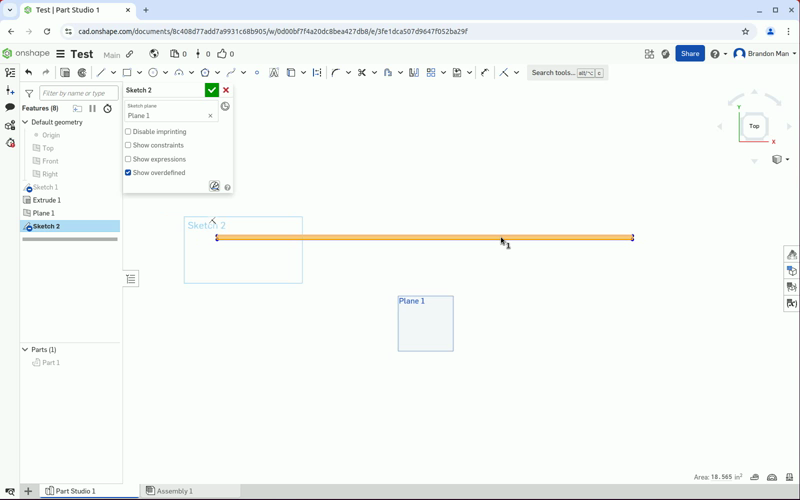
scroll(-6)
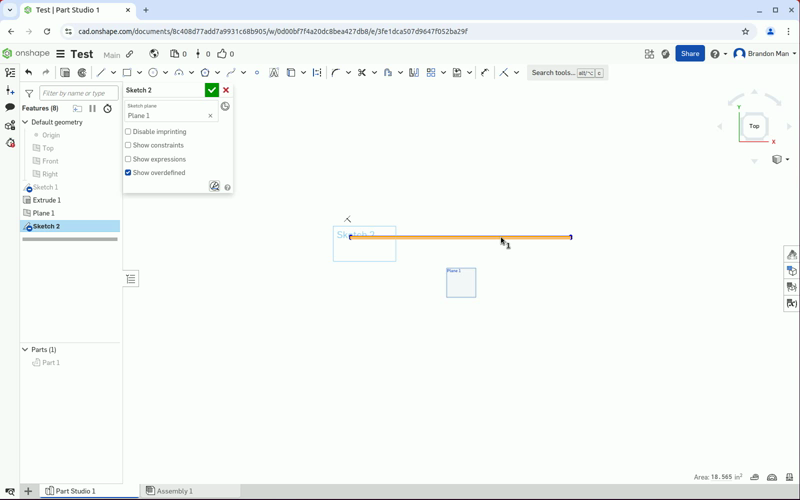
mouse_move(73, 352)
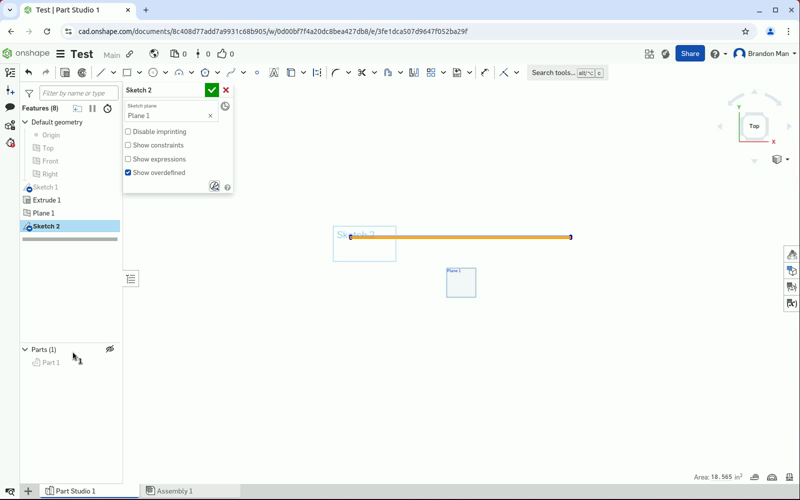
key(shift+y)
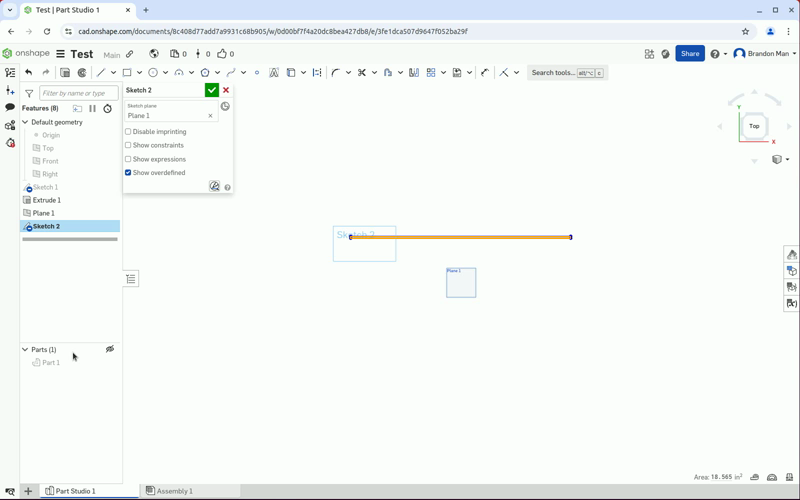
key(shift+e)
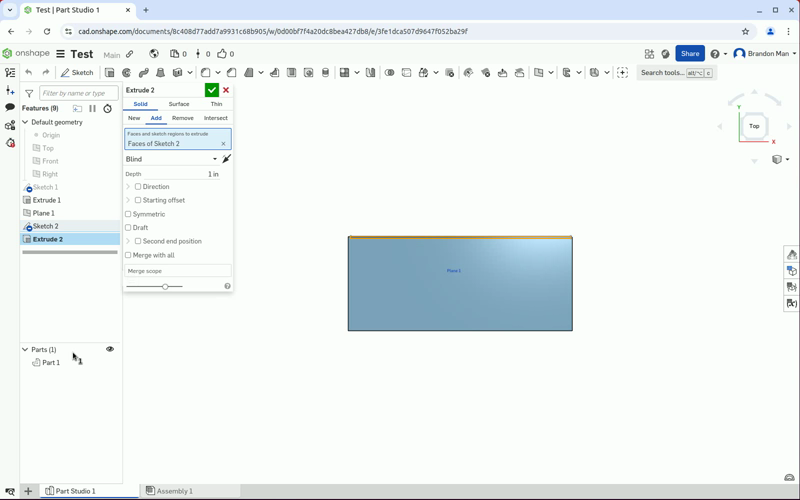
mouse_move(143, 106)
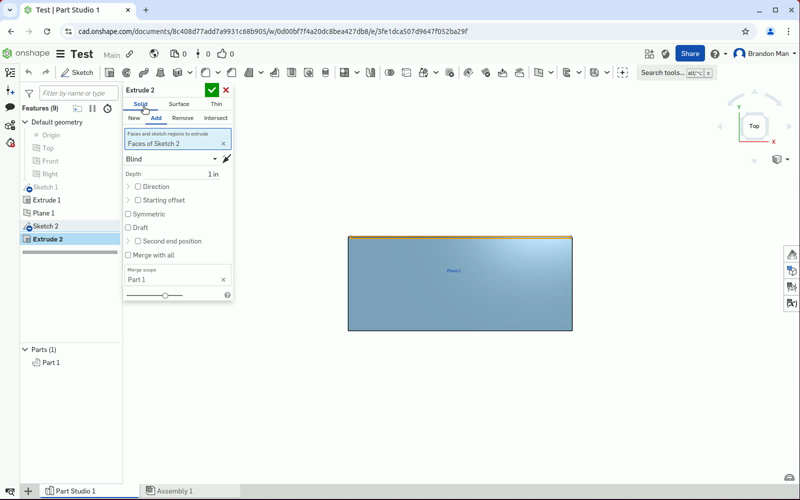
click(143, 106)
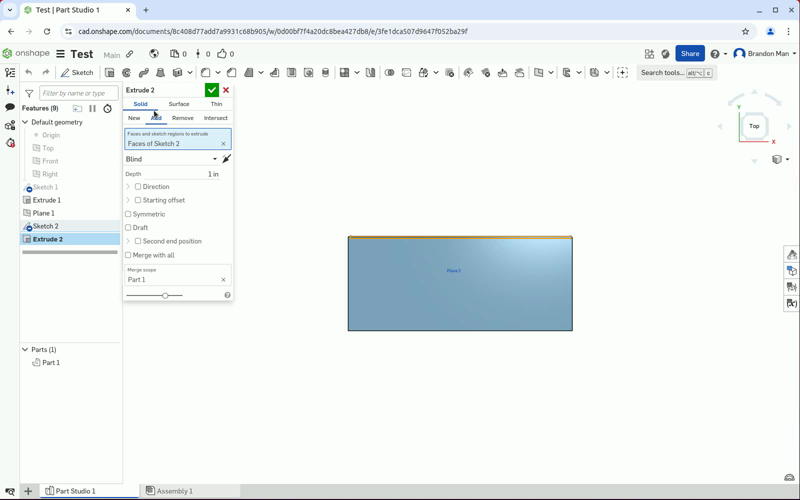
mouse_move(186, 120)
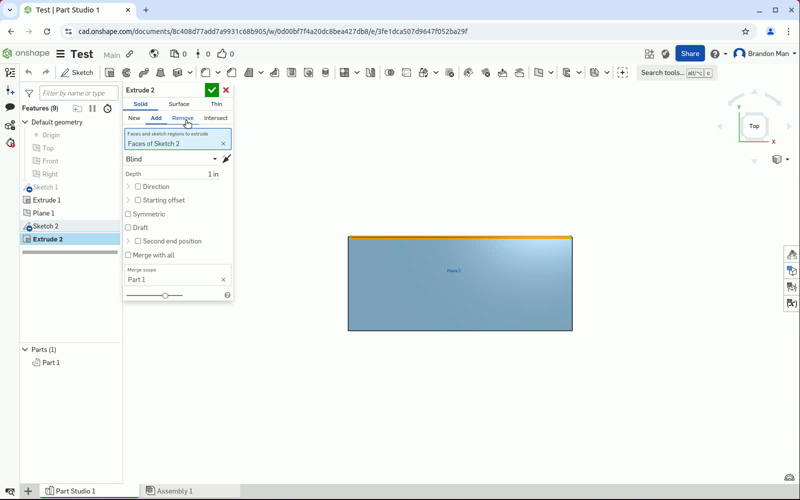
click(186, 120)
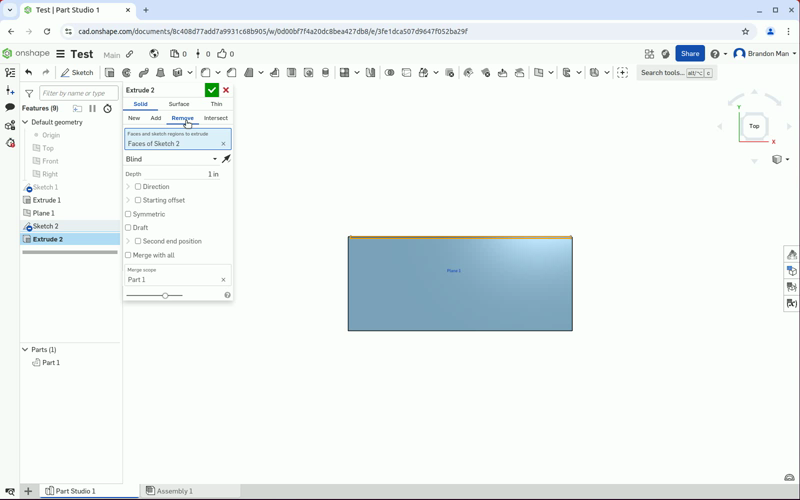
key(tab, 4)
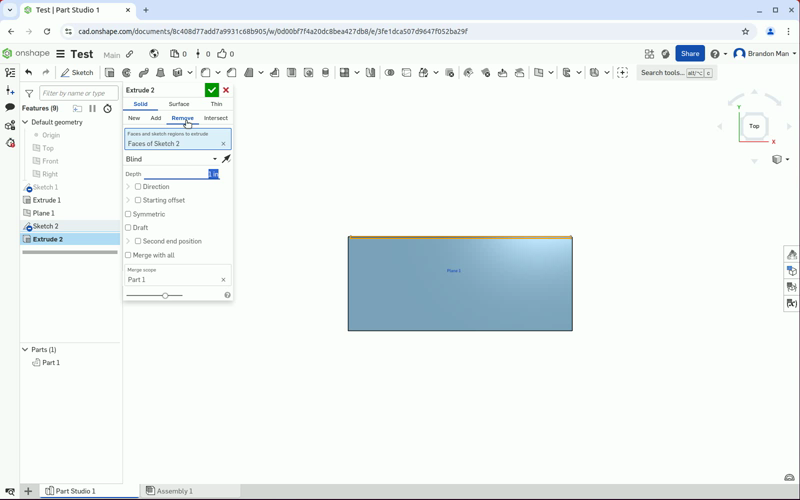
text(1.204)
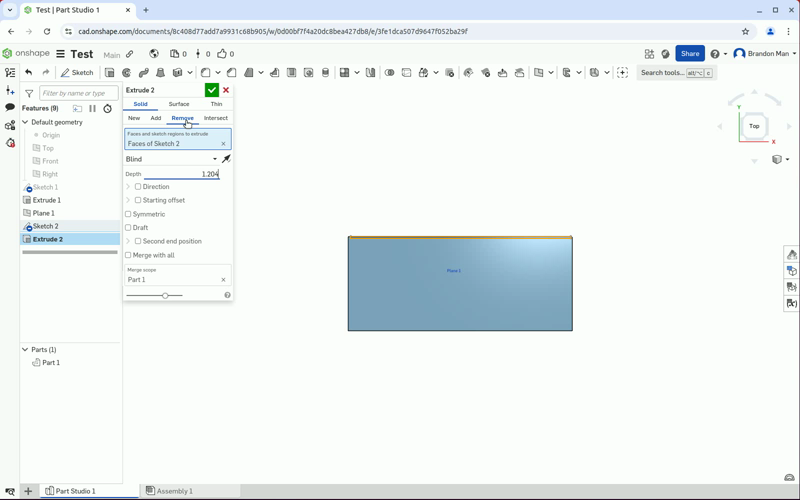
key(tab, 6)
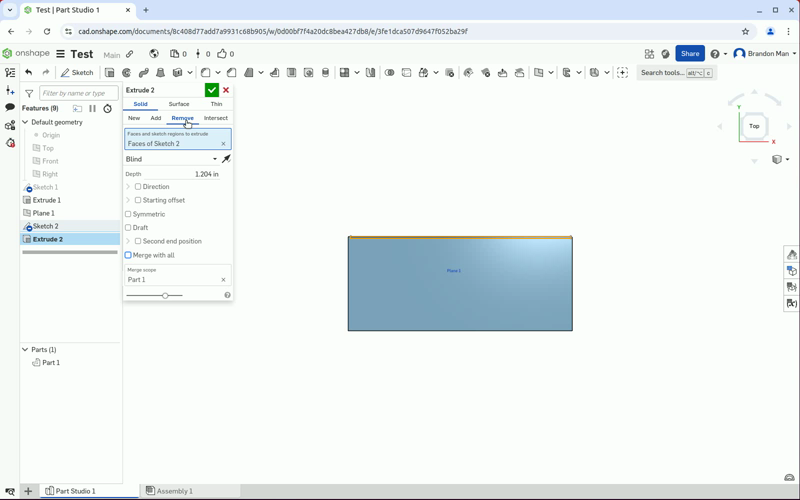
key(space)
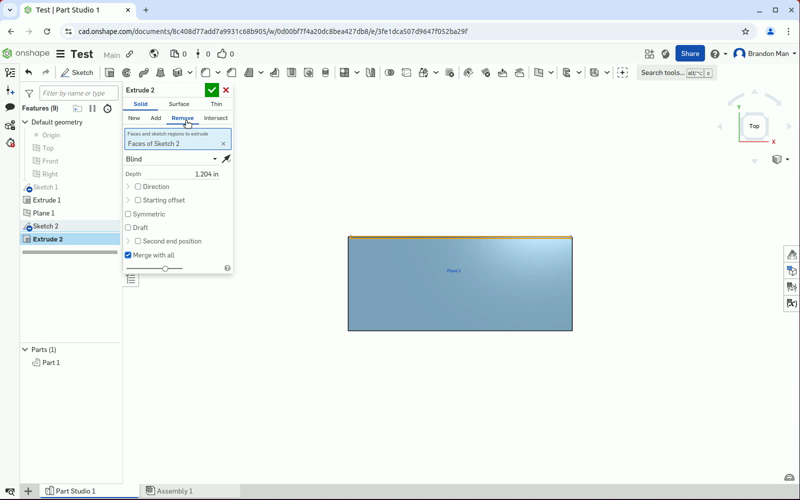
key(enter)
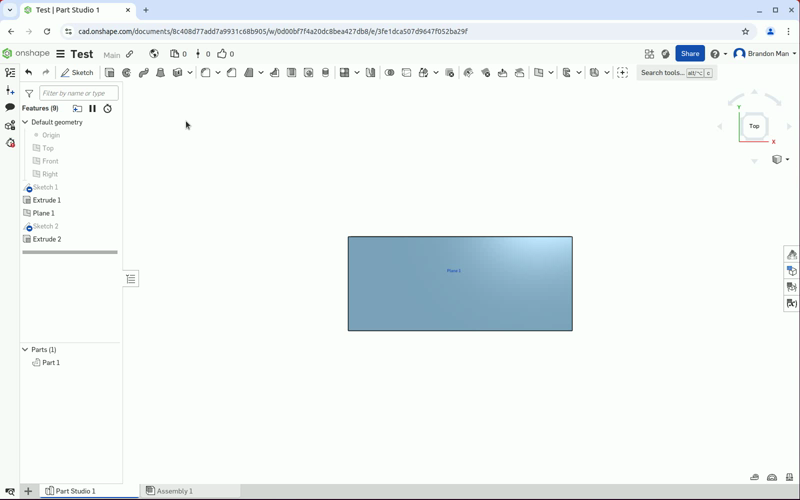
key(shift+h)
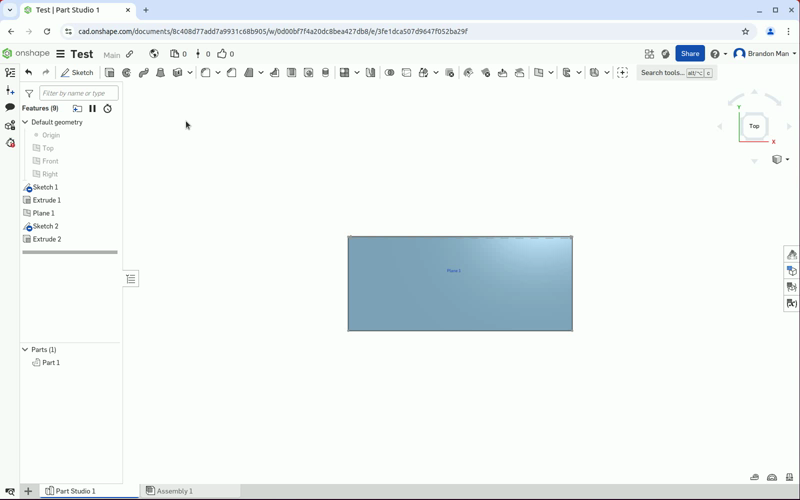
key(shift+h)
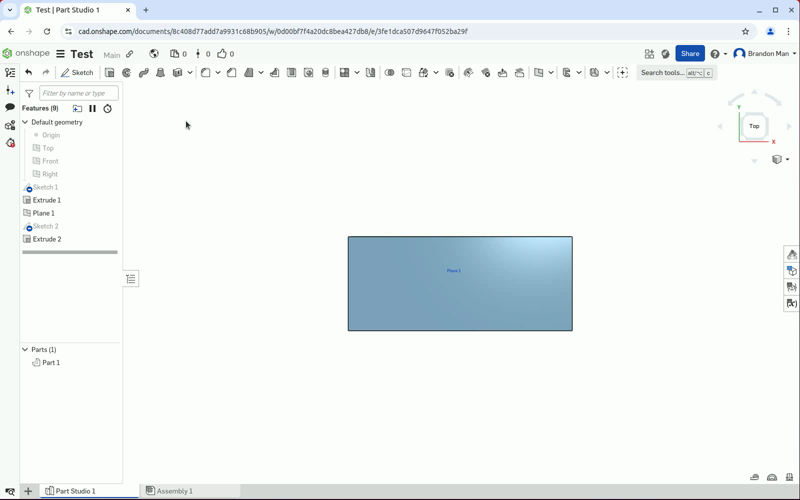
mouse_move(73, 189)
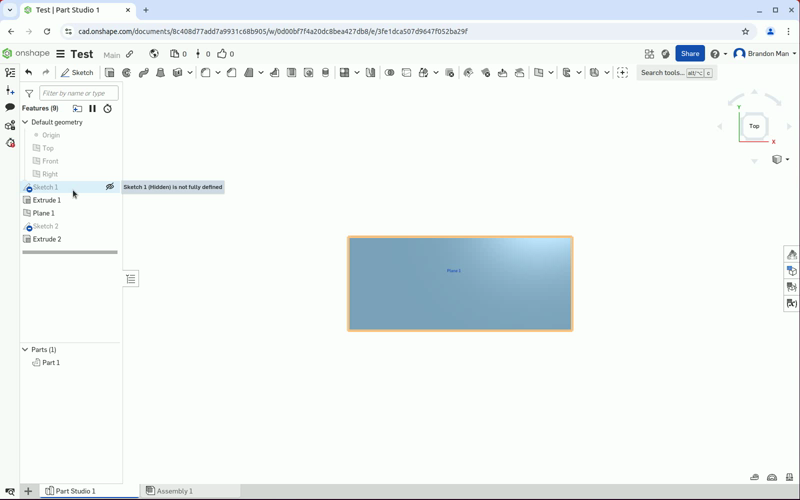
click(73, 189)
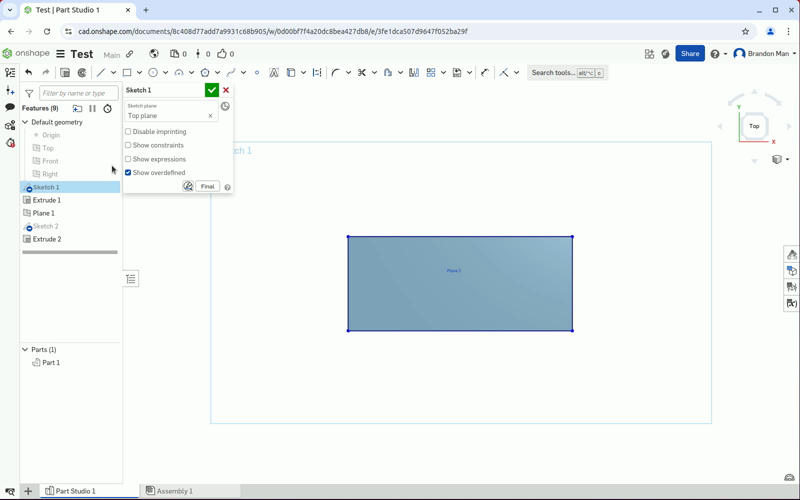
mouse_move(229, 92)
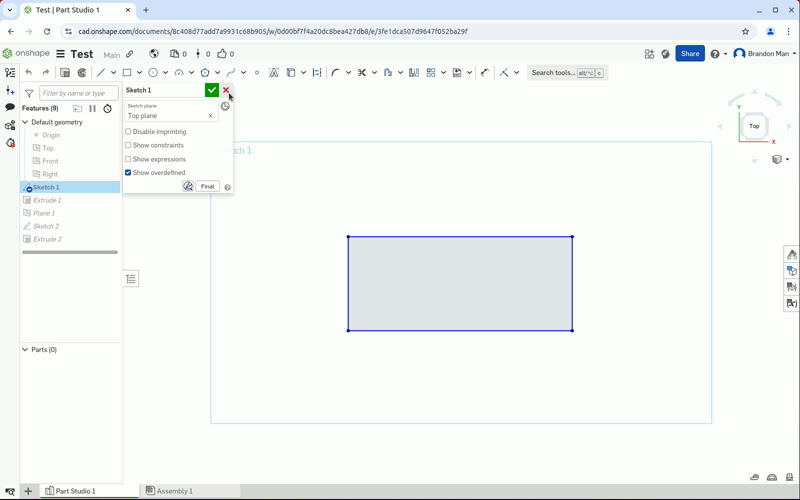
click(229, 92)
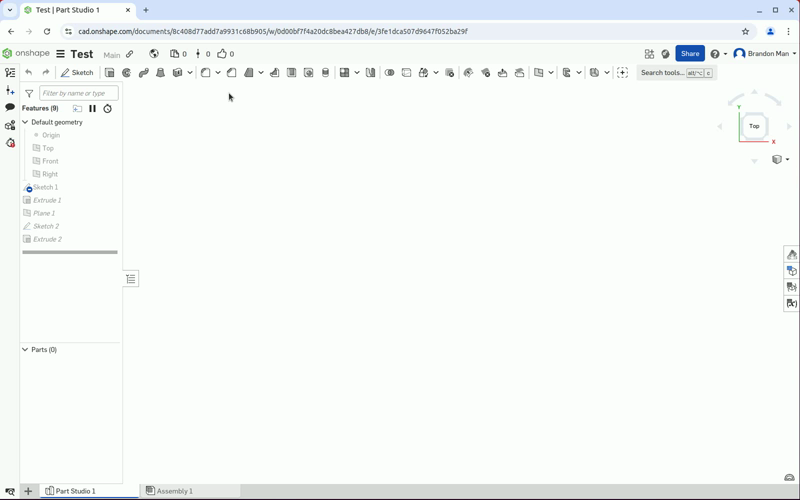
key(shift+s)
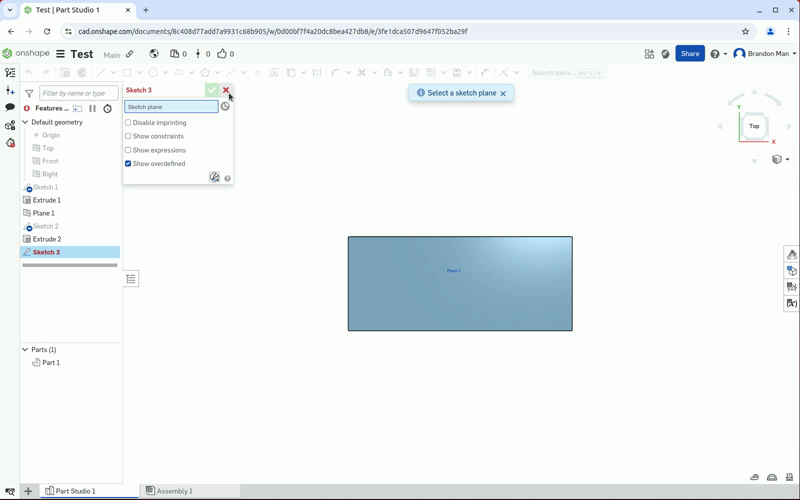
mouse_move(73, 215)
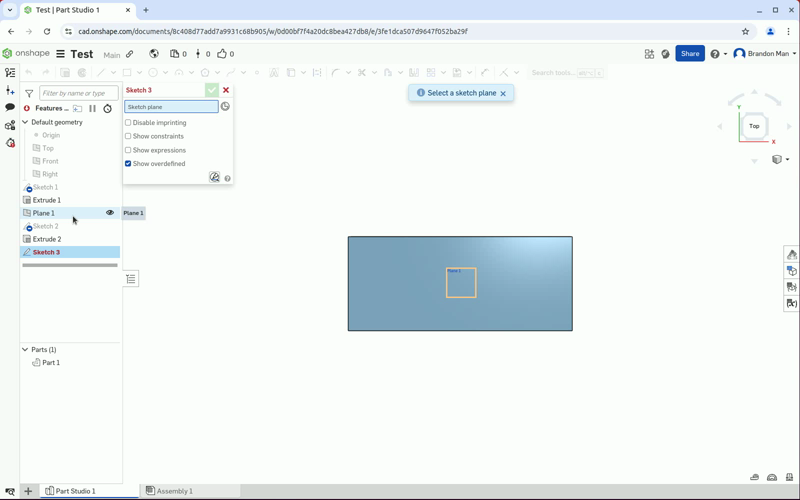
click(73, 215)
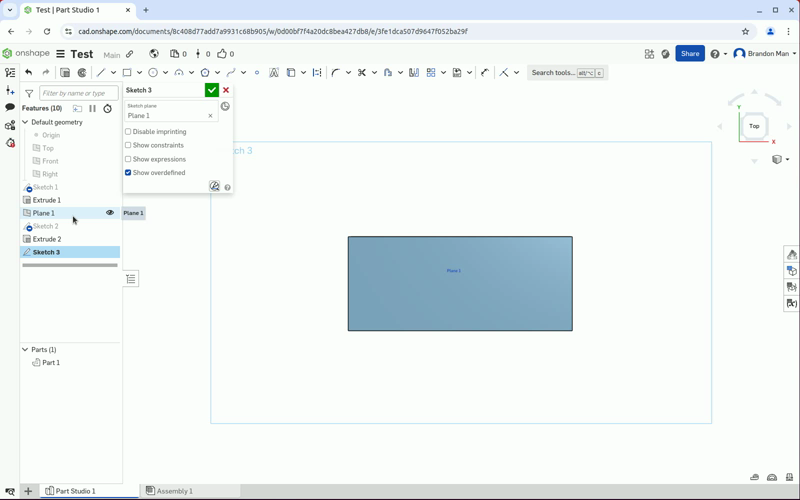
mouse_move(73, 352)
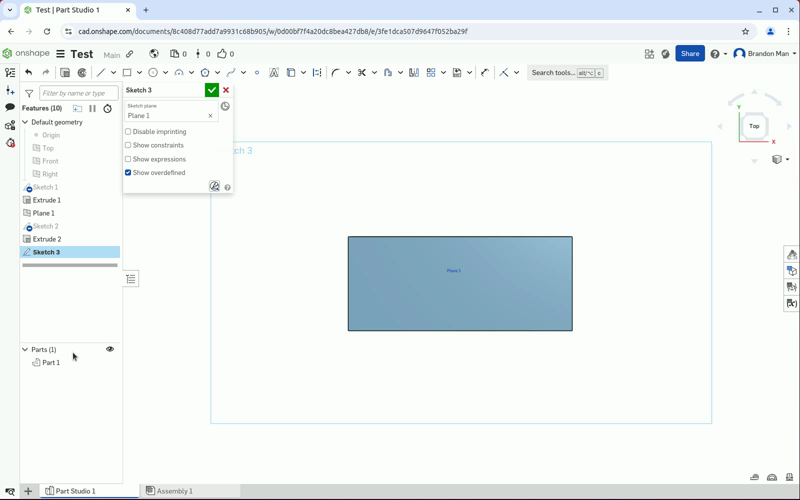
key(y)
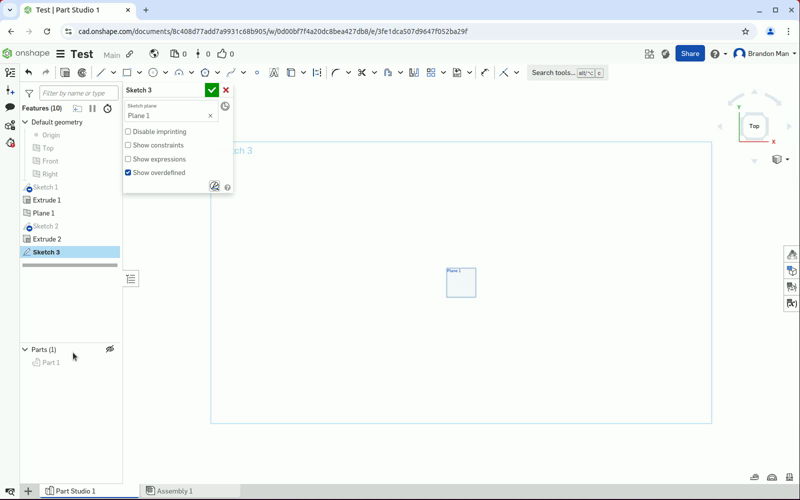
key(l)
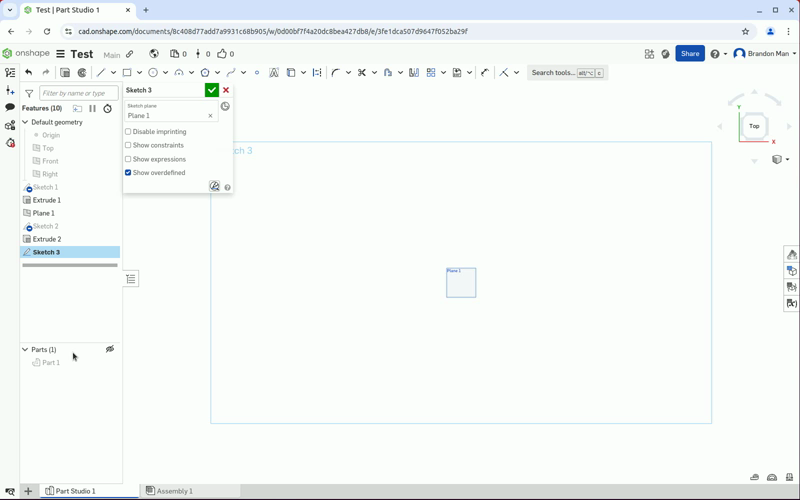
key_down(shift)
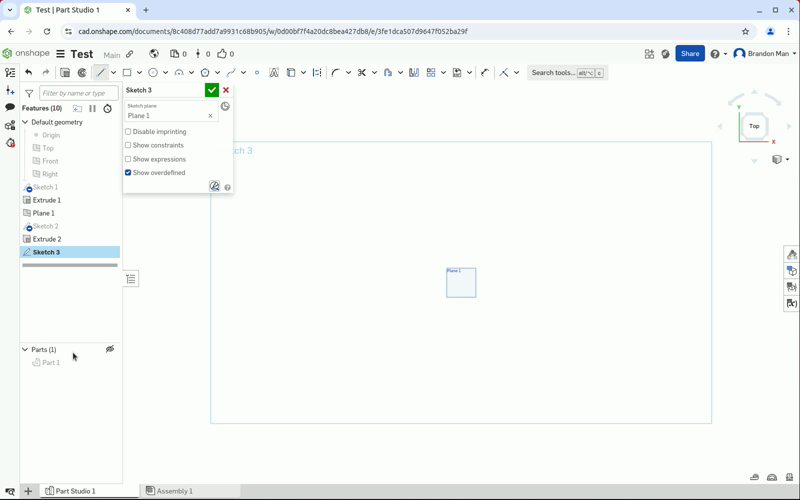
mouse_move(350, 329)
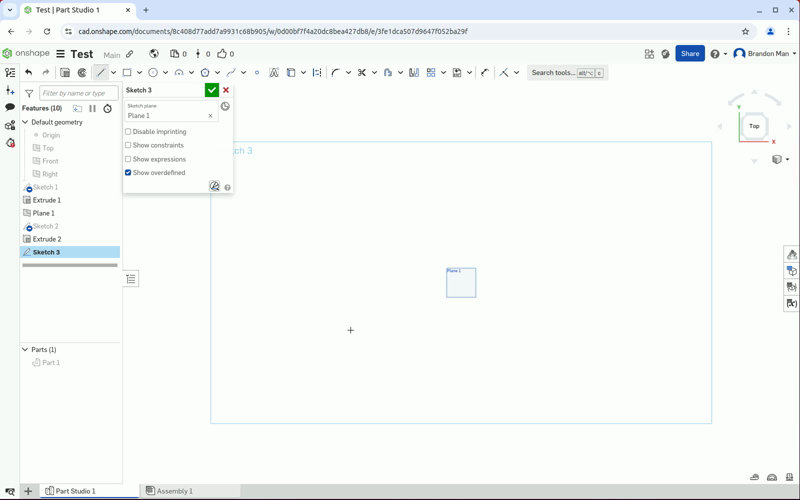
click(350, 329)
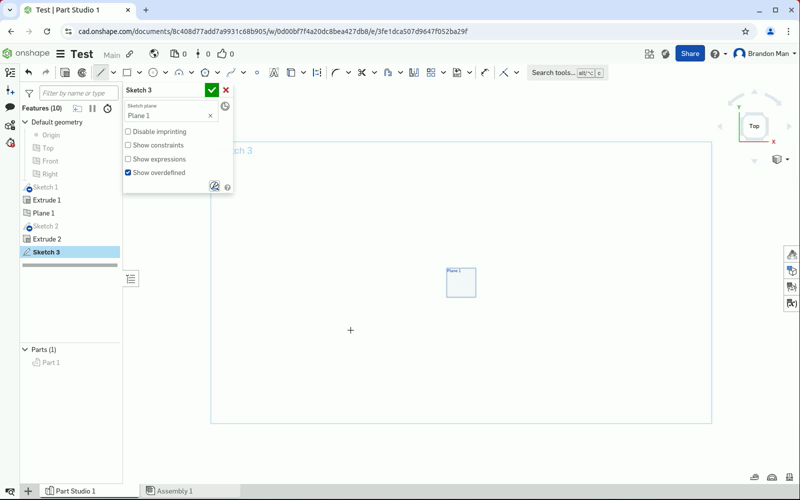
key_up(shift)
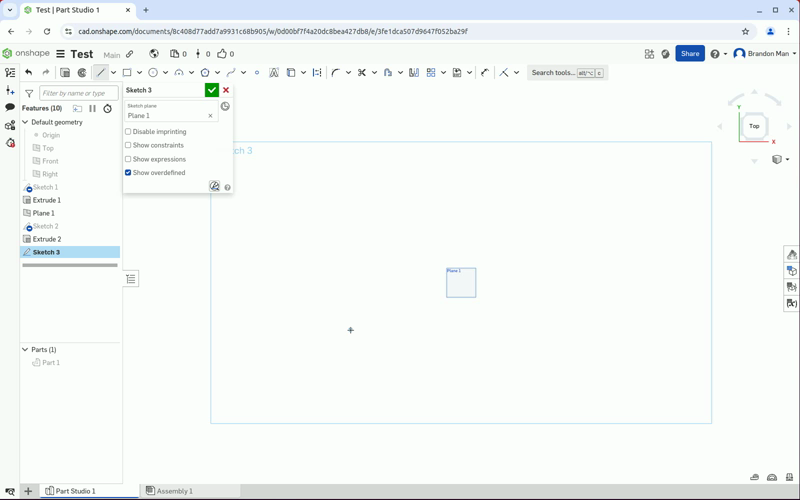
key_down(shift)
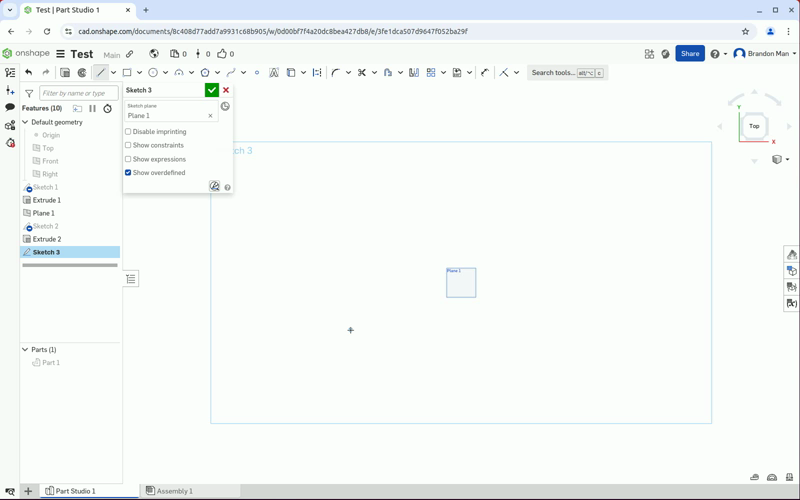
mouse_move(380, 329)
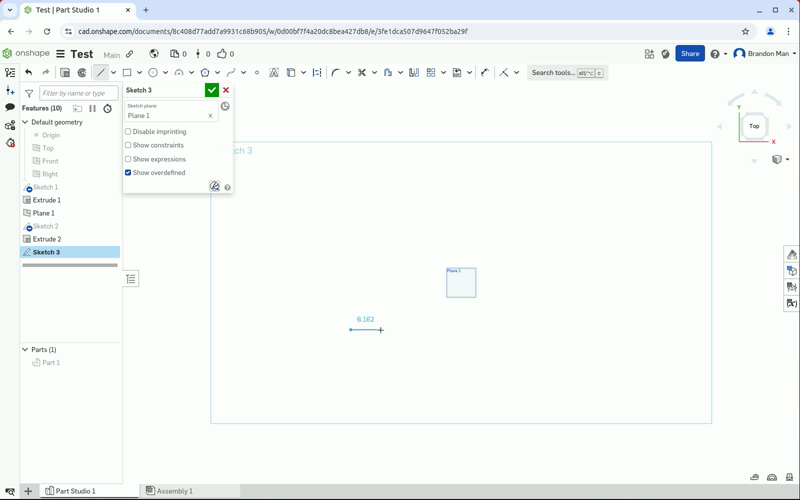
mouse_move(352, 329)
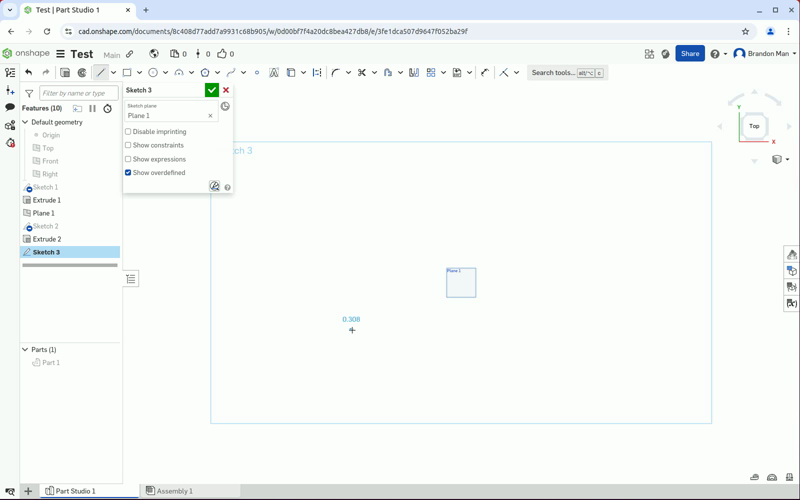
scroll(6)
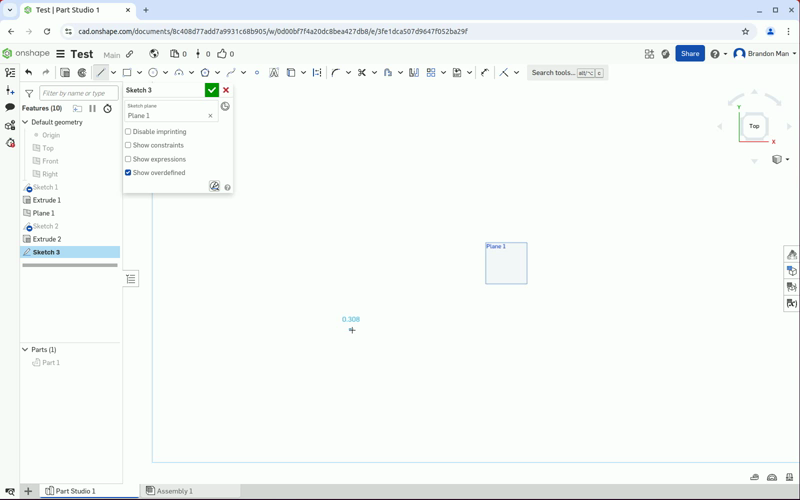
scroll(6)
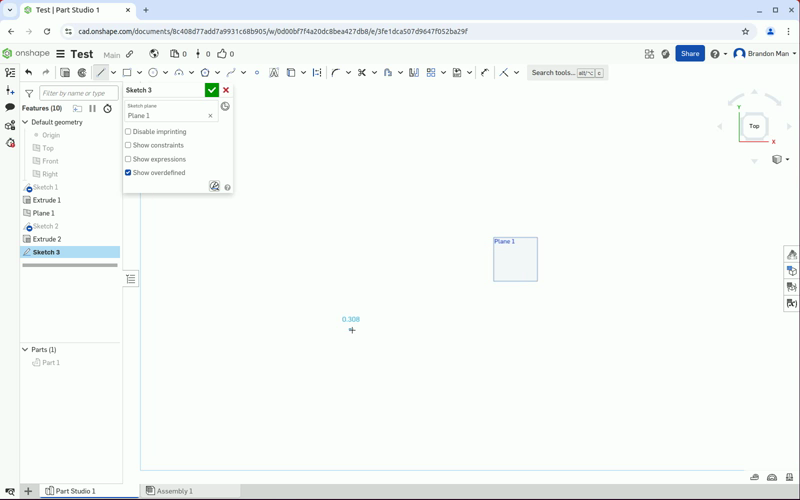
scroll(6)
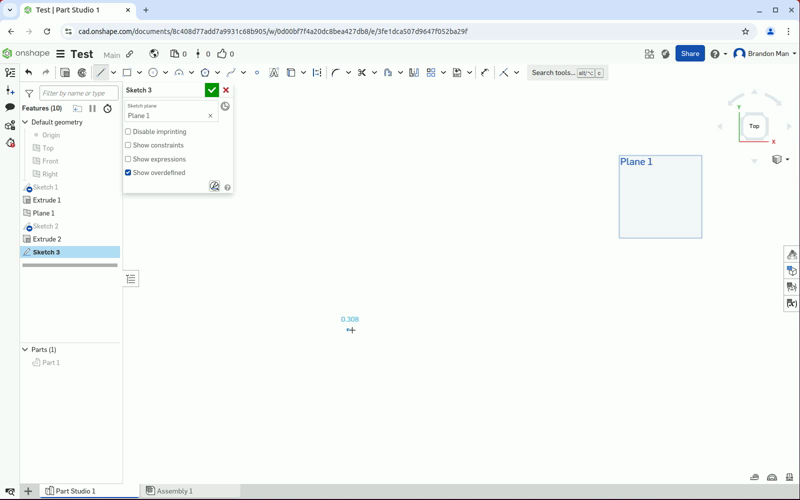
scroll(6)
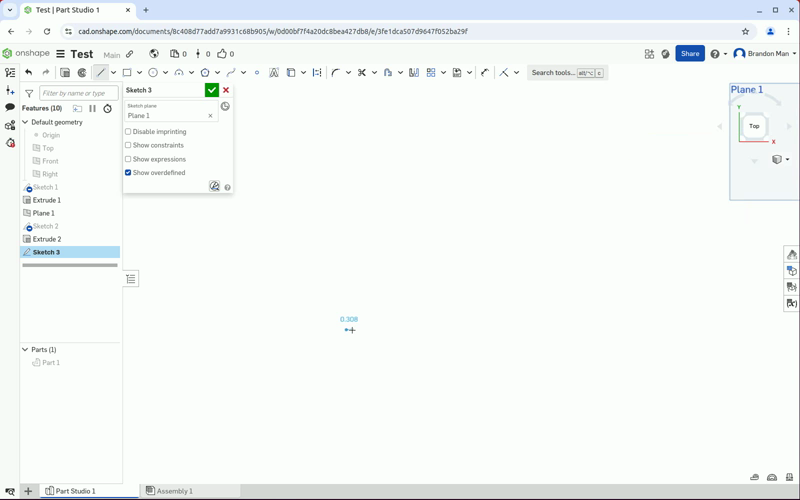
scroll(6)
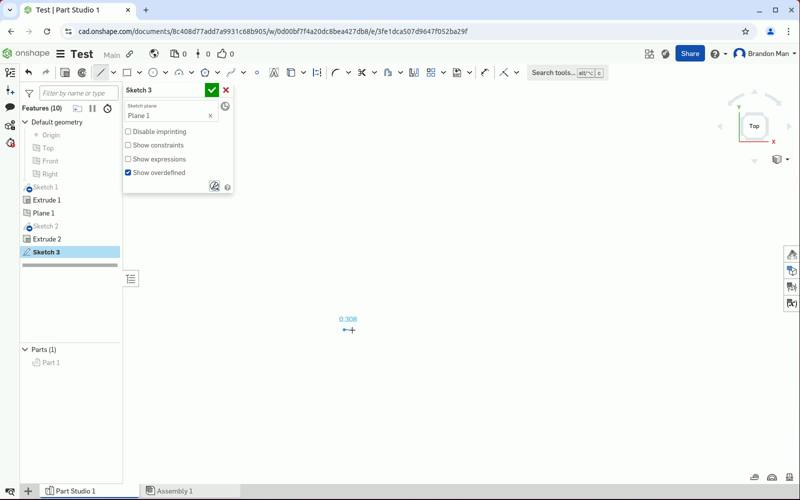
scroll(6)
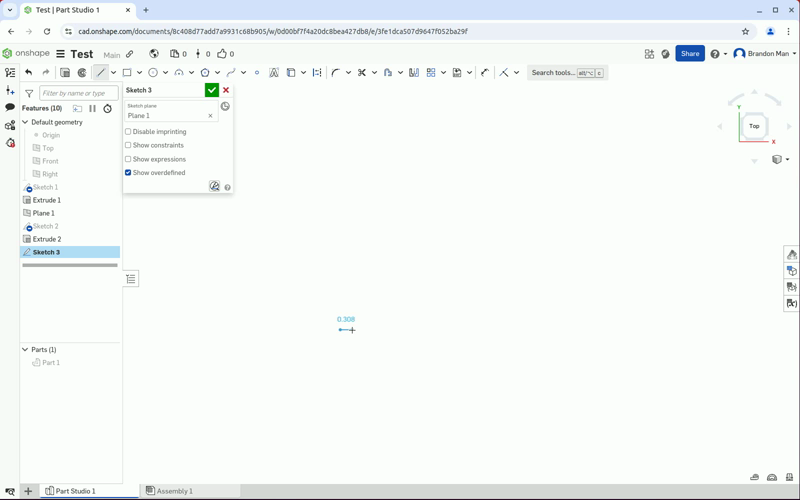
scroll(6)
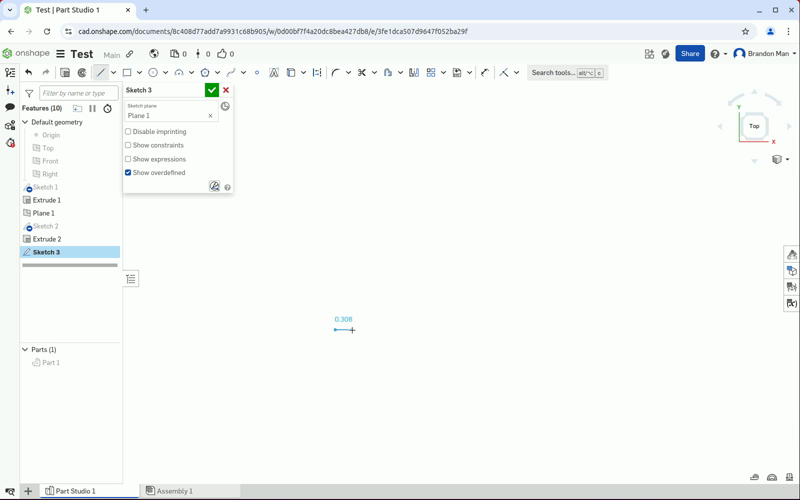
click(352, 329)
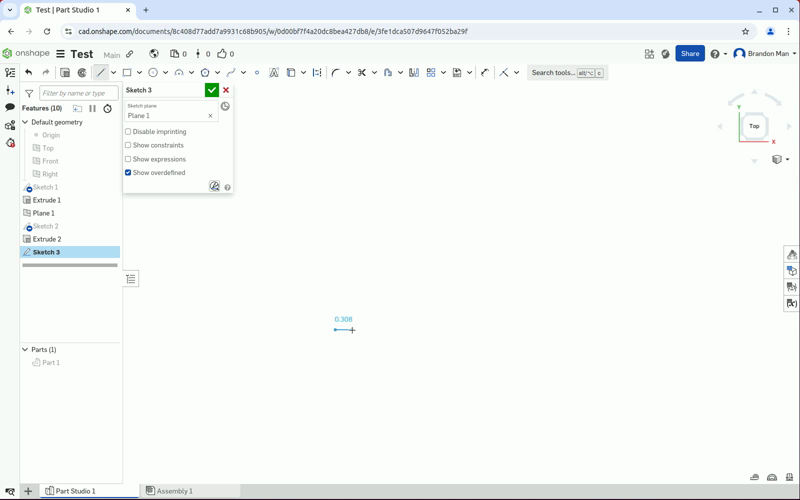
scroll(-6)
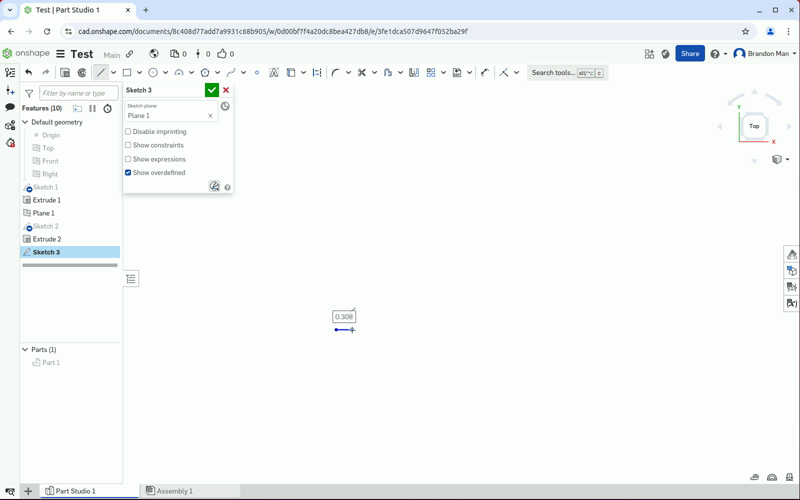
scroll(-6)
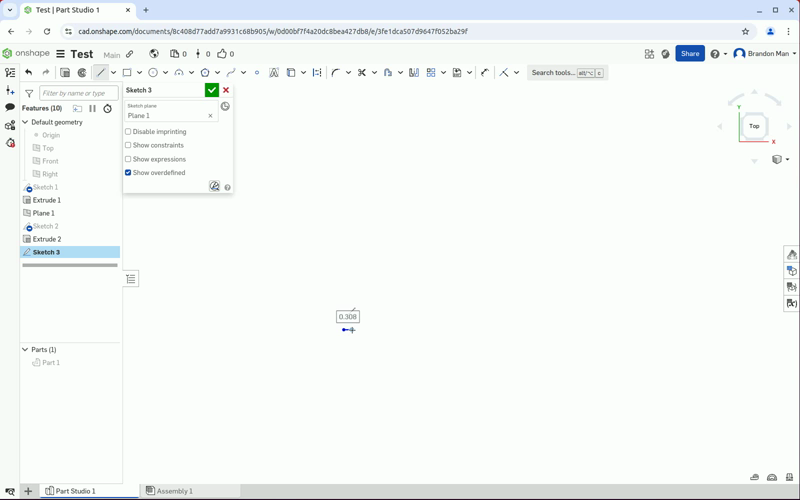
scroll(-6)
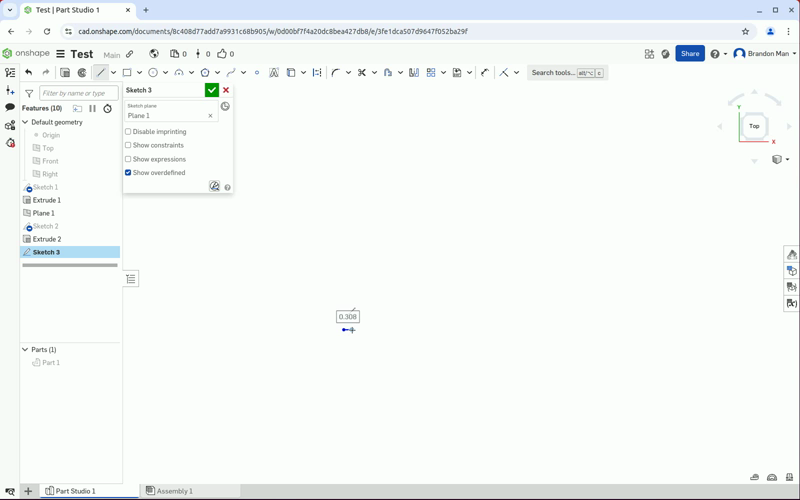
scroll(-6)
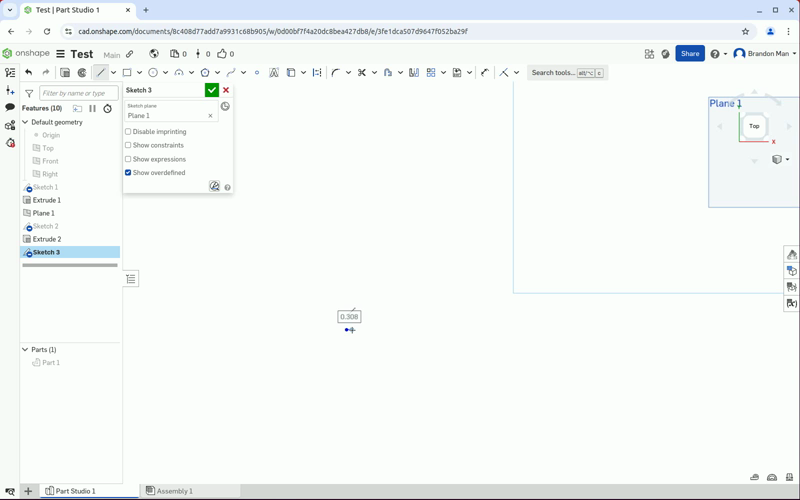
scroll(-6)
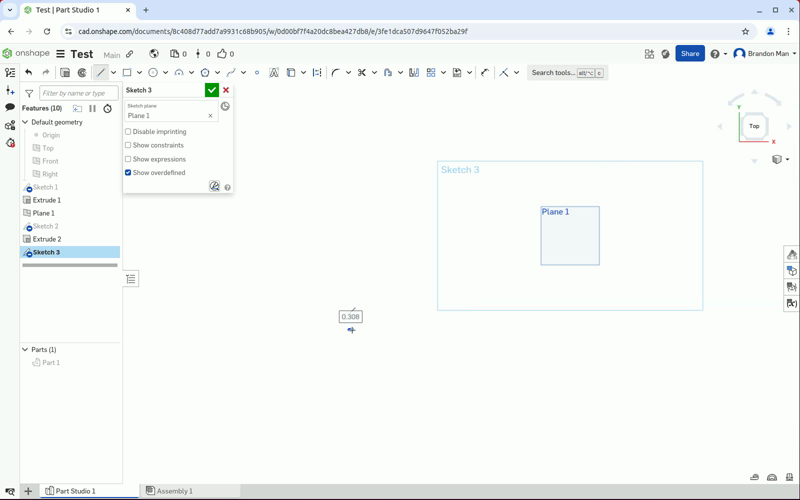
scroll(-6)
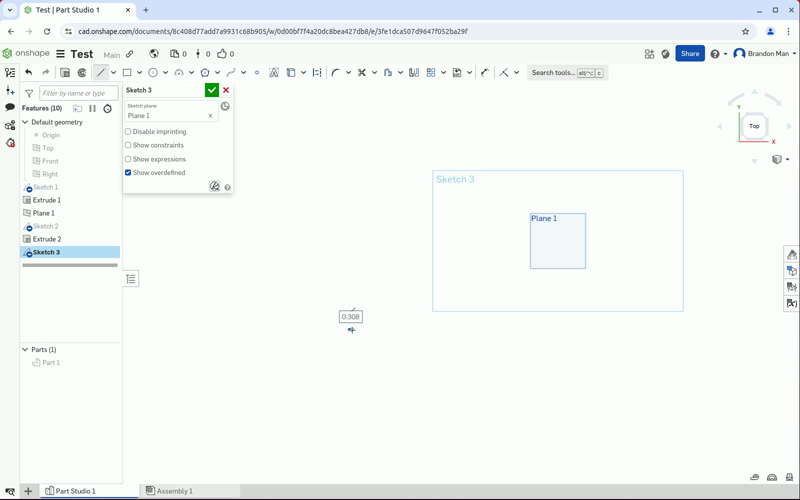
scroll(-6)
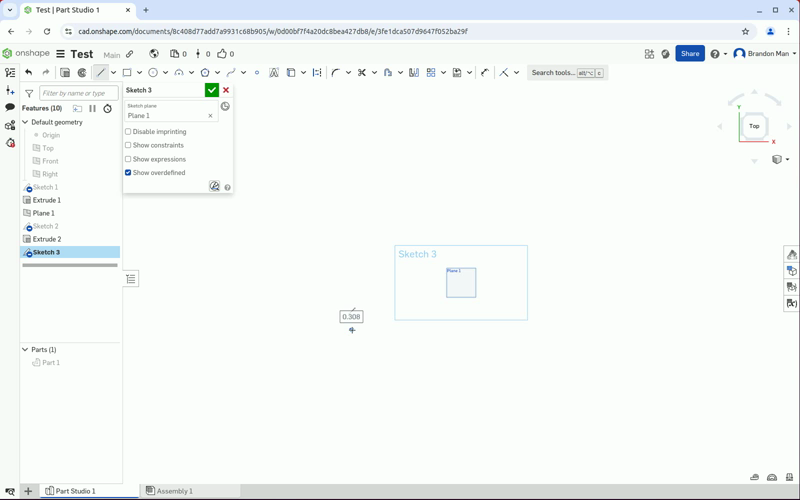
key_up(shift)
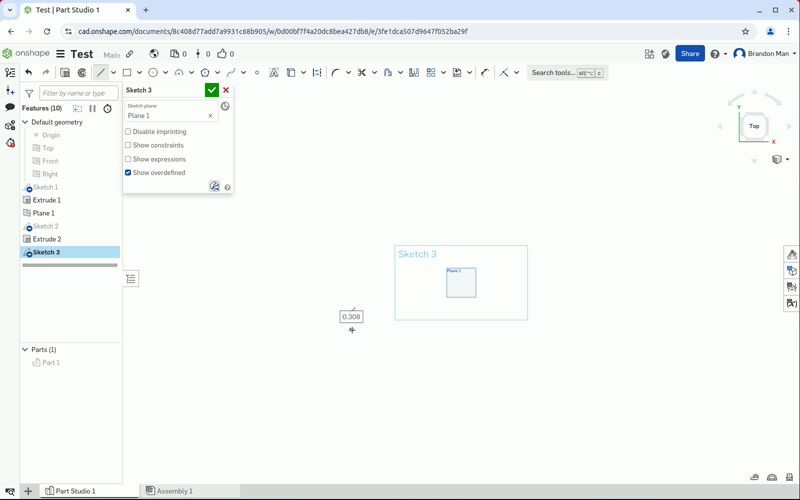
key_down(shift)
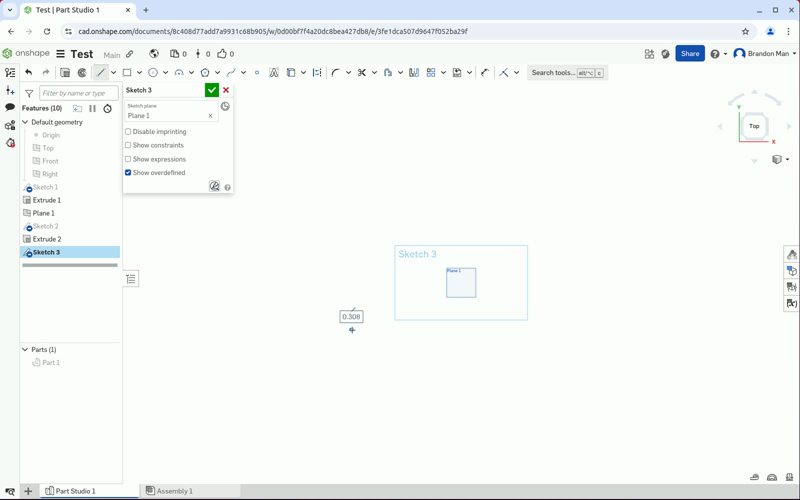
mouse_move(352, 239)
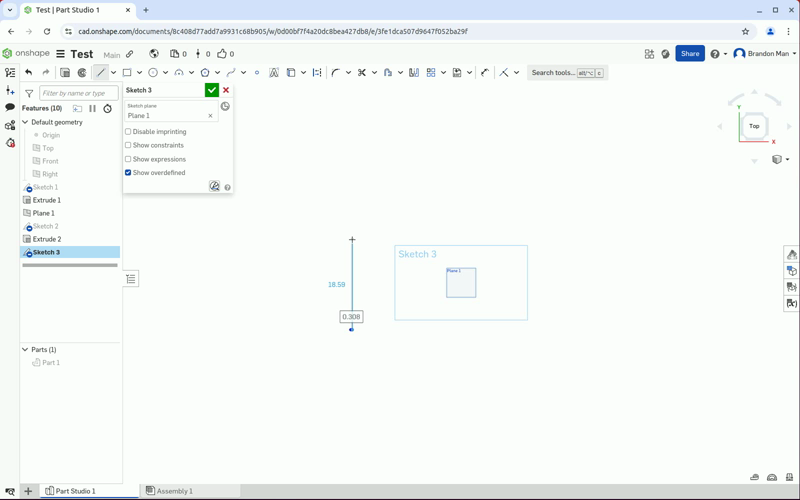
click(352, 239)
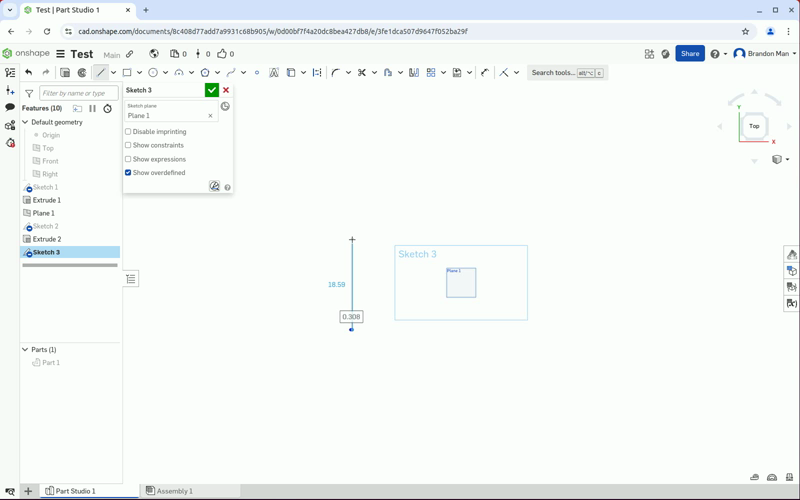
key_up(shift)
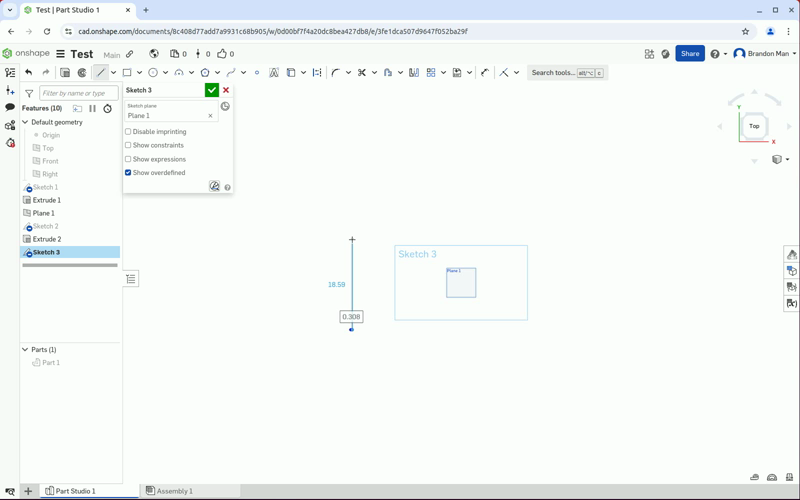
key_down(shift)
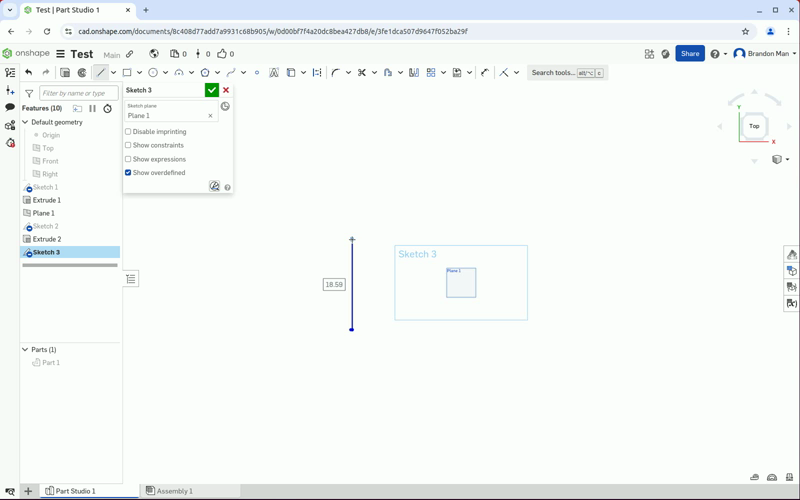
mouse_move(382, 239)
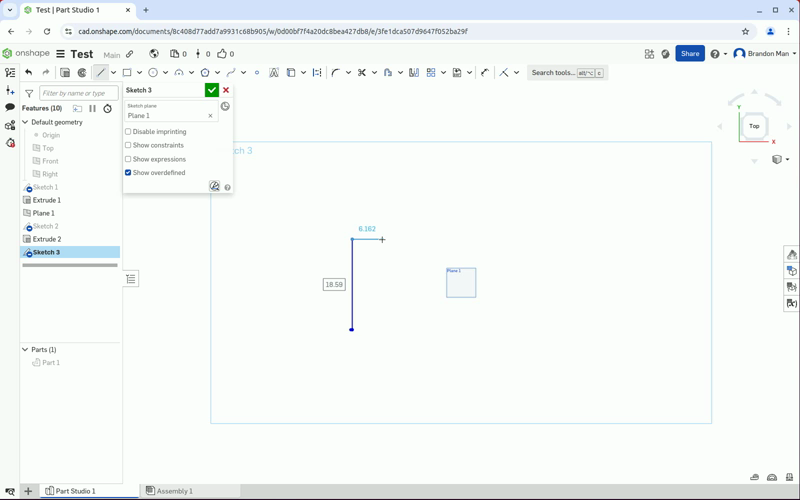
mouse_move(350, 239)
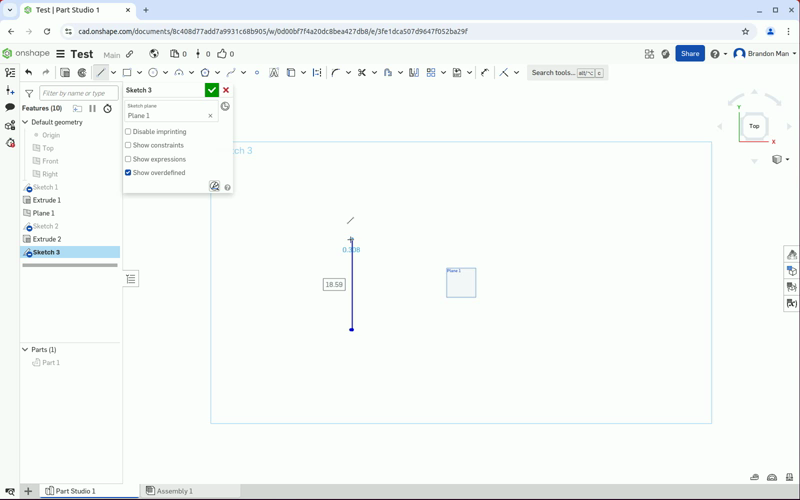
scroll(6)
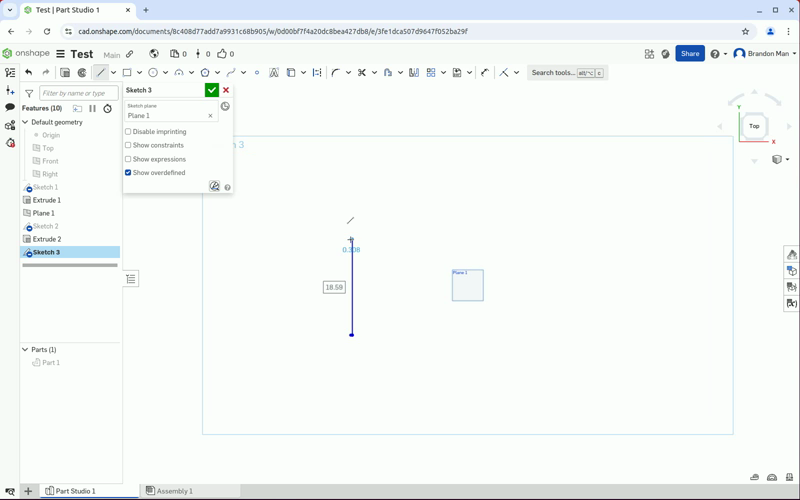
scroll(6)
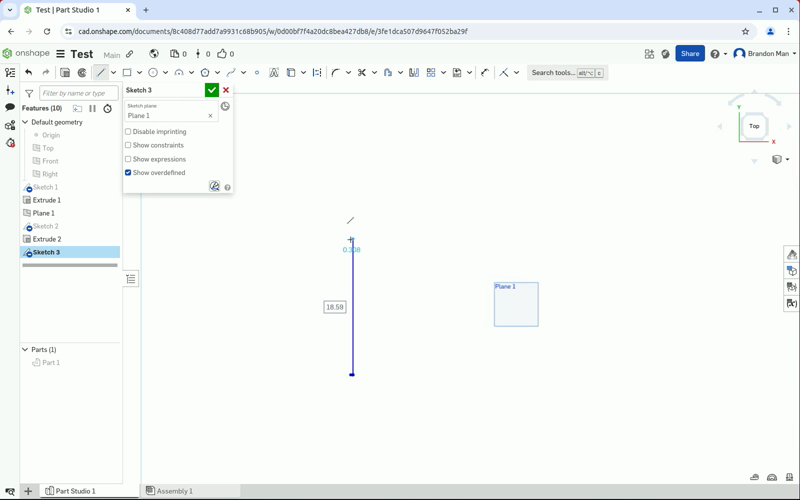
scroll(6)
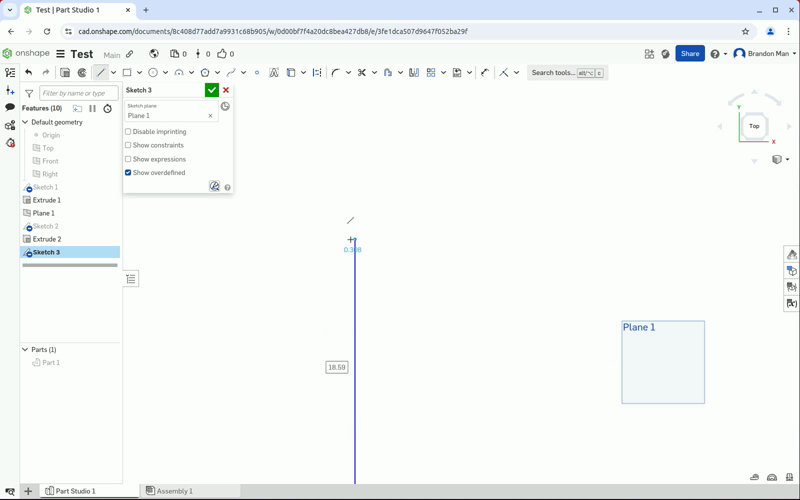
scroll(6)
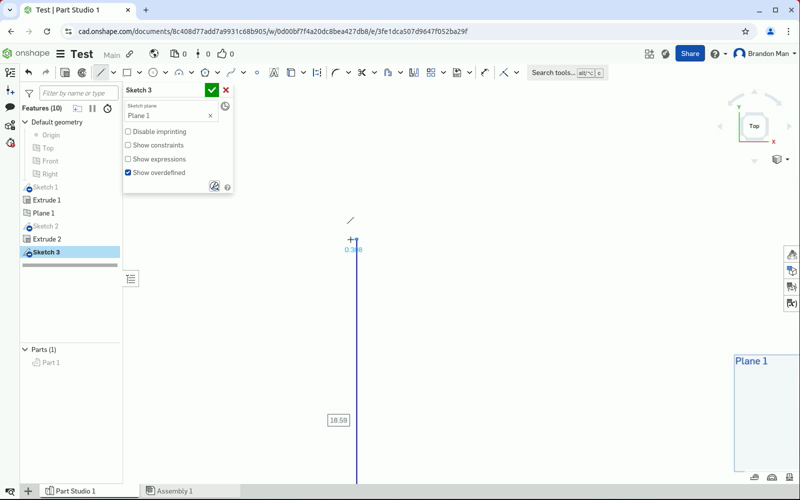
scroll(6)
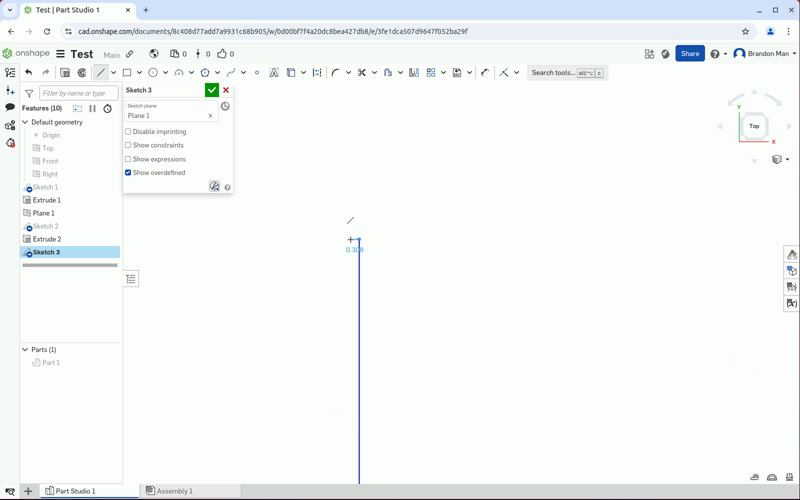
scroll(6)
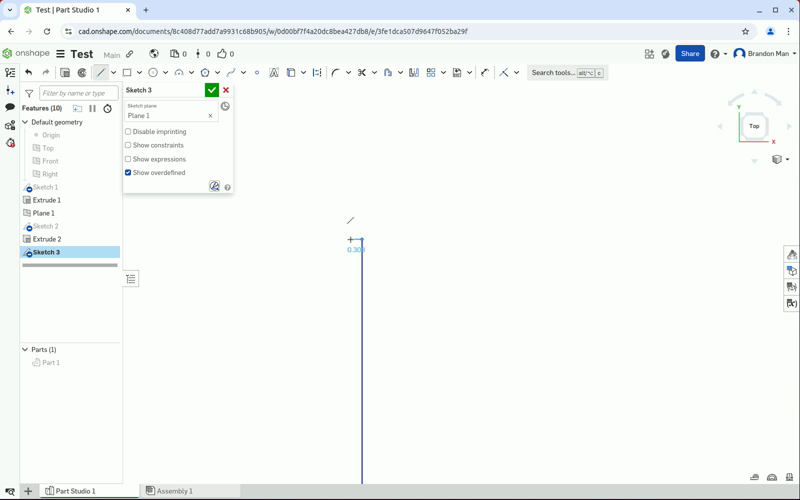
scroll(6)
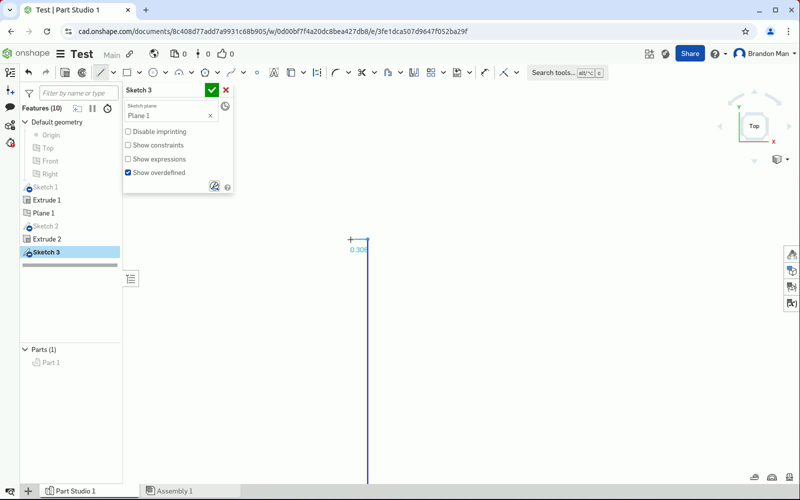
click(350, 239)
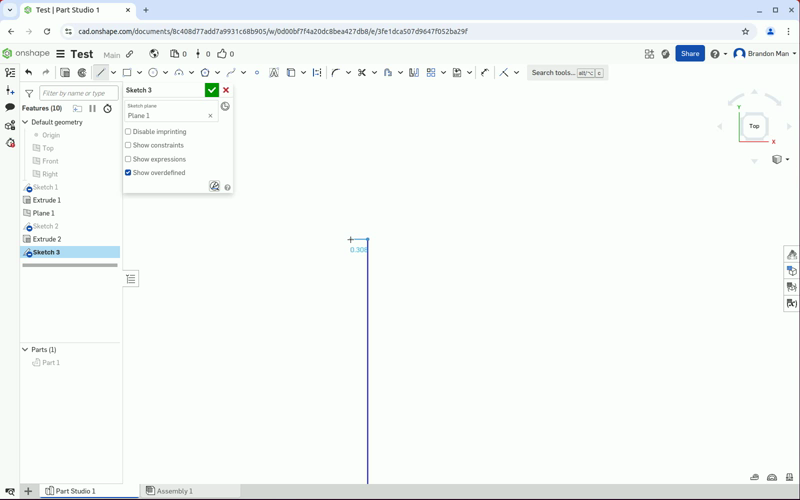
scroll(-6)
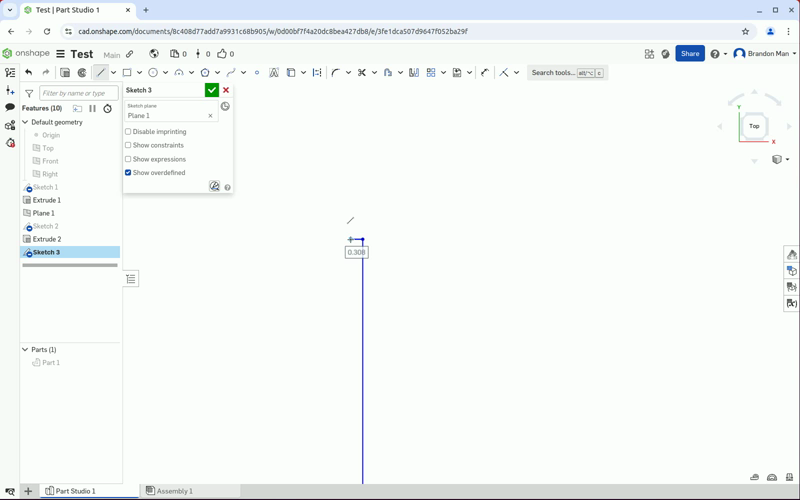
scroll(-6)
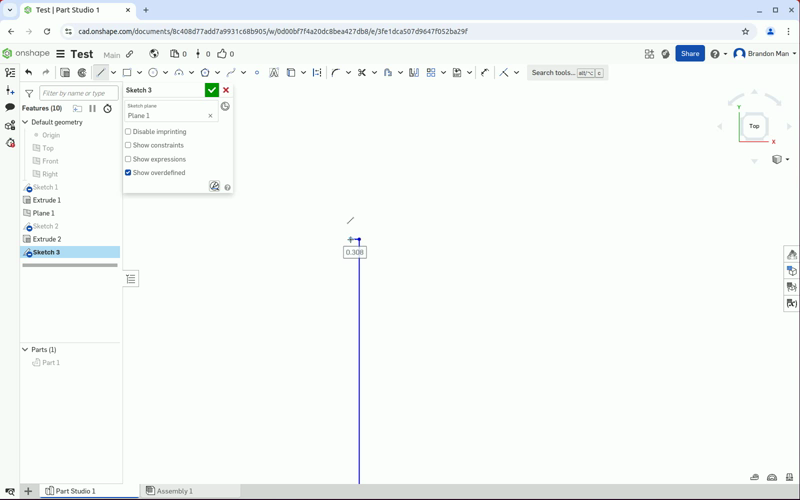
scroll(-6)
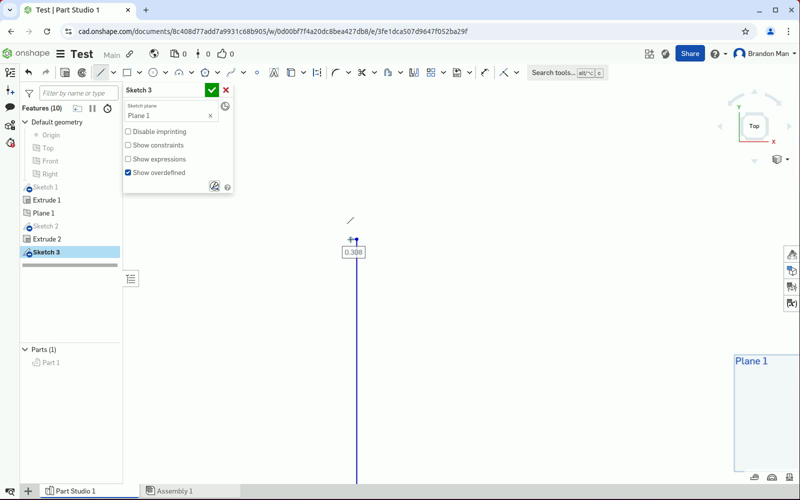
scroll(-6)
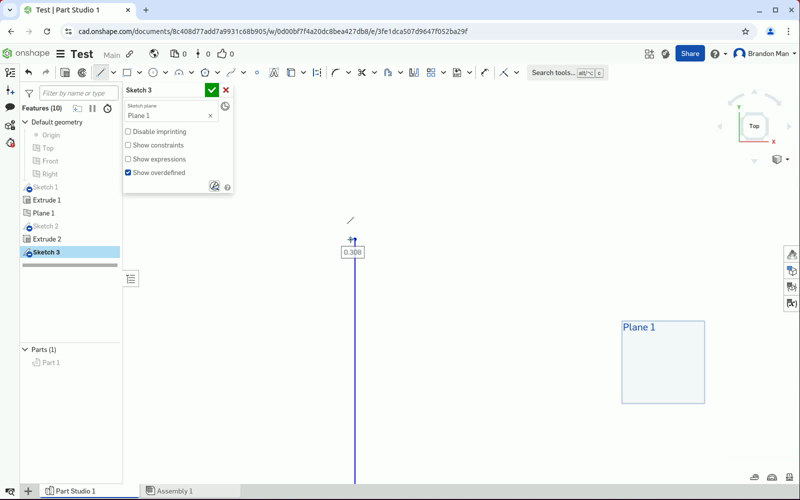
scroll(-6)
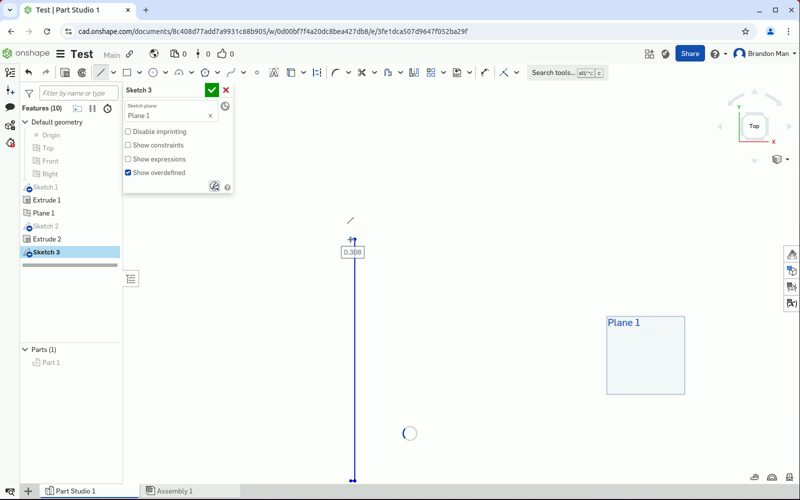
scroll(-6)
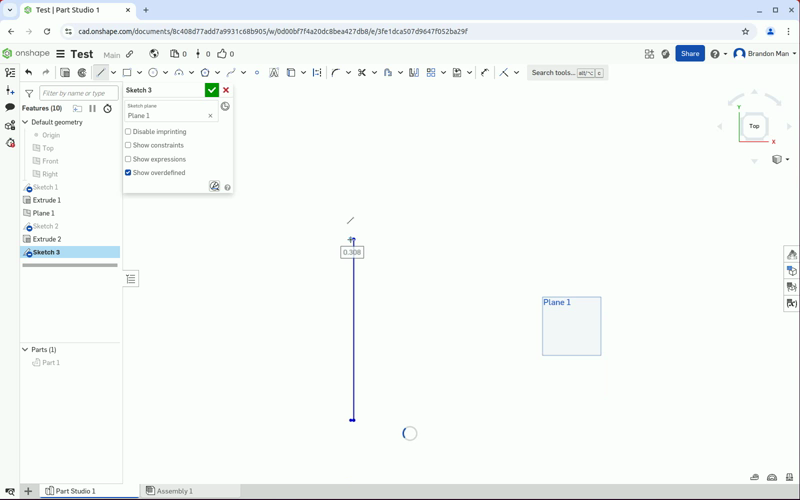
scroll(-6)
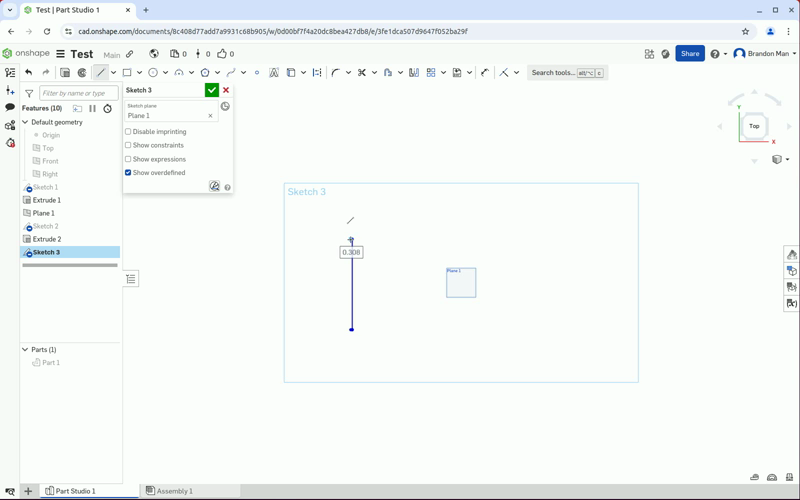
key_up(shift)
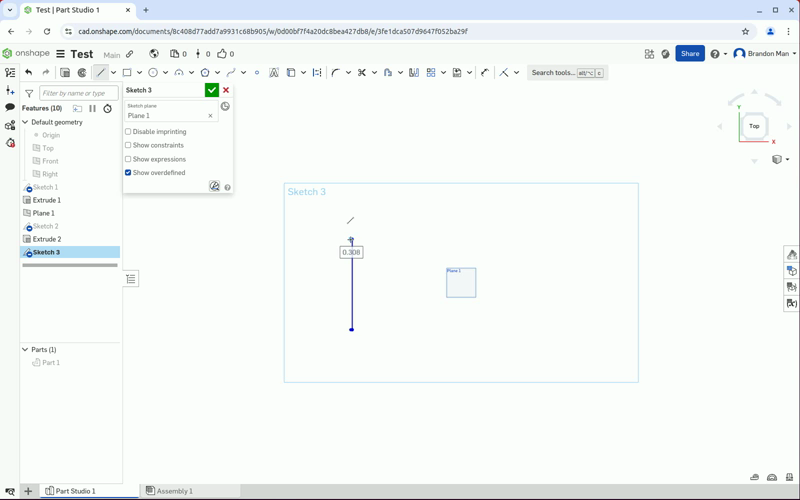
key_down(shift)
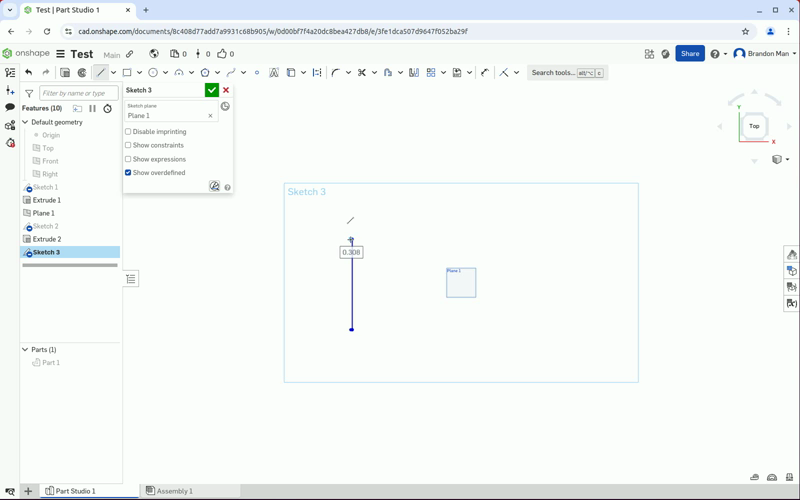
mouse_move(350, 329)
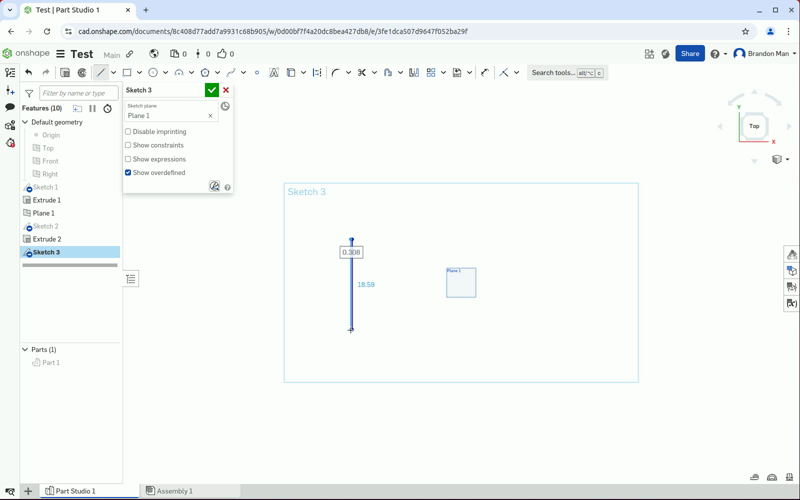
scroll(6)
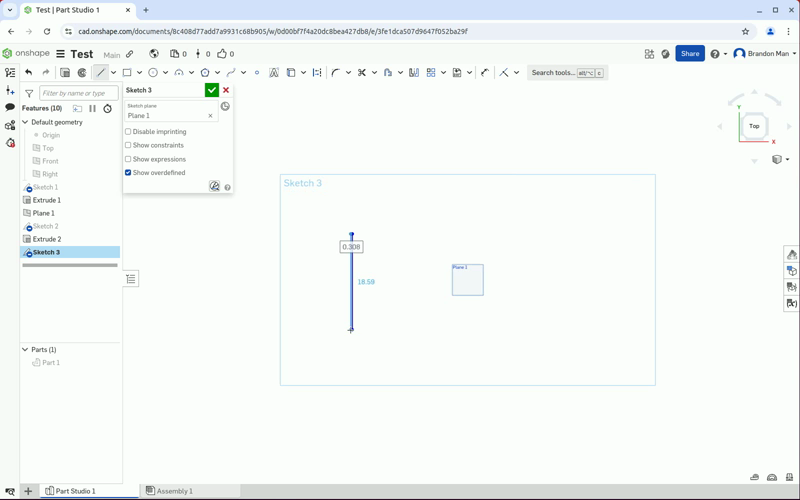
scroll(6)
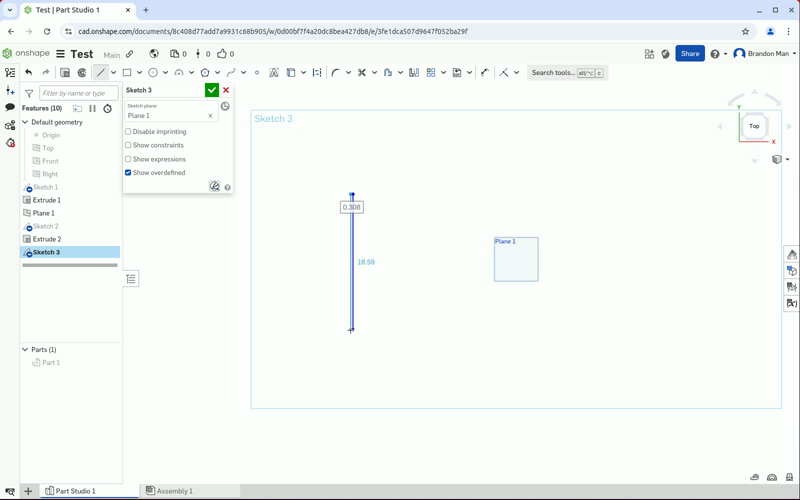
scroll(6)
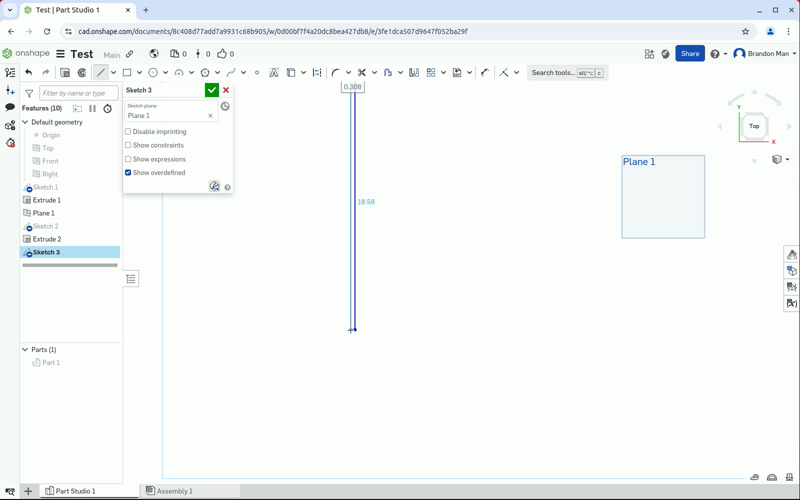
scroll(6)
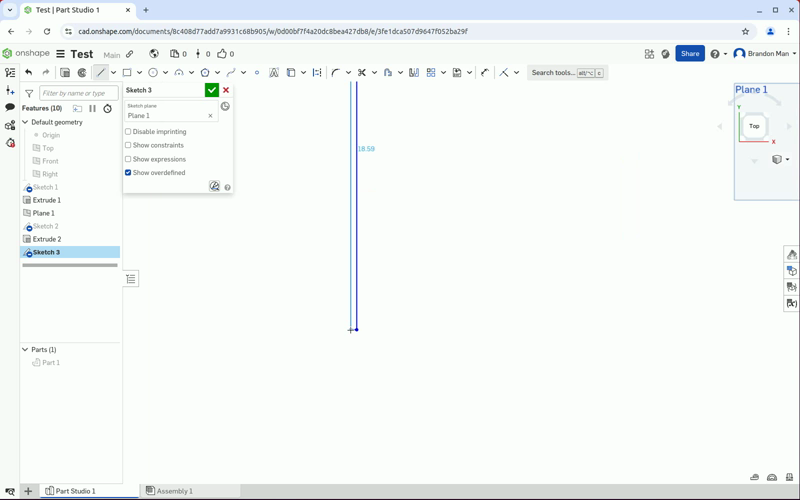
scroll(6)
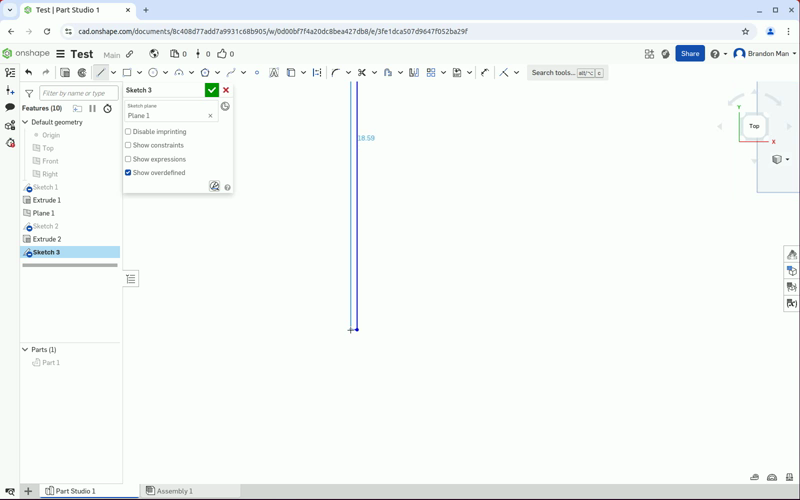
scroll(6)
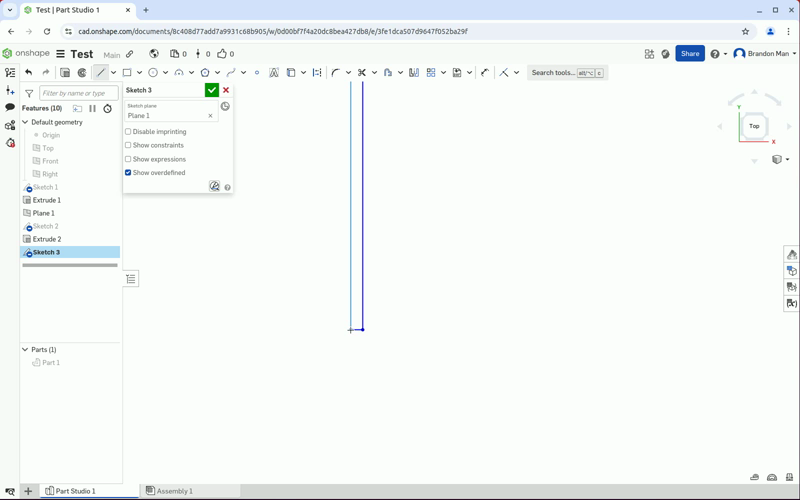
scroll(6)
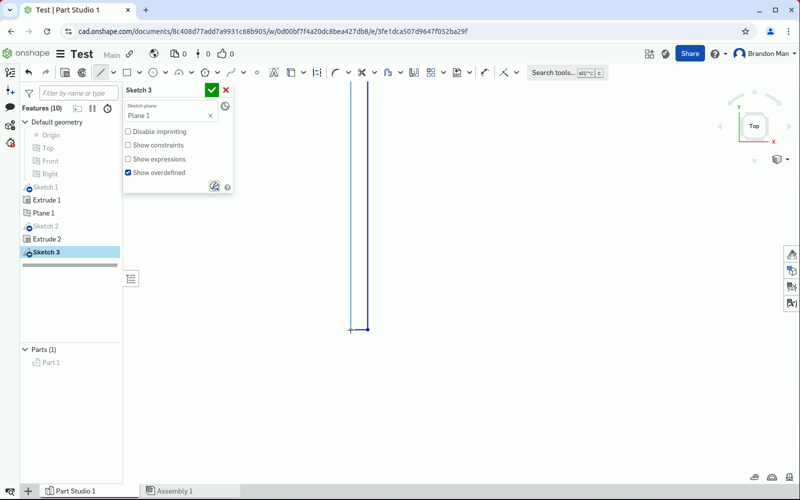
key_up(shift)
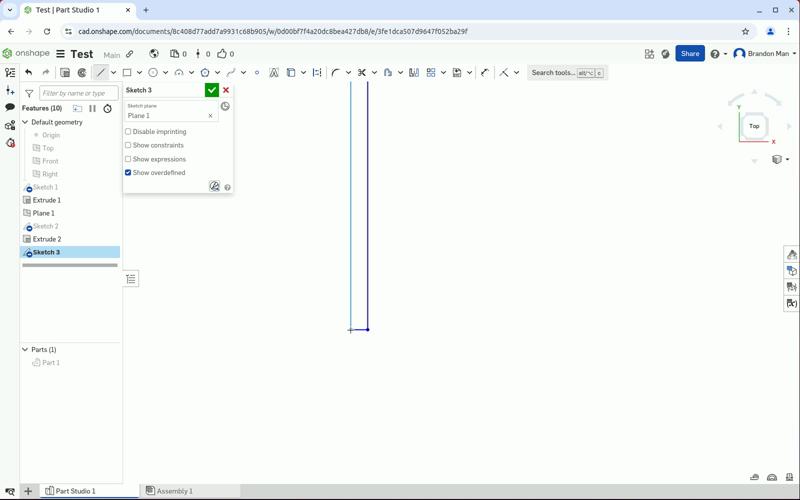
click(350, 329)
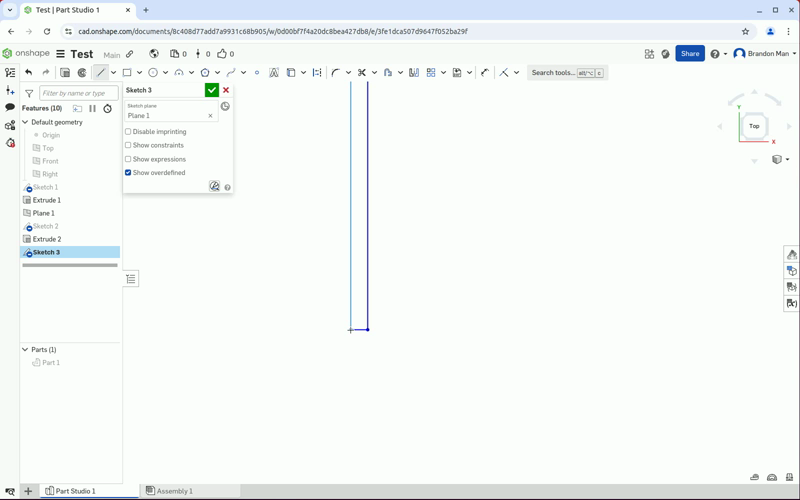
scroll(-6)
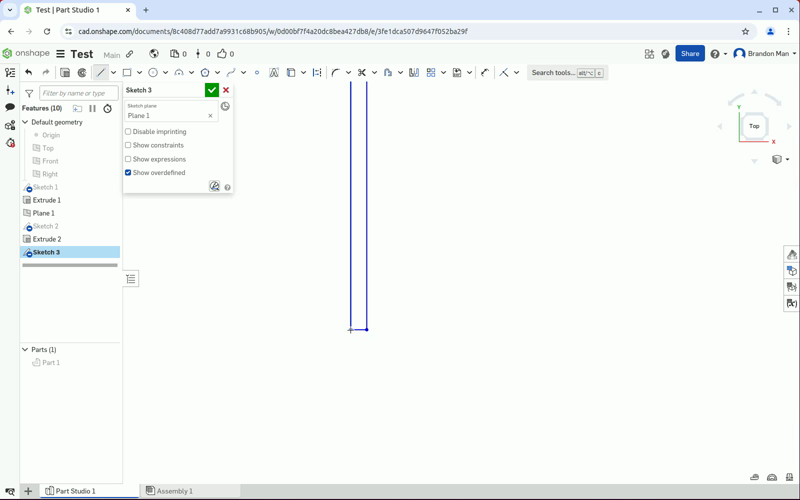
scroll(-6)
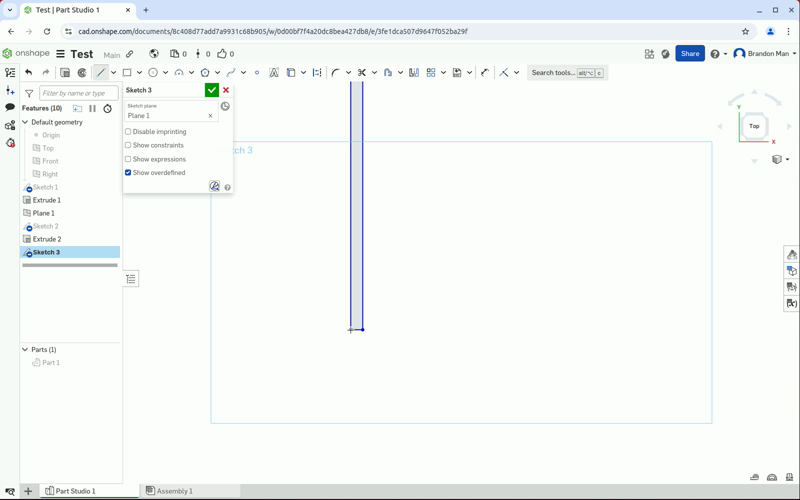
scroll(-6)
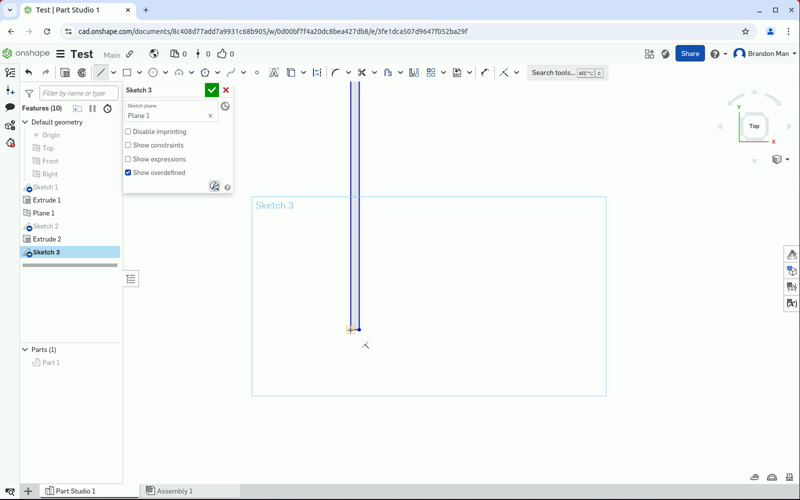
scroll(-6)
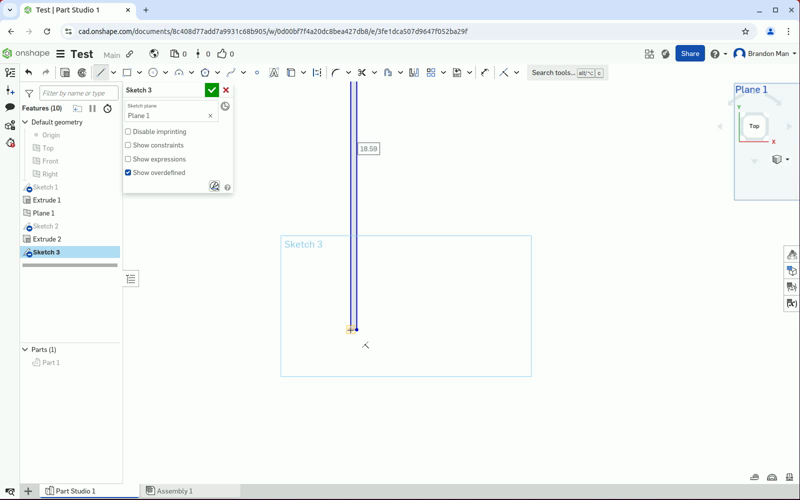
scroll(-6)
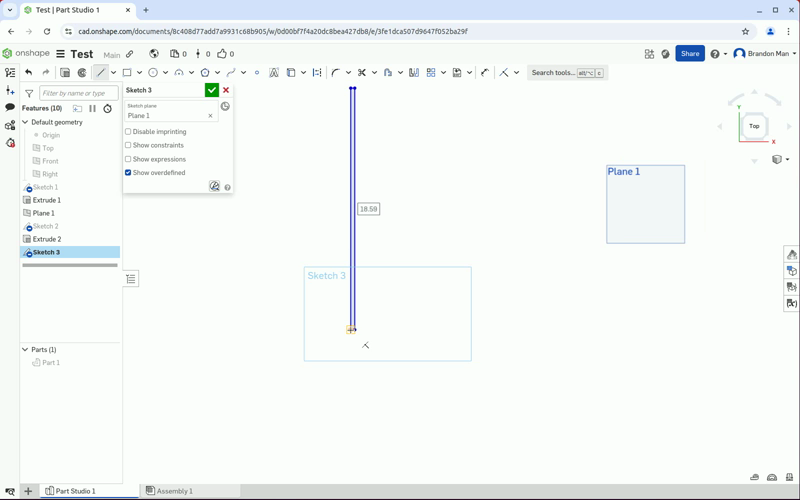
scroll(-6)
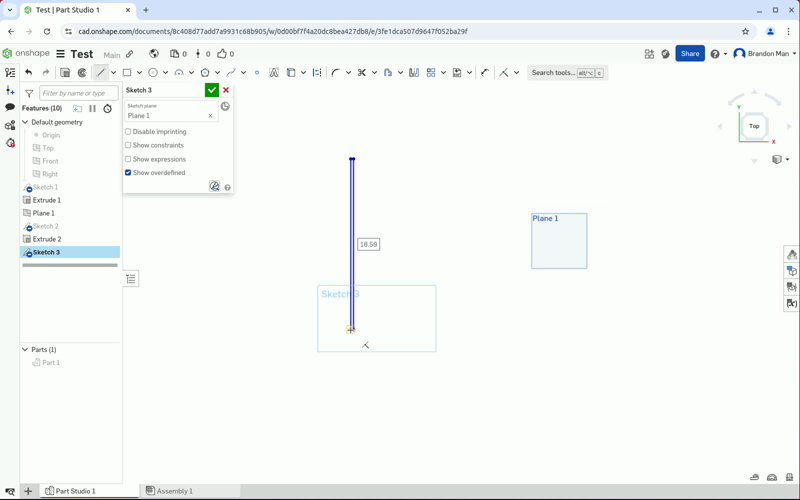
scroll(-6)
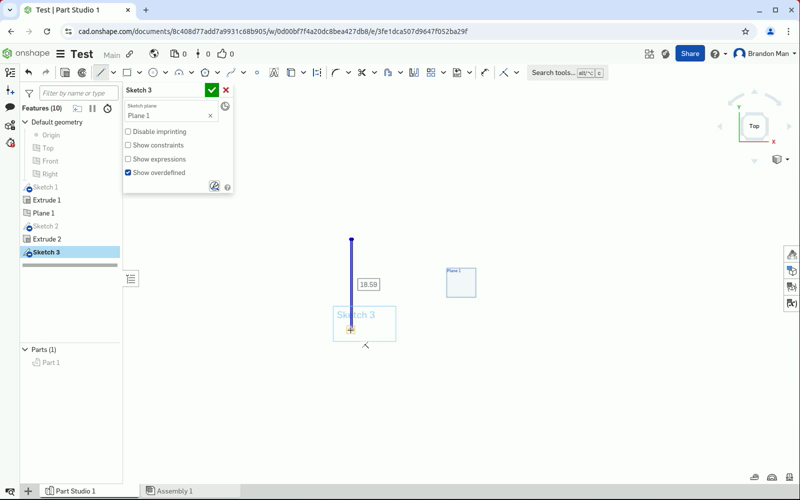
key(esc)
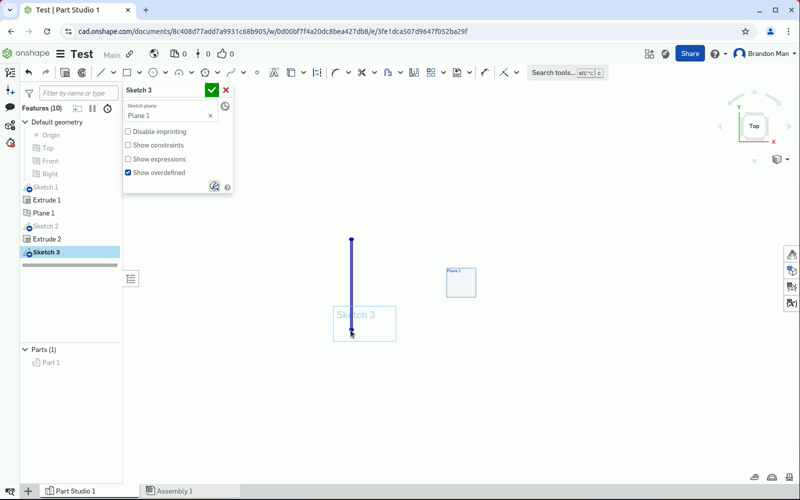
mouse_move(351, 319)
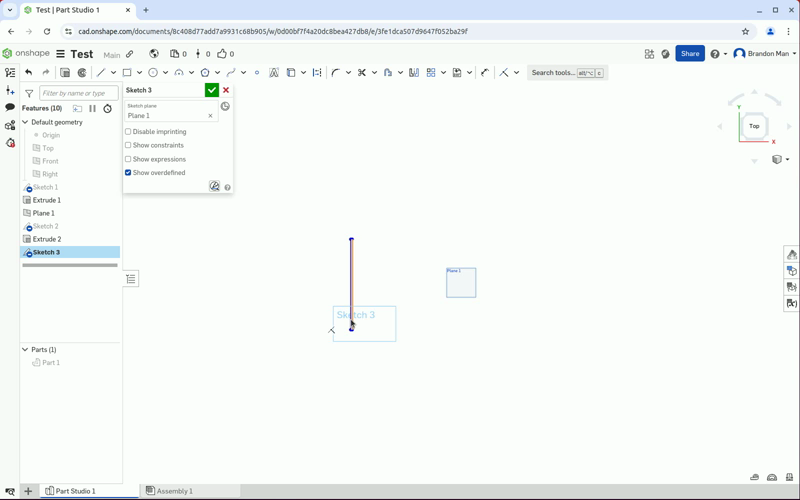
scroll(6)
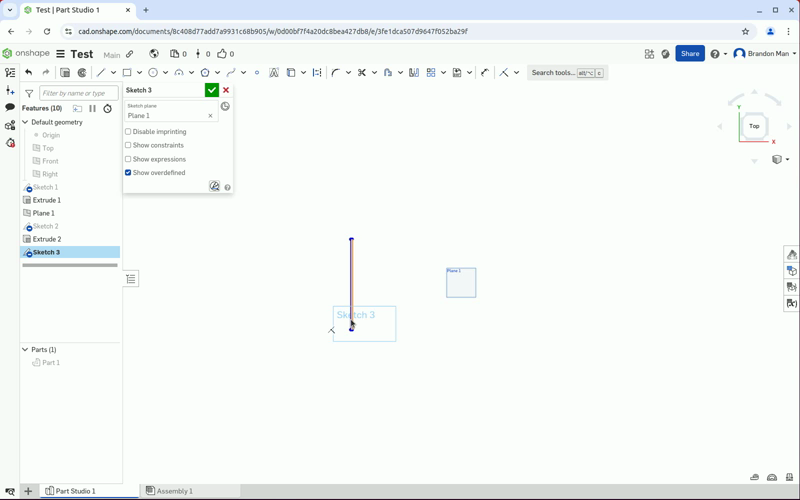
scroll(6)
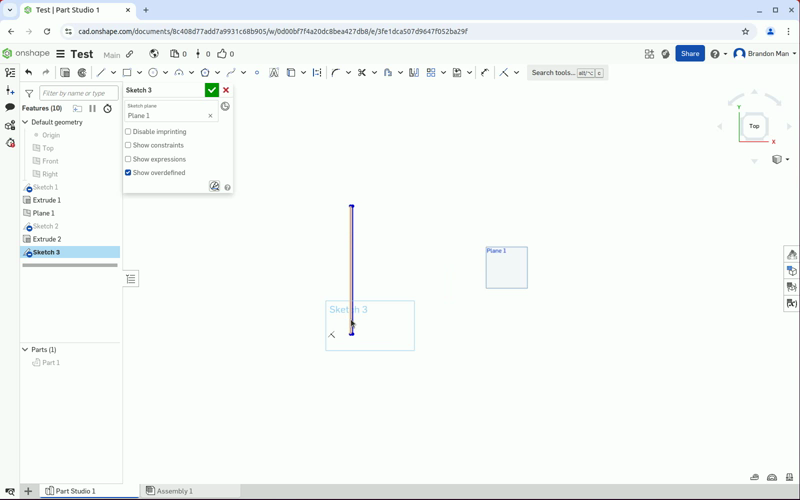
scroll(6)
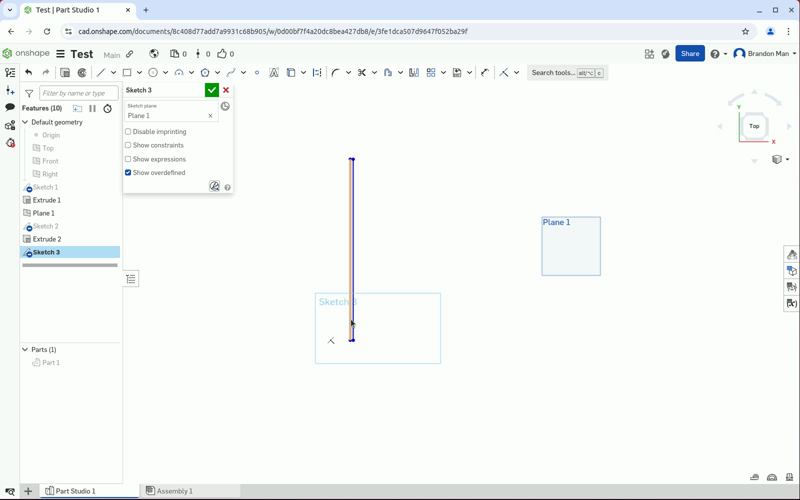
scroll(6)
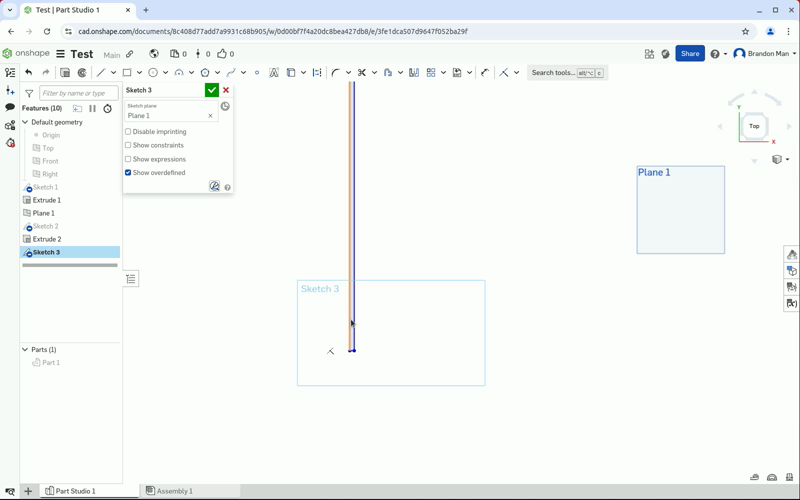
scroll(6)
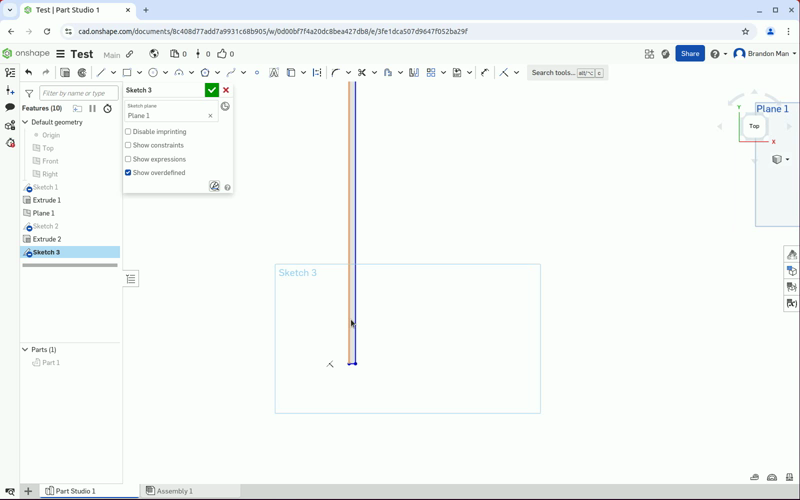
scroll(6)
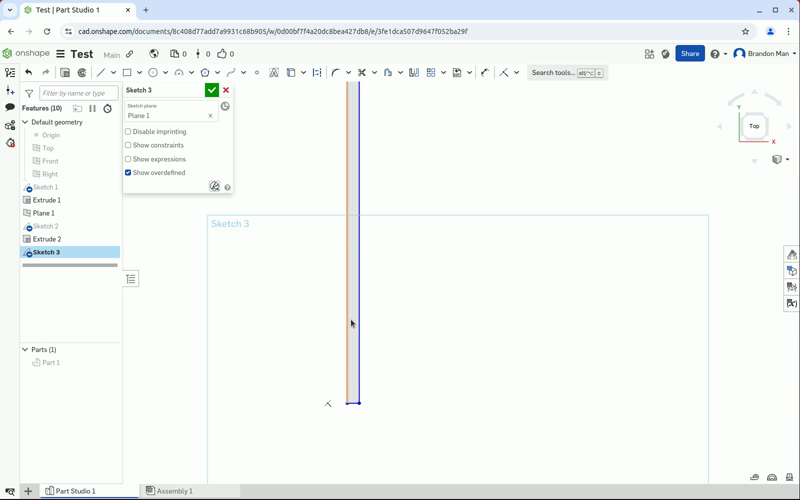
scroll(6)
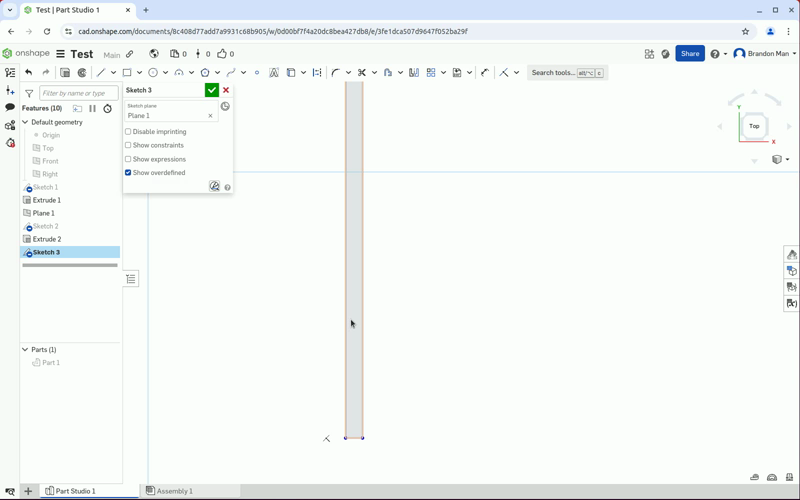
click(351, 319)
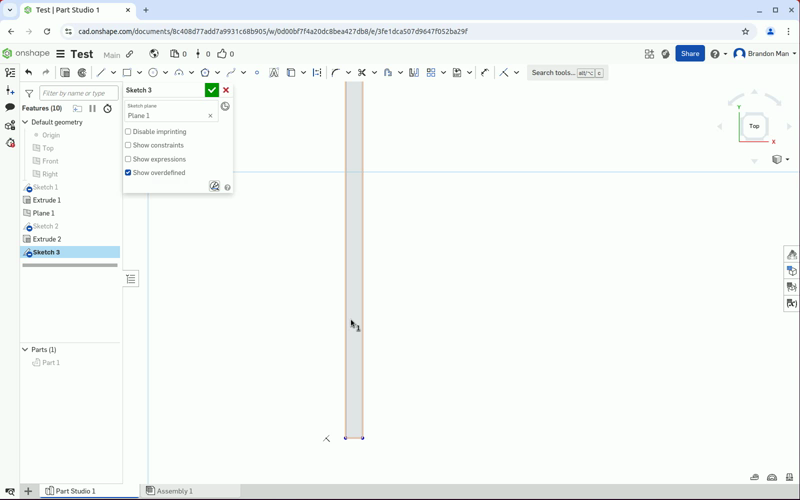
scroll(-6)
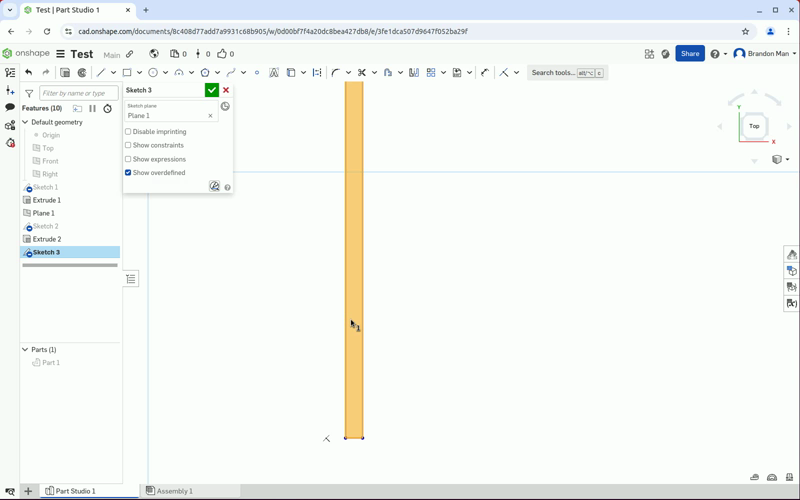
scroll(-6)
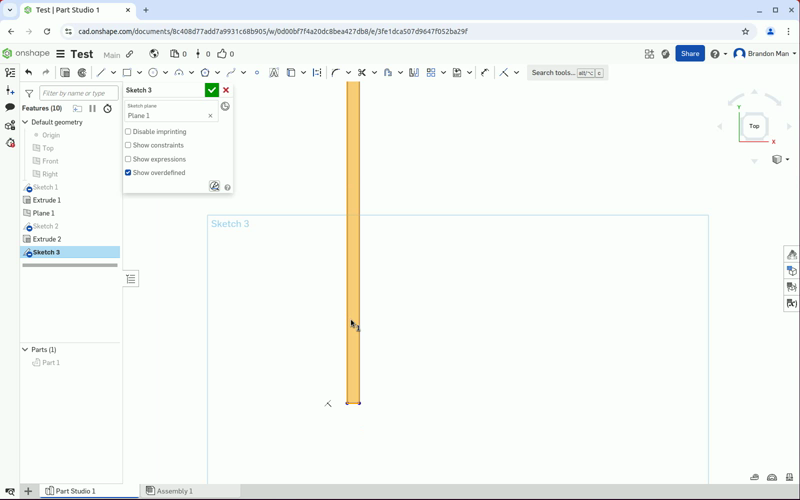
scroll(-6)
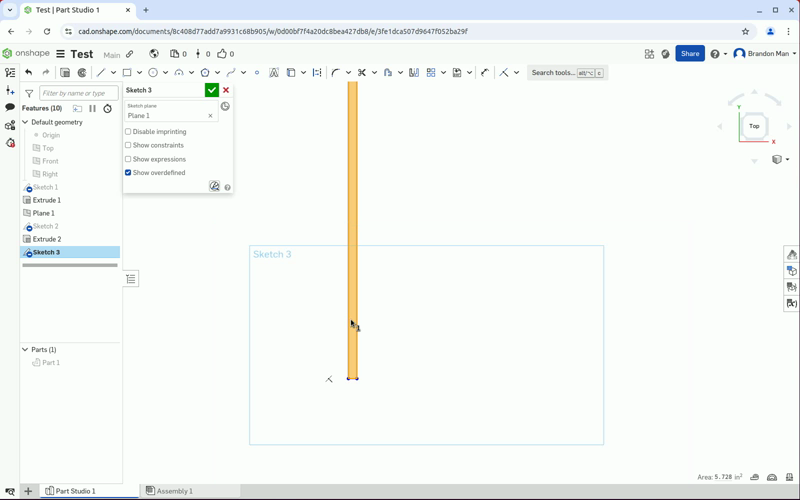
scroll(-6)
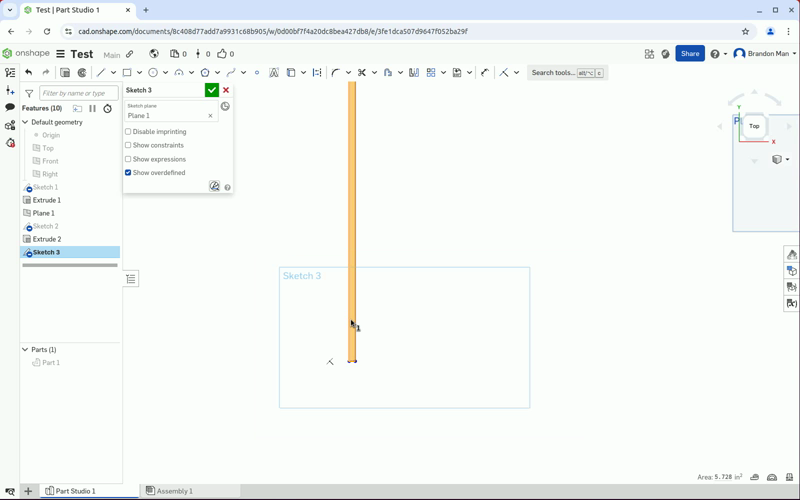
scroll(-6)
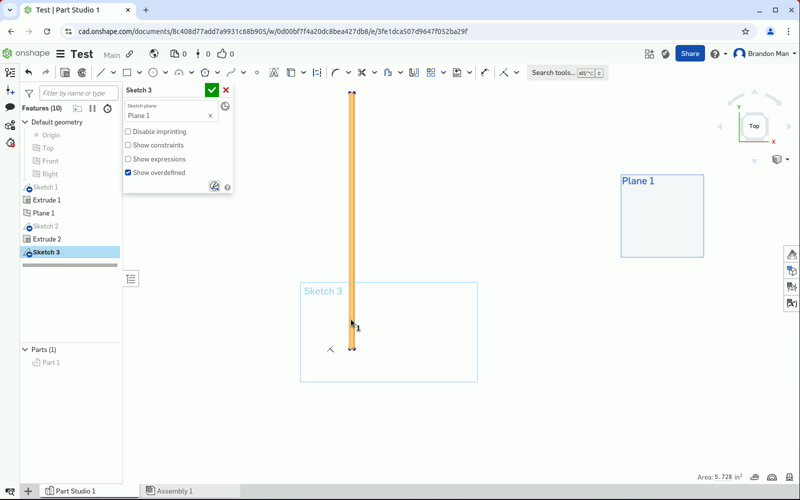
scroll(-6)
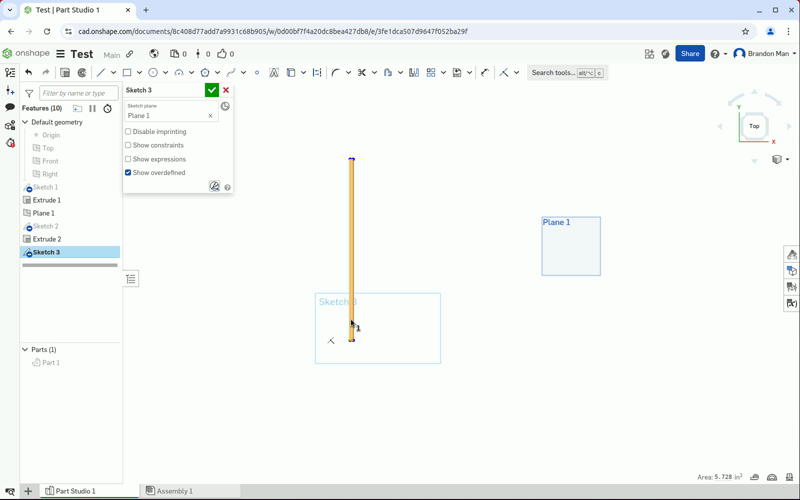
scroll(-6)
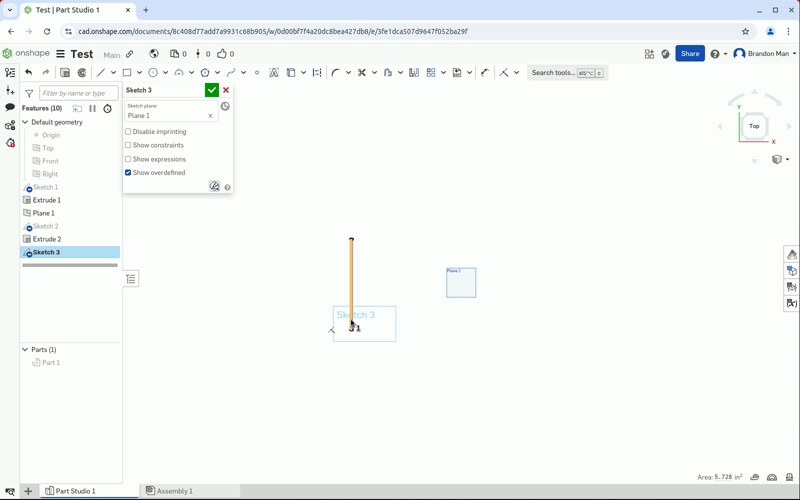
mouse_move(73, 352)
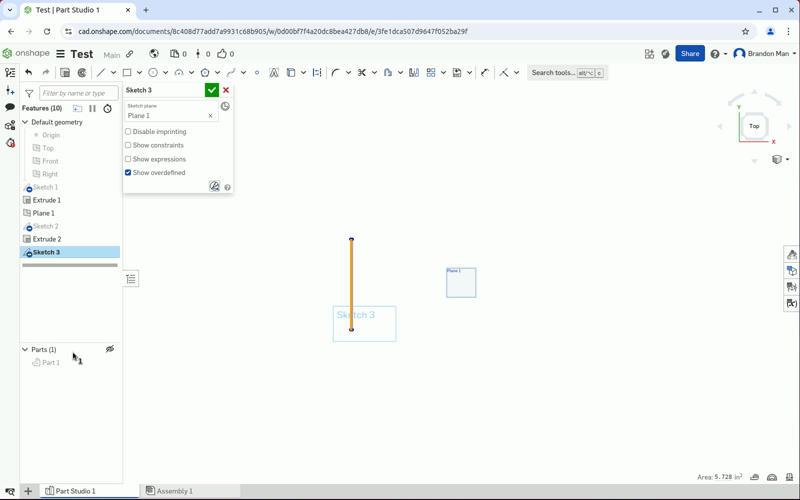
key(shift+y)
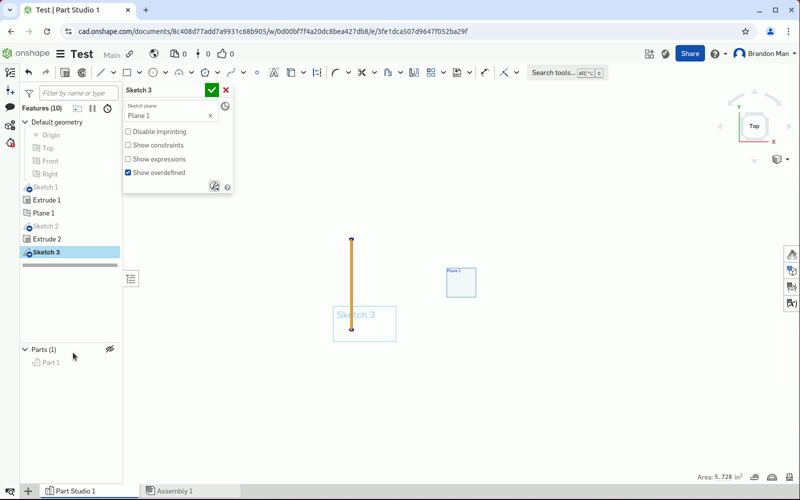
key(shift+e)
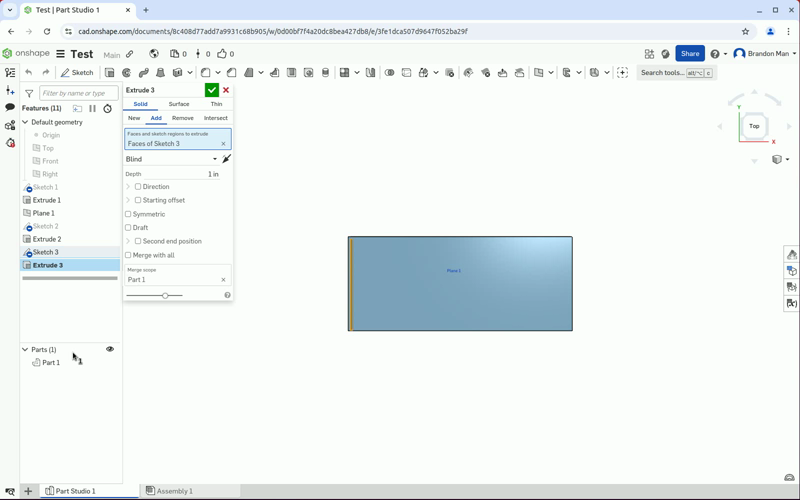
mouse_move(143, 106)
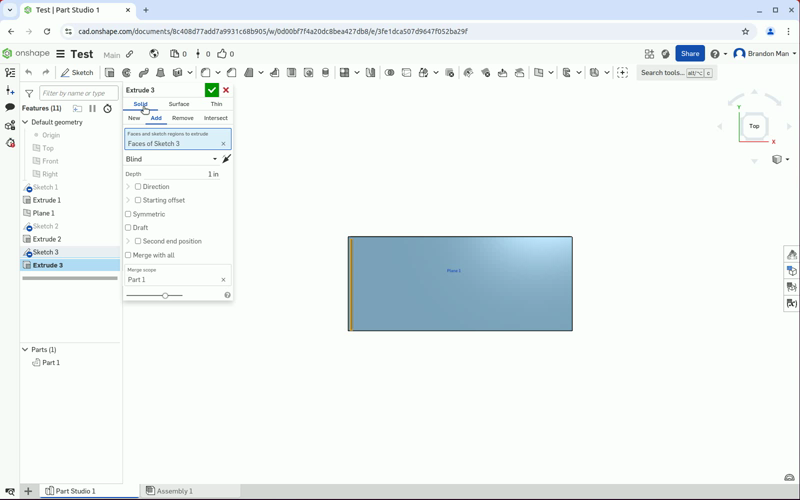
click(143, 106)
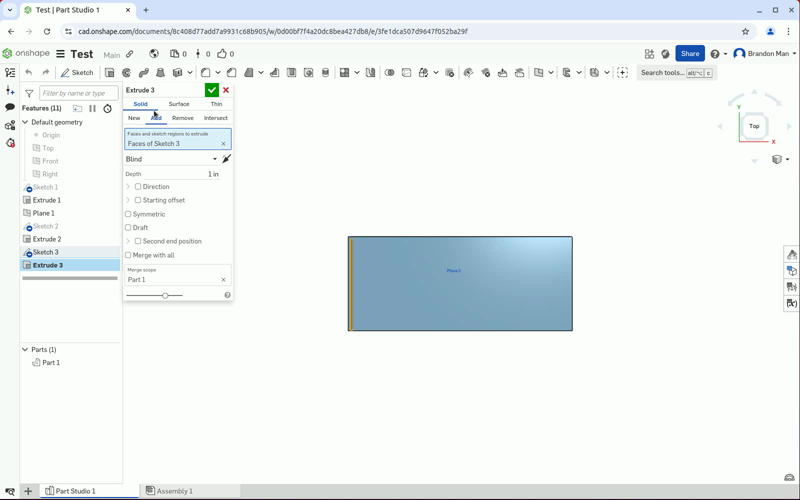
mouse_move(186, 120)
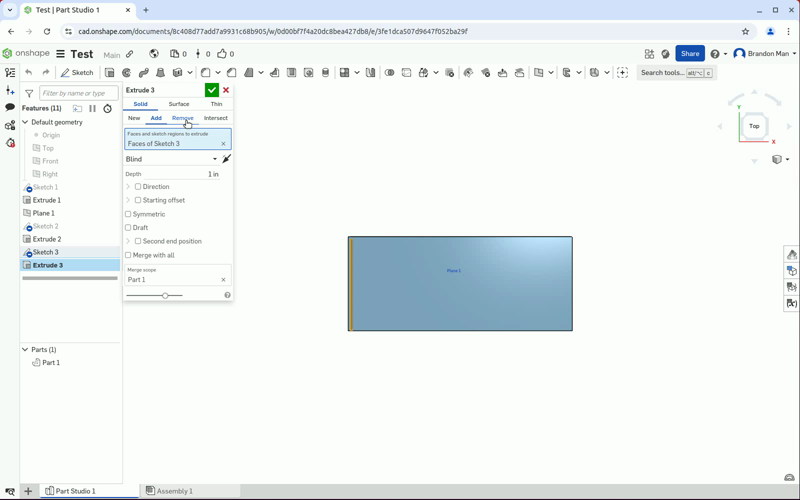
click(186, 120)
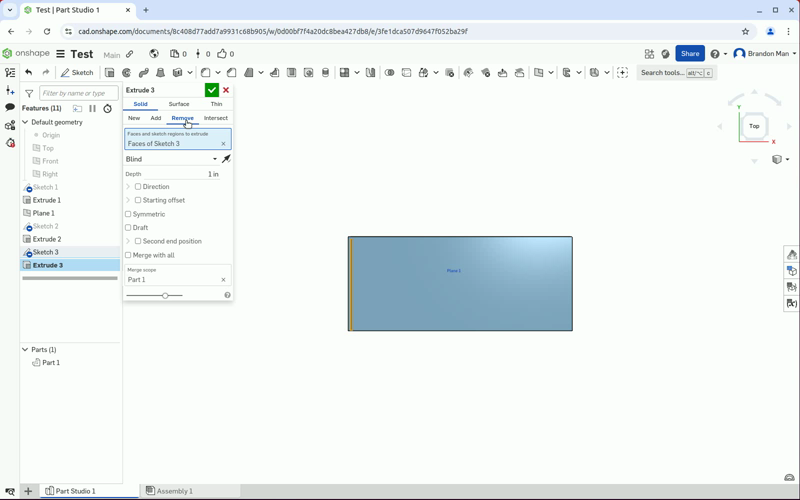
key(tab, 4)
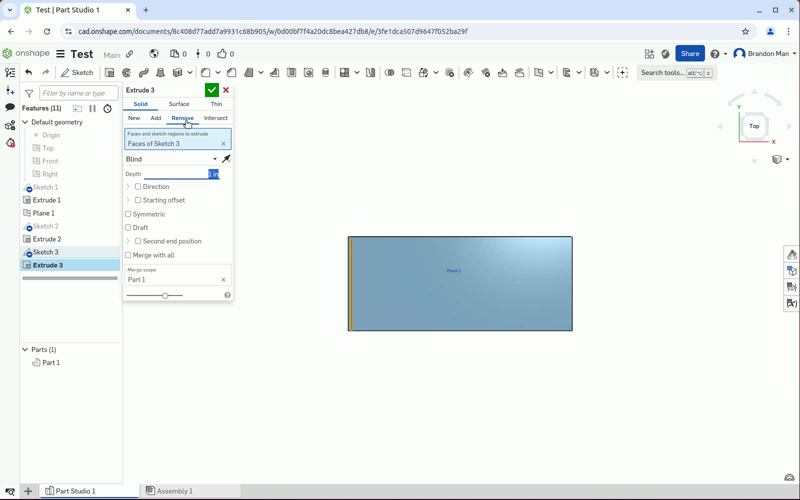
text(1.204)
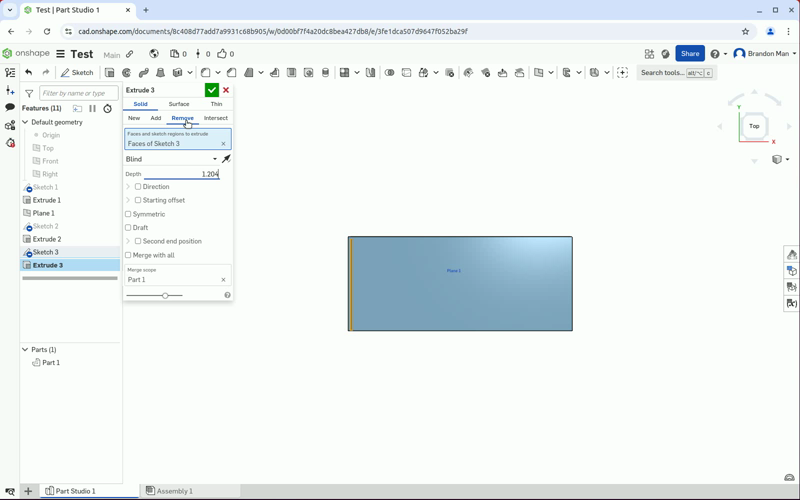
key(tab, 6)
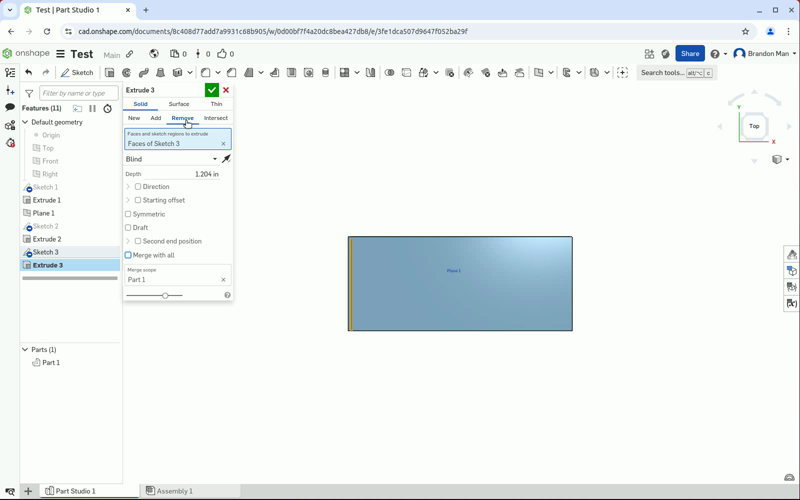
key(space)
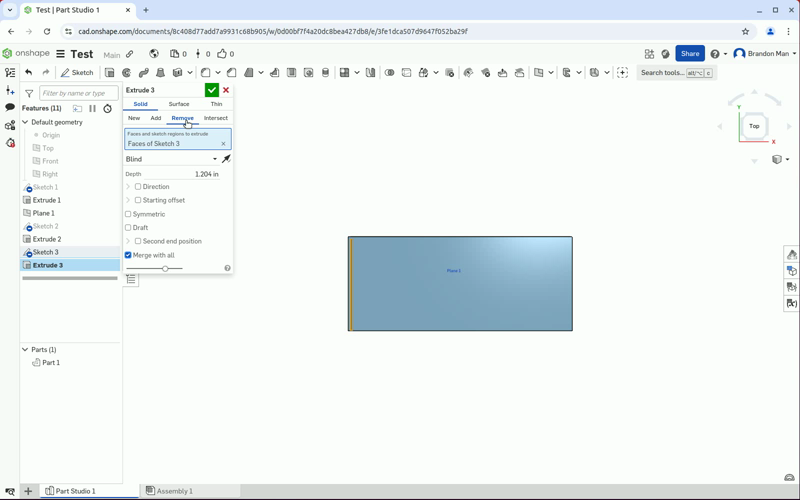
key(enter)
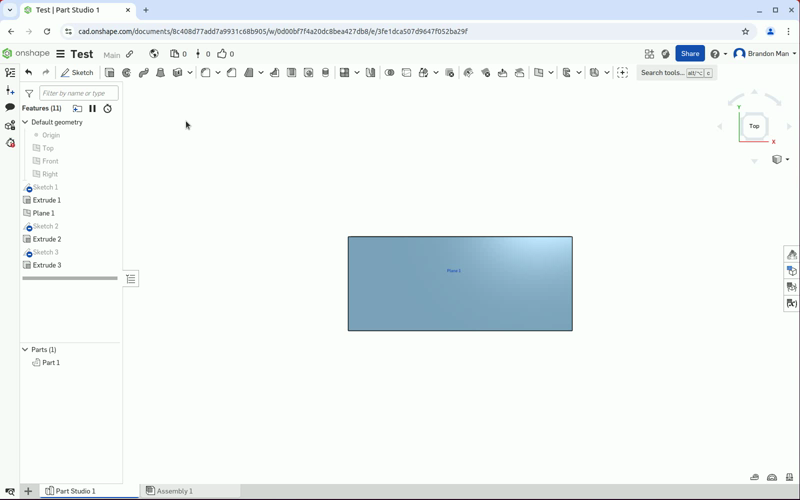
key(shift+h)
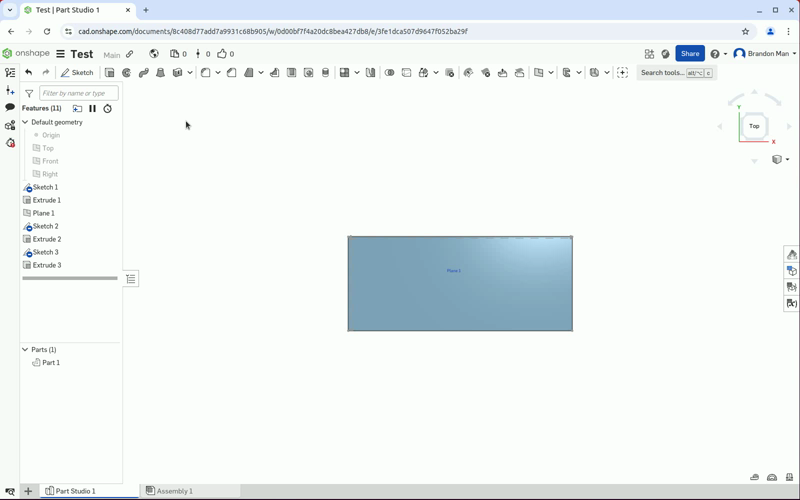
key(shift+h)
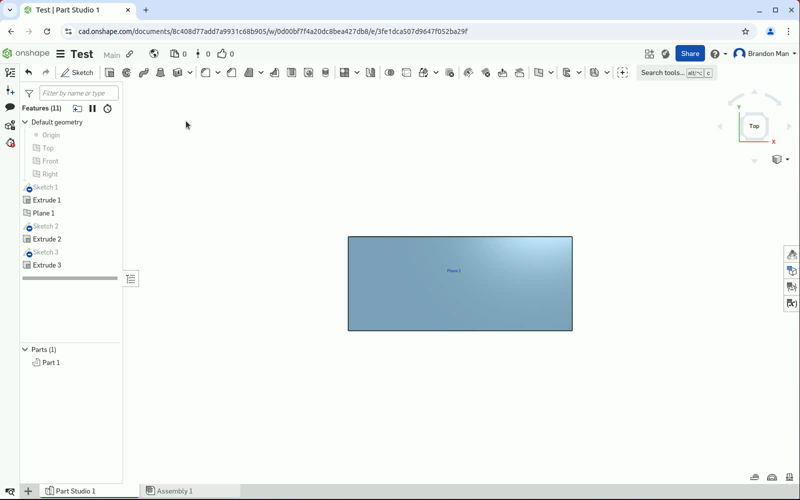
mouse_move(73, 189)
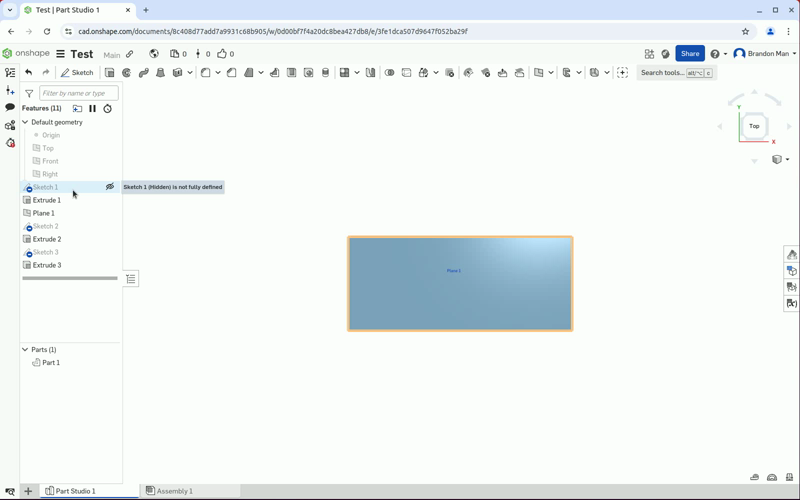
click(73, 189)
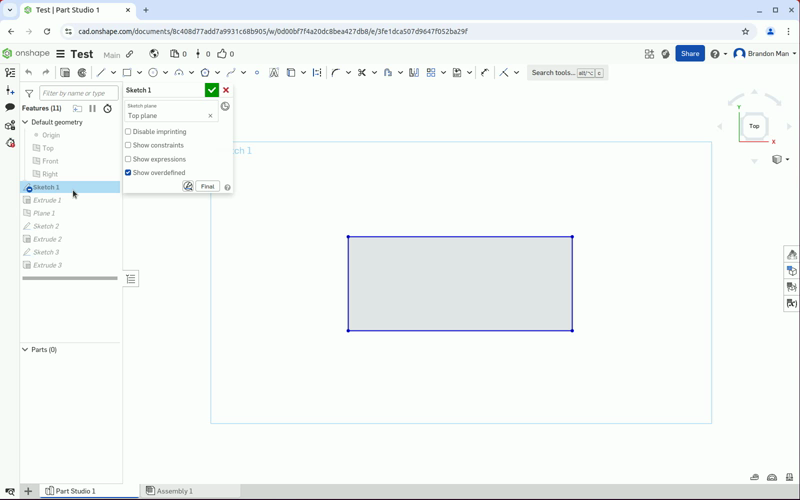
mouse_move(229, 92)
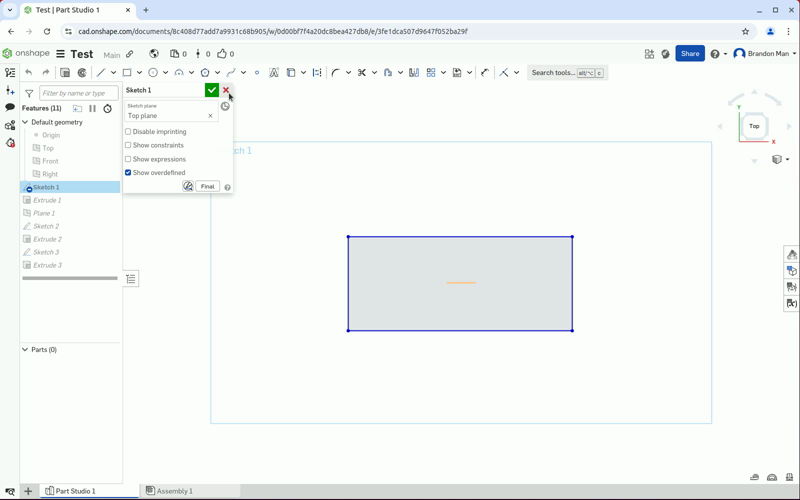
click(229, 92)
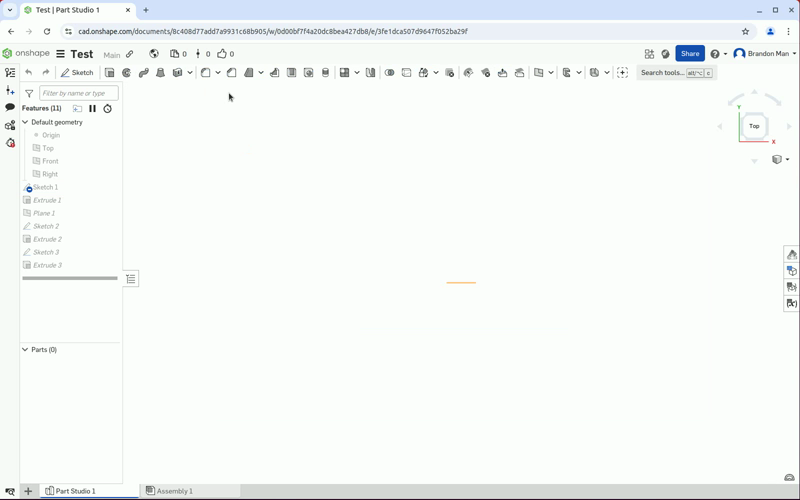
key(shift+s)
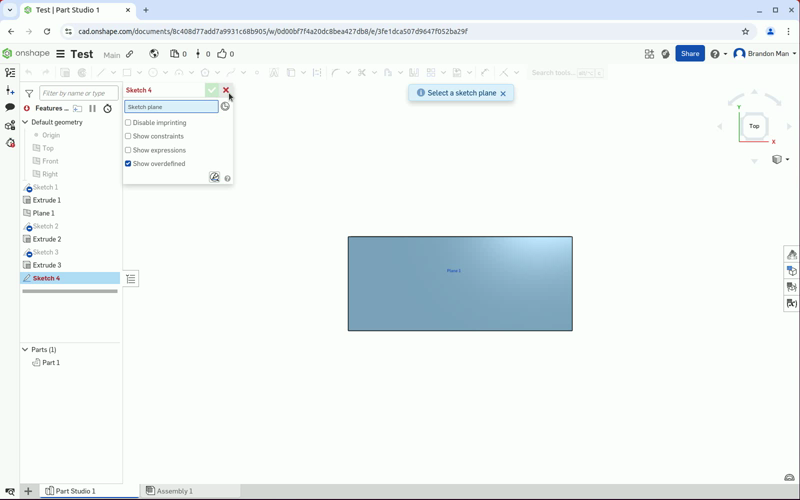
mouse_move(73, 215)
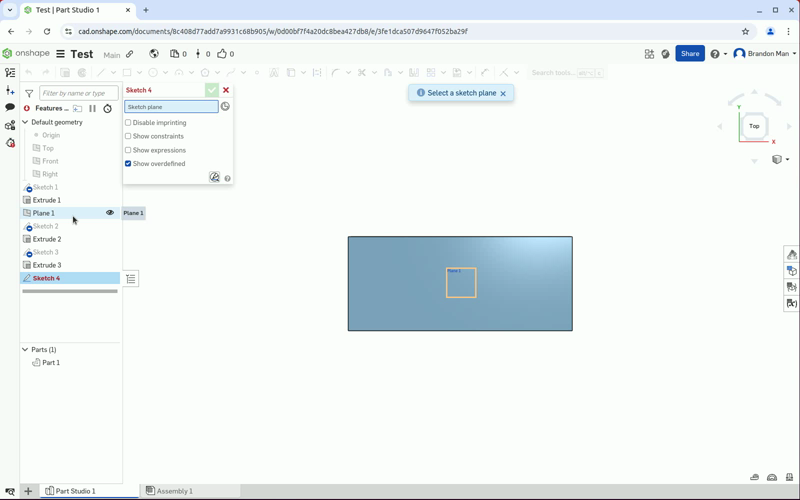
click(73, 215)
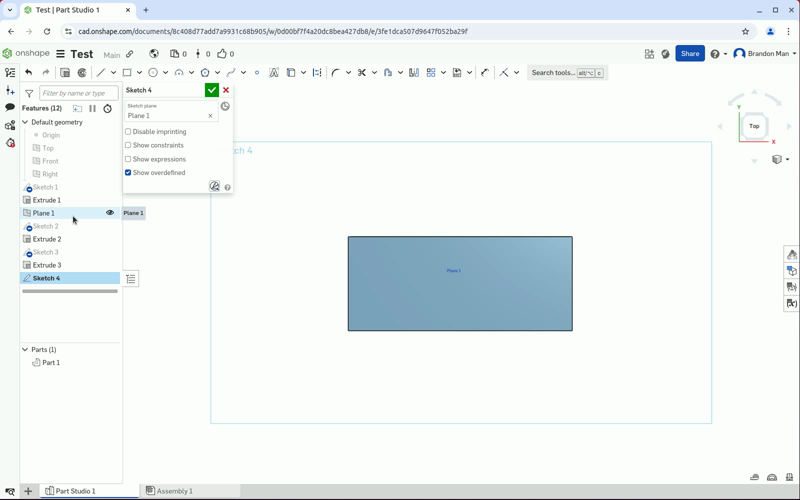
mouse_move(73, 352)
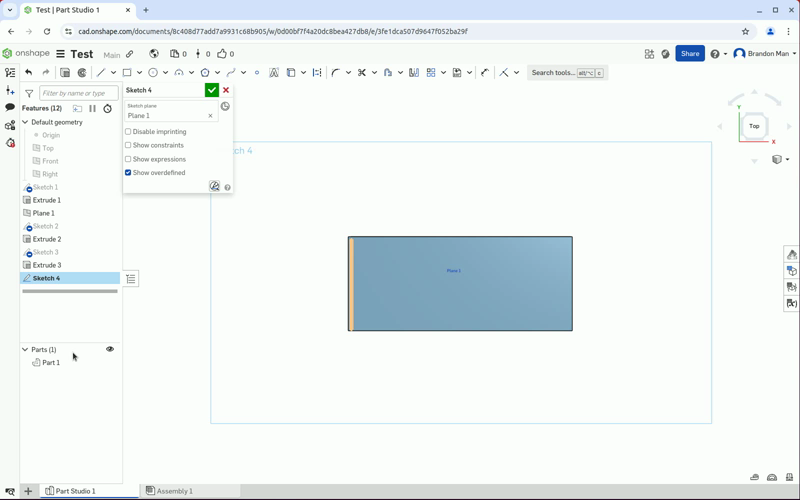
key(y)
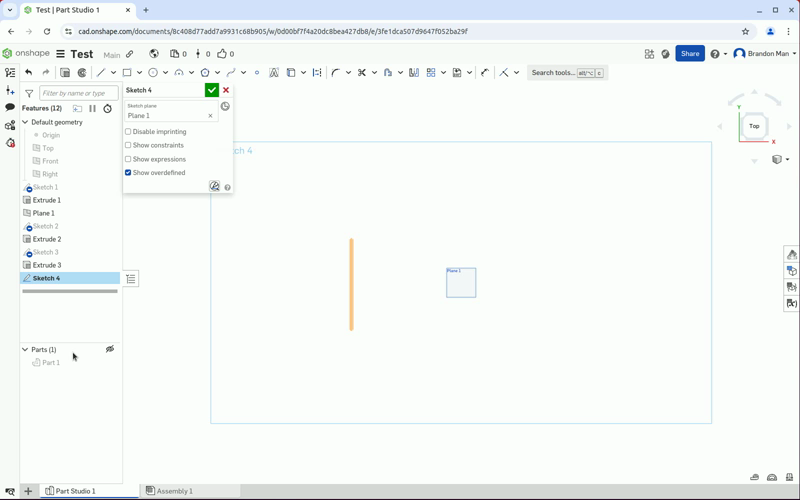
key(l)
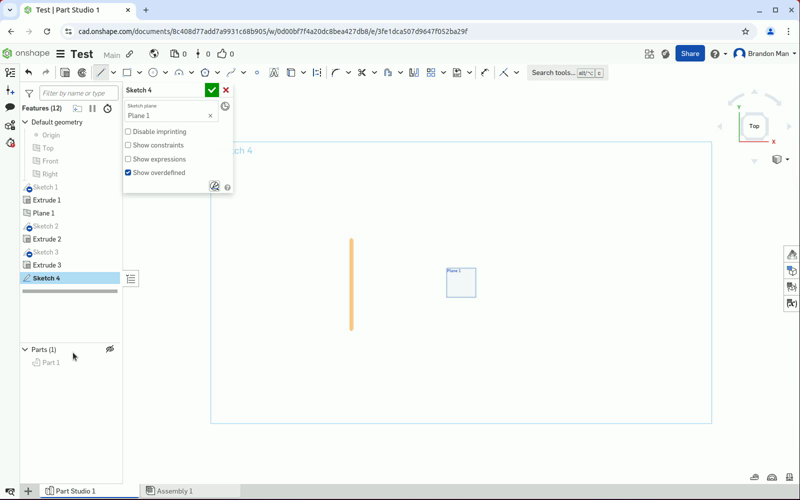
key_down(shift)
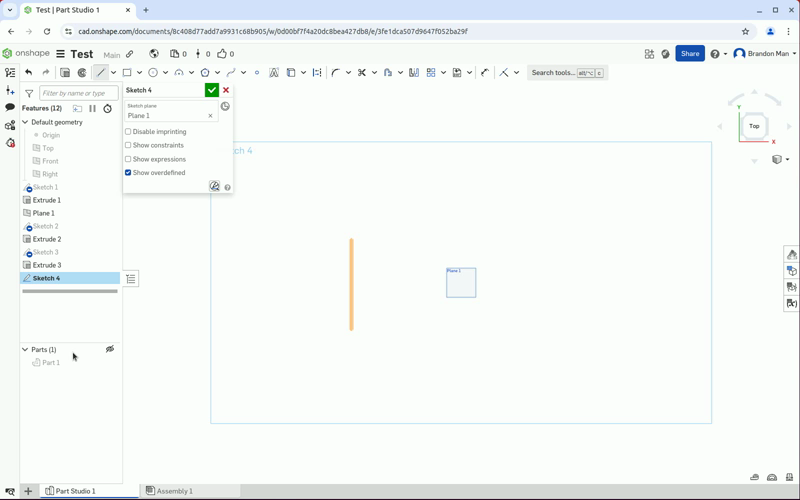
mouse_move(569, 329)
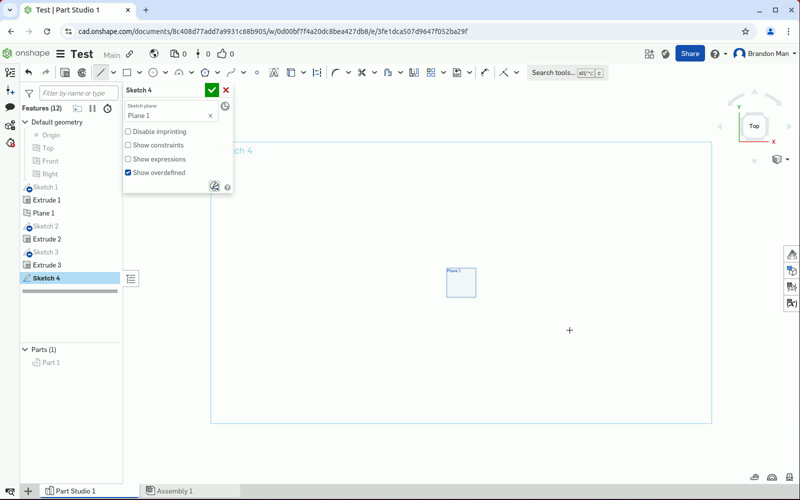
click(569, 329)
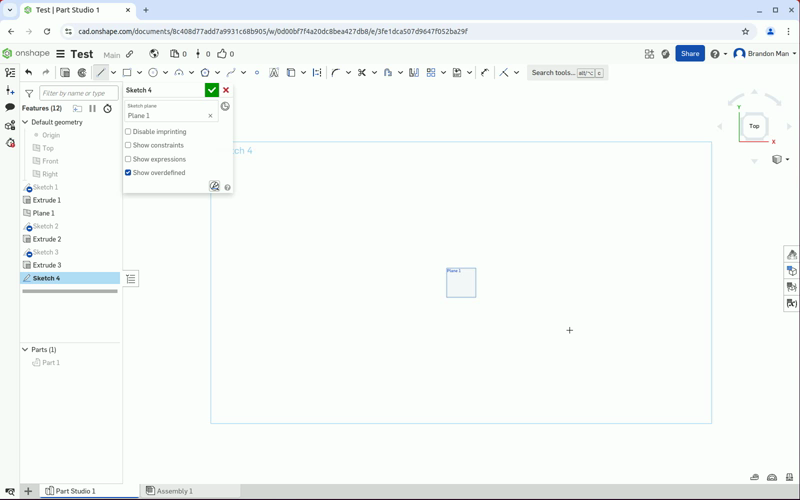
key_up(shift)
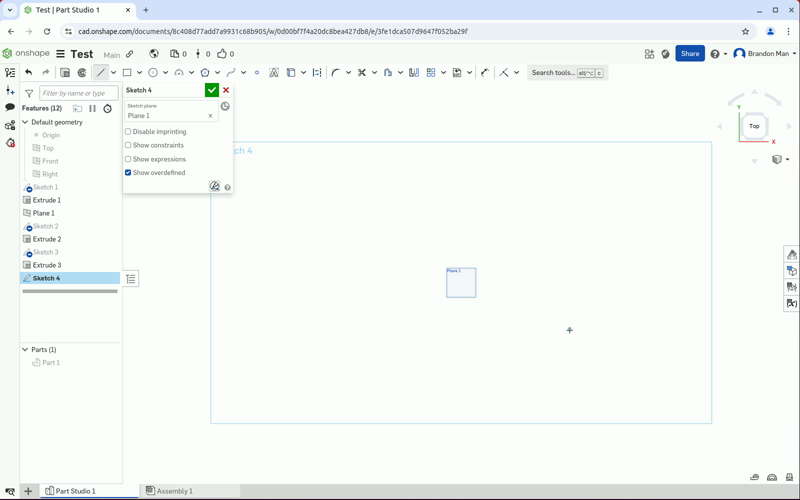
key_down(shift)
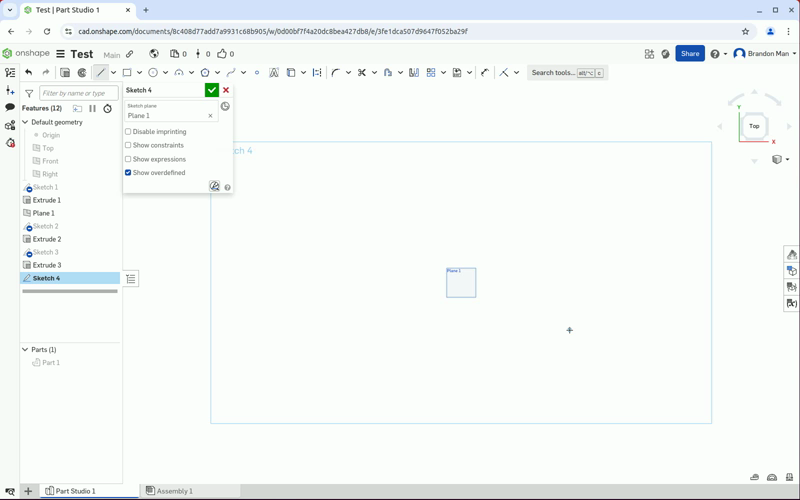
mouse_move(589, 329)
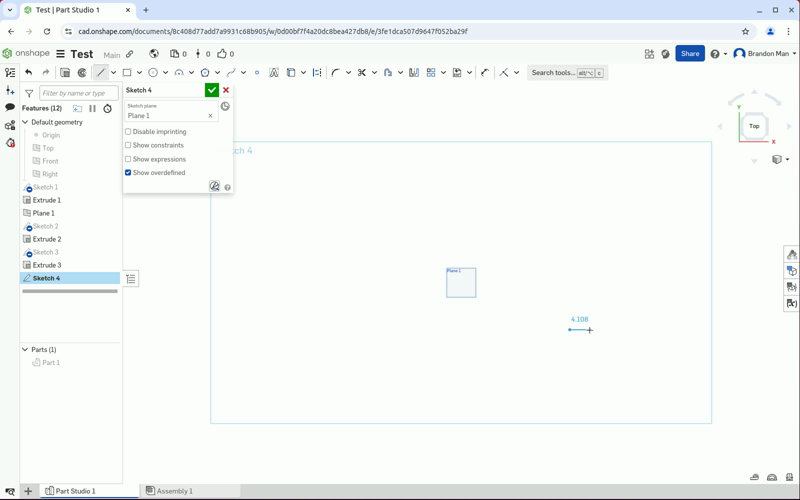
mouse_move(571, 329)
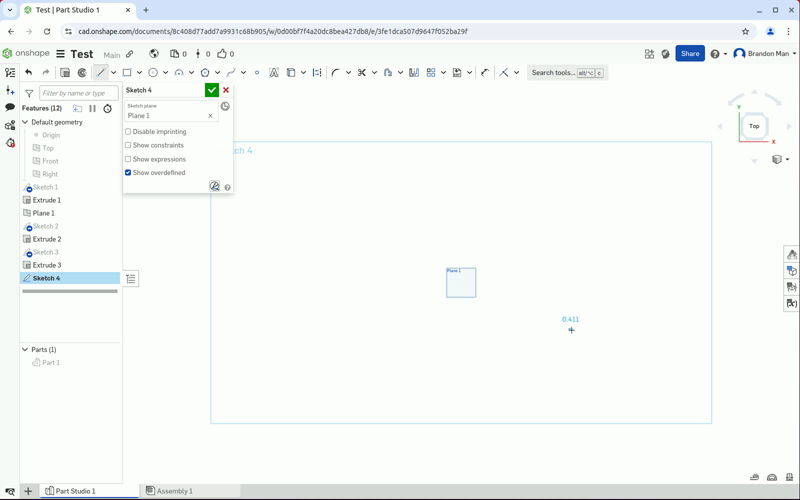
scroll(6)
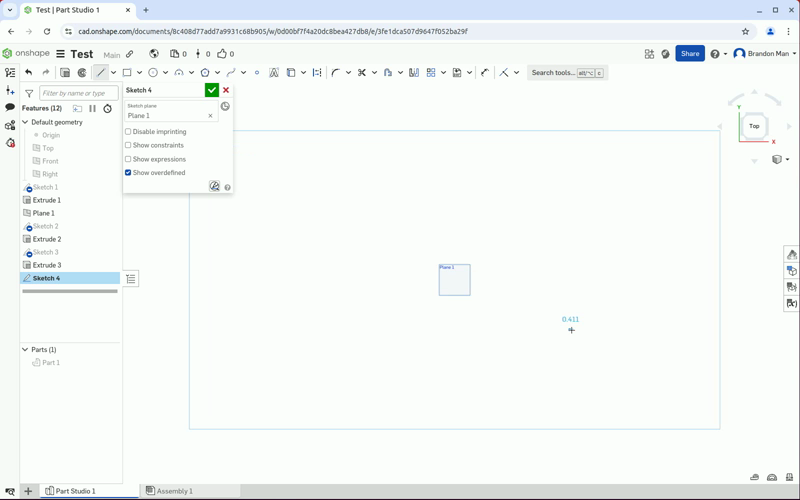
scroll(6)
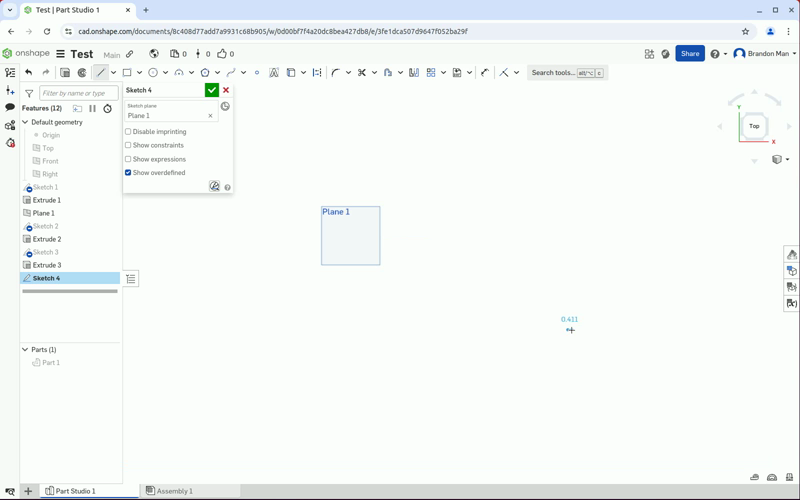
scroll(6)
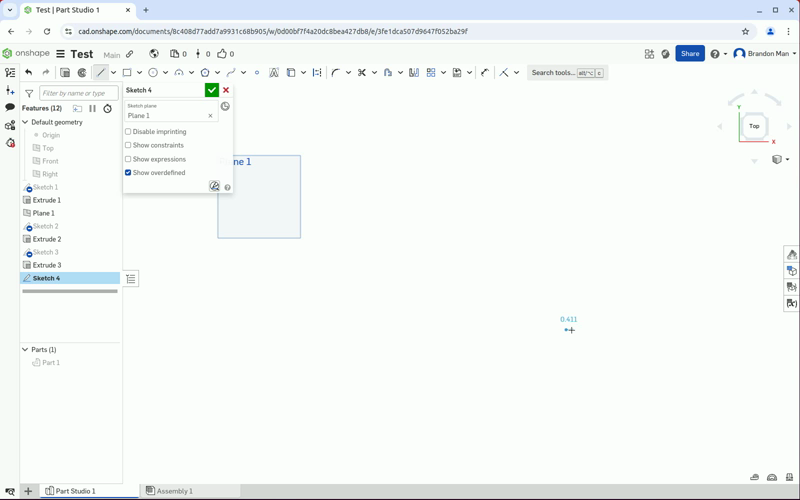
scroll(6)
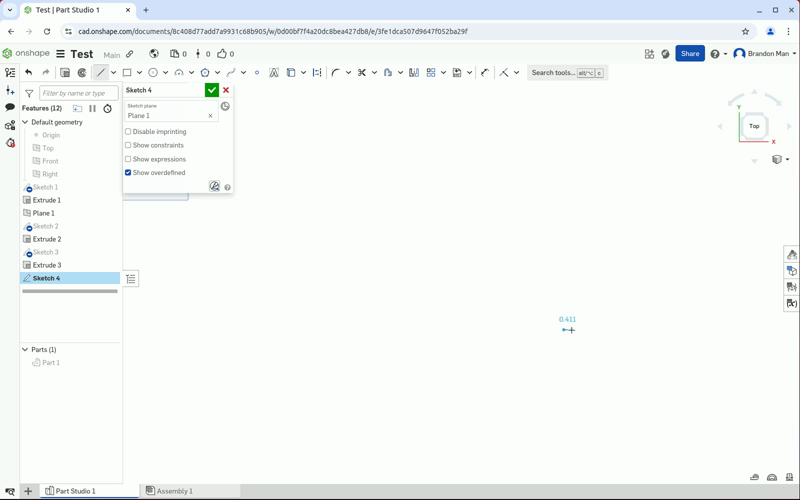
scroll(6)
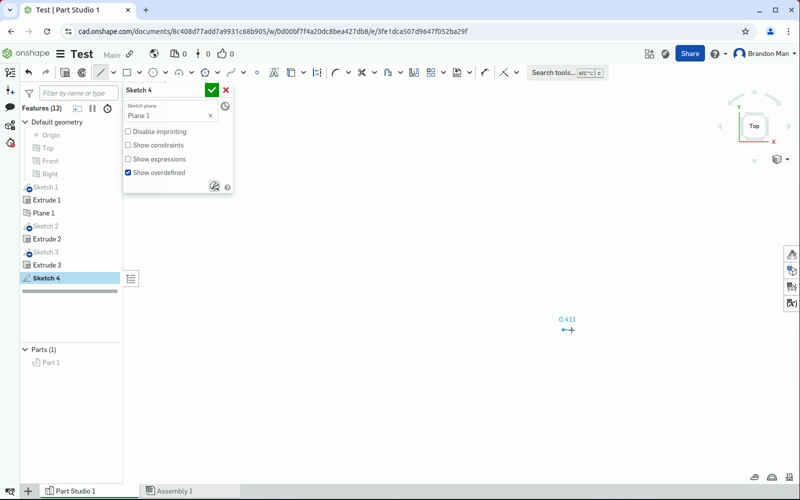
scroll(6)
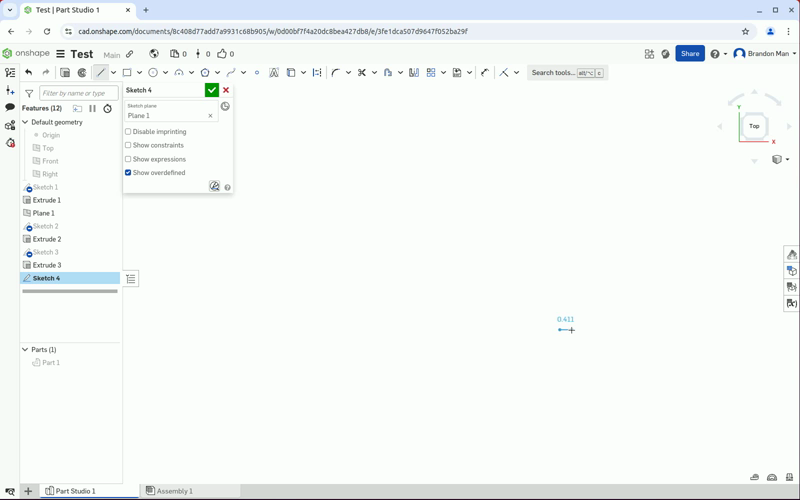
scroll(6)
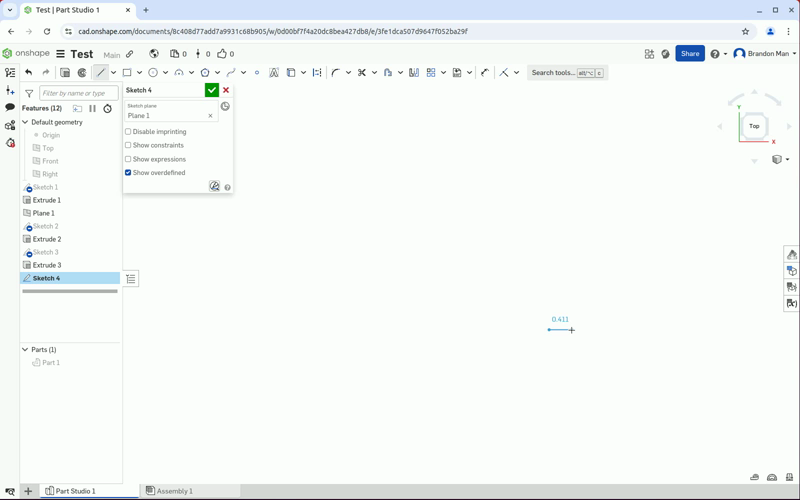
click(571, 329)
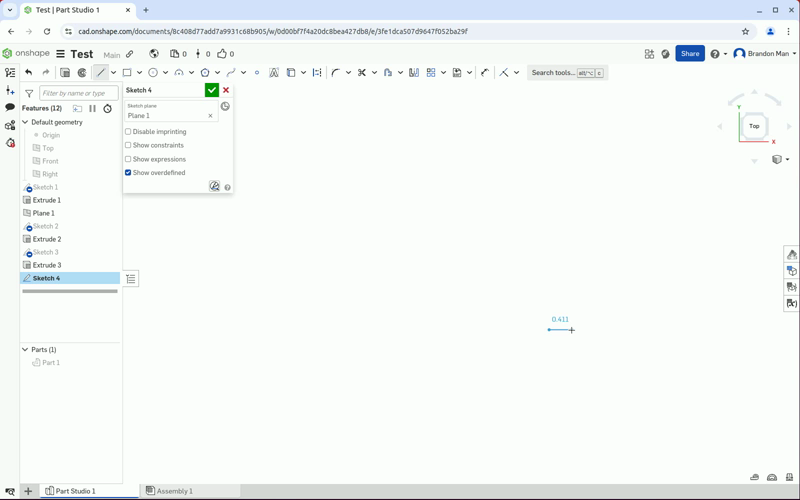
scroll(-6)
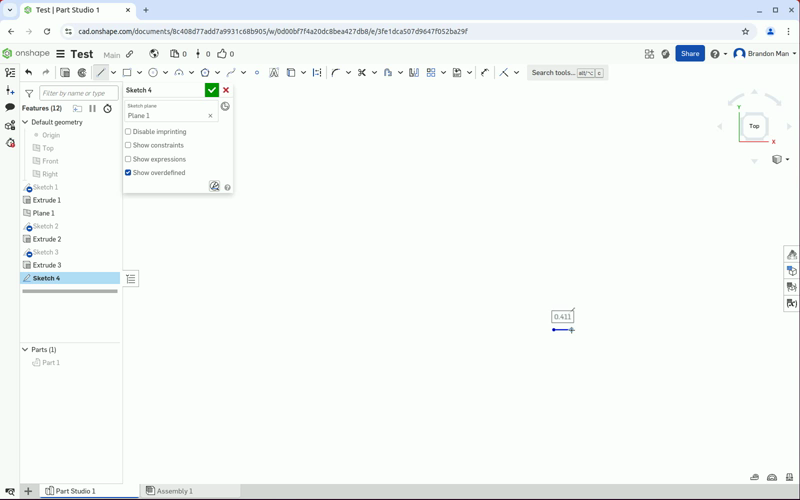
scroll(-6)
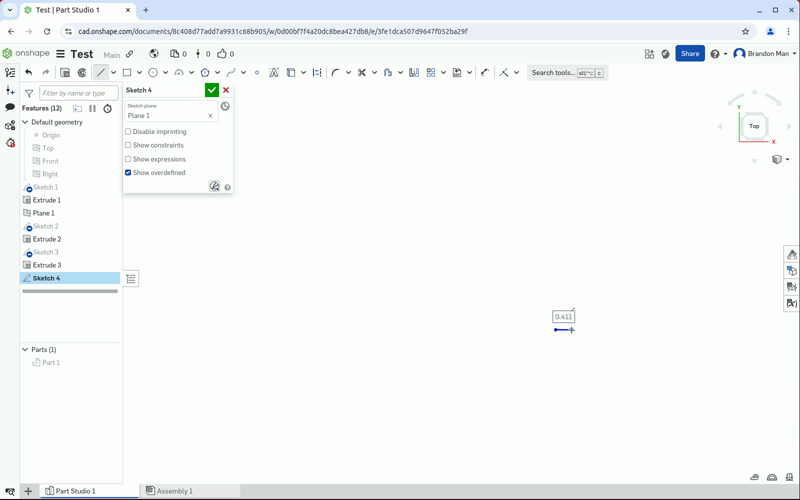
scroll(-6)
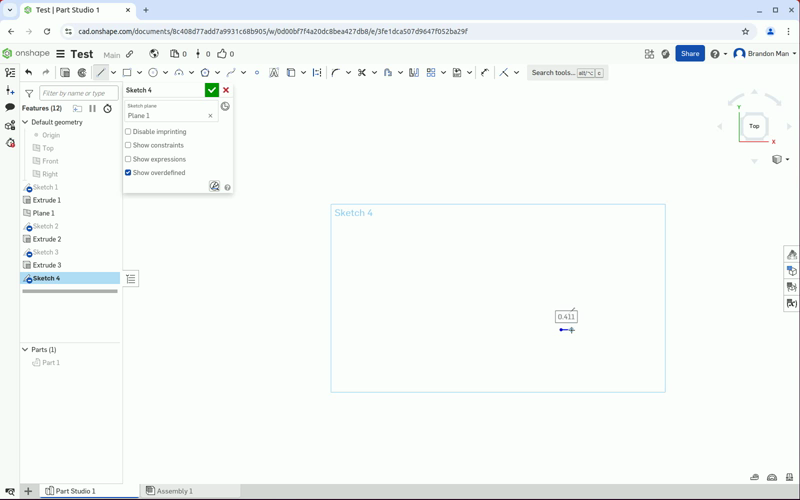
scroll(-6)
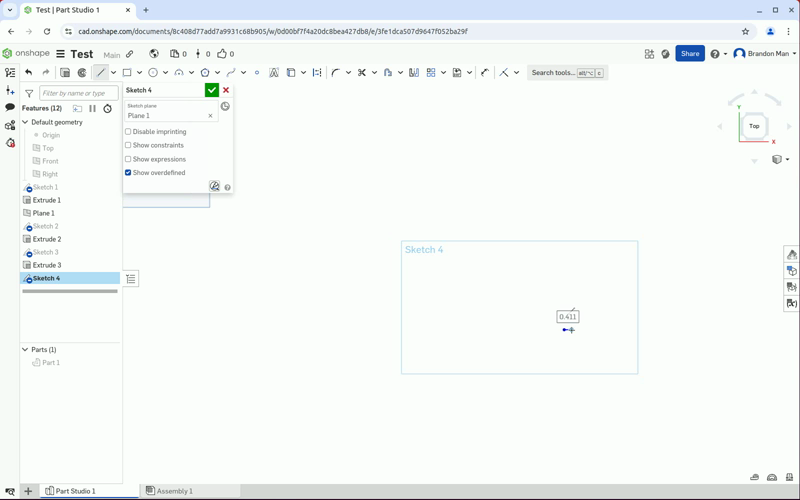
scroll(-6)
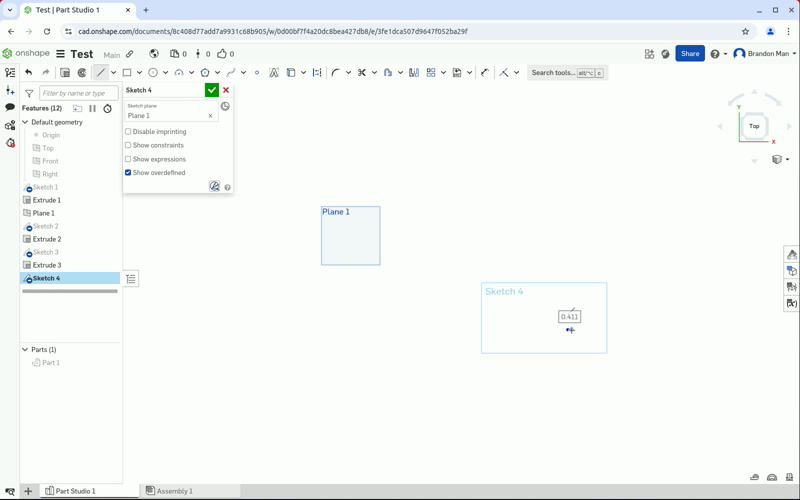
scroll(-6)
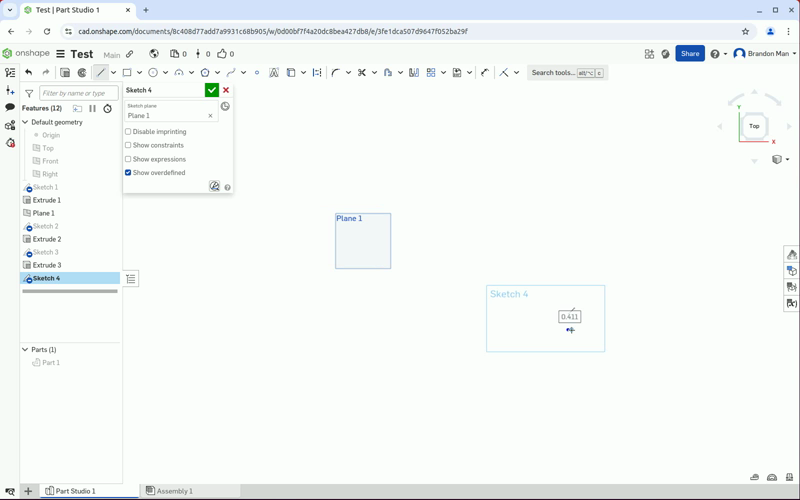
scroll(-6)
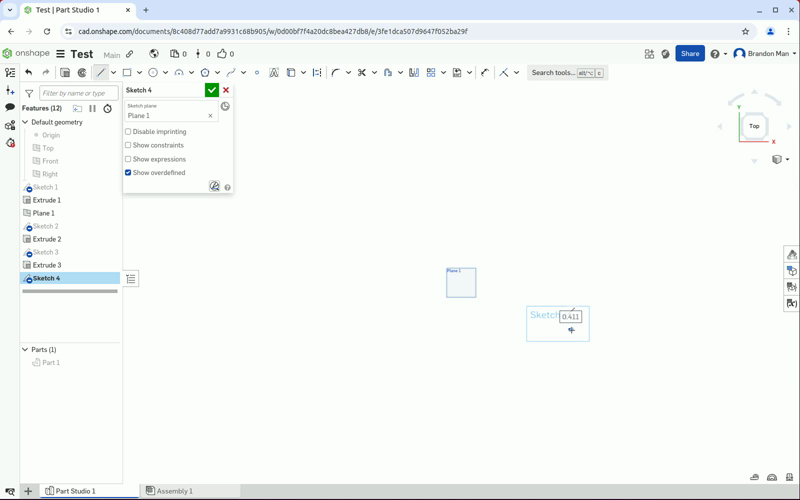
key_up(shift)
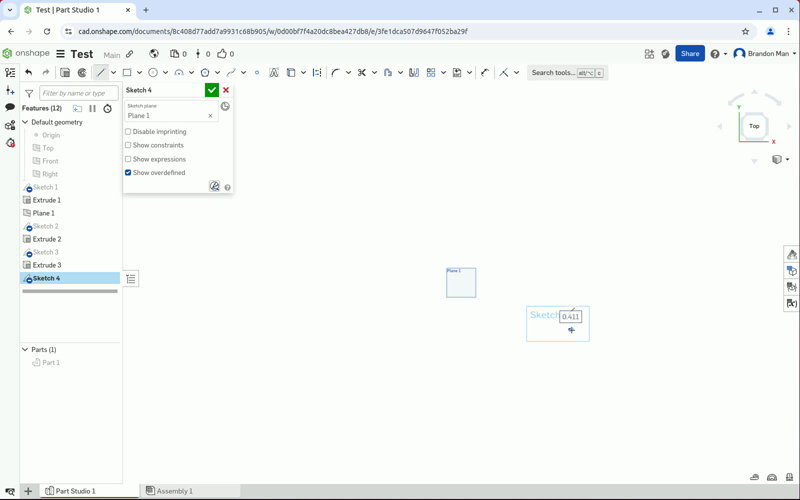
key_down(shift)
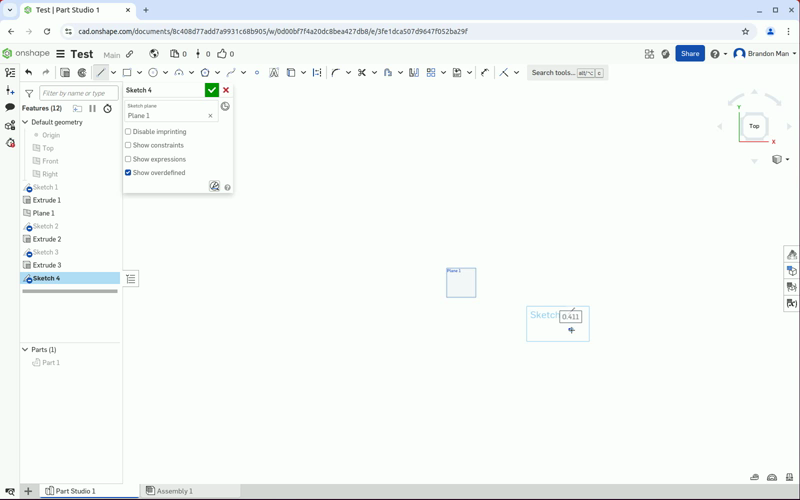
mouse_move(571, 239)
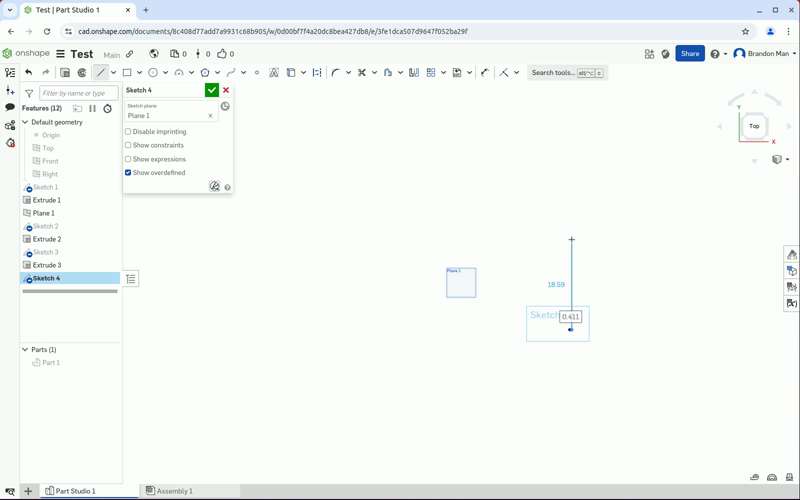
click(571, 239)
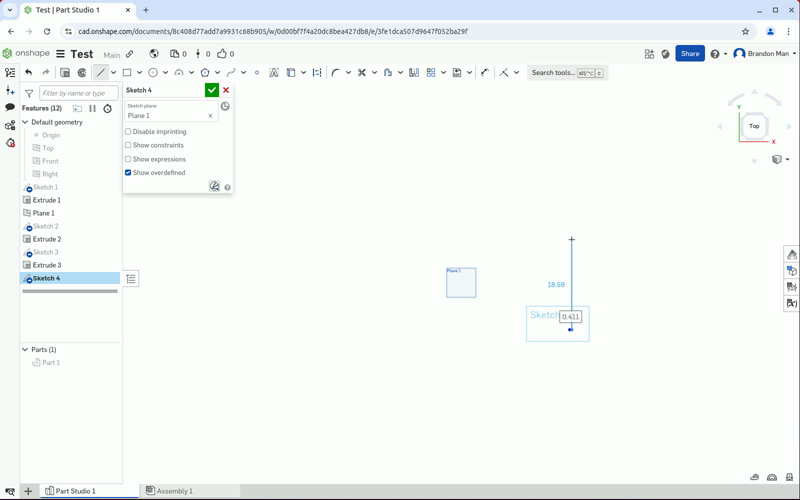
key_up(shift)
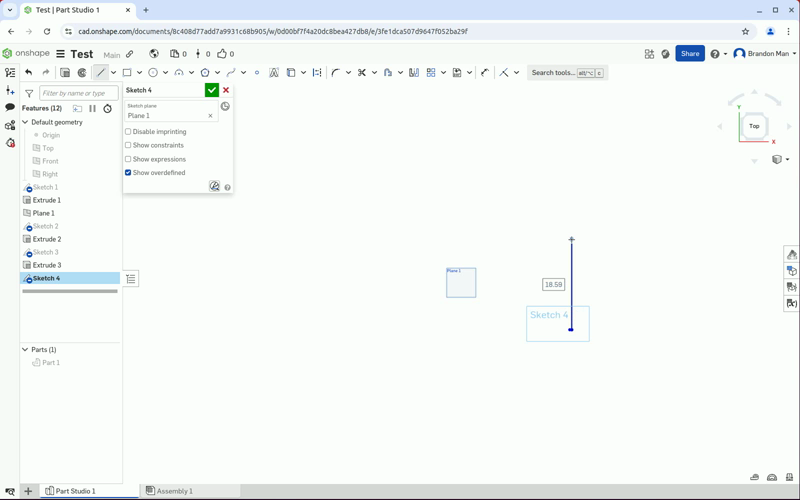
key_down(shift)
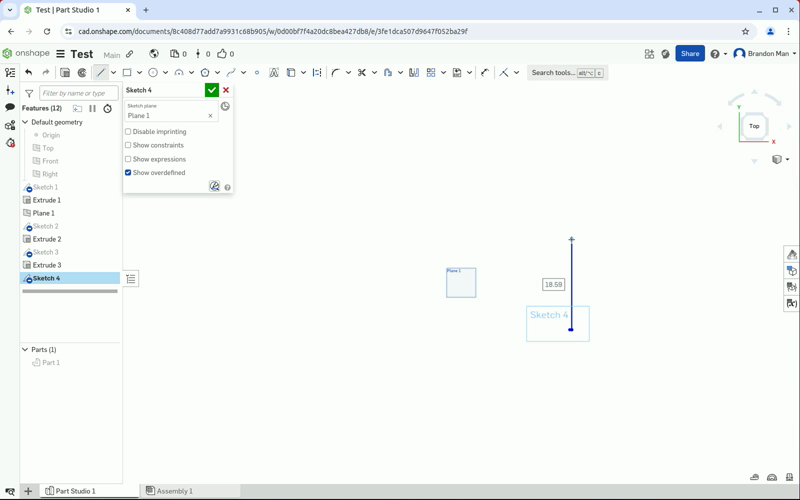
mouse_move(589, 239)
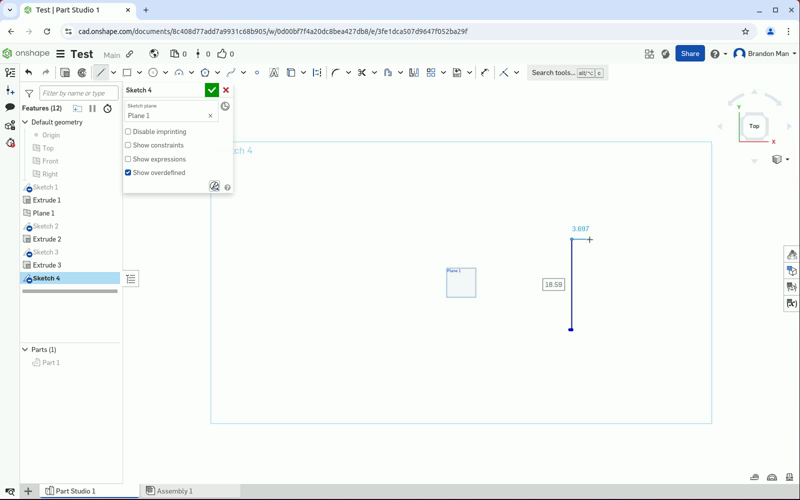
mouse_move(569, 239)
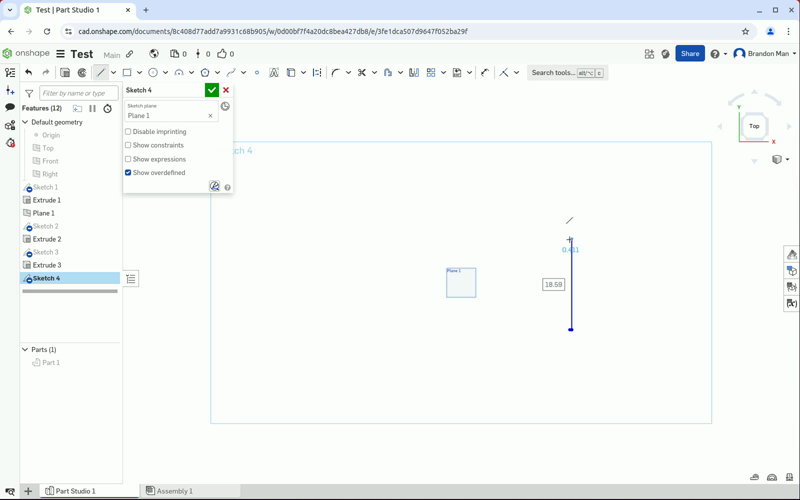
scroll(6)
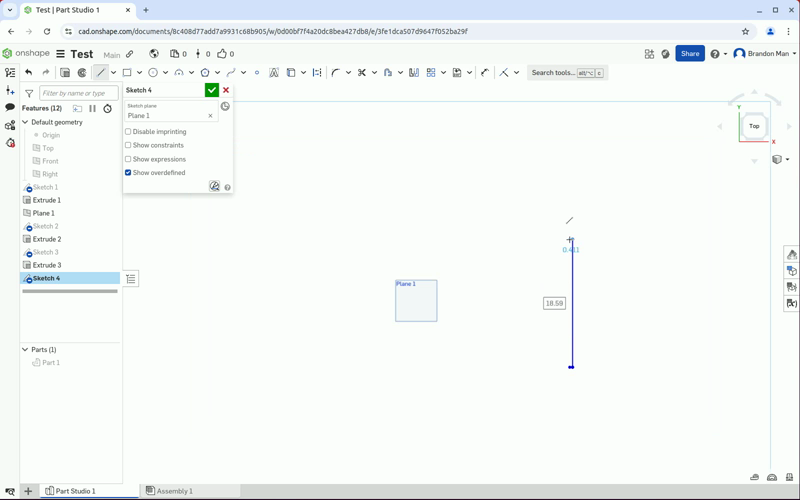
scroll(6)
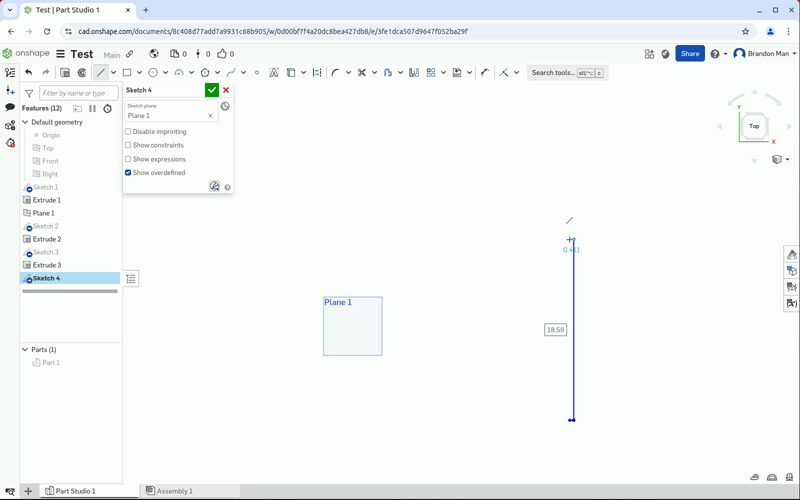
scroll(6)
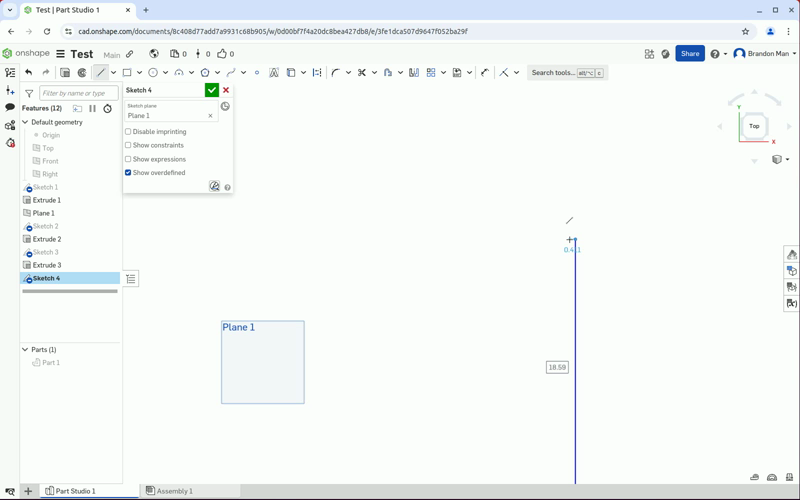
scroll(6)
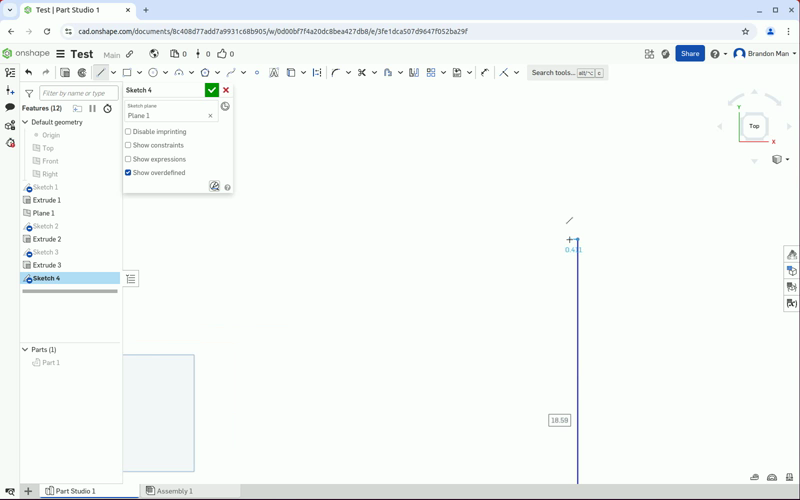
scroll(6)
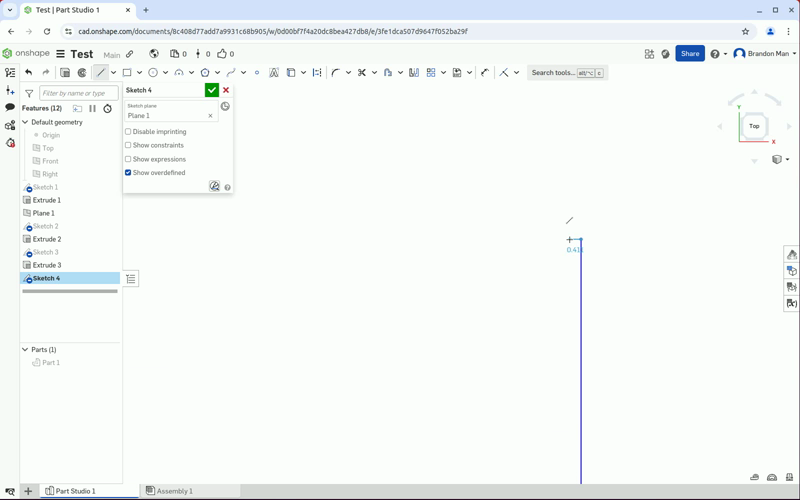
scroll(6)
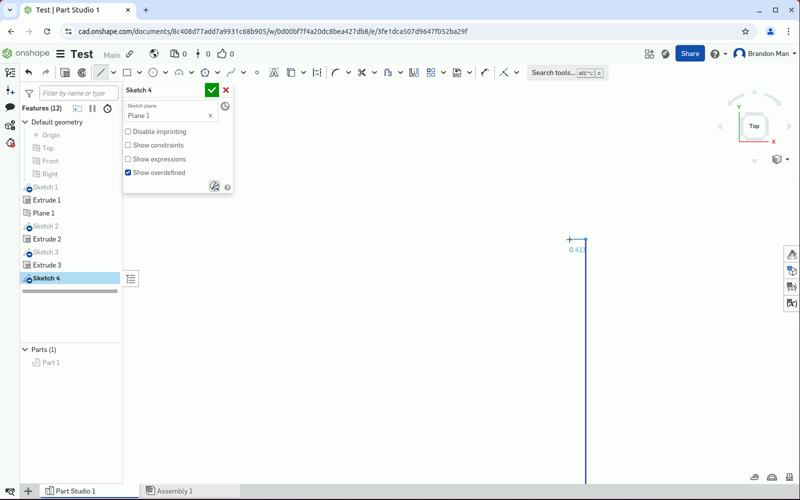
scroll(6)
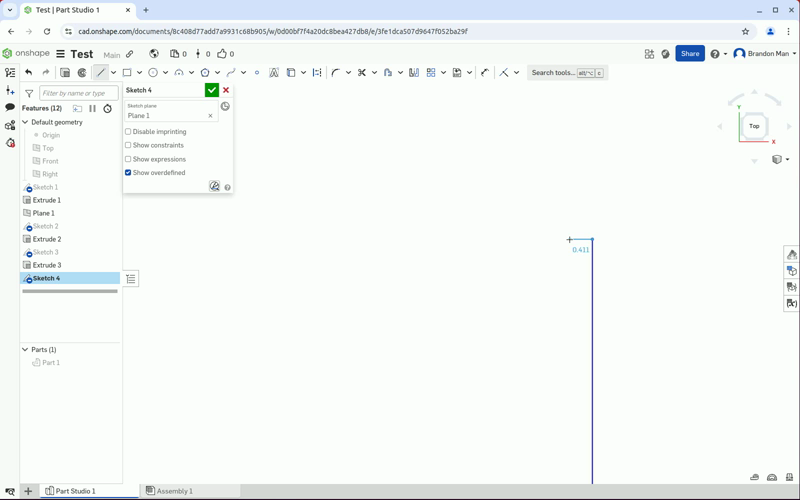
click(569, 239)
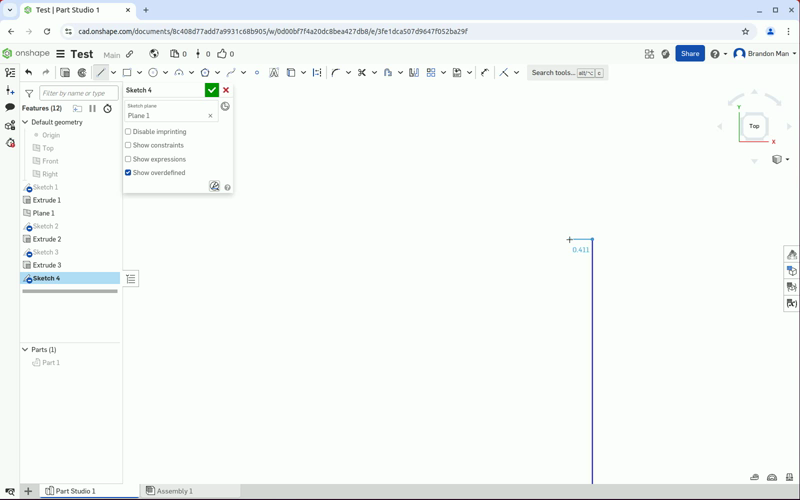
scroll(-6)
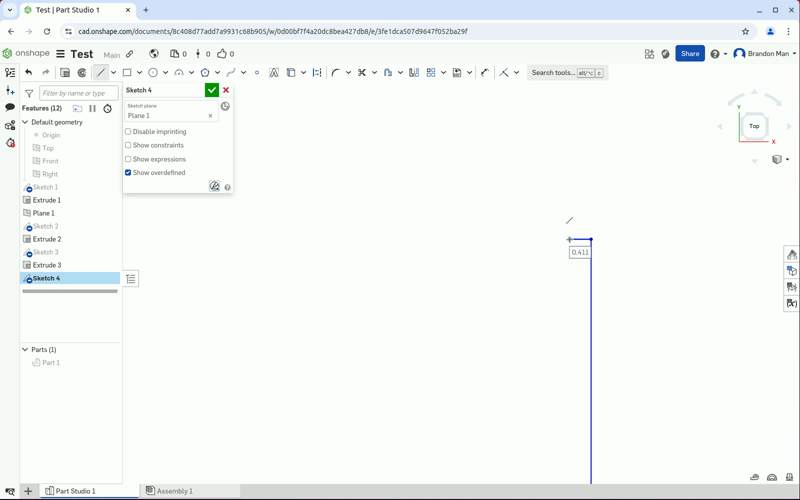
scroll(-6)
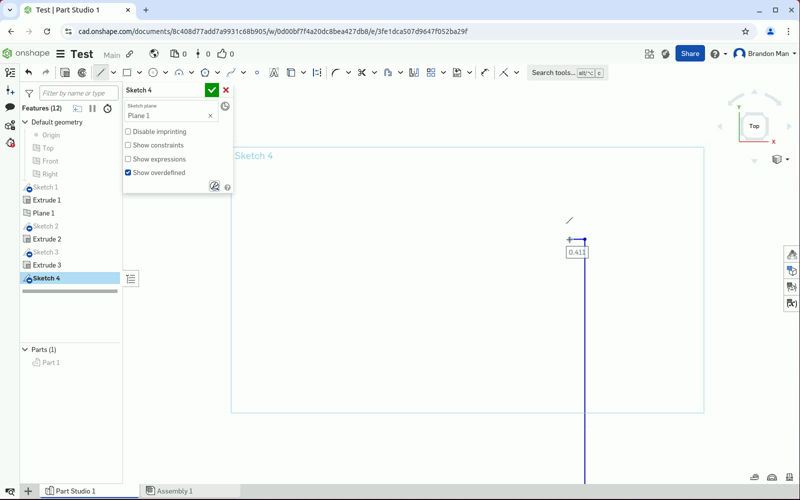
scroll(-6)
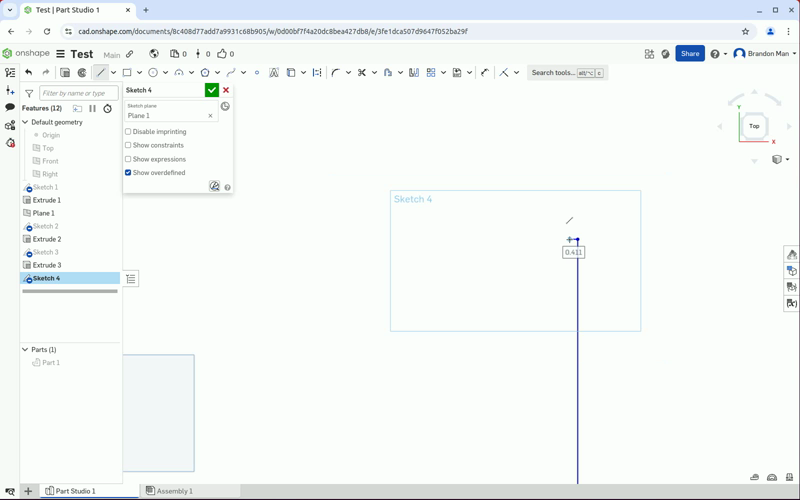
scroll(-6)
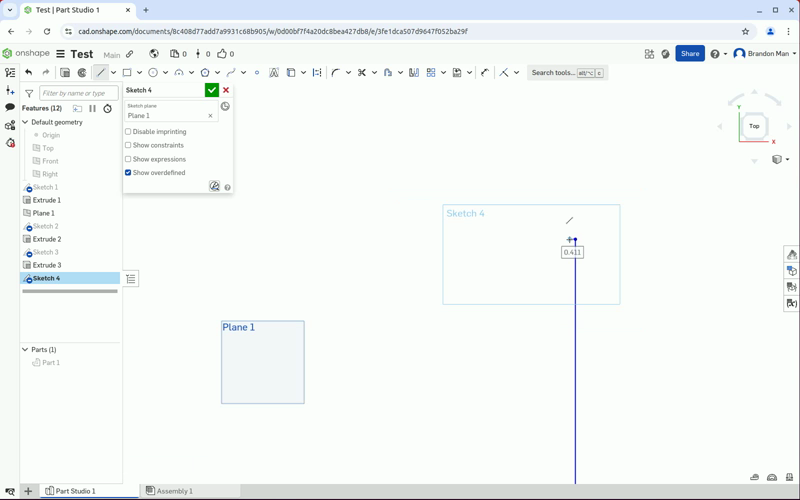
scroll(-6)
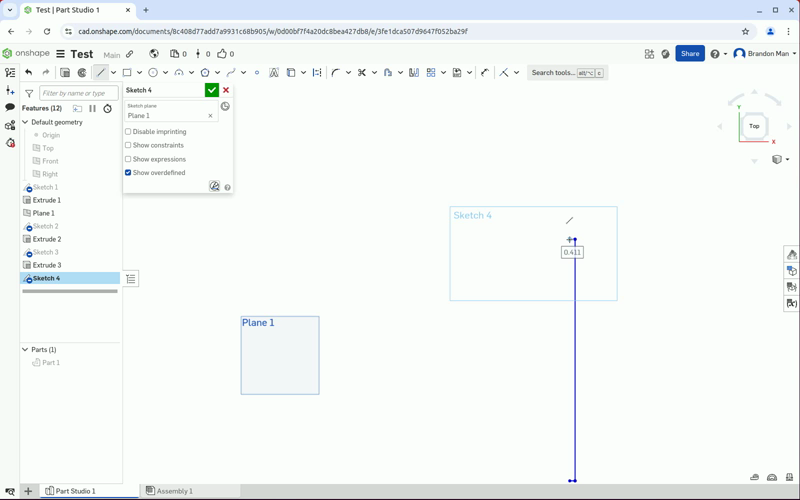
scroll(-6)
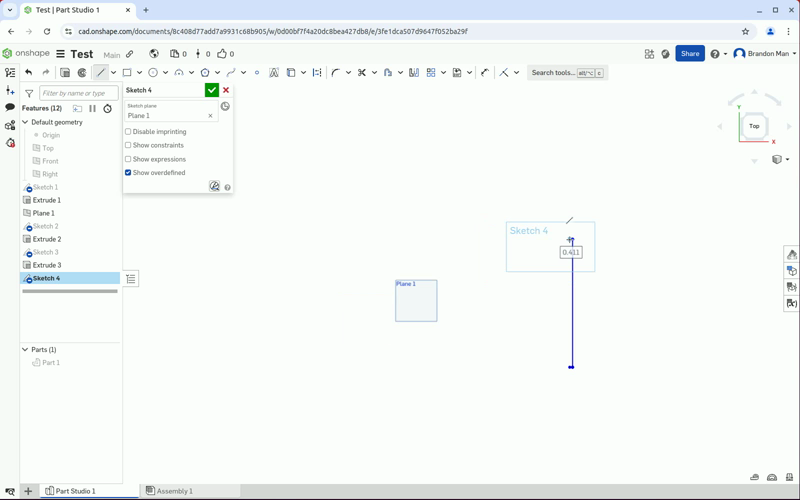
scroll(-6)
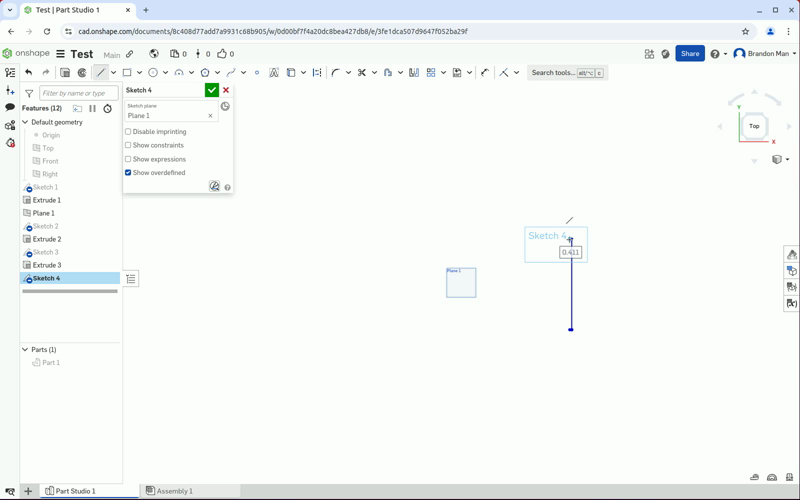
key_up(shift)
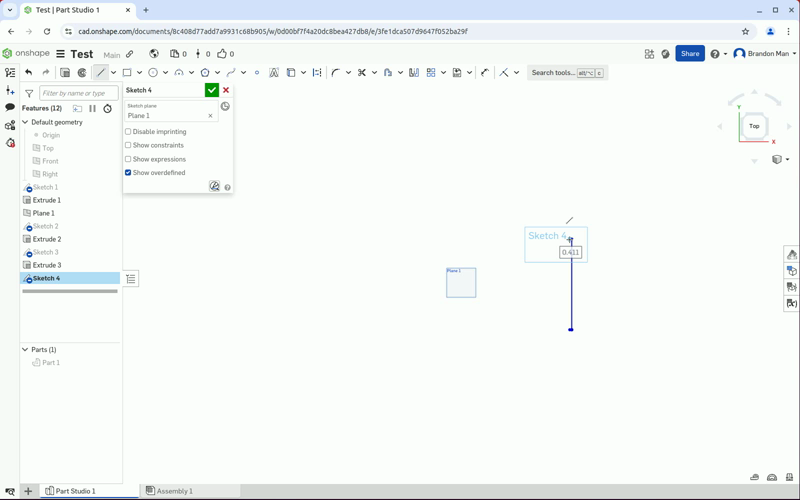
key_down(shift)
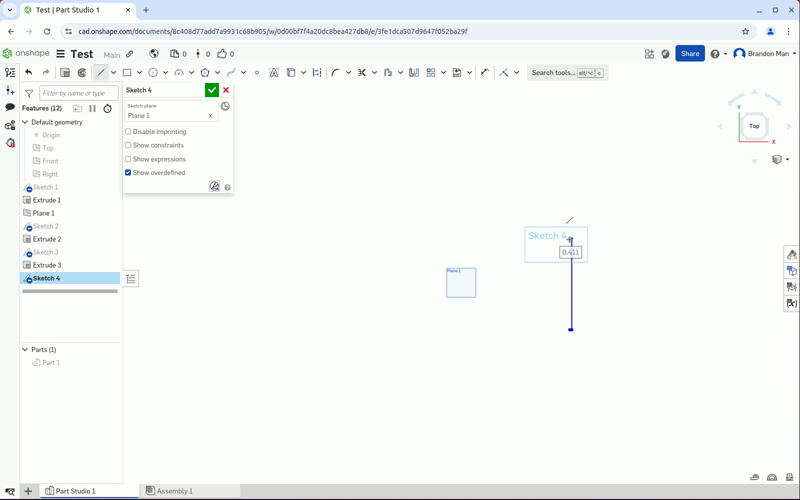
mouse_move(569, 329)
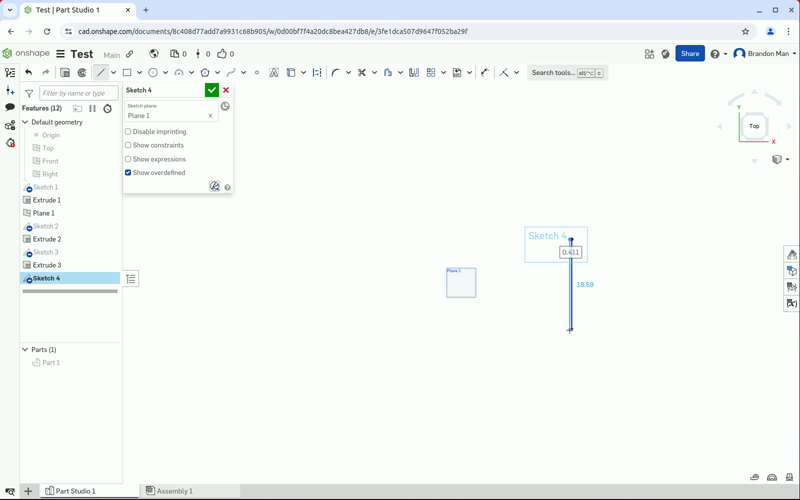
scroll(6)
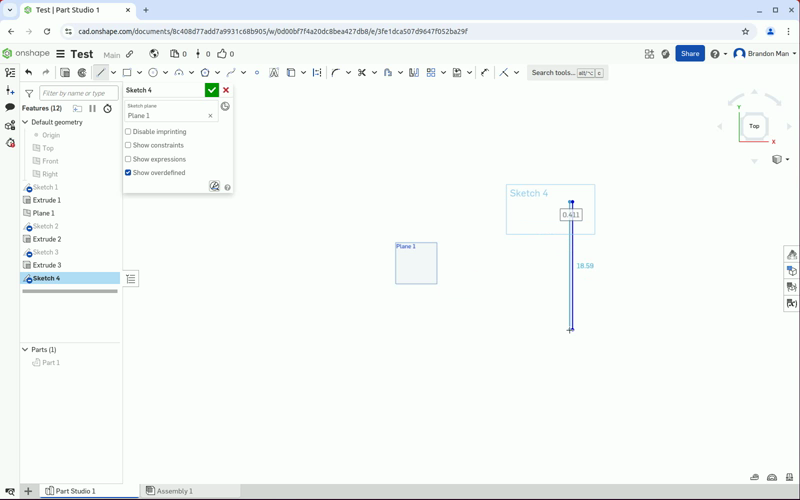
scroll(6)
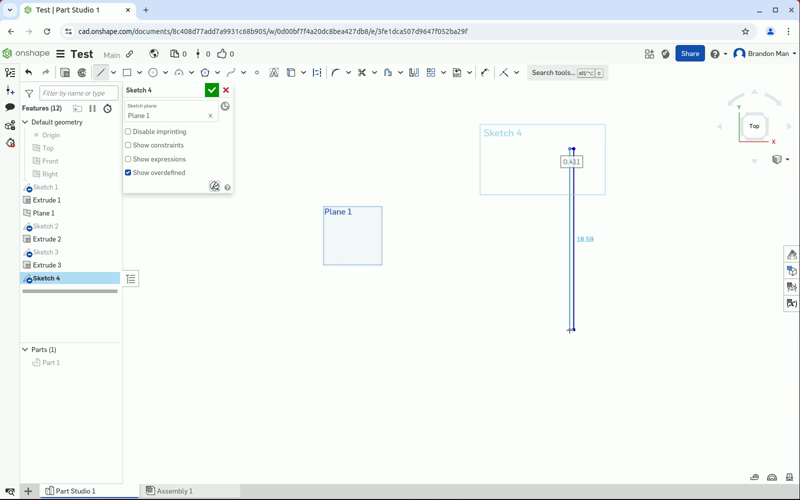
scroll(6)
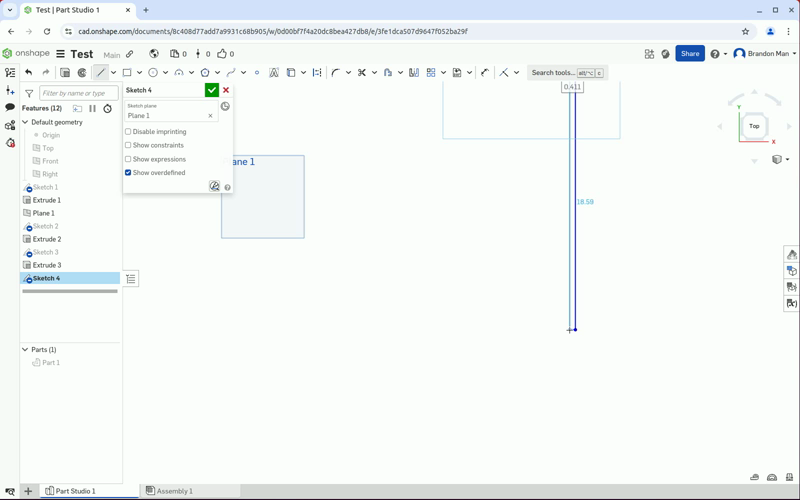
scroll(6)
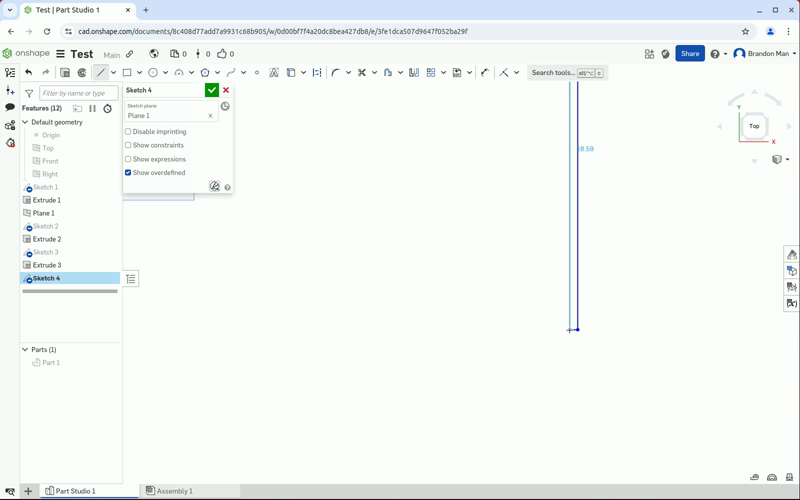
scroll(6)
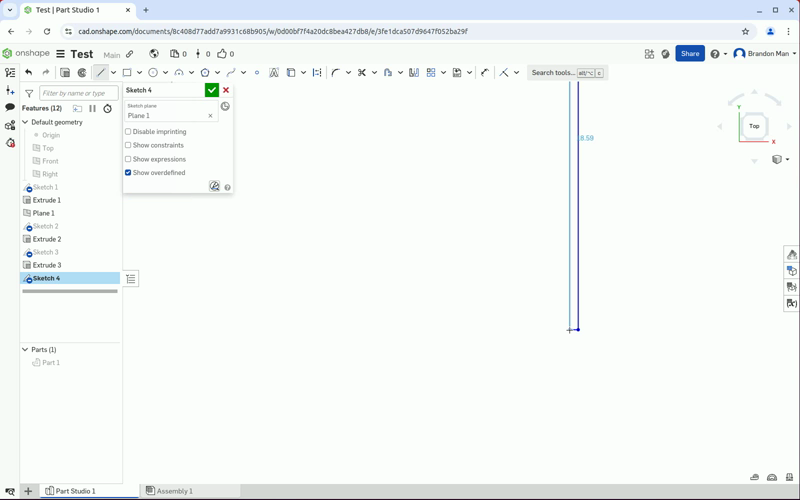
scroll(6)
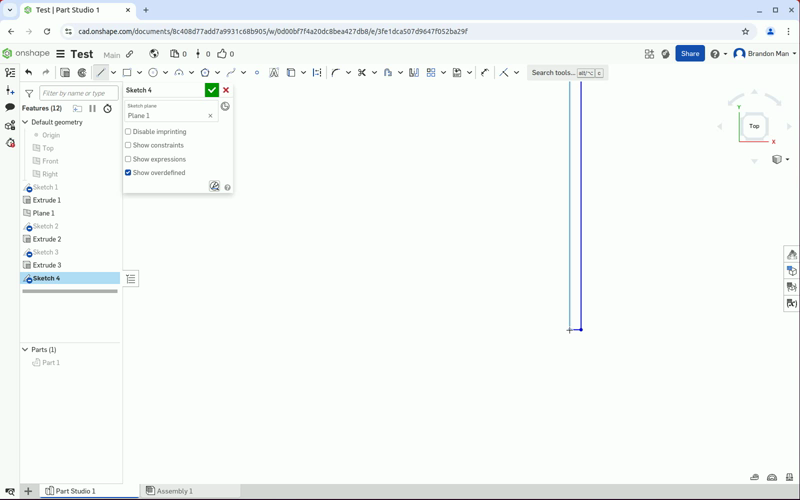
scroll(6)
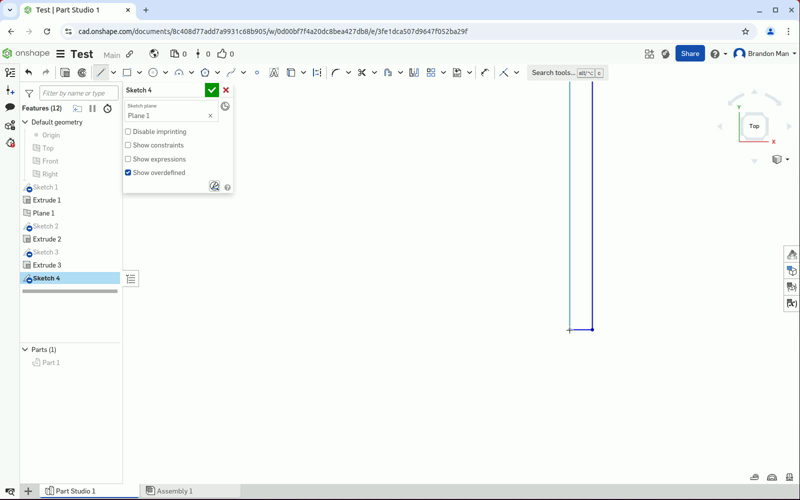
key_up(shift)
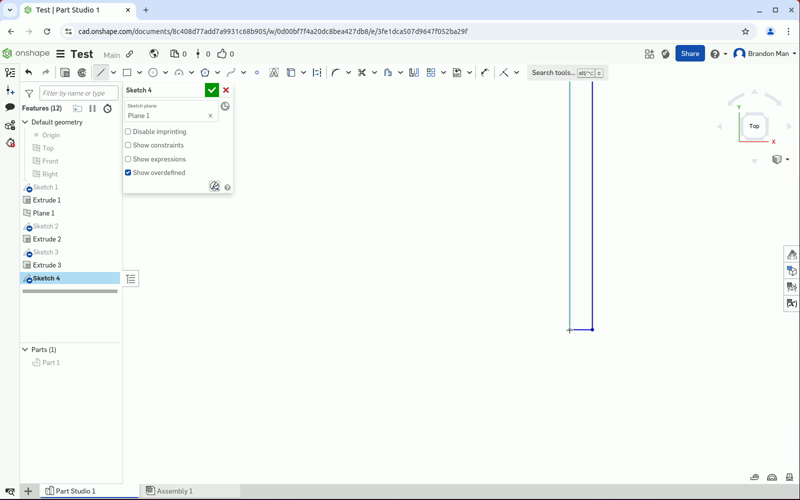
click(569, 329)
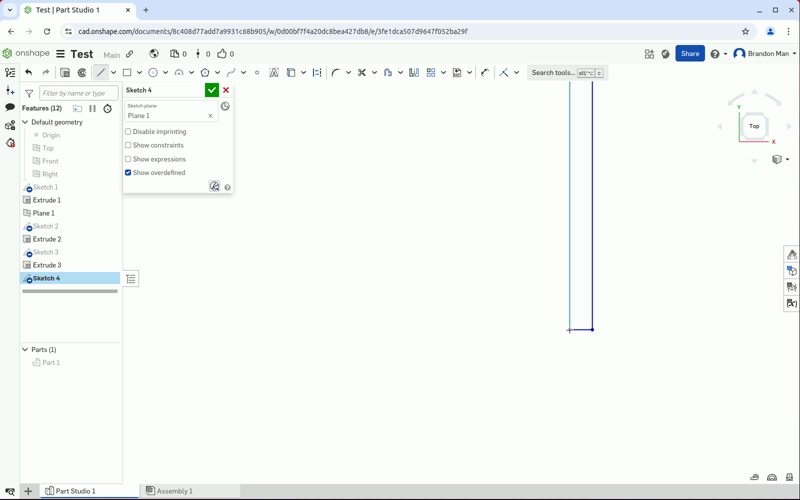
scroll(-6)
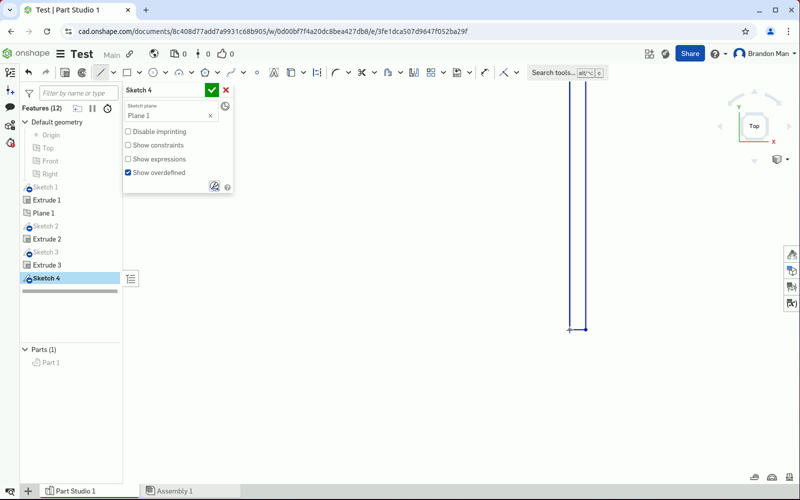
scroll(-6)
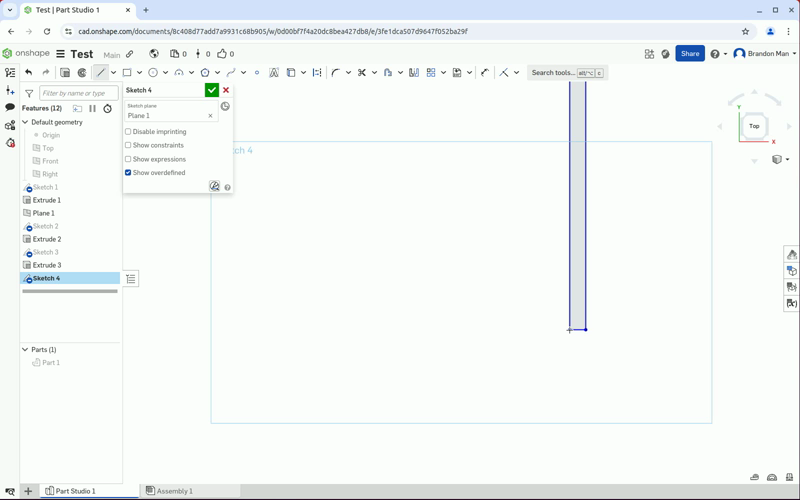
scroll(-6)
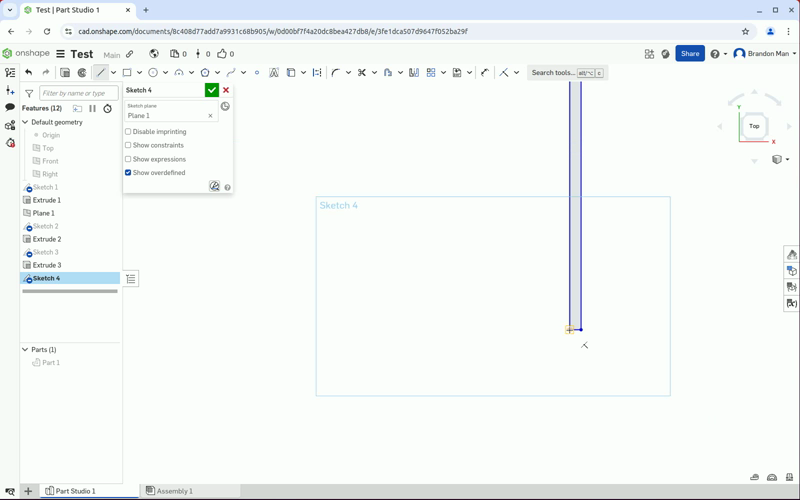
scroll(-6)
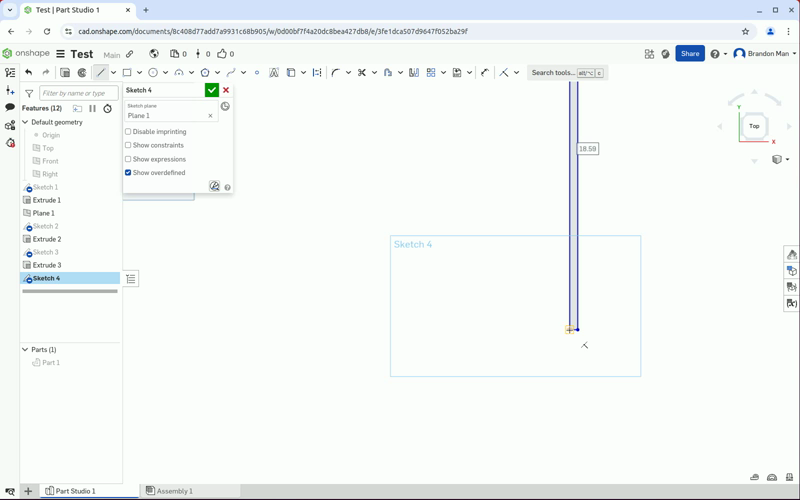
scroll(-6)
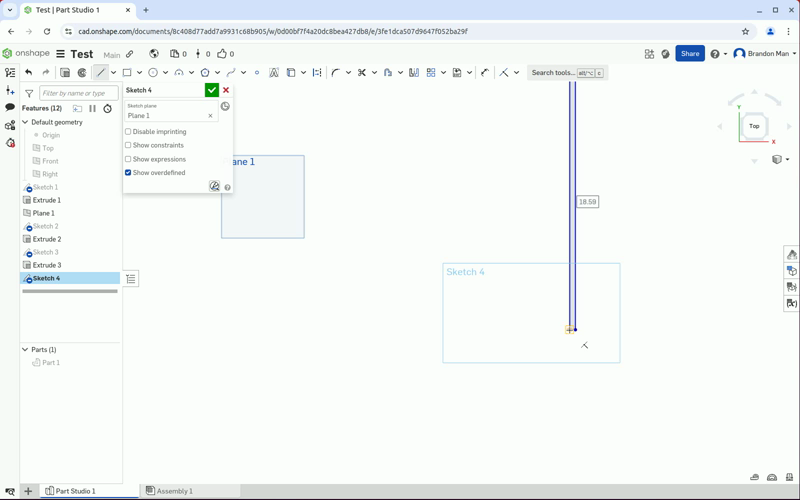
scroll(-6)
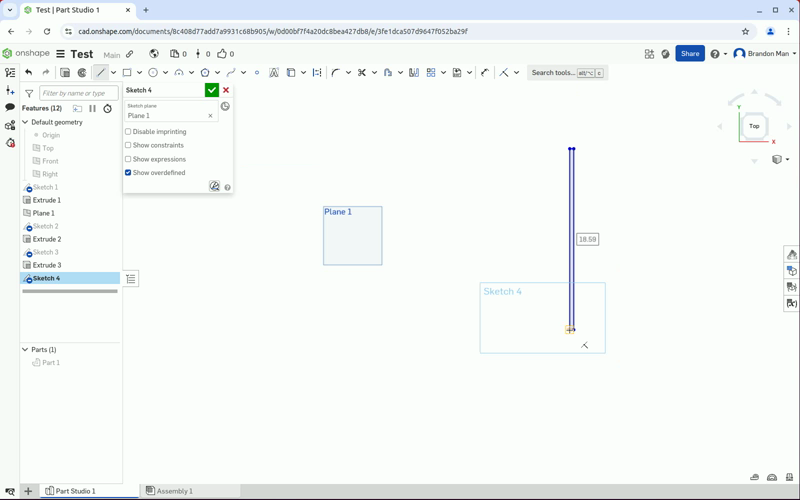
scroll(-6)
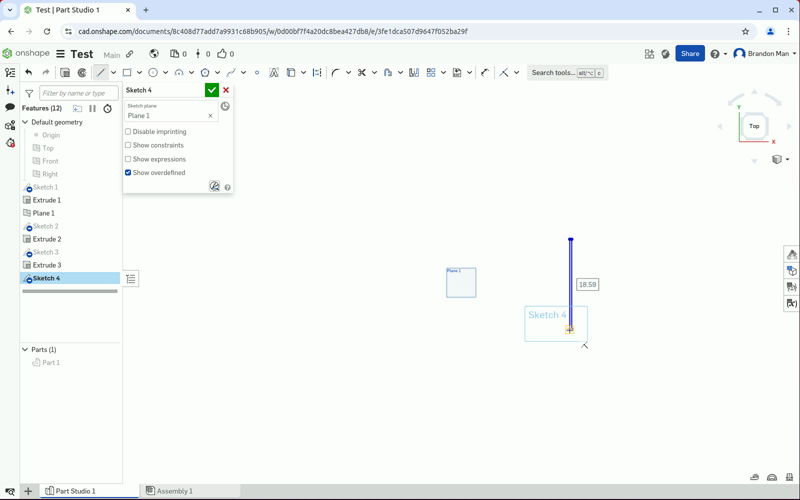
key(esc)
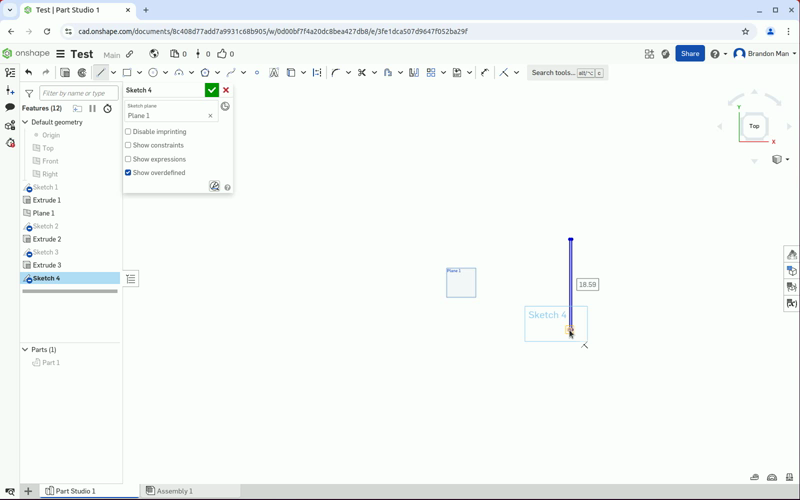
mouse_move(570, 315)
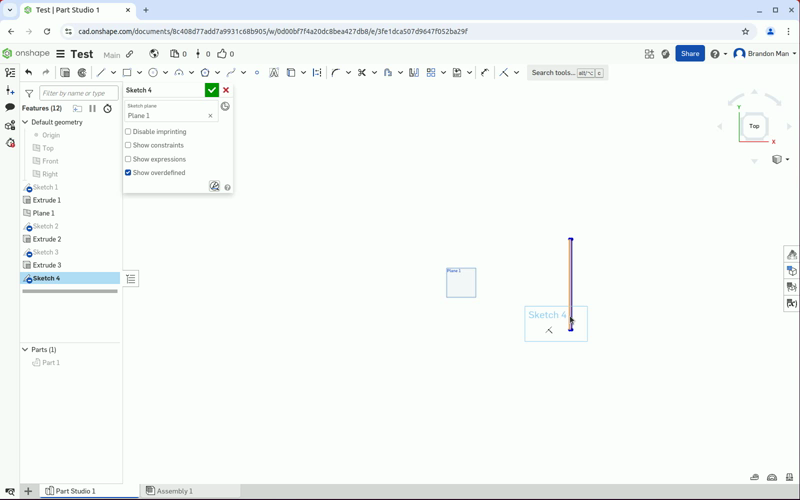
scroll(6)
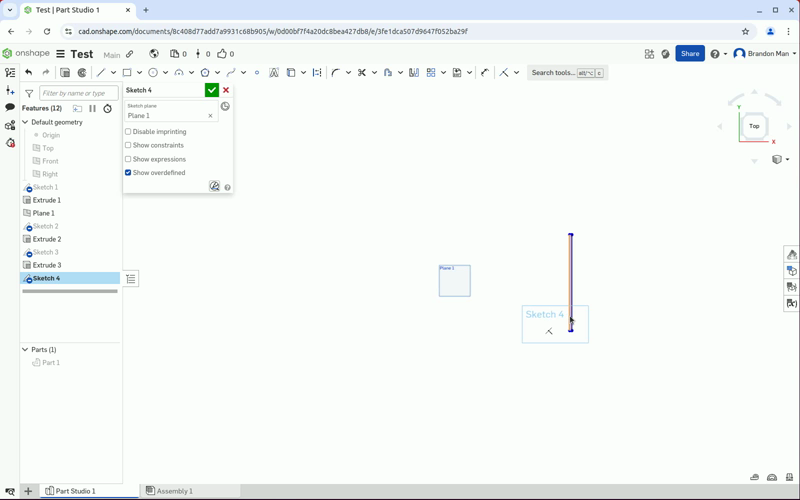
scroll(6)
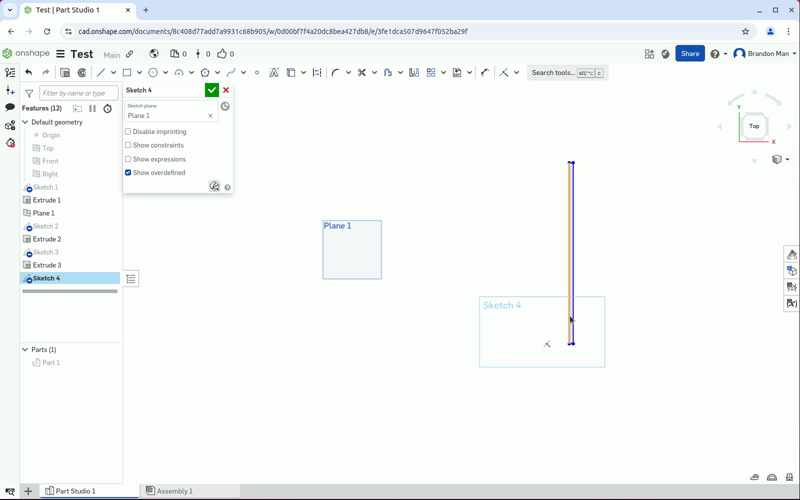
scroll(6)
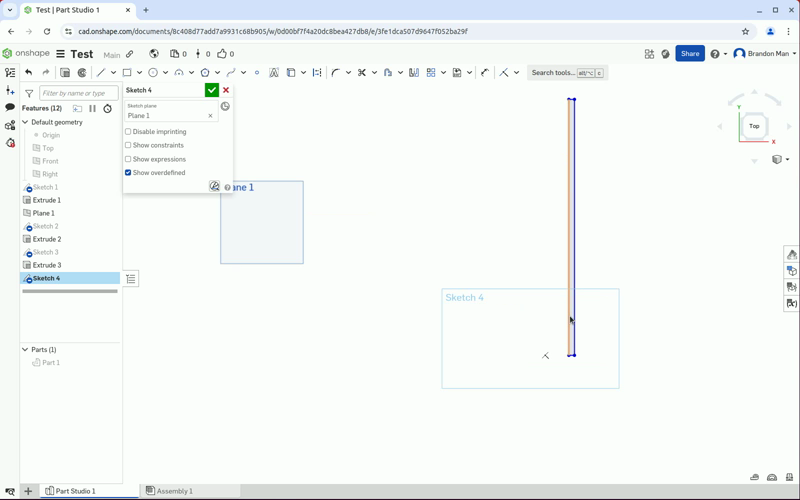
scroll(6)
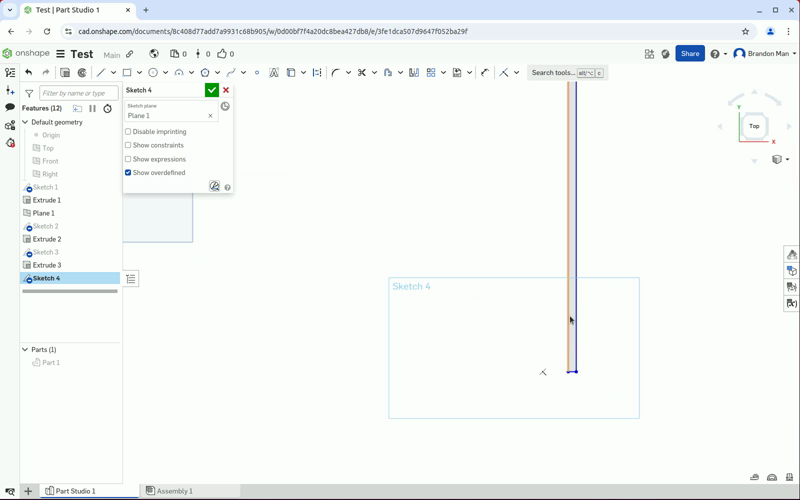
scroll(6)
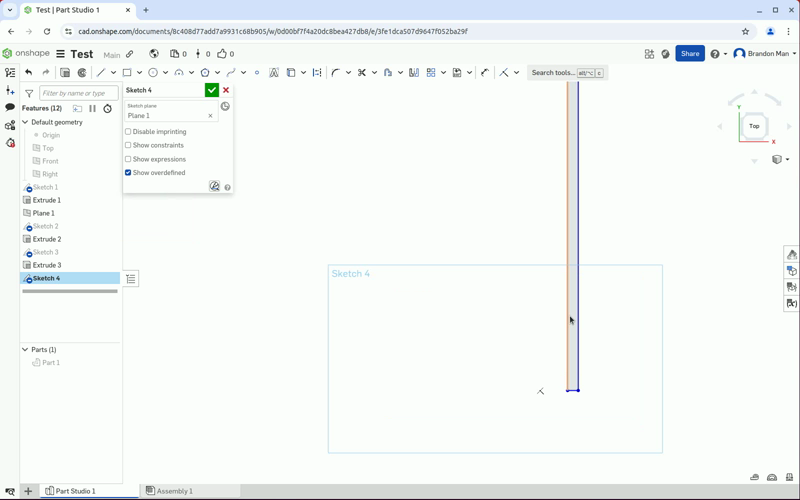
scroll(6)
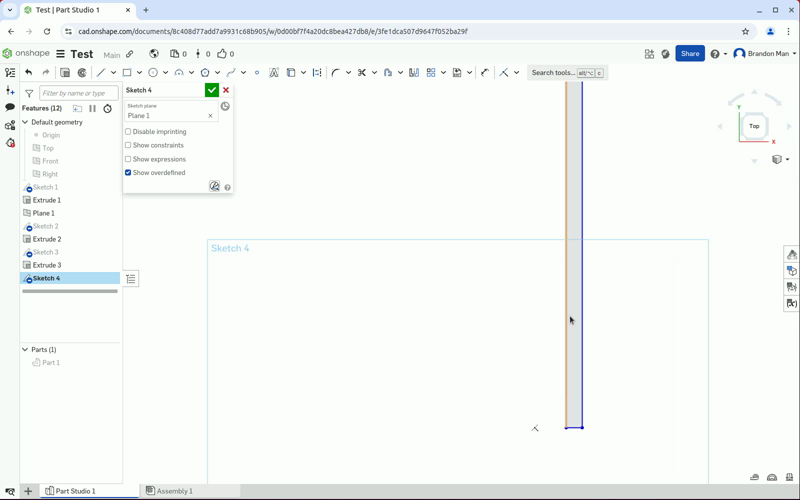
scroll(6)
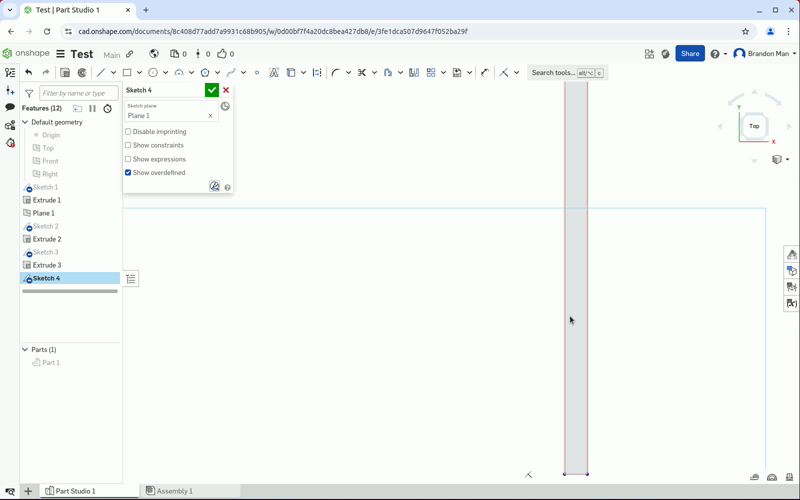
click(570, 315)
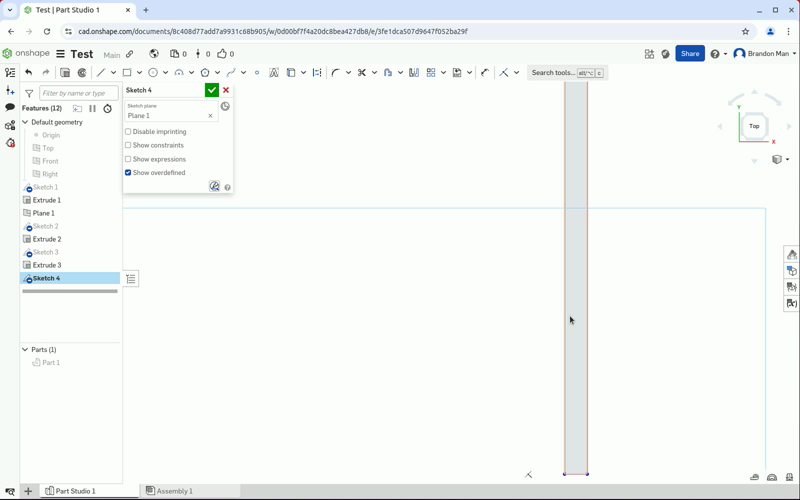
scroll(-6)
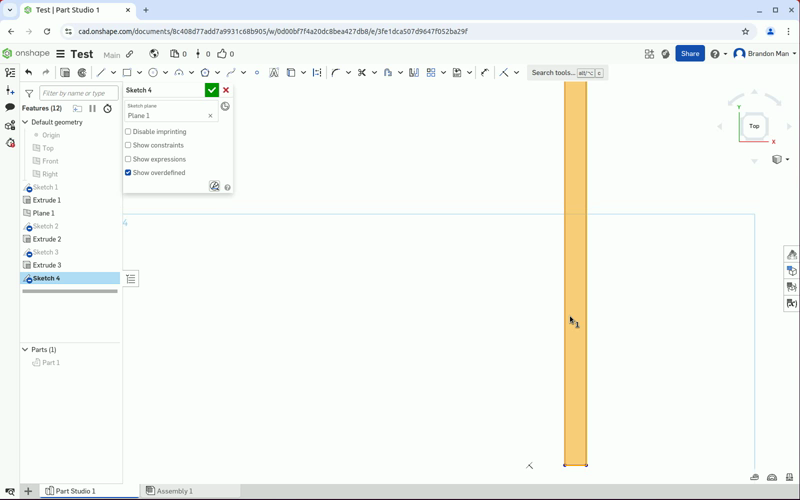
scroll(-6)
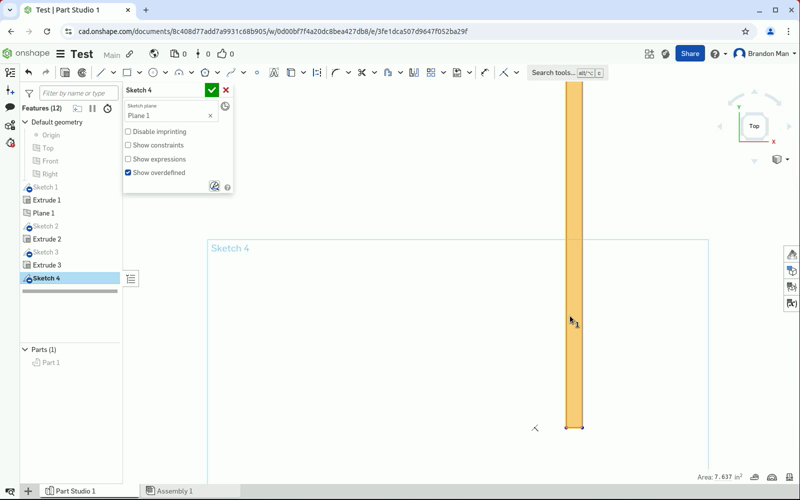
scroll(-6)
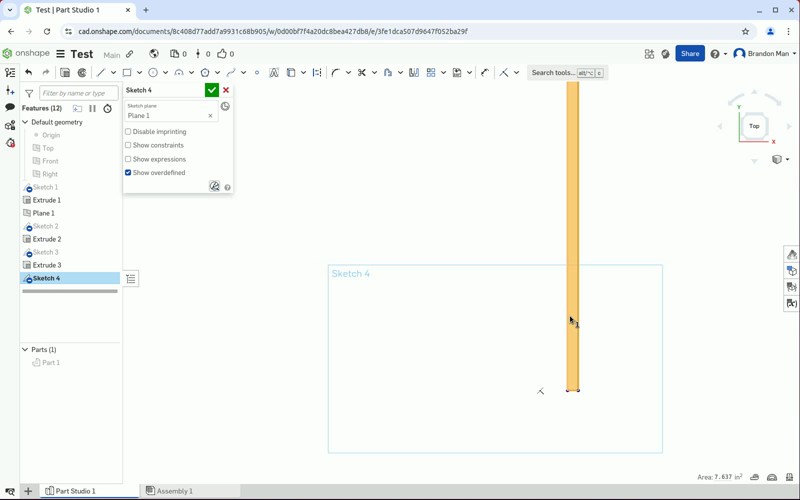
scroll(-6)
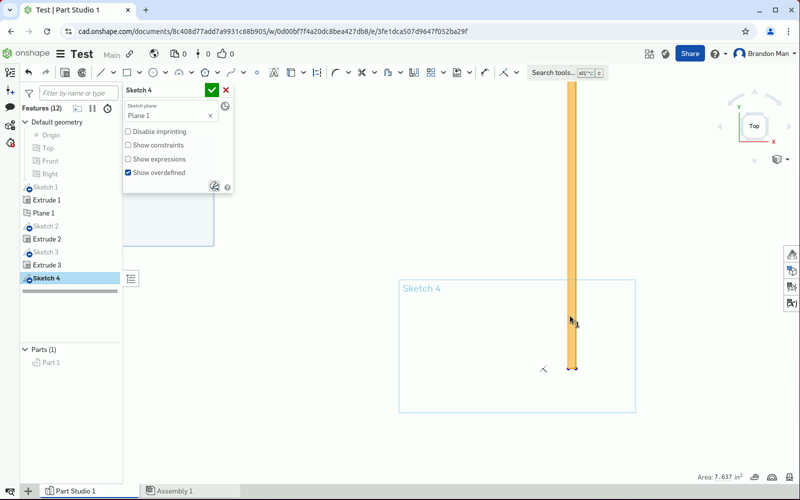
scroll(-6)
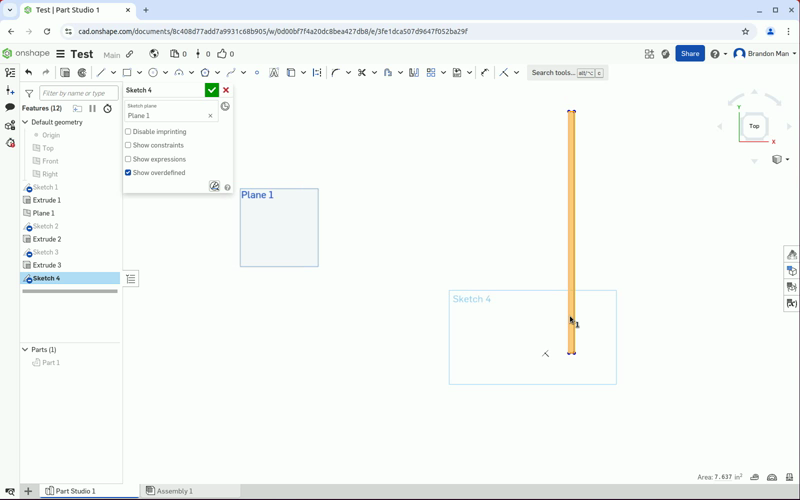
scroll(-6)
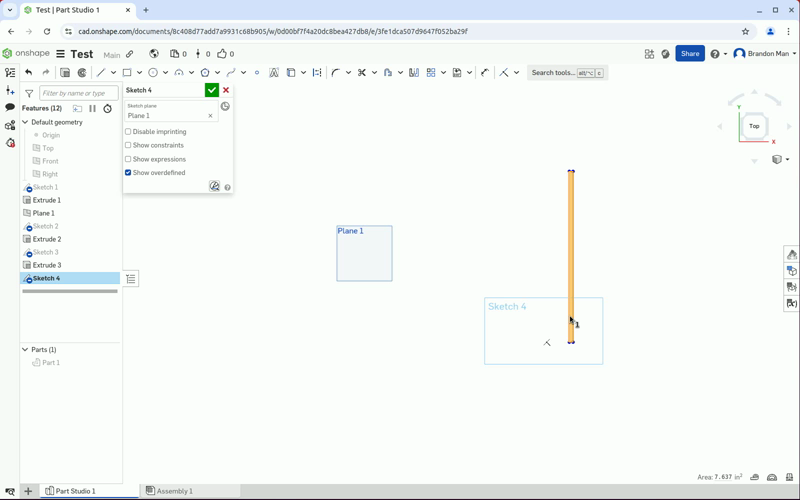
scroll(-6)
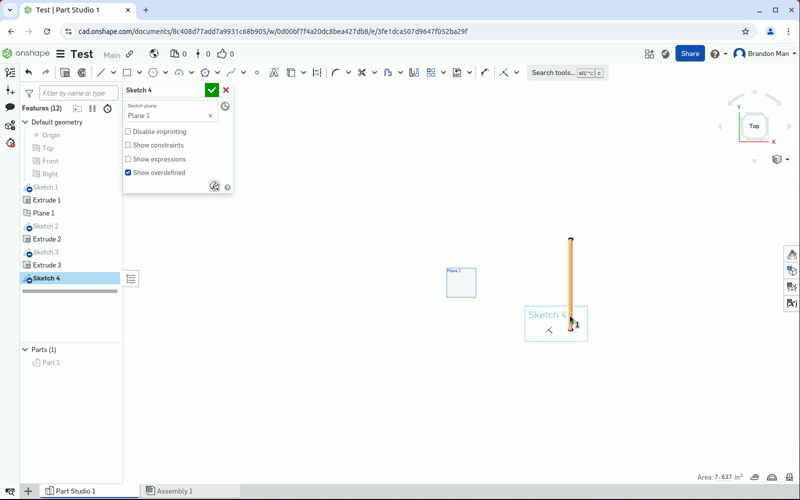
mouse_move(73, 352)
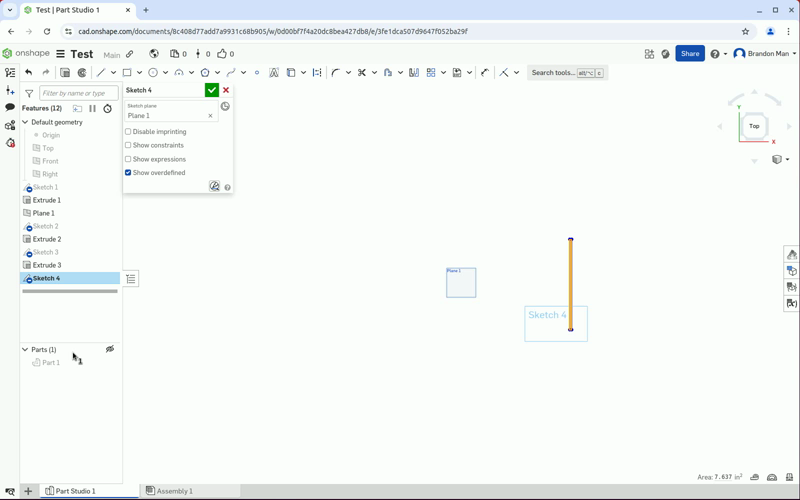
key(shift+y)
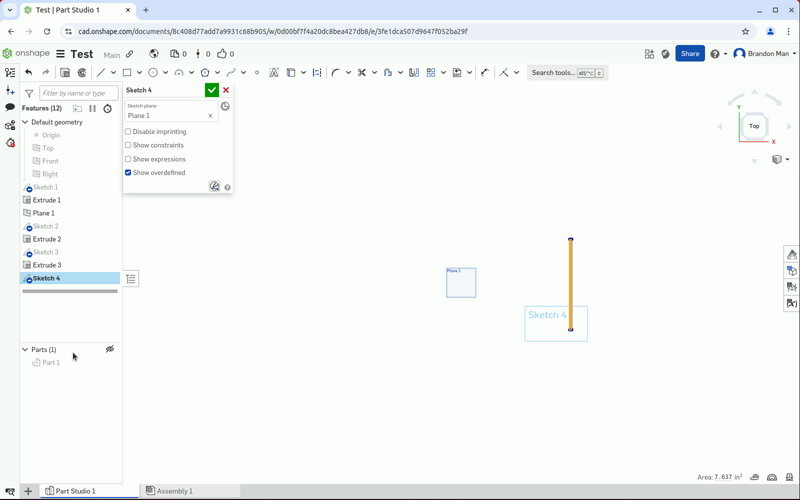
key(shift+e)
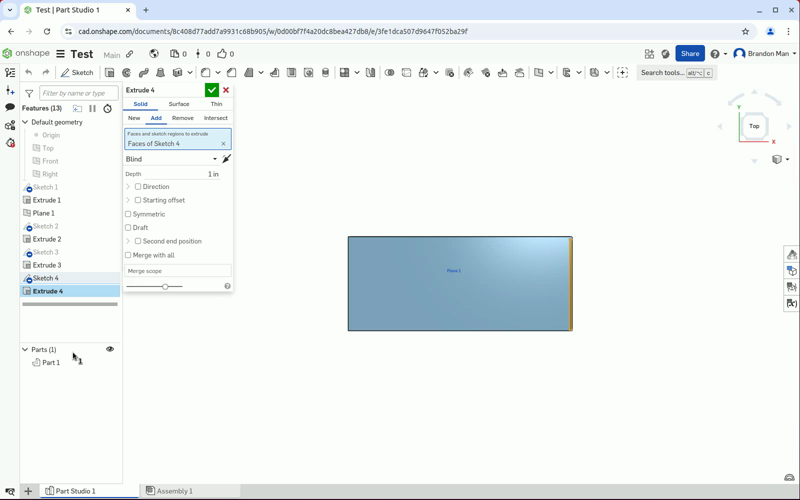
mouse_move(143, 106)
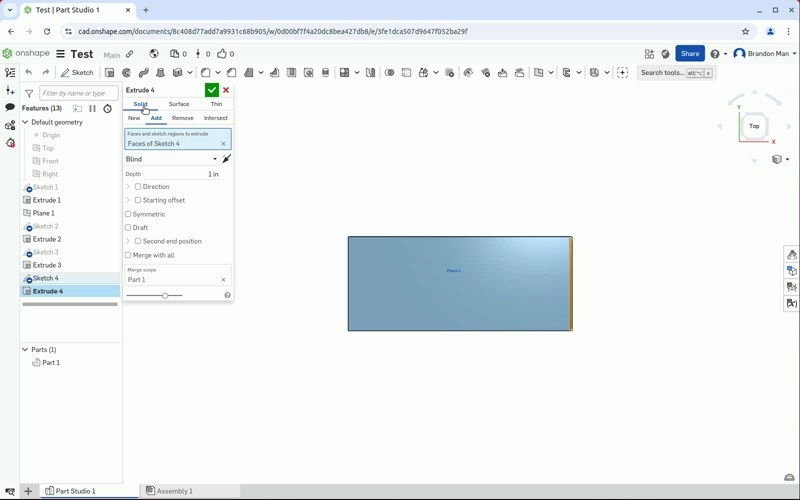
click(143, 106)
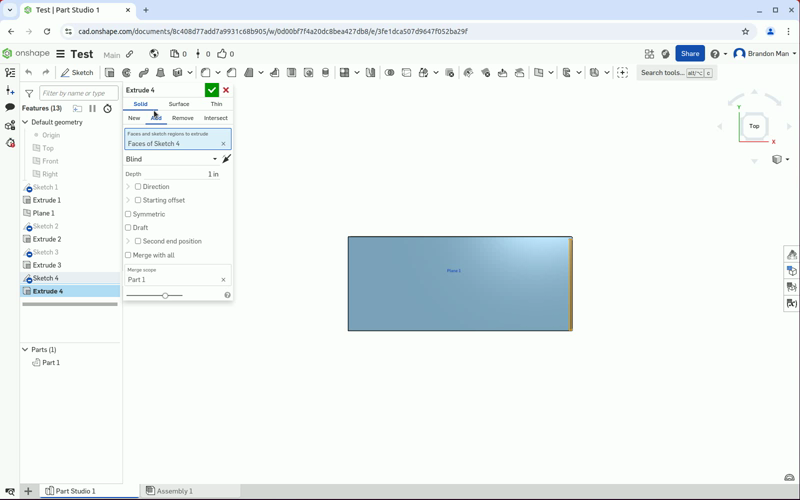
mouse_move(186, 120)
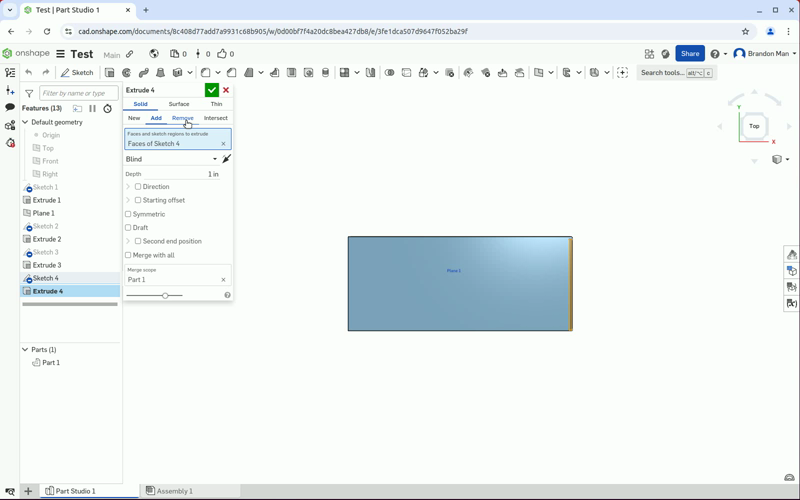
click(186, 120)
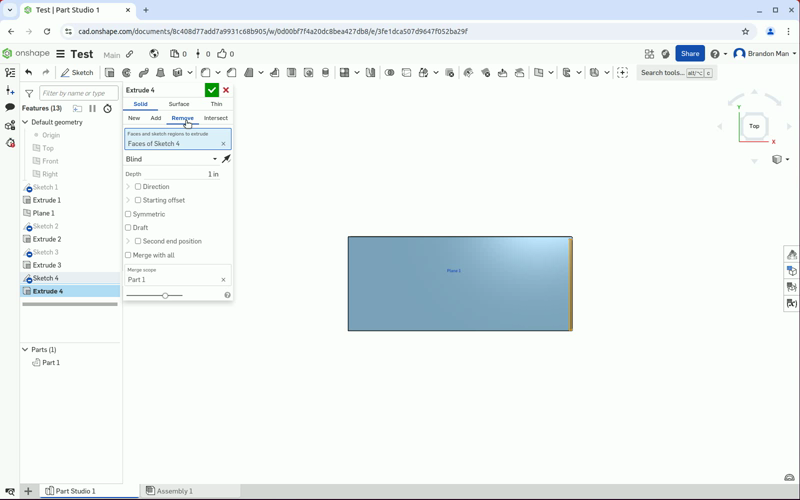
key(tab, 4)
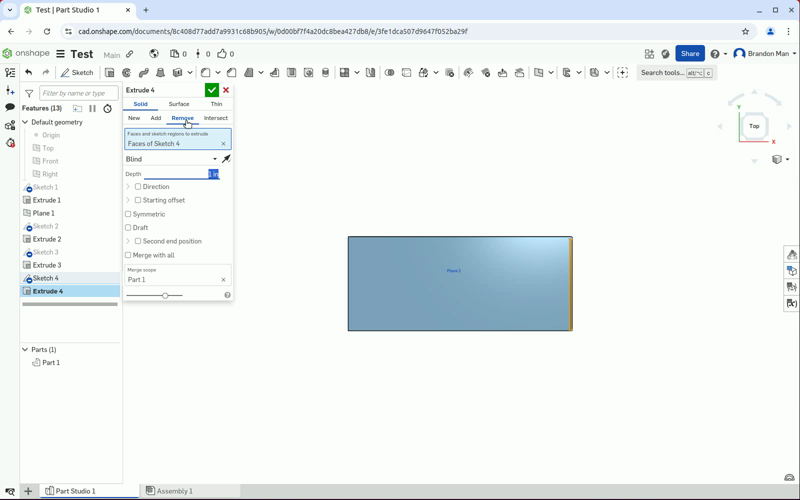
text(1.204)
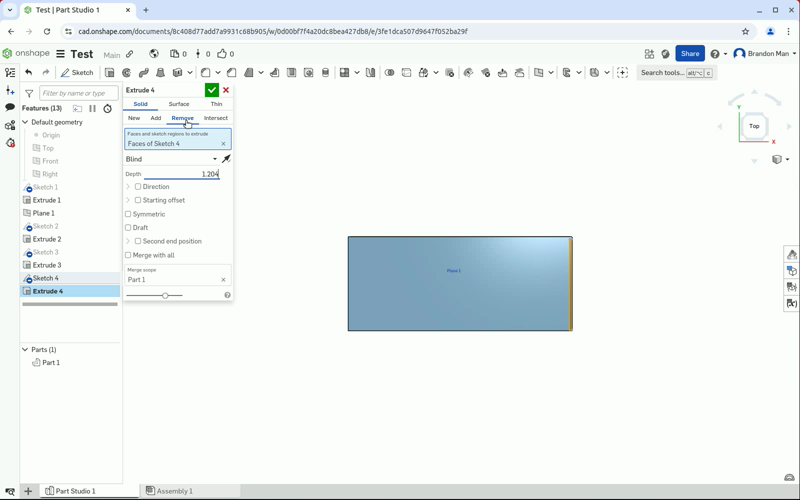
key(tab, 6)
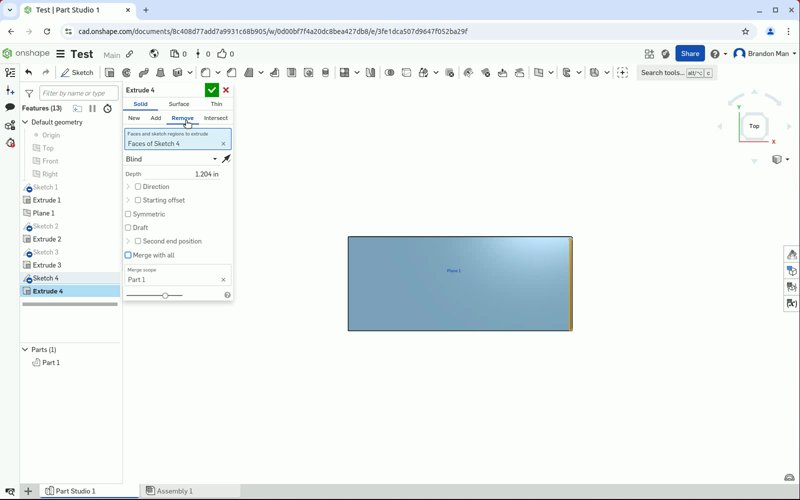
key(space)
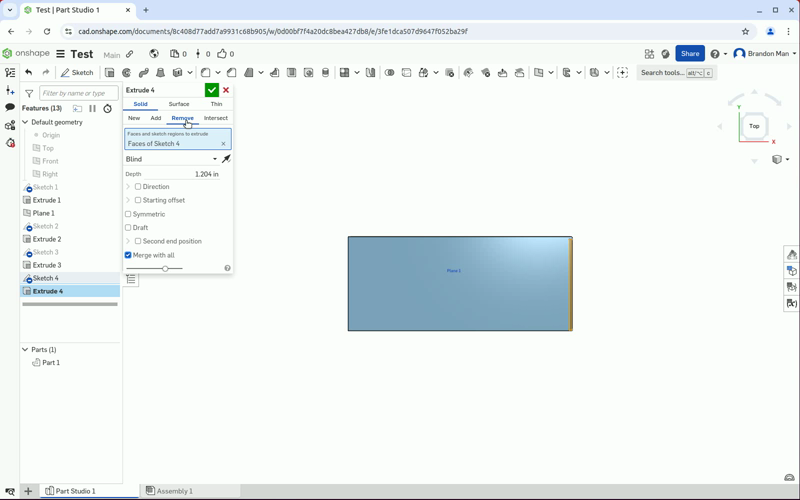
key(enter)
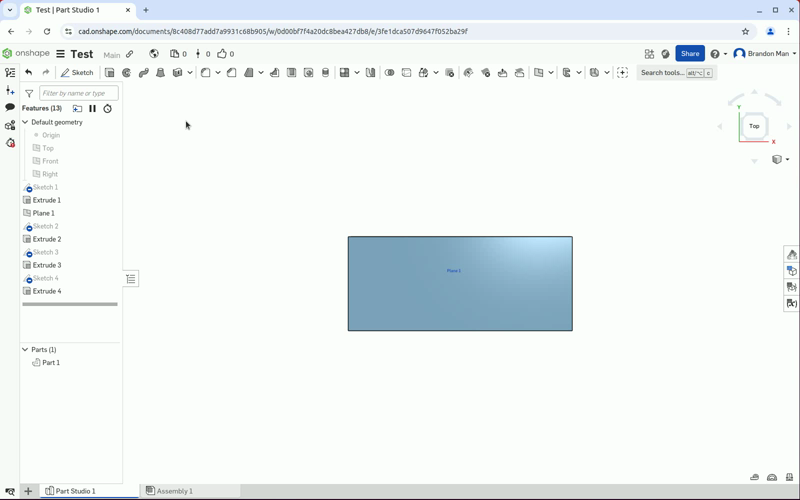
key(shift+h)
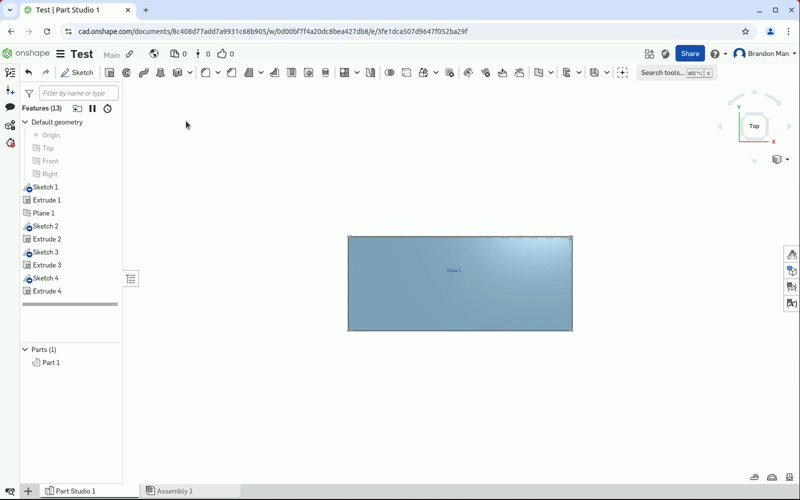
key(shift+h)
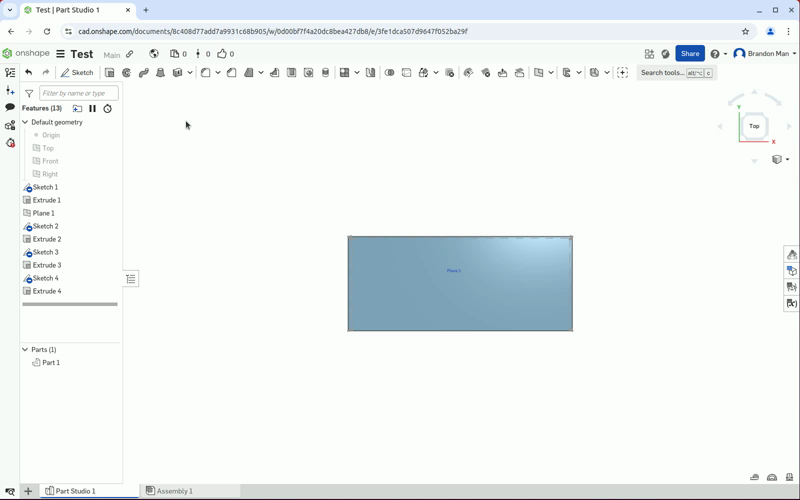
key(shift+7)
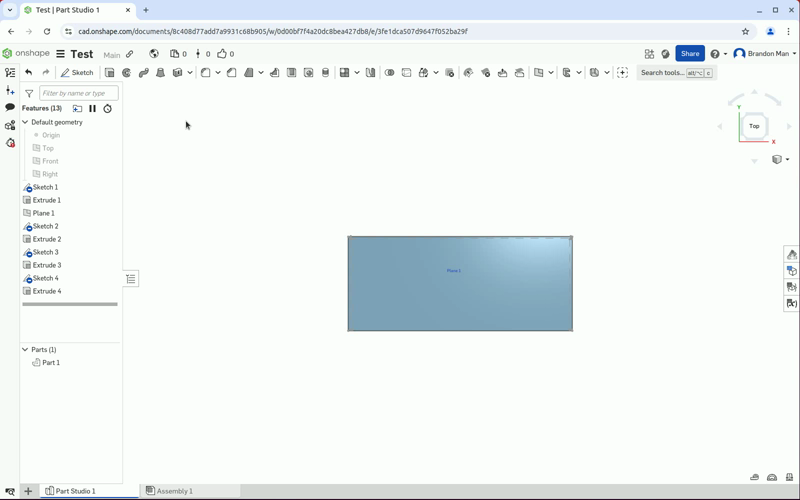
key(up, 3)
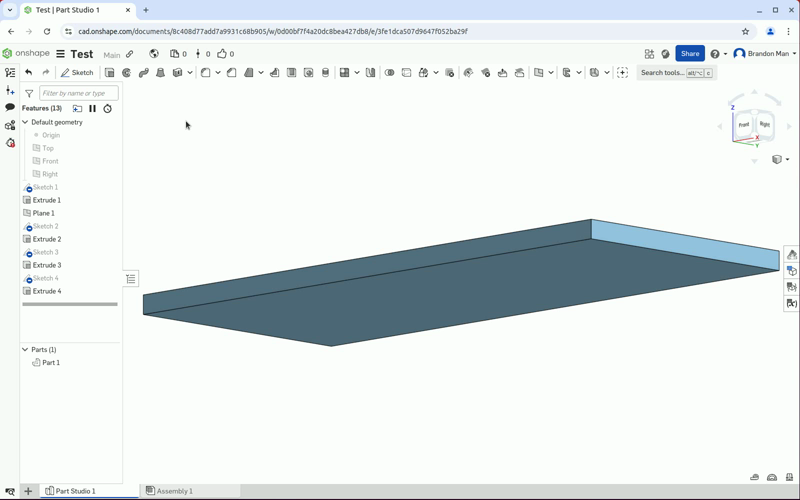
key(left, 3)
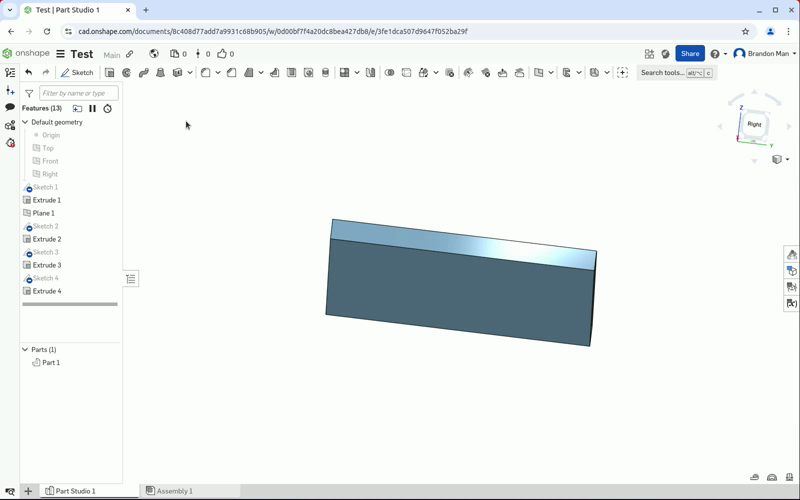
key(right, 3)
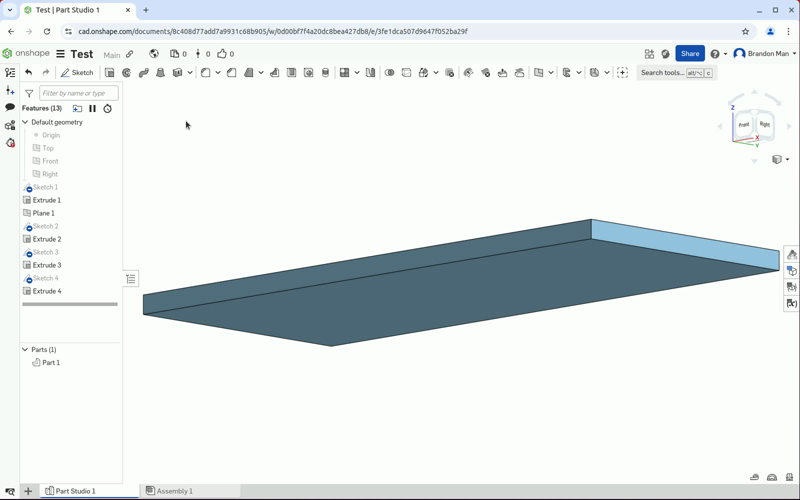
key(down, 3)
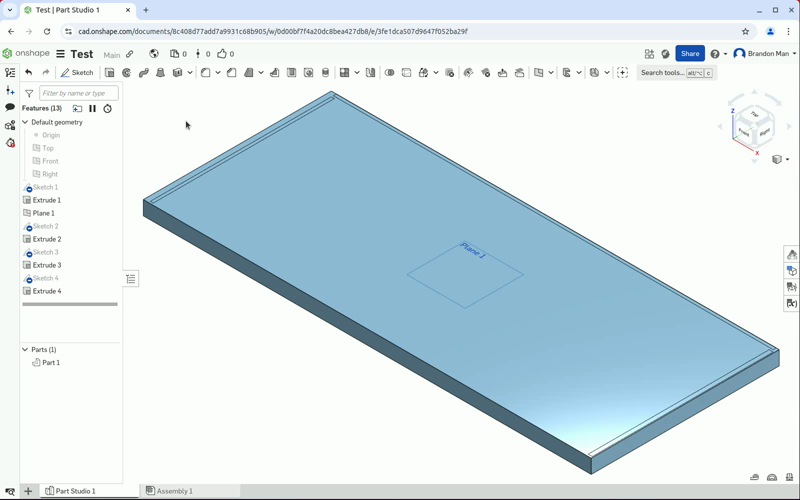
mouse_move(73, 189)
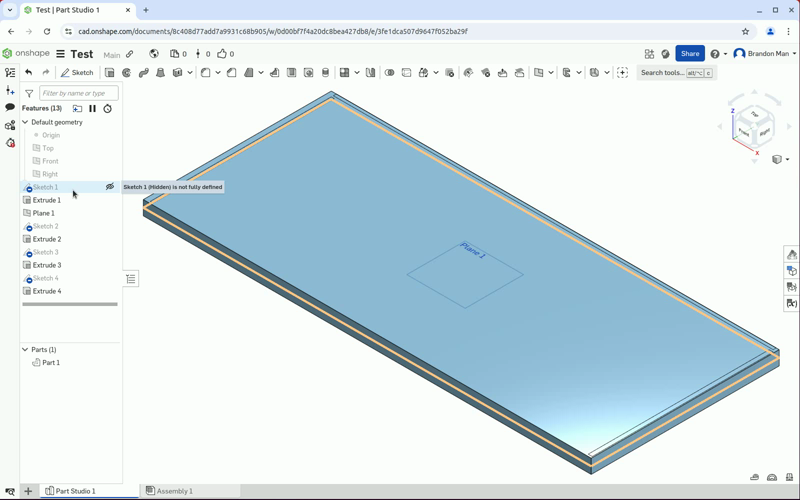
click(73, 189)